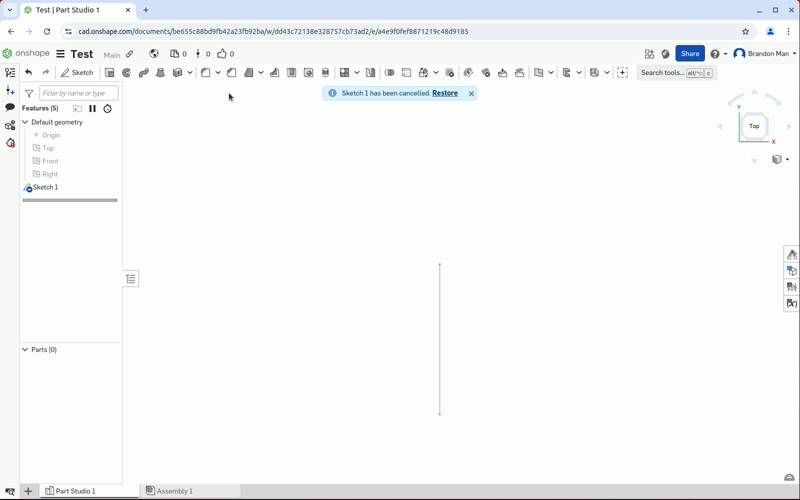
key(shift+h)
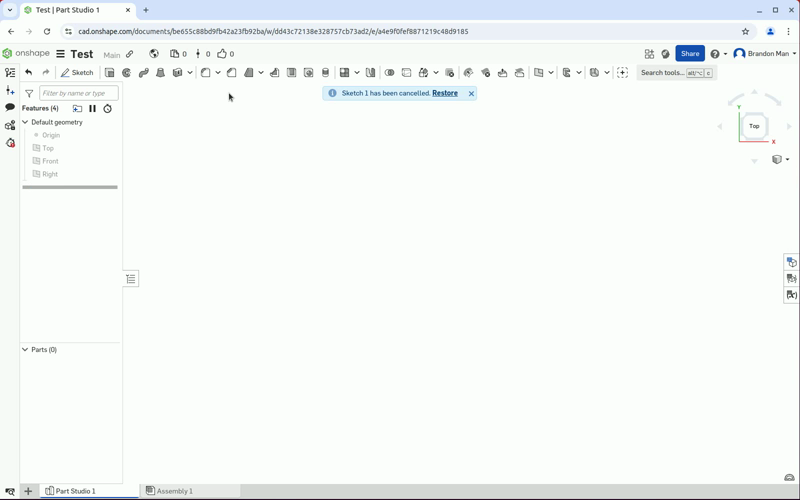
mouse_move(73, 352)
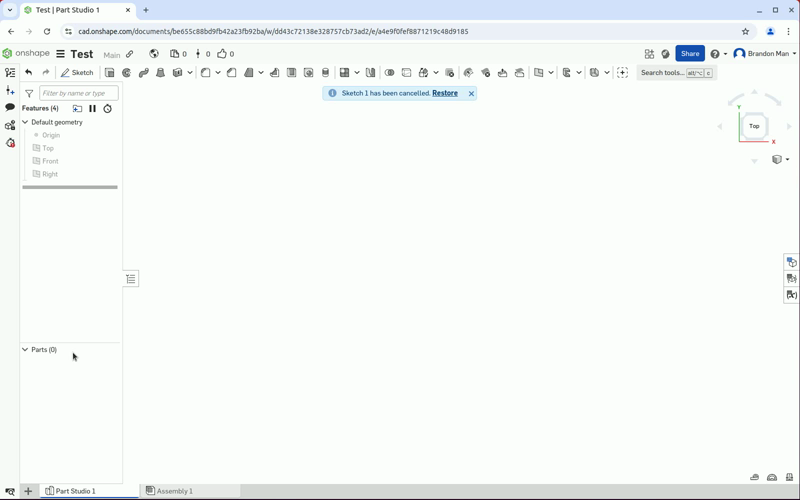
key(y)
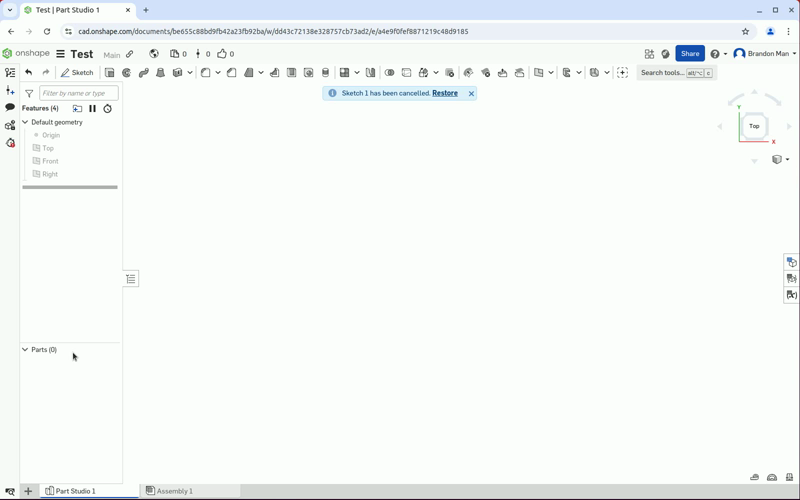
key(shift+p)
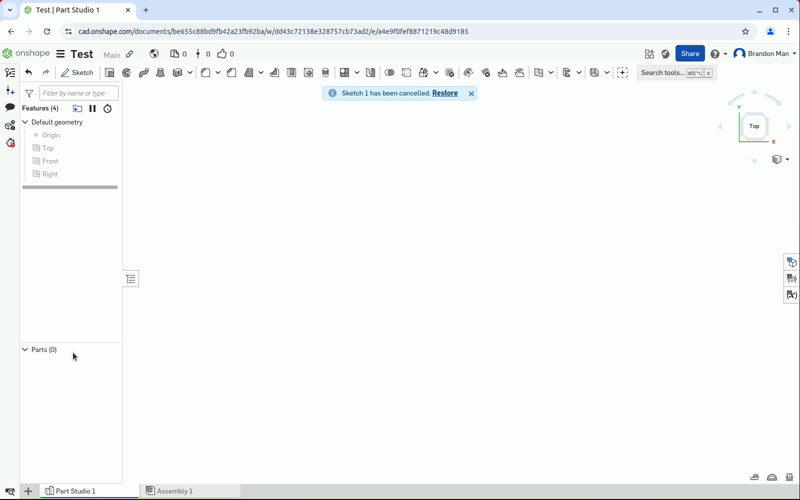
key(space)
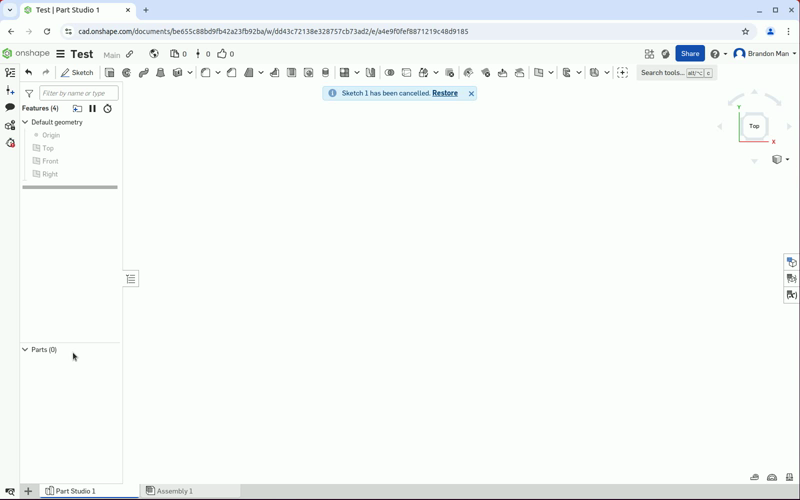
key_down(shift)
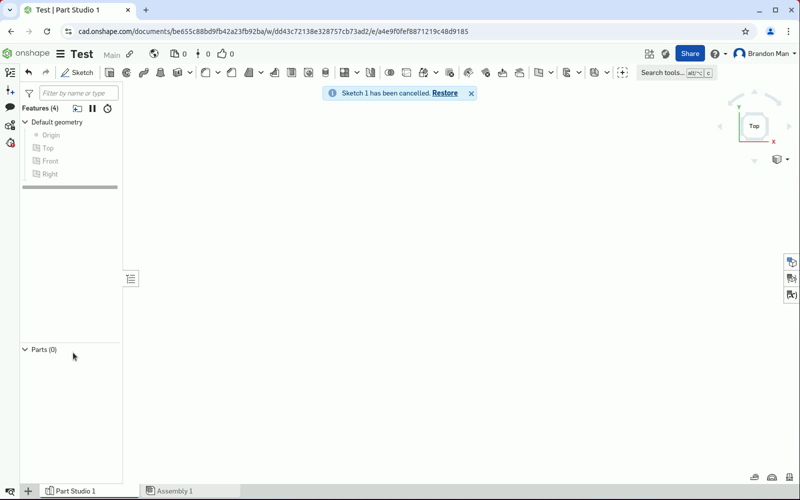
key(up)
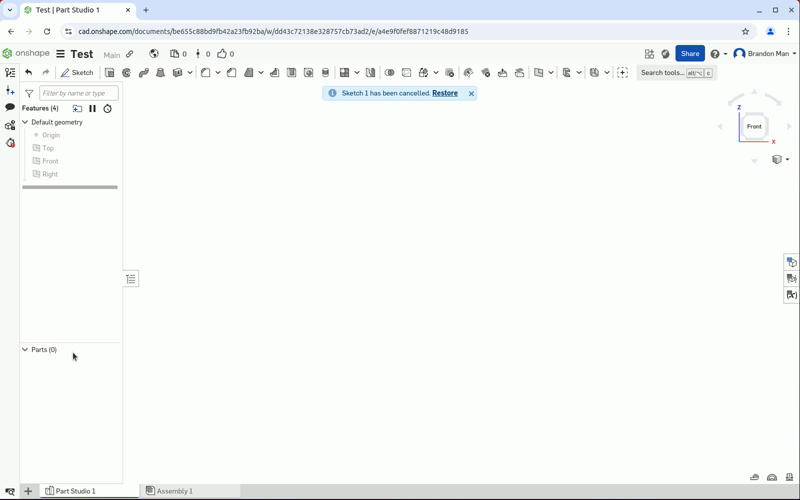
key_up(shift)
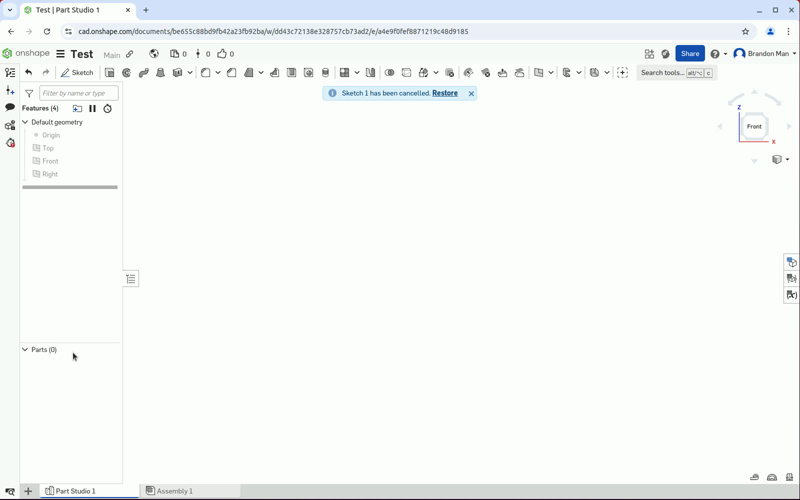
mouse_move(73, 352)
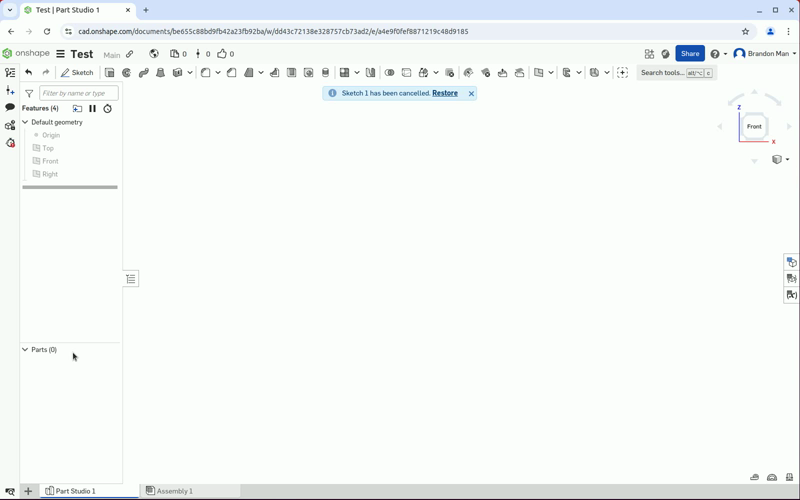
key(shift+y)
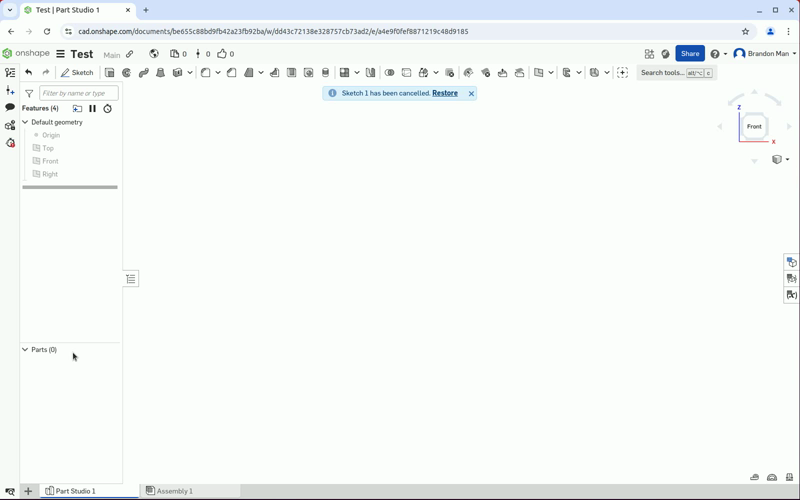
key(shift+s)
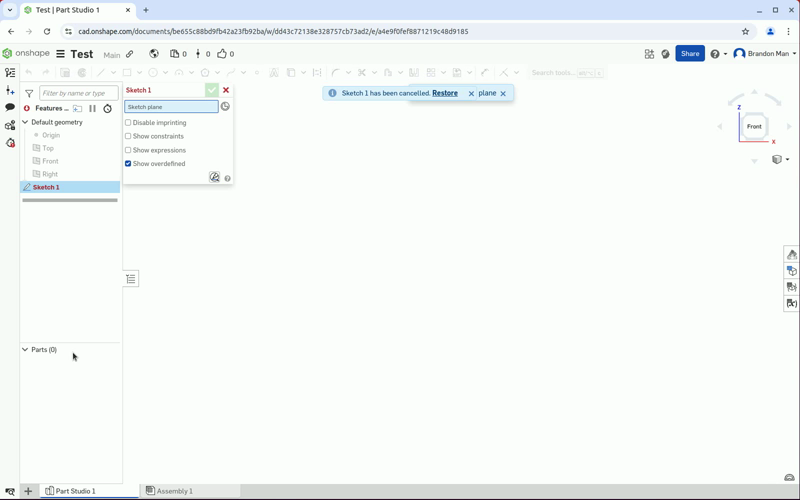
mouse_move(73, 163)
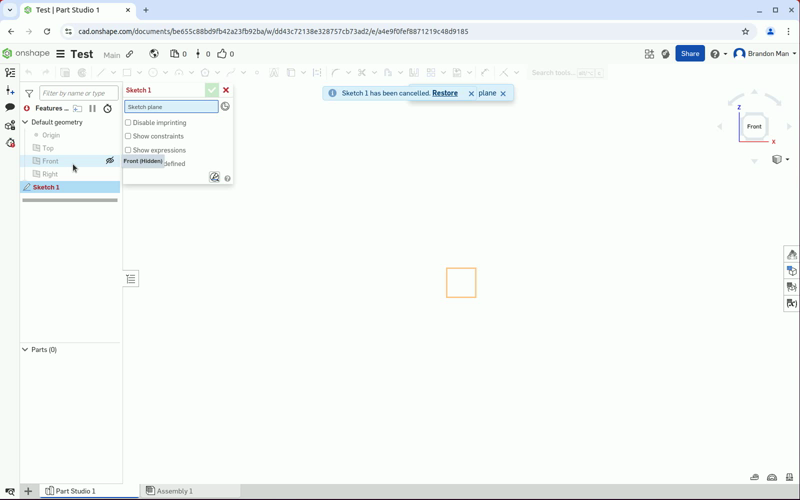
click(73, 163)
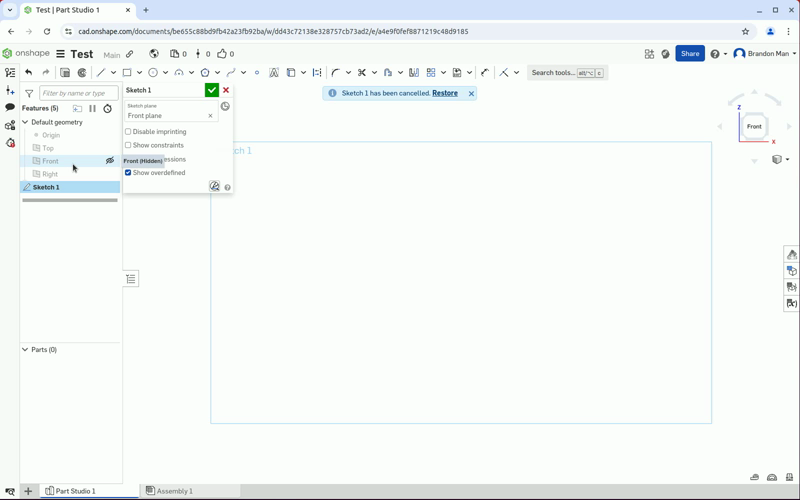
mouse_move(73, 352)
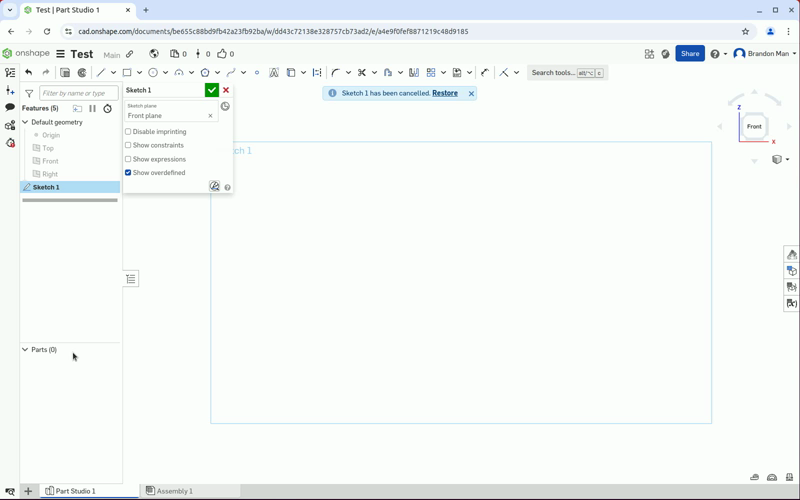
key(y)
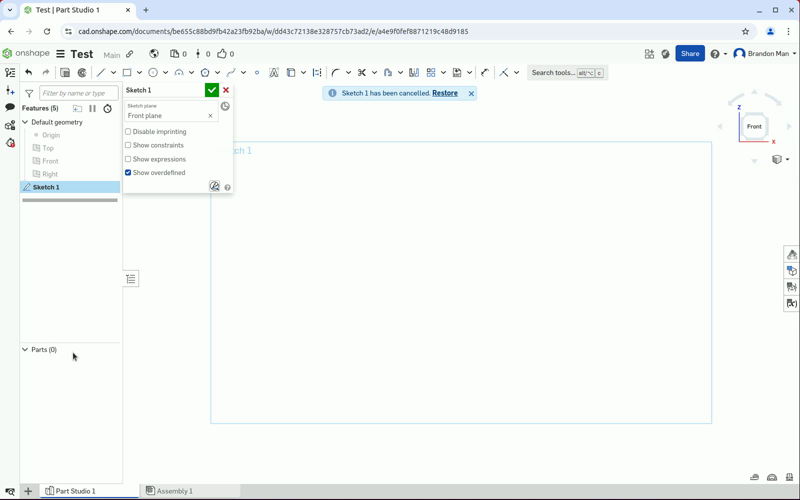
key(a)
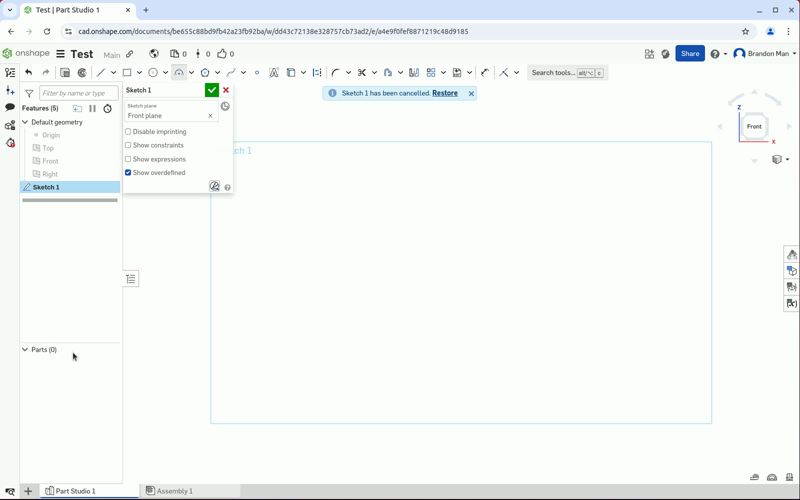
key_down(shift)
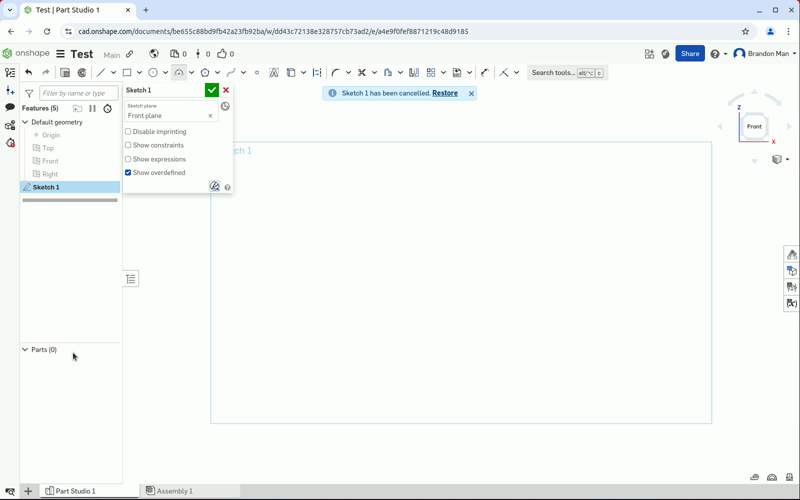
mouse_move(446, 223)
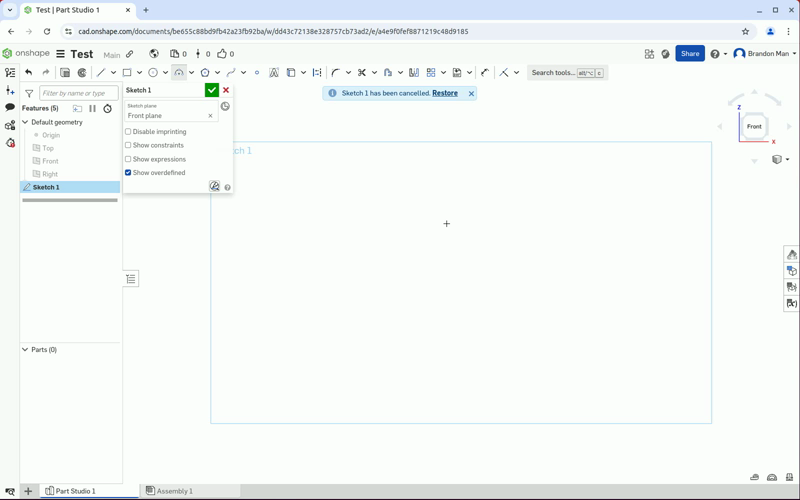
click(446, 223)
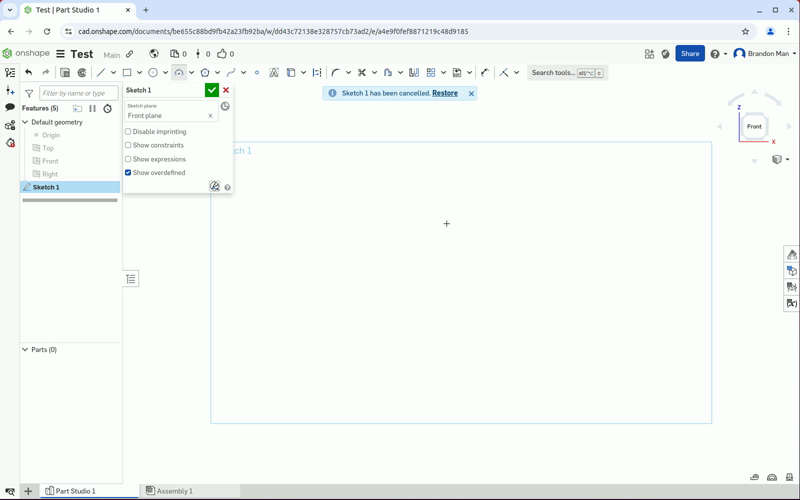
key_up(shift)
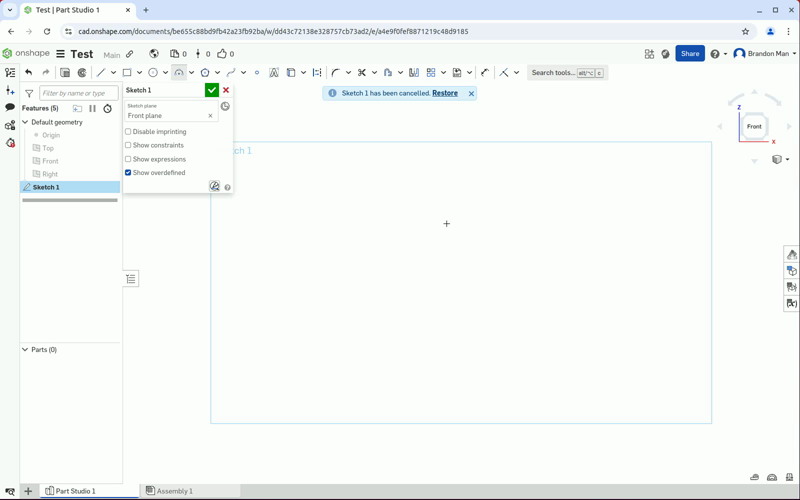
key_down(shift)
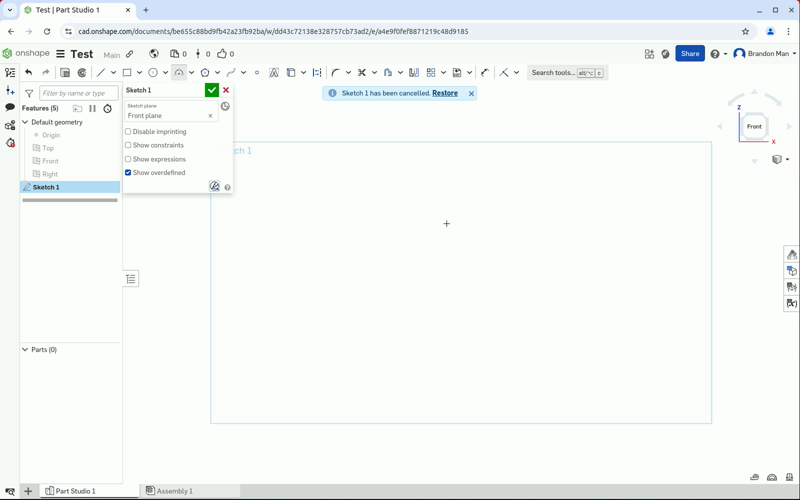
mouse_move(476, 223)
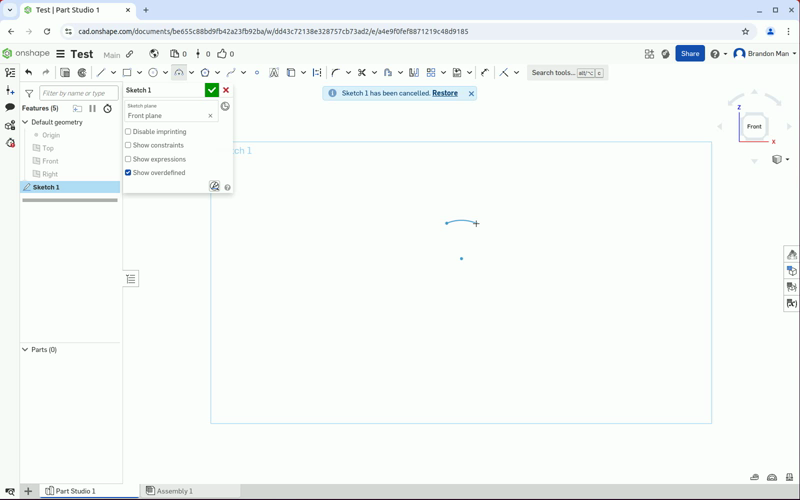
click(476, 223)
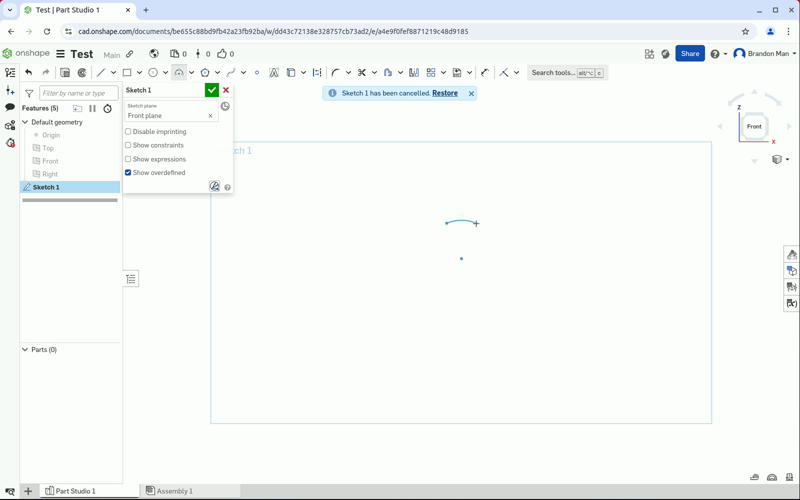
mouse_move(461, 210)
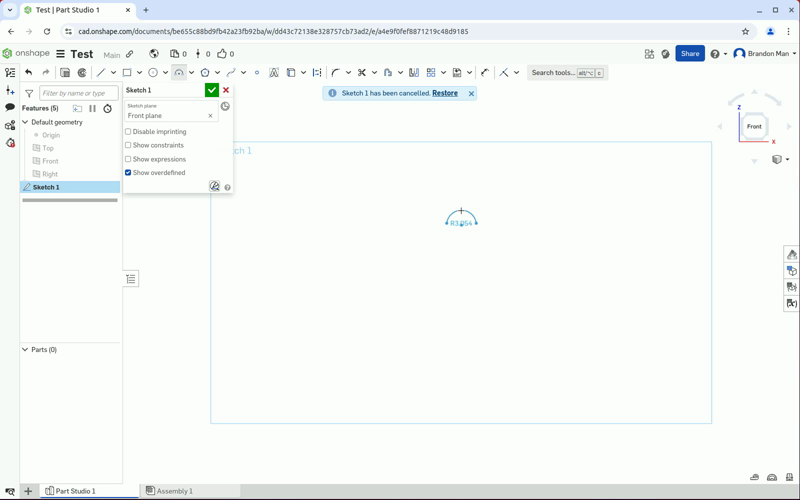
click(461, 210)
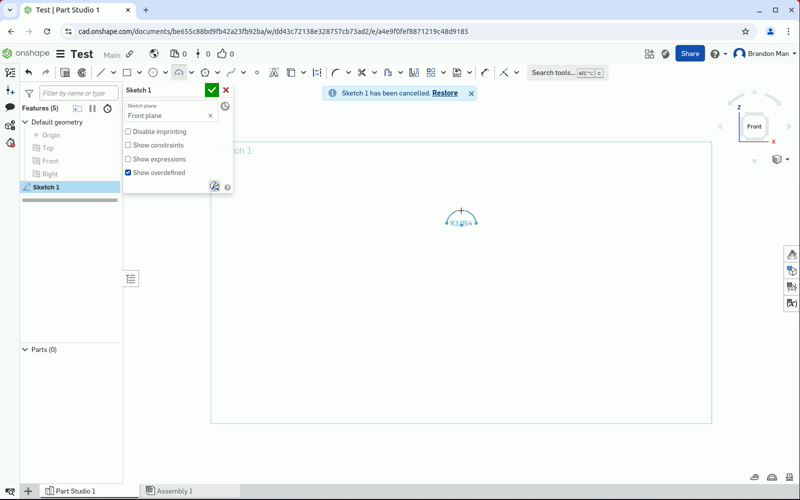
key_up(shift)
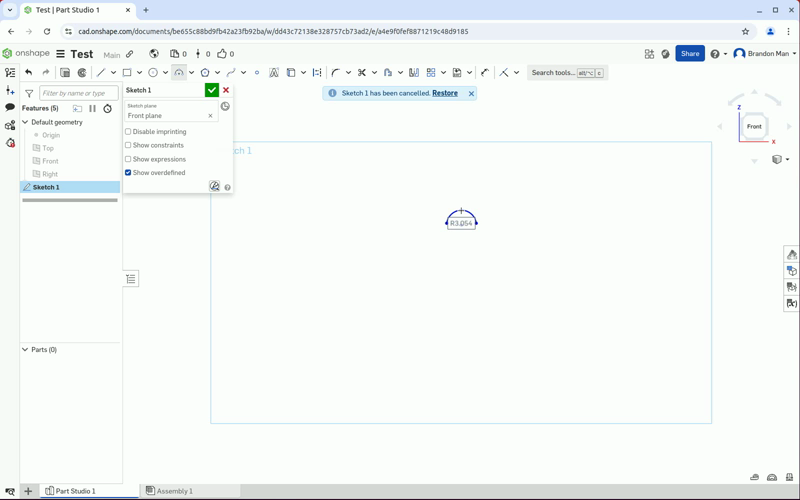
key(esc)
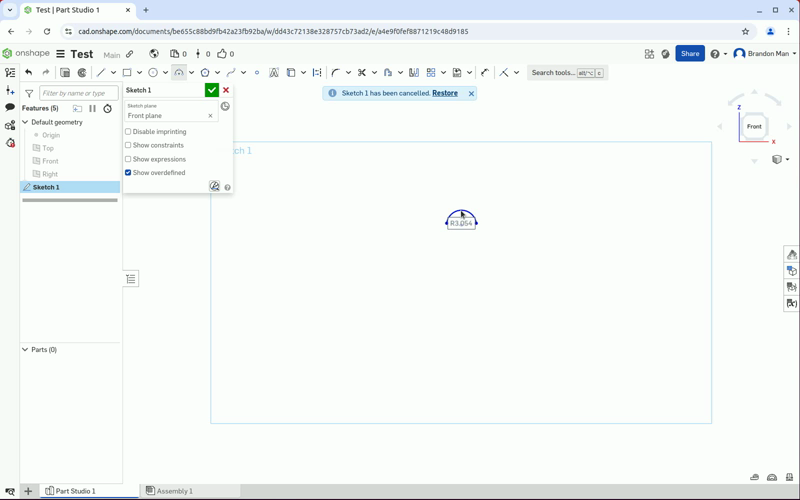
key(l)
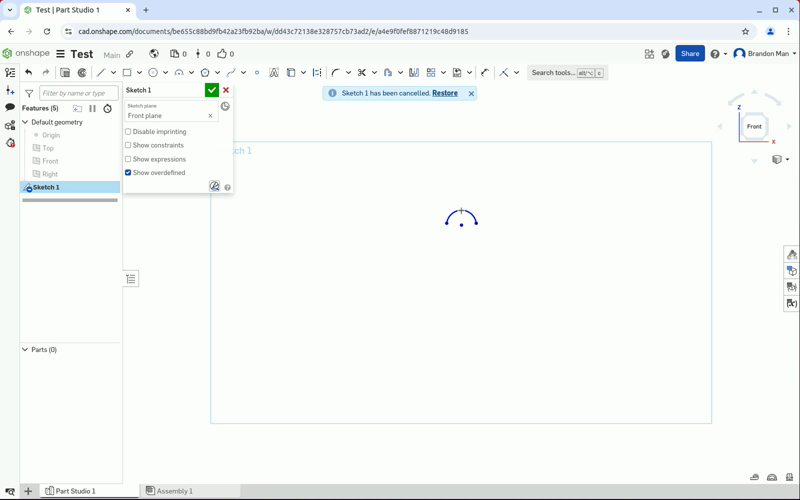
mouse_move(476, 223)
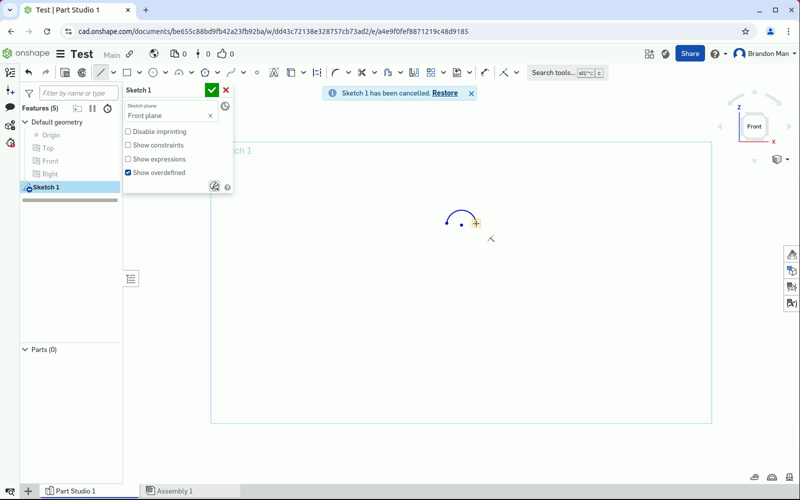
click(476, 223)
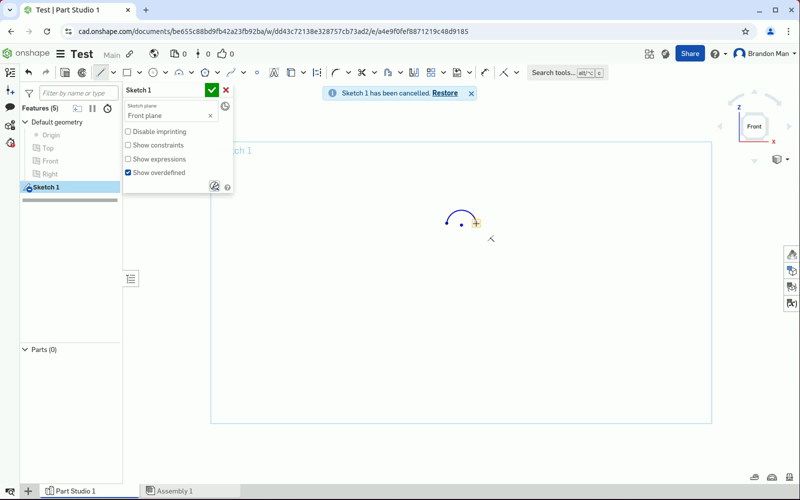
key_down(shift)
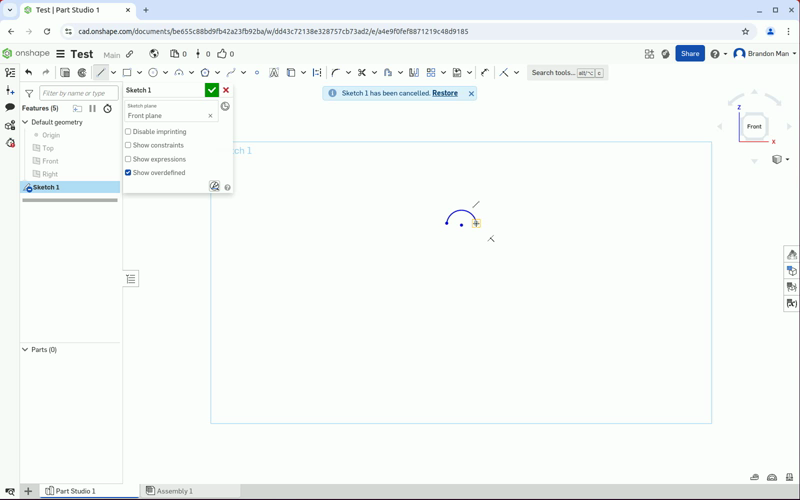
mouse_move(506, 223)
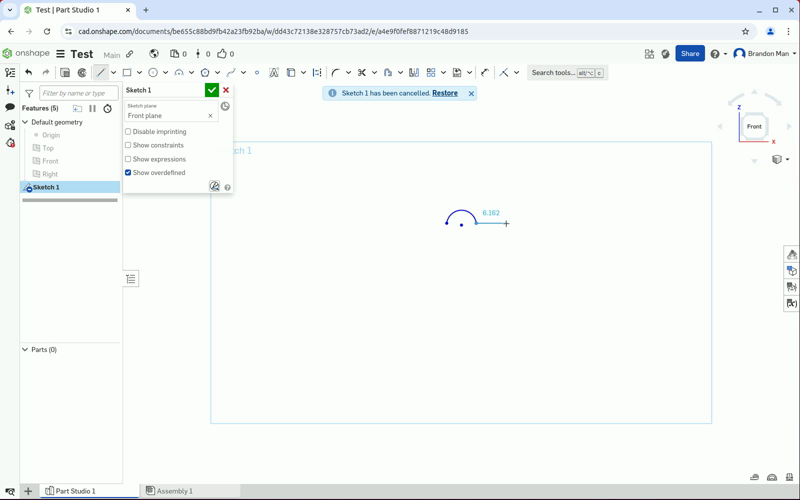
mouse_move(470, 176)
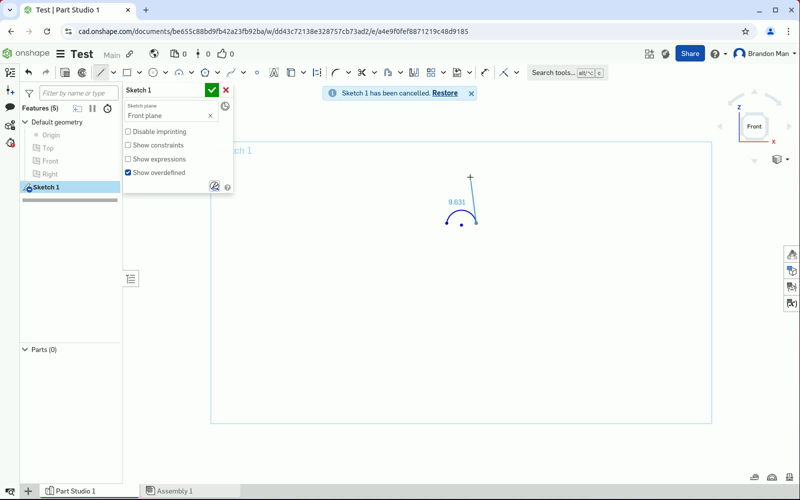
click(470, 176)
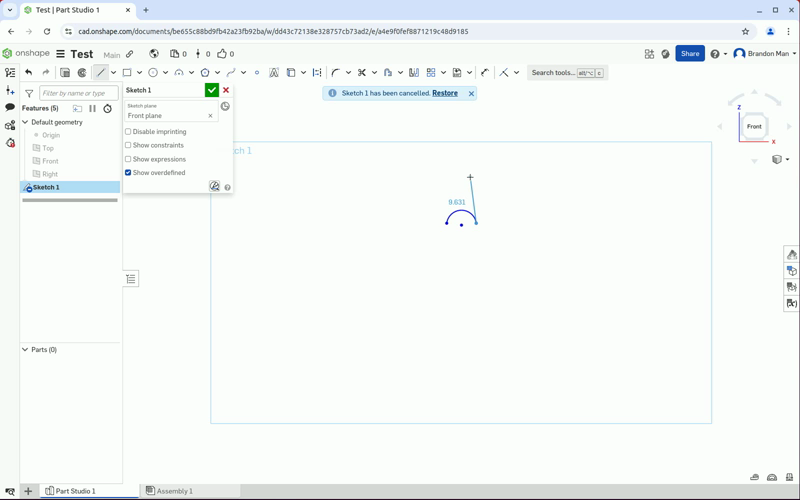
key_up(shift)
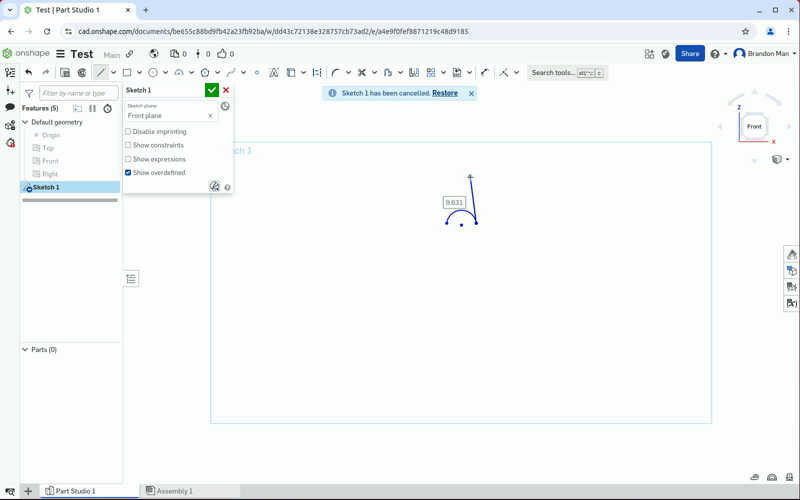
key(esc)
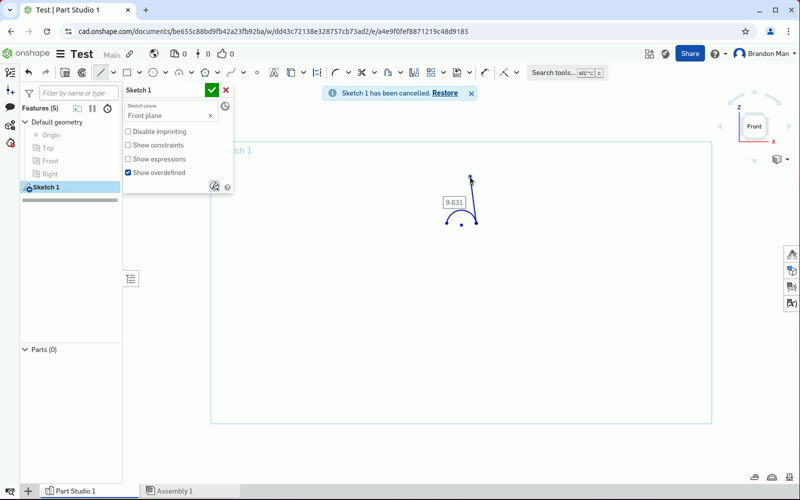
key(a)
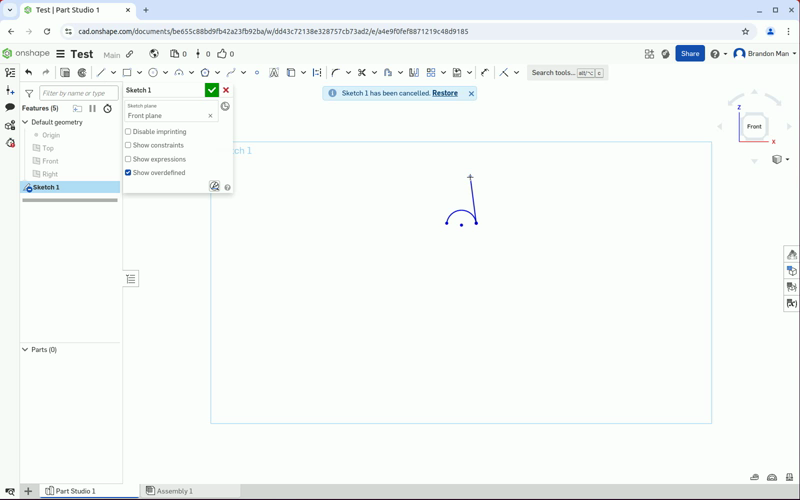
mouse_move(470, 176)
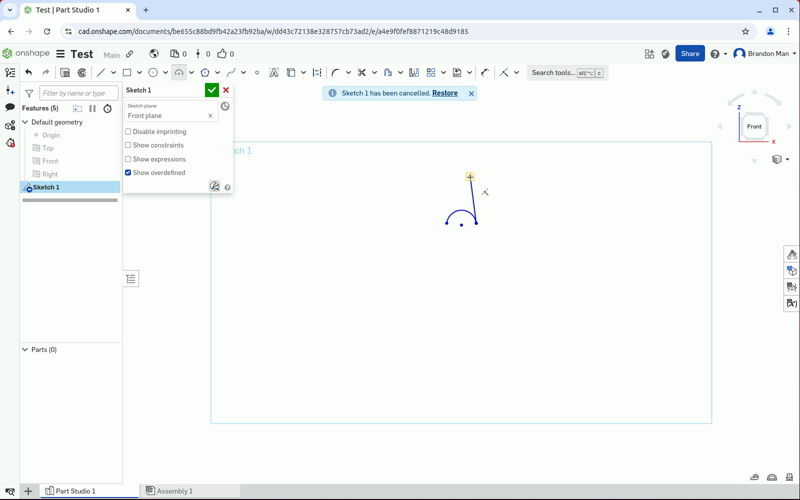
click(470, 176)
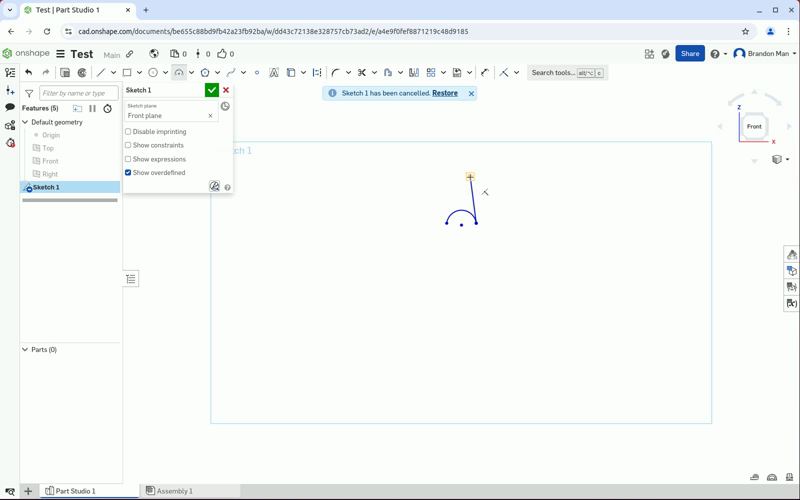
key_down(shift)
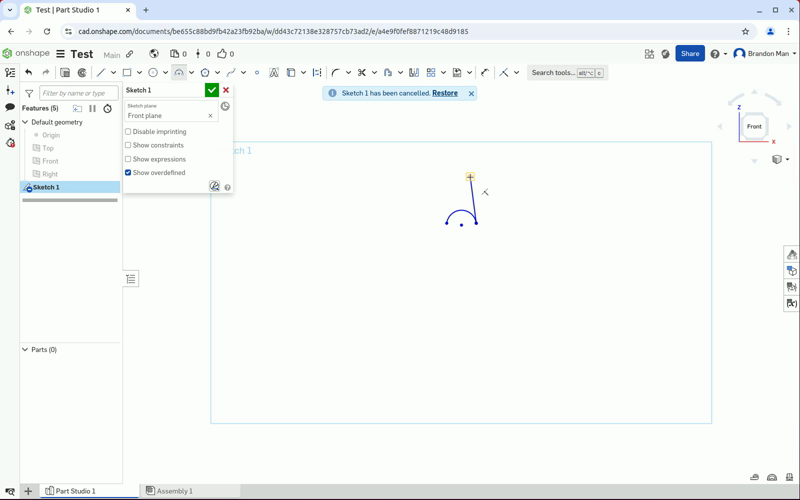
mouse_move(452, 176)
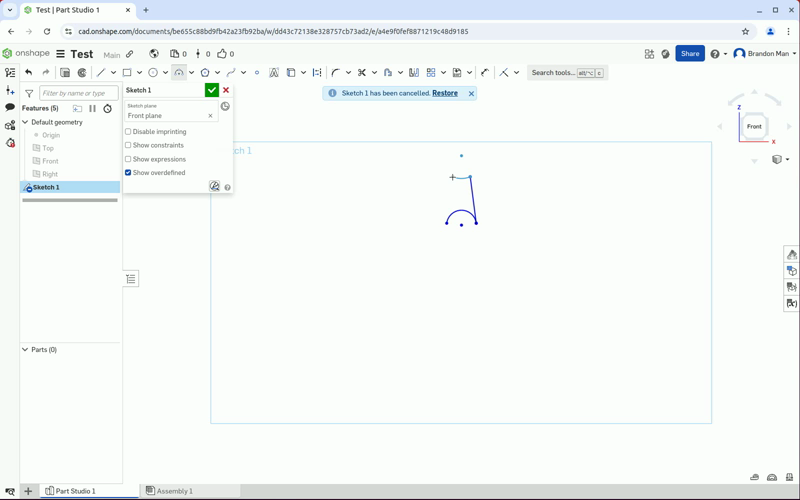
click(452, 176)
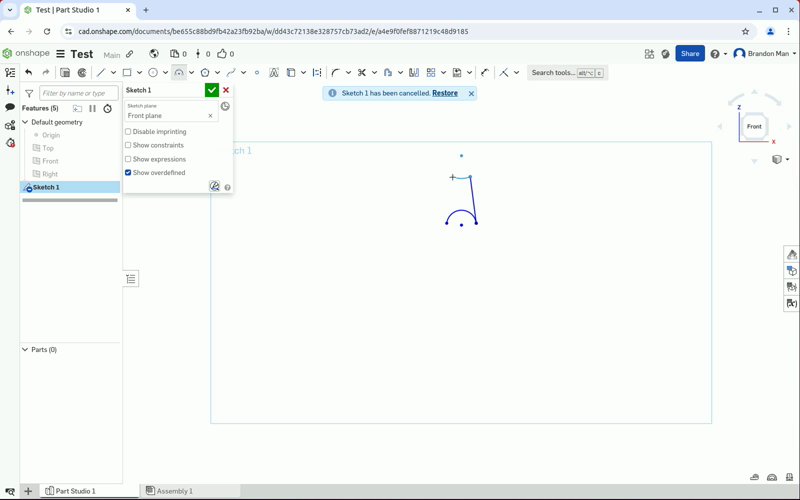
mouse_move(461, 186)
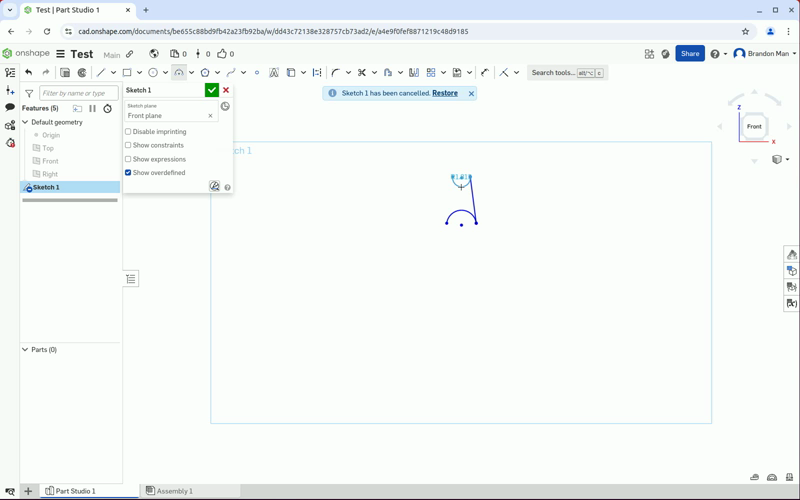
click(461, 186)
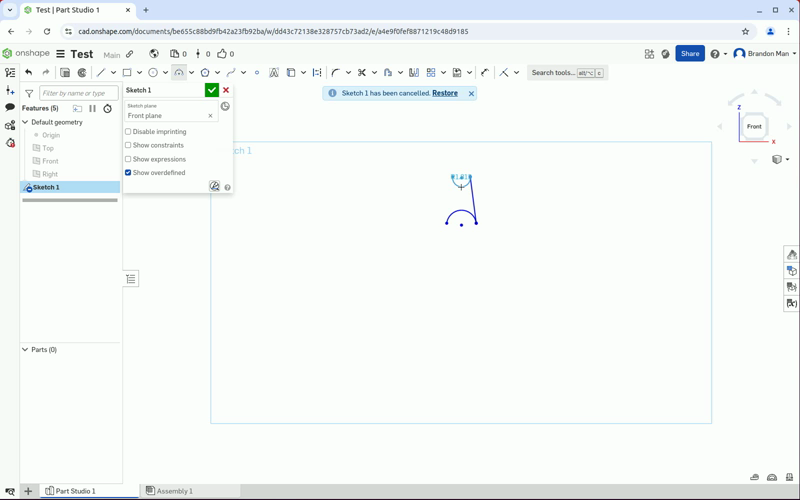
key_up(shift)
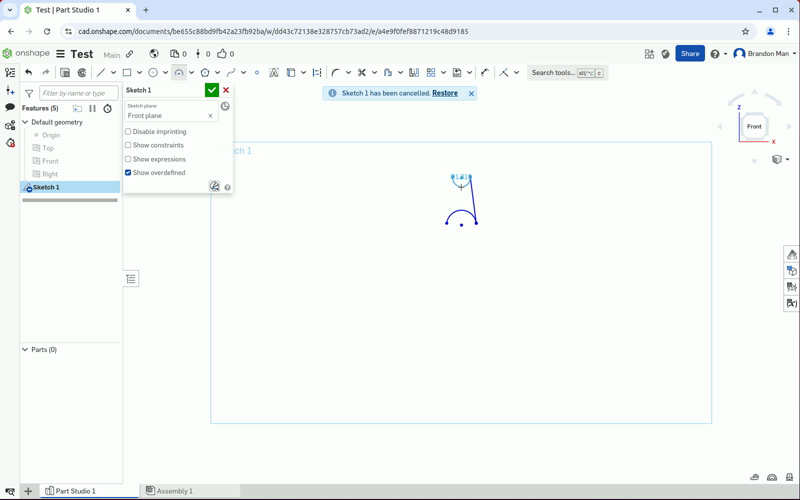
key(esc)
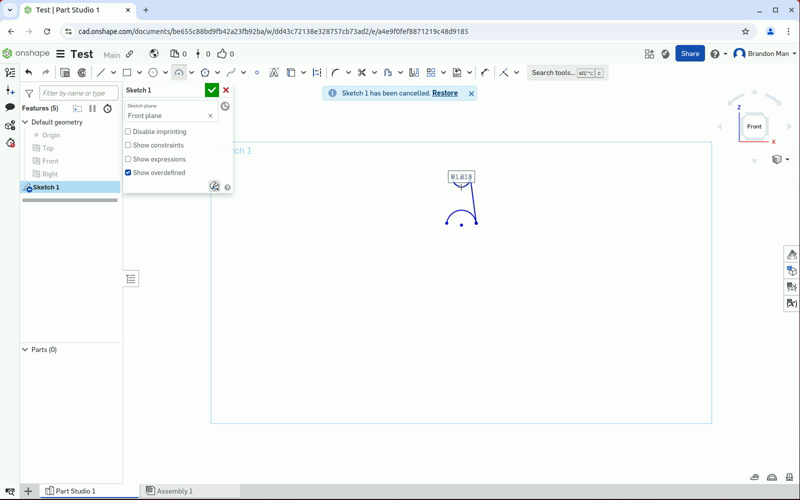
key(l)
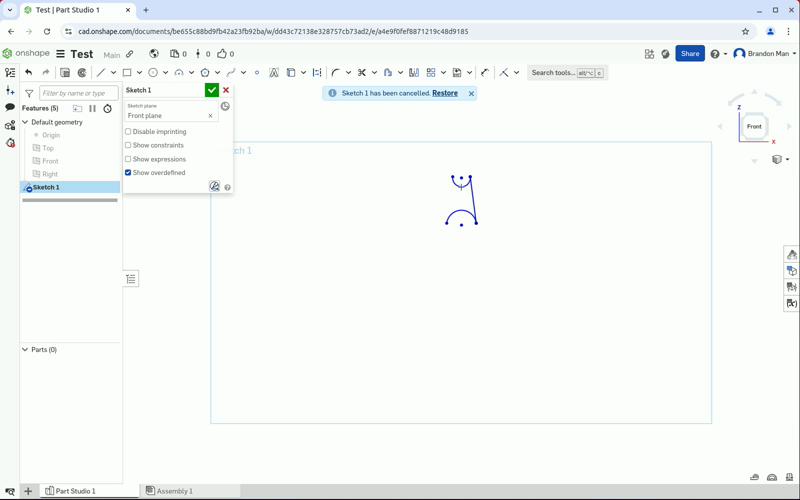
mouse_move(452, 176)
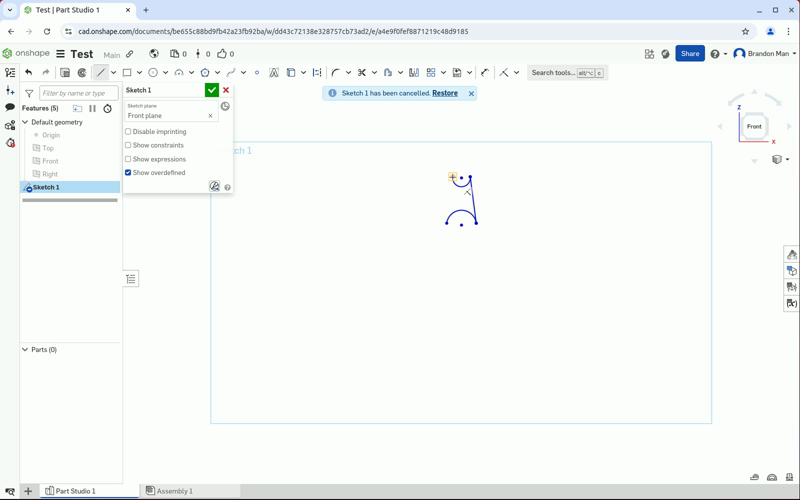
click(452, 176)
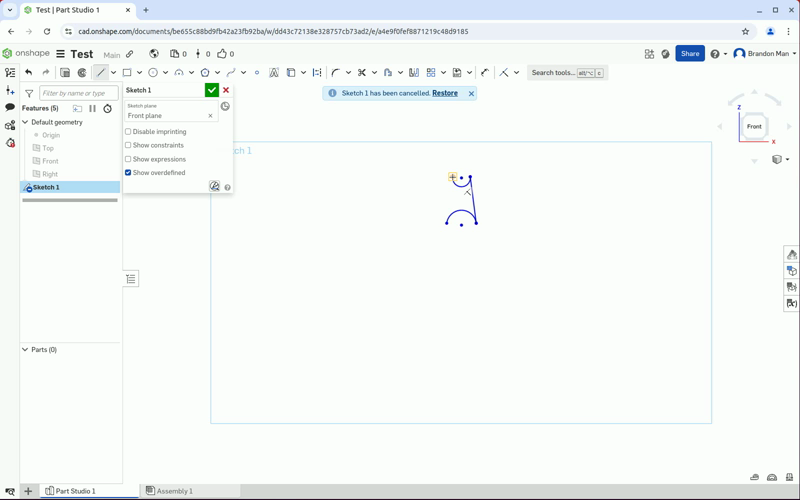
mouse_move(482, 176)
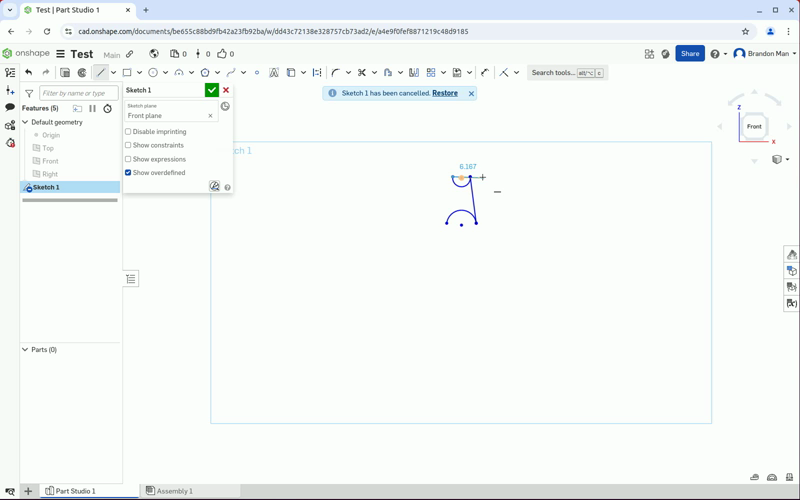
key_down(shift)
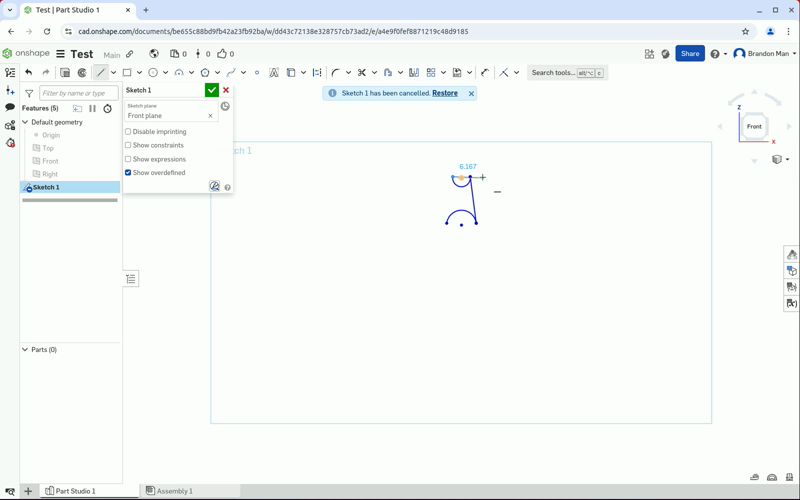
mouse_move(446, 223)
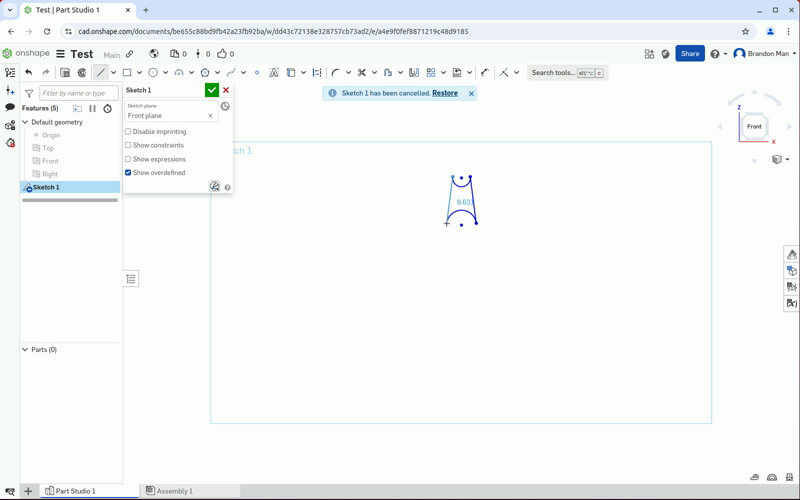
key_up(shift)
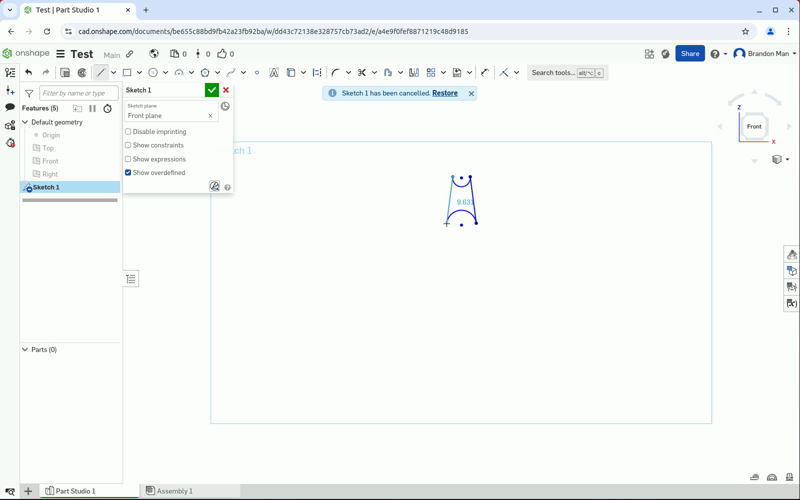
click(446, 223)
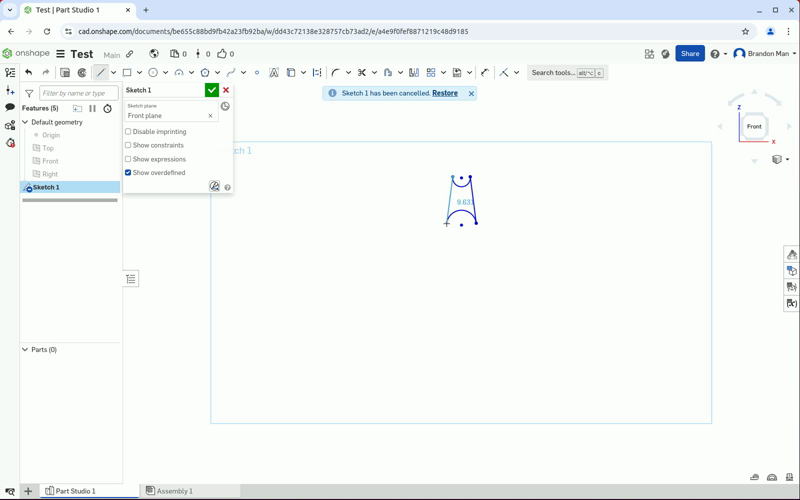
key(esc)
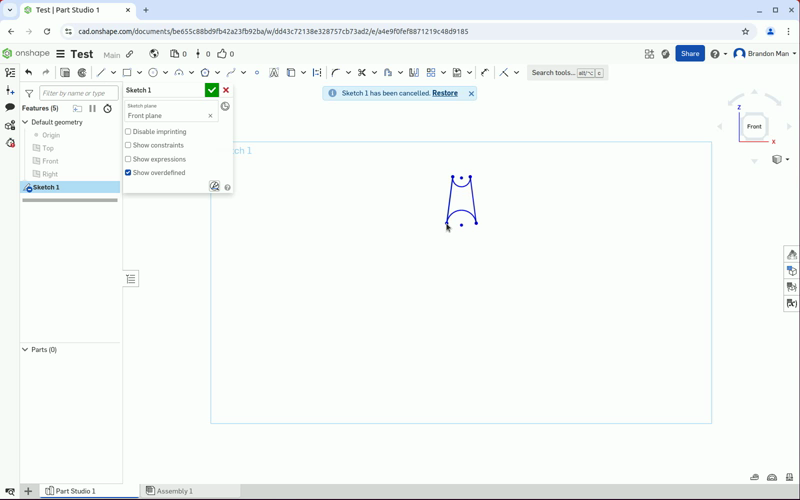
key(c)
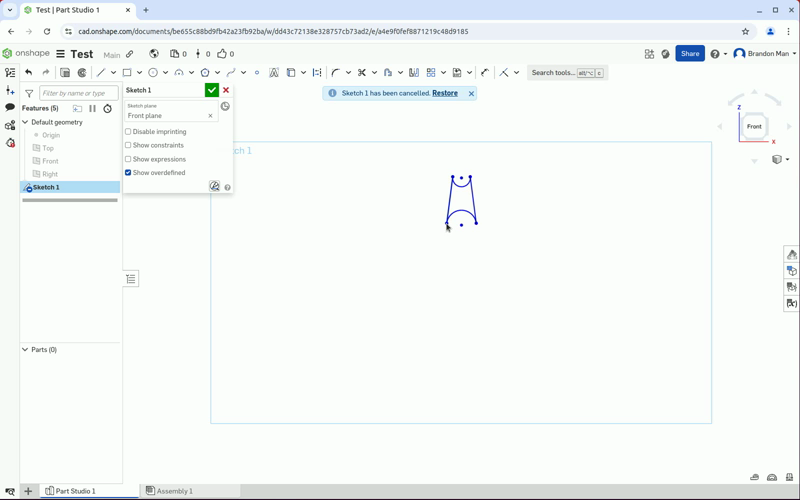
key_down(shift)
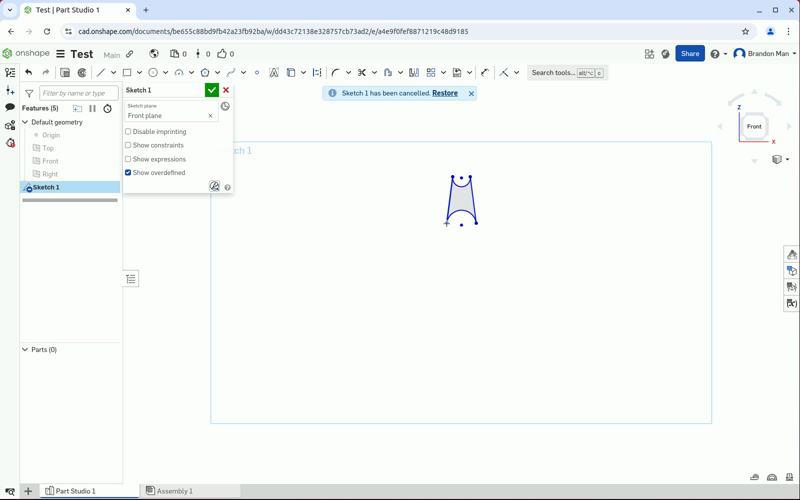
mouse_move(458, 191)
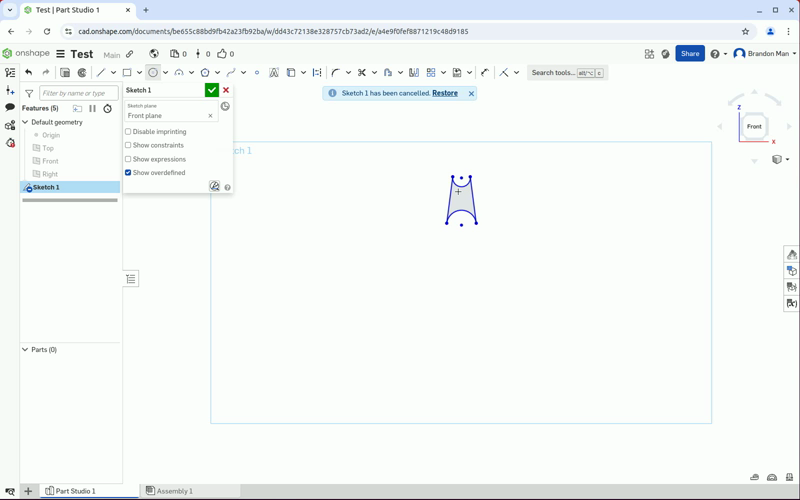
click(458, 191)
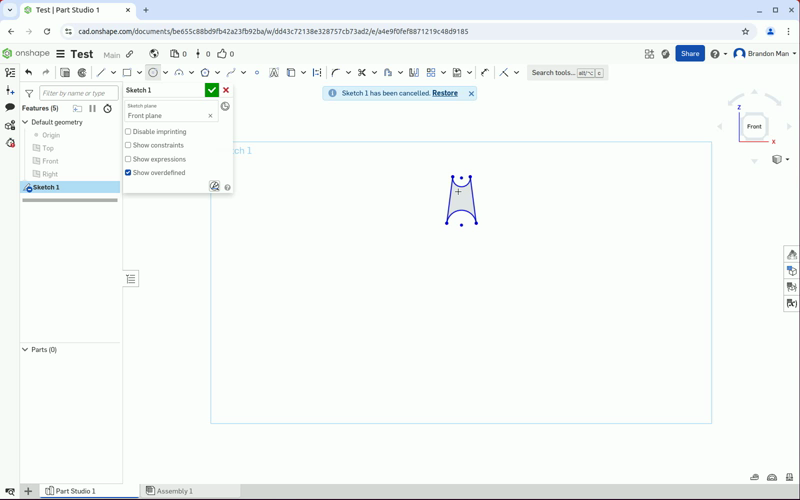
key_up(shift)
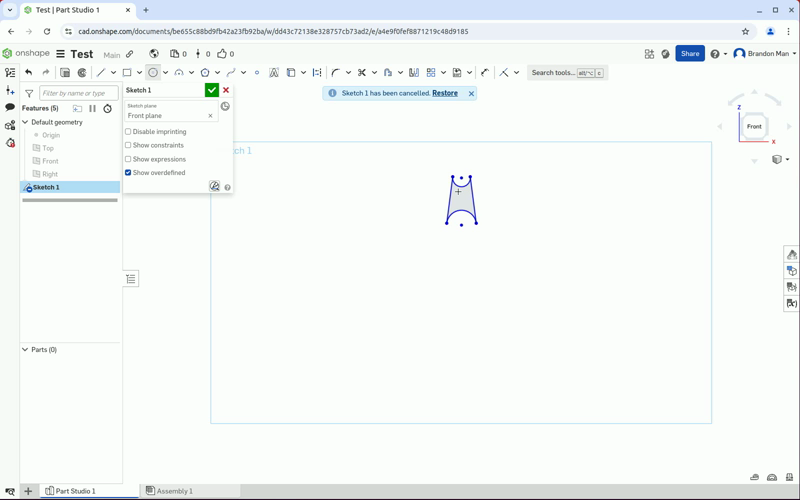
mouse_move(461, 191)
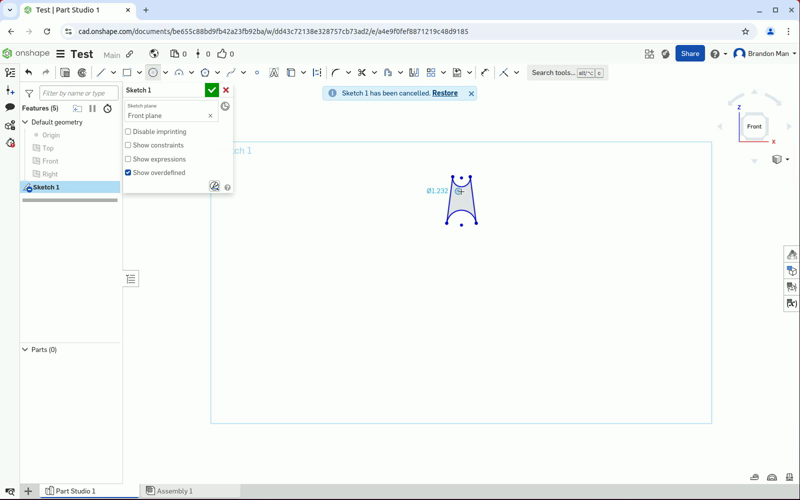
scroll(6)
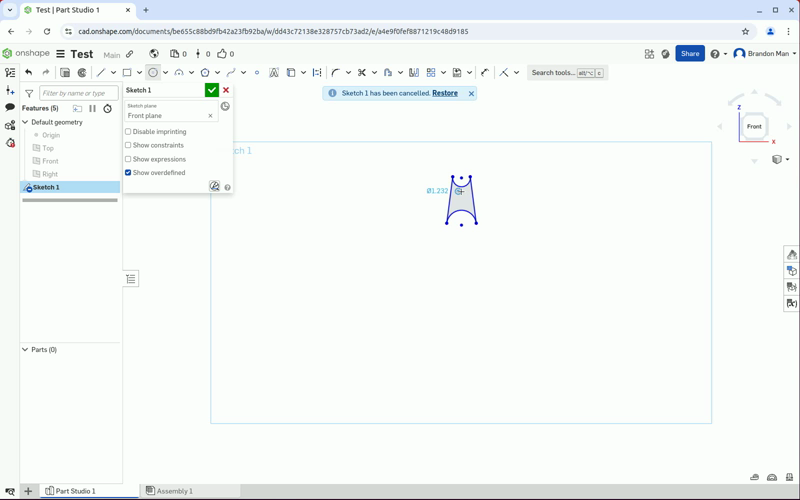
scroll(6)
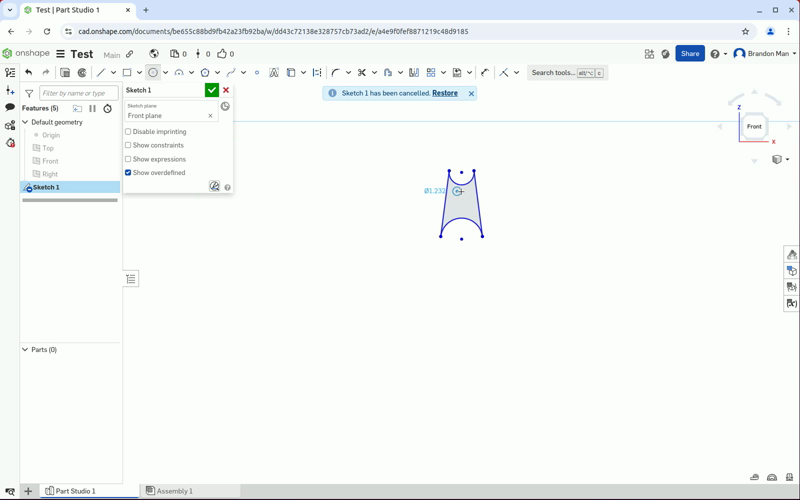
scroll(6)
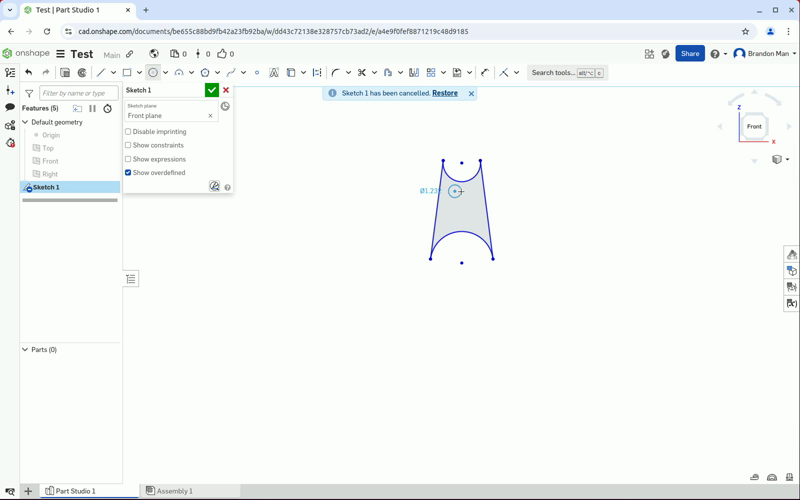
scroll(6)
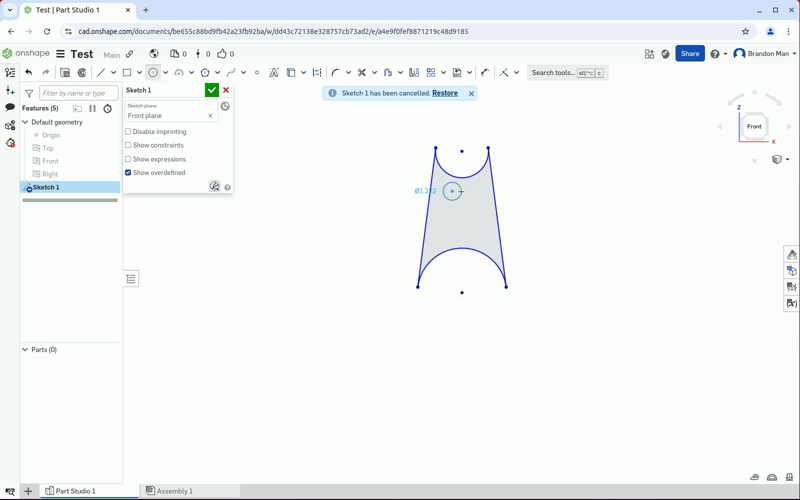
scroll(6)
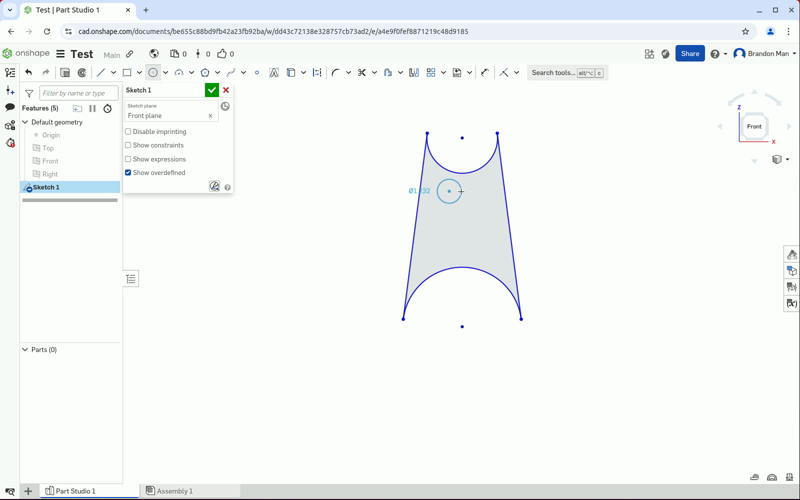
scroll(6)
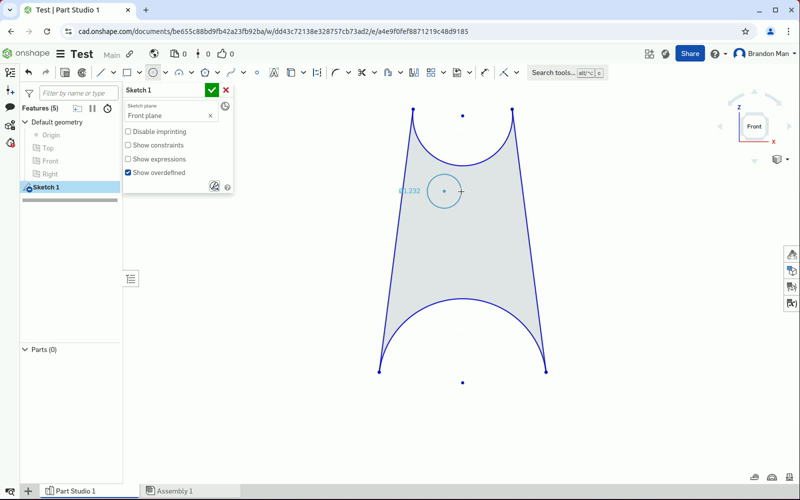
scroll(6)
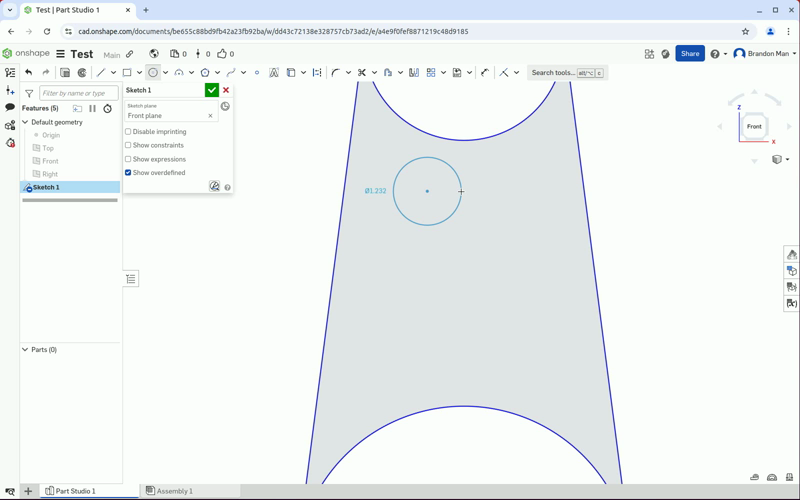
click(461, 191)
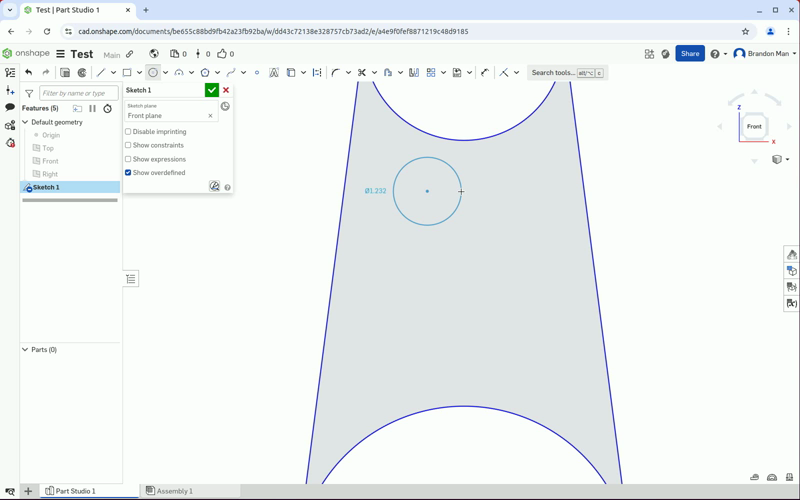
scroll(-6)
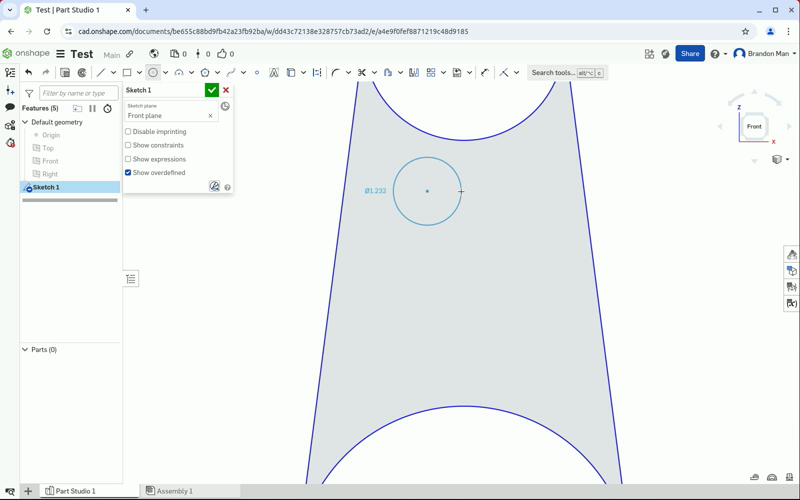
scroll(-6)
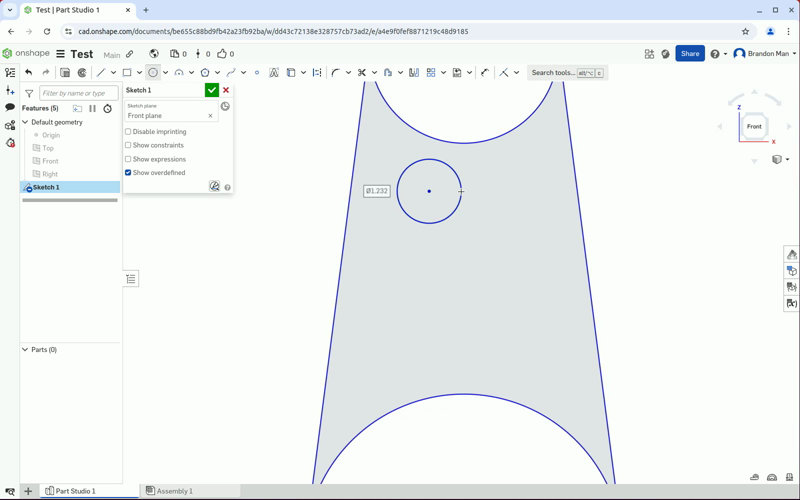
scroll(-6)
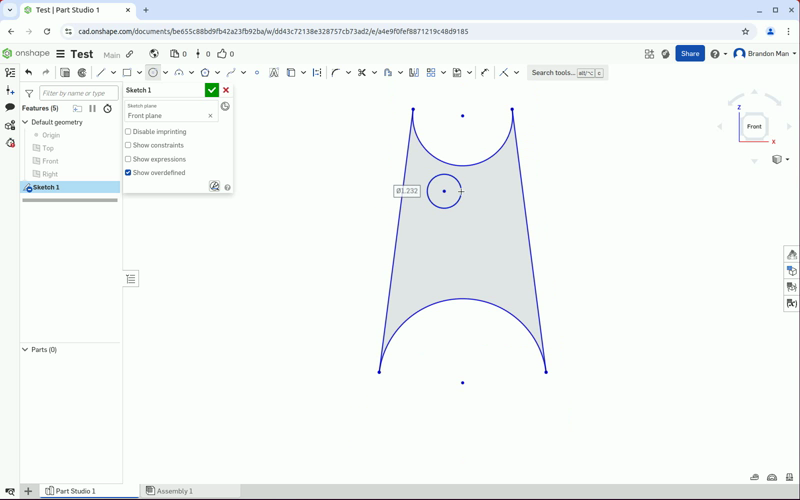
scroll(-6)
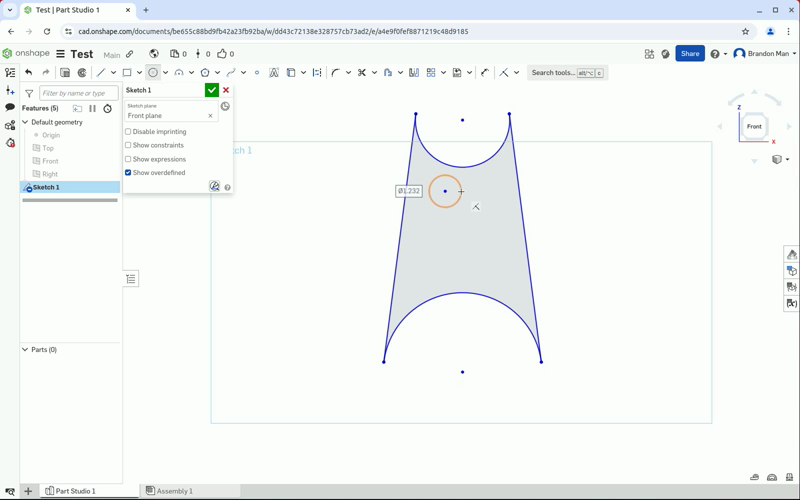
scroll(-6)
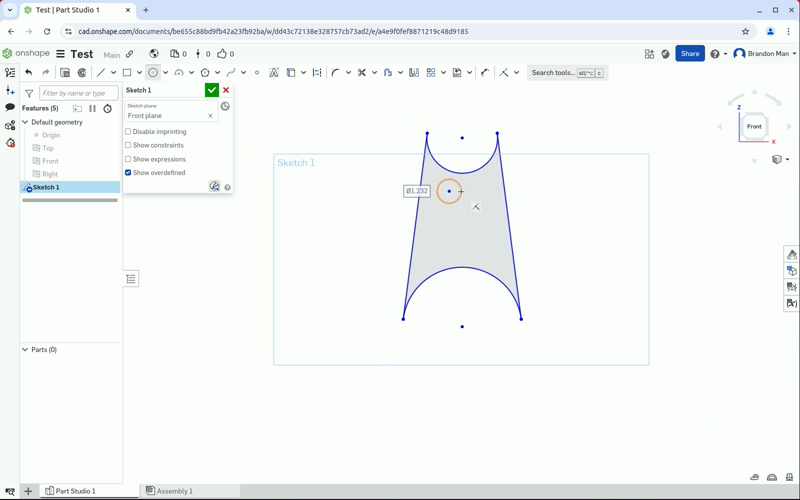
scroll(-6)
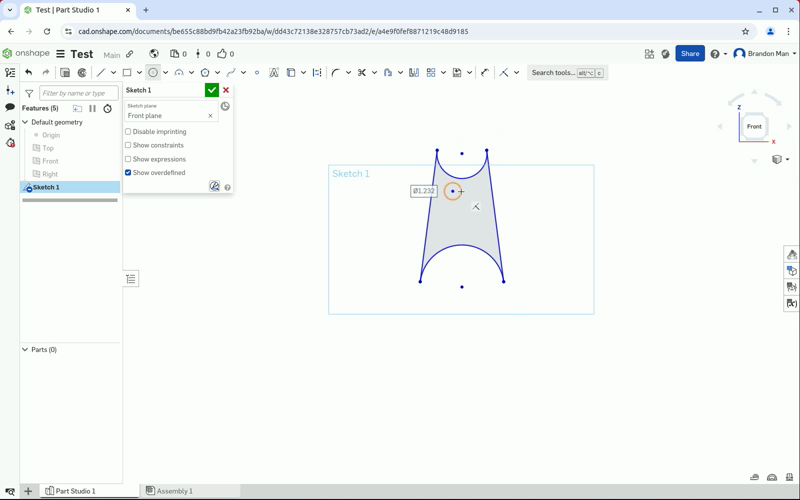
scroll(-6)
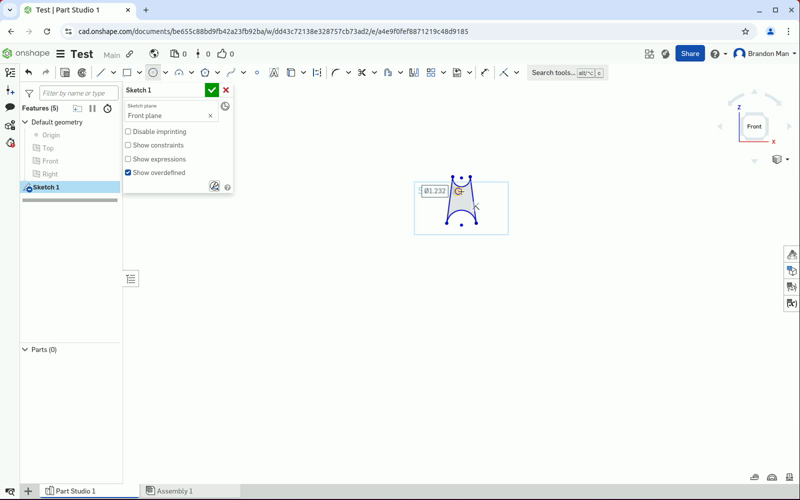
key(esc)
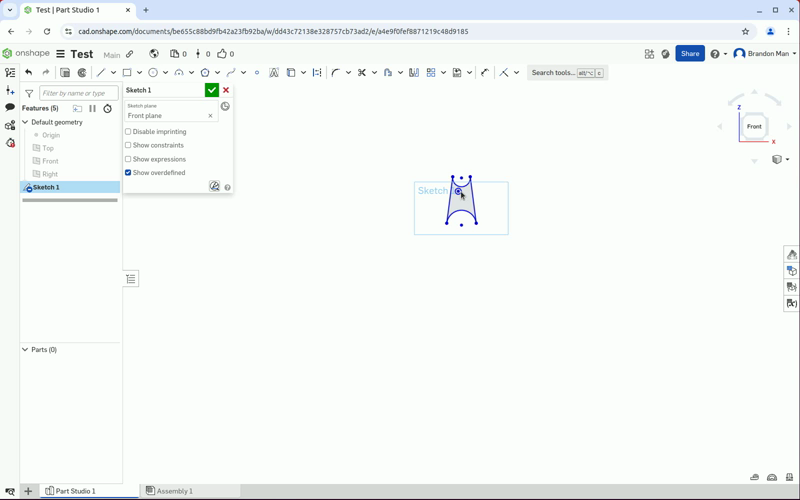
mouse_move(473, 211)
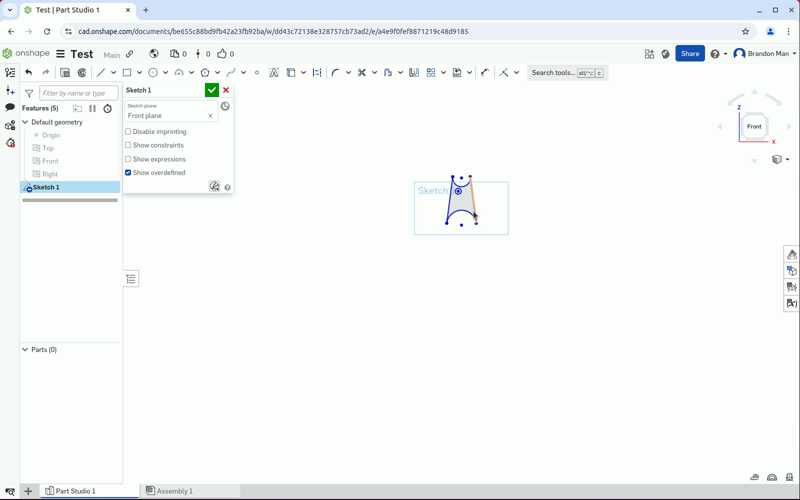
scroll(6)
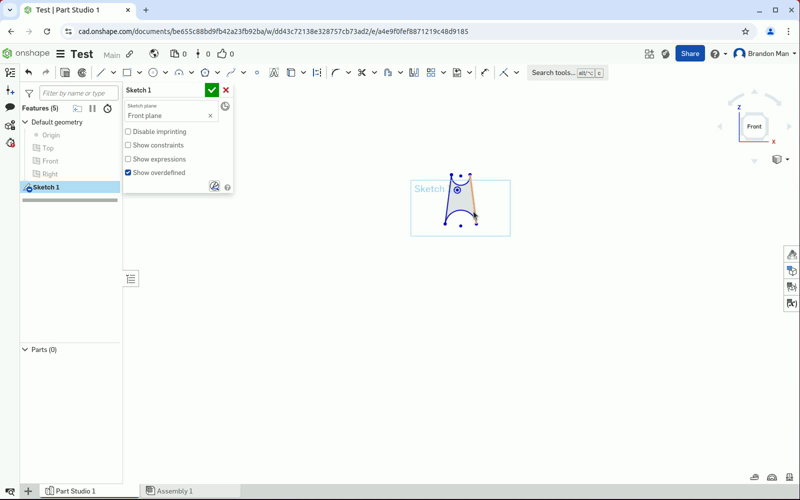
scroll(6)
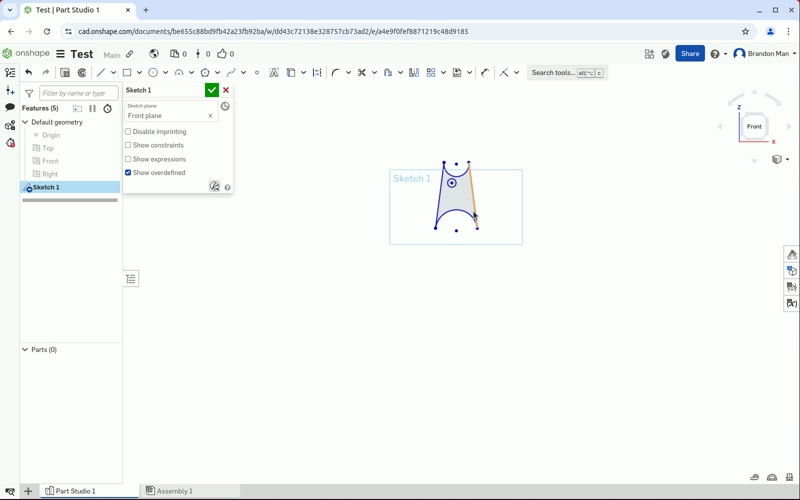
scroll(6)
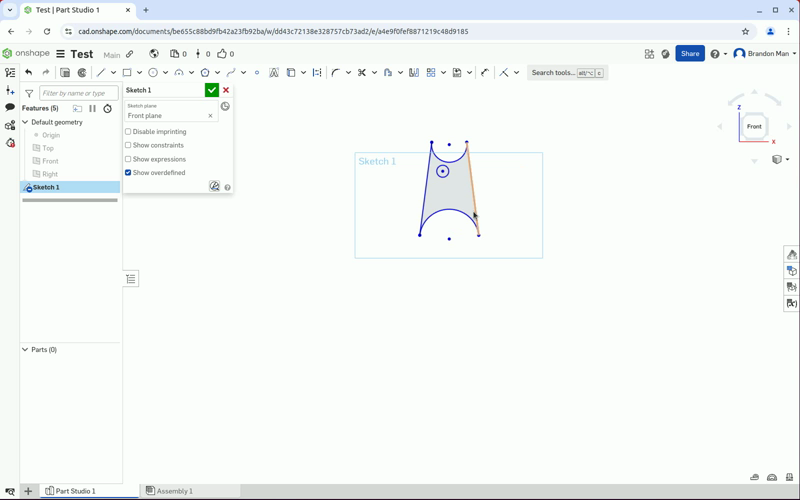
scroll(6)
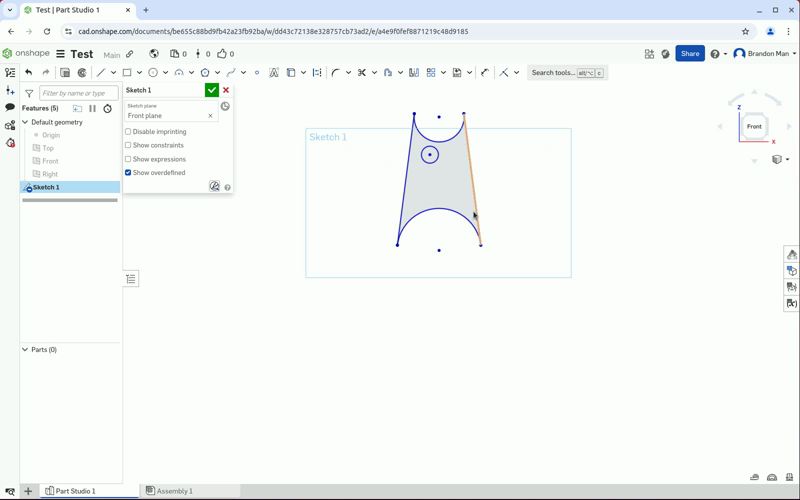
scroll(6)
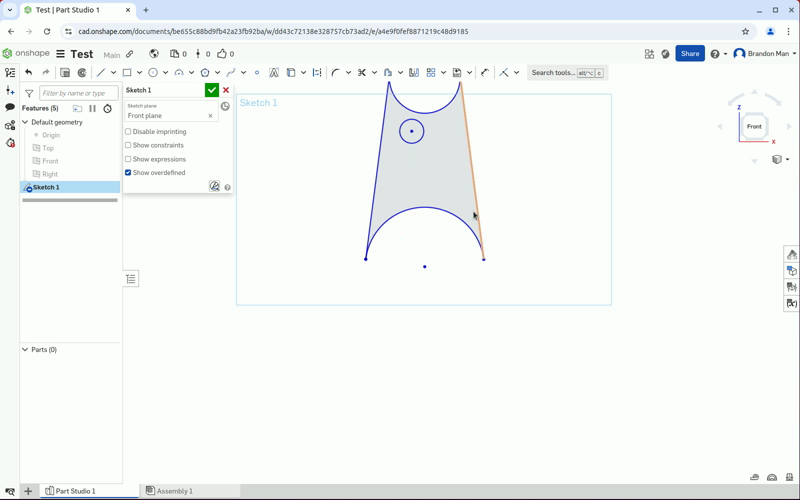
scroll(6)
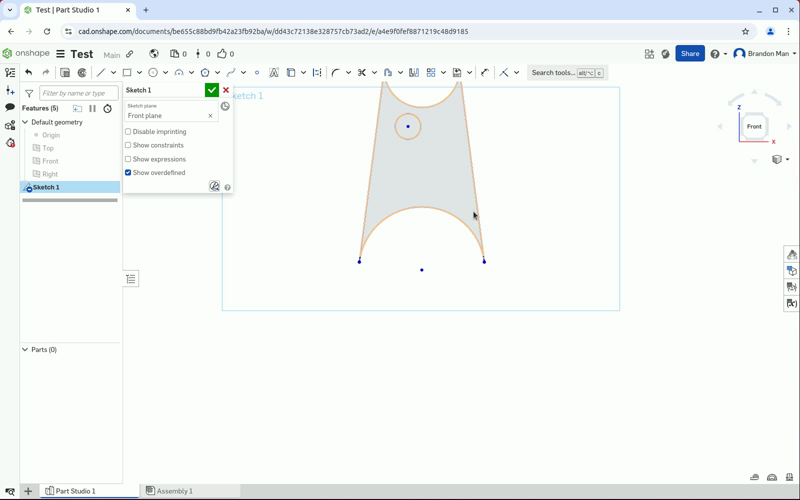
scroll(6)
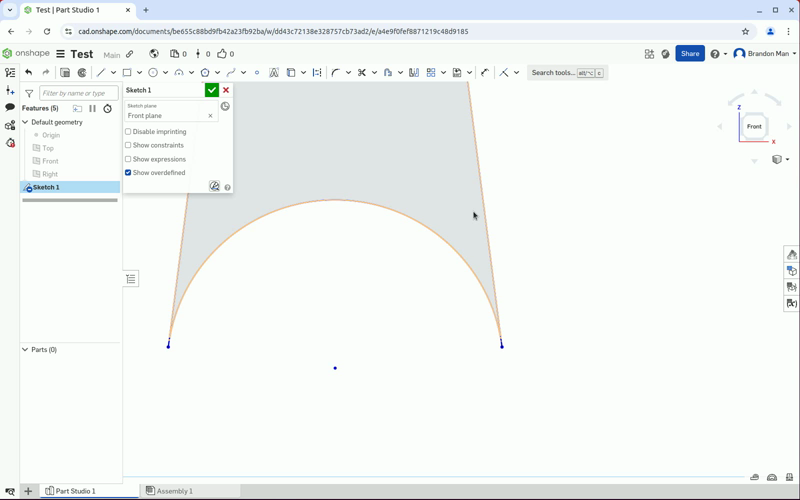
click(473, 211)
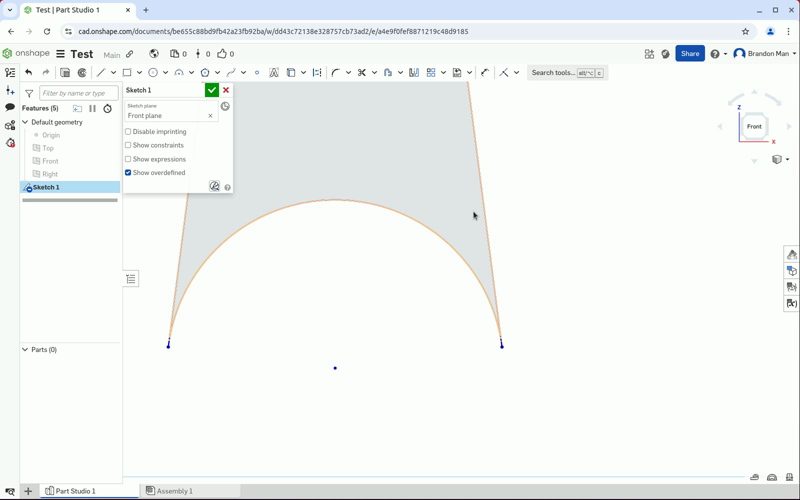
scroll(-6)
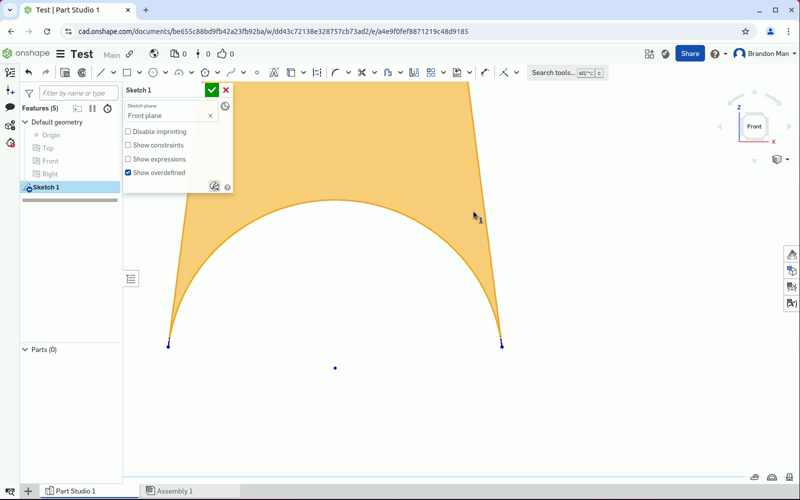
scroll(-6)
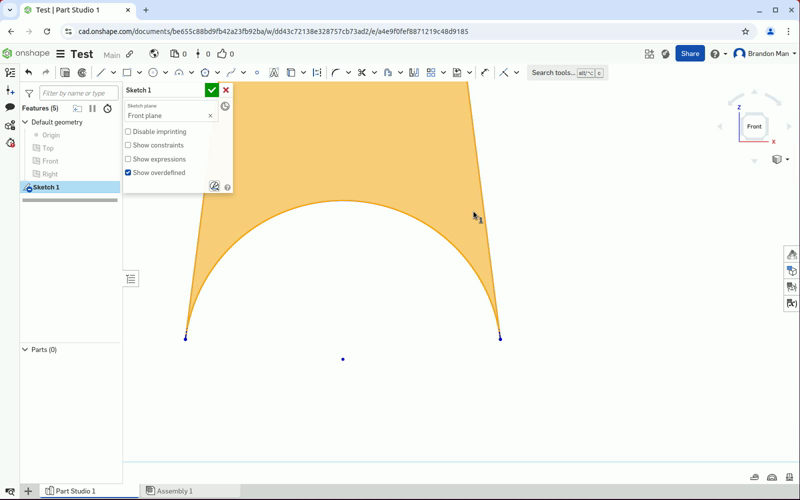
scroll(-6)
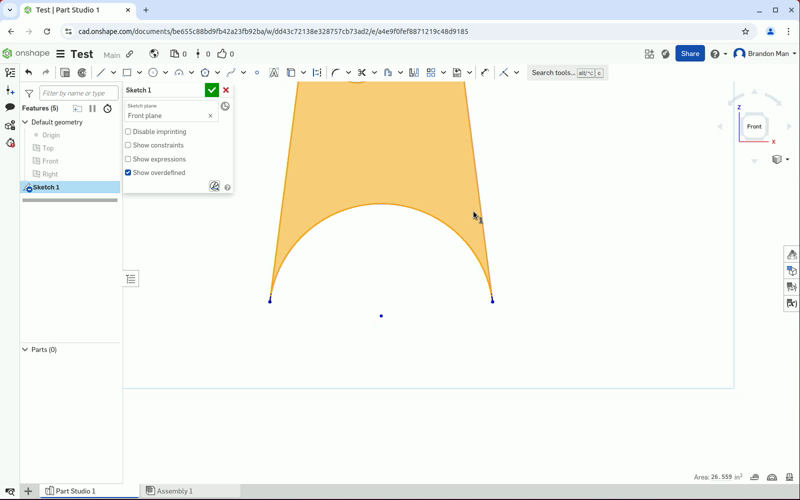
scroll(-6)
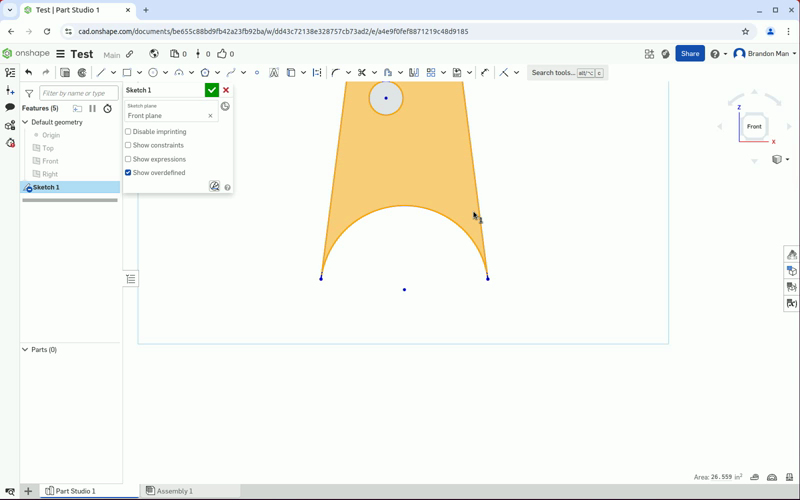
scroll(-6)
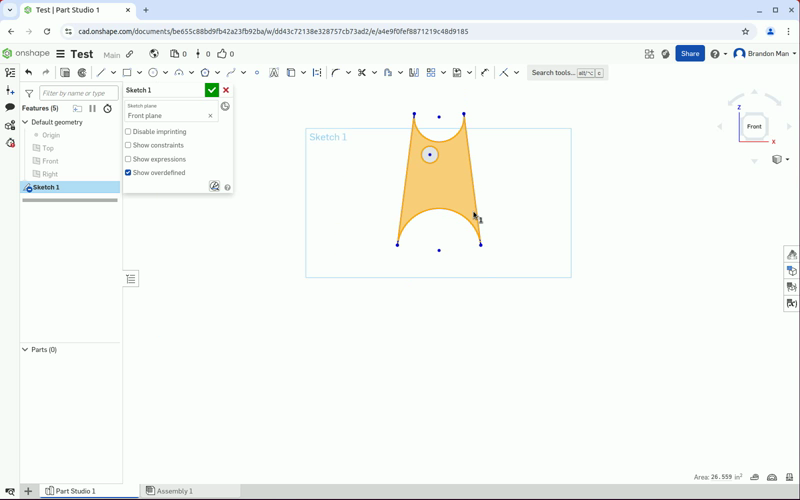
scroll(-6)
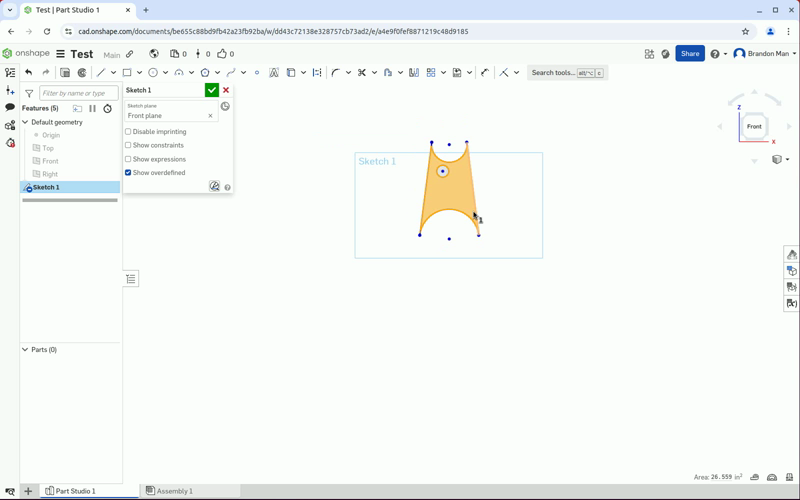
scroll(-6)
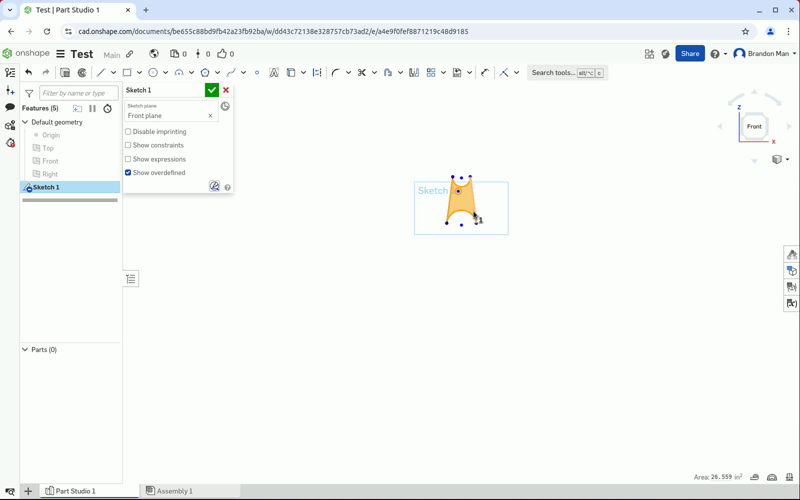
mouse_move(73, 352)
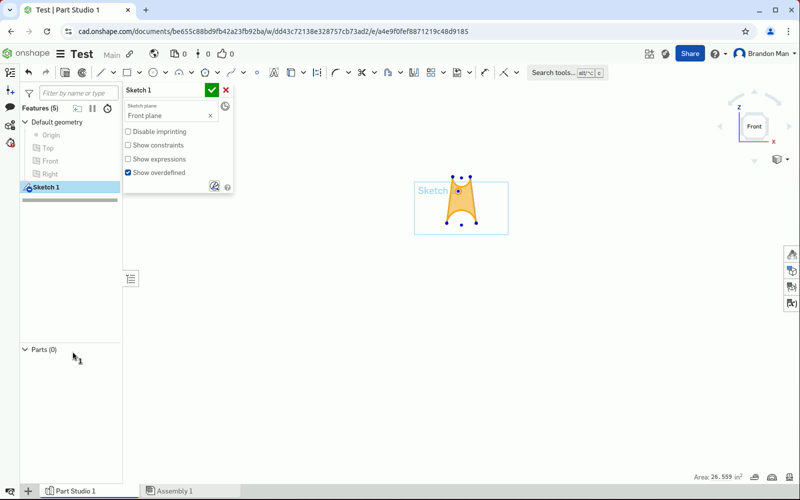
key(shift+y)
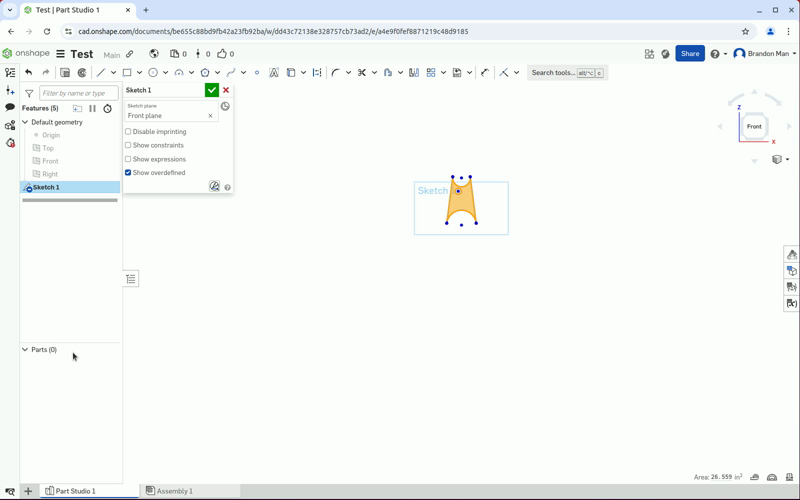
key(shift+e)
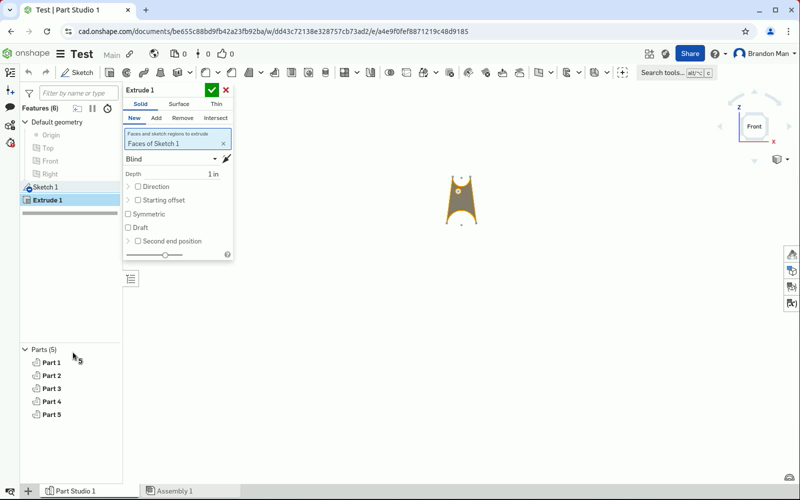
mouse_move(143, 106)
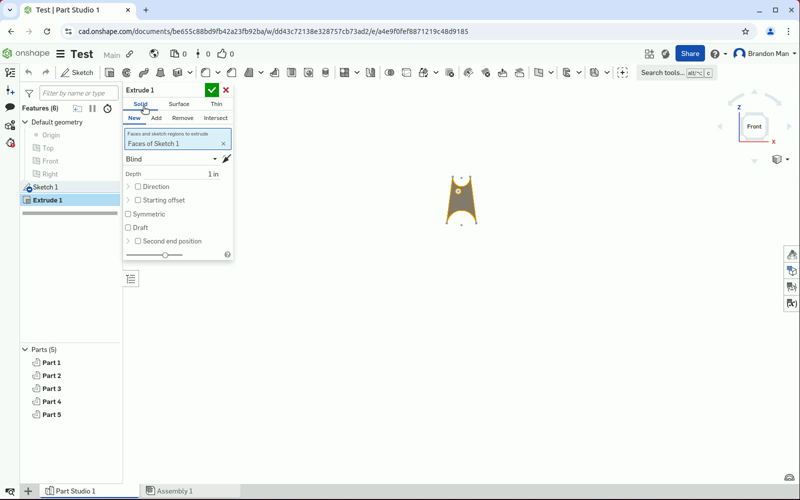
click(143, 106)
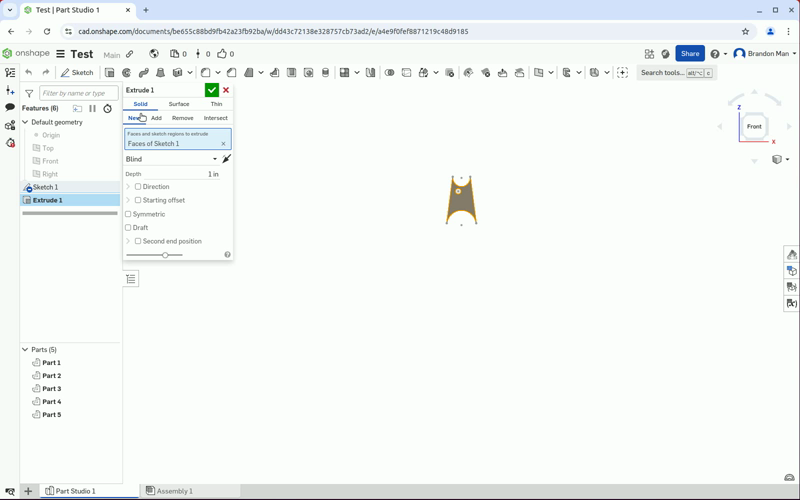
mouse_move(137, 120)
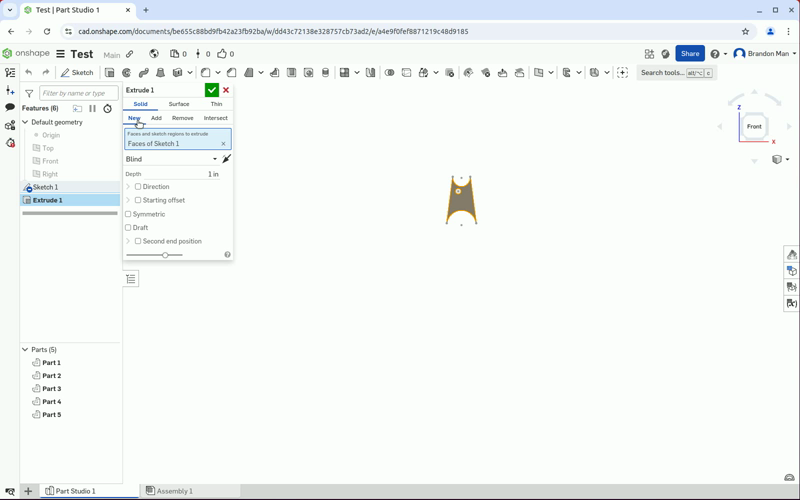
click(137, 120)
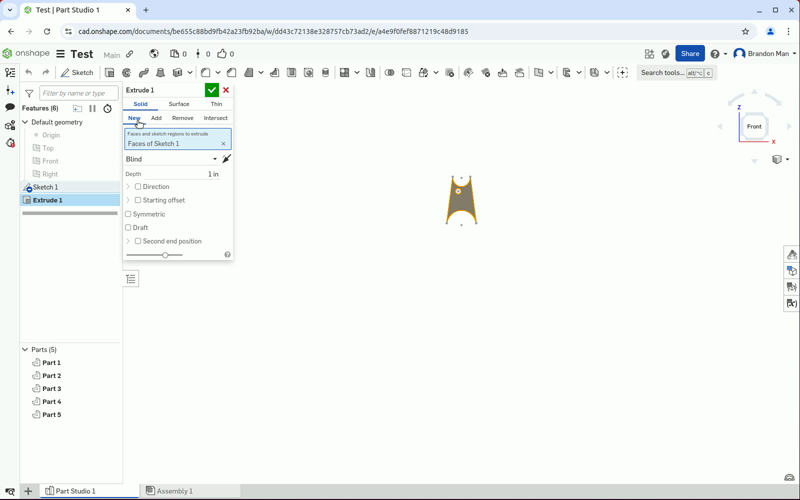
key(tab, 4)
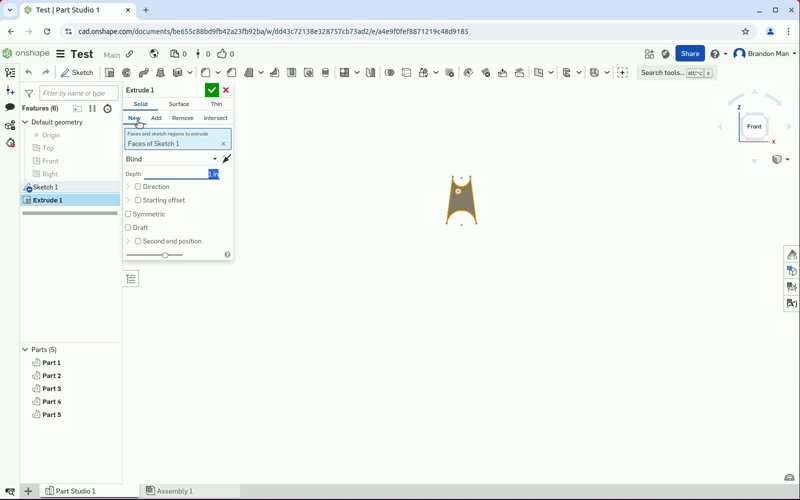
text(0.481)
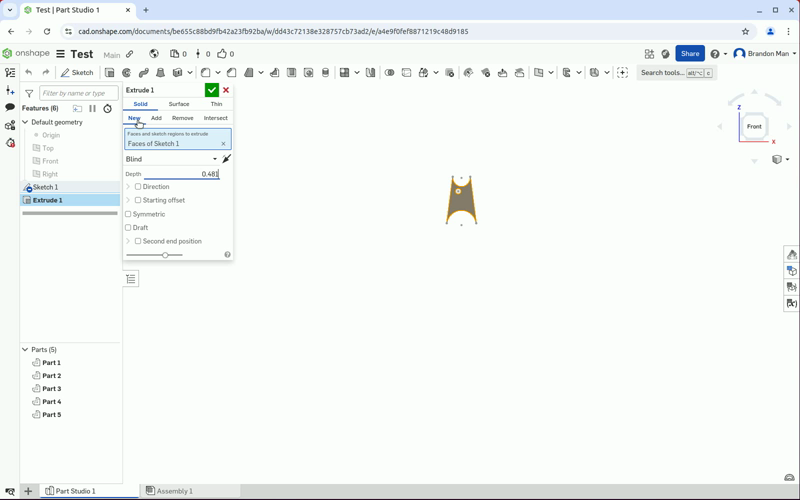
key(enter)
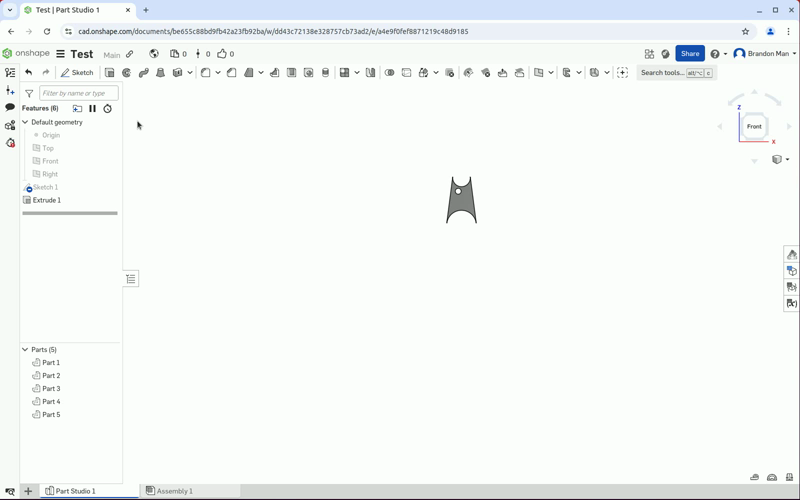
key(shift+h)
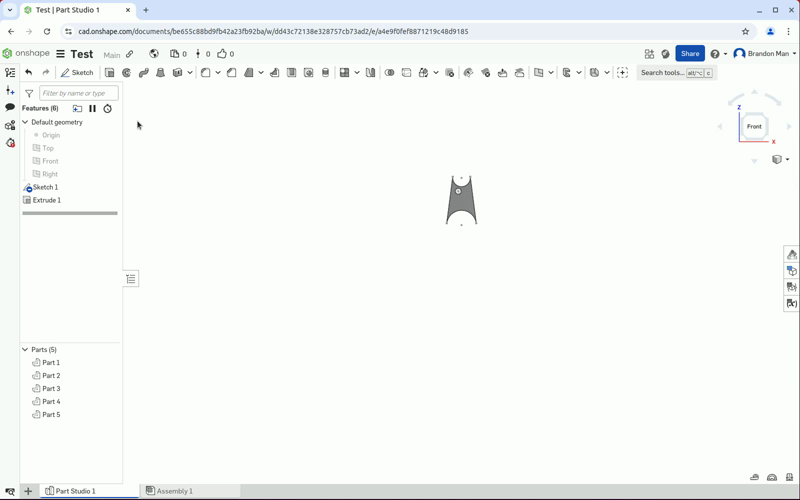
key(shift+h)
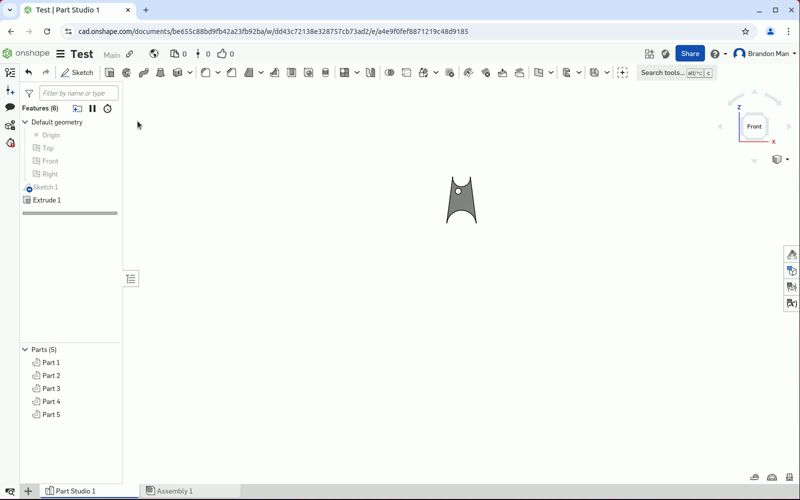
mouse_move(73, 189)
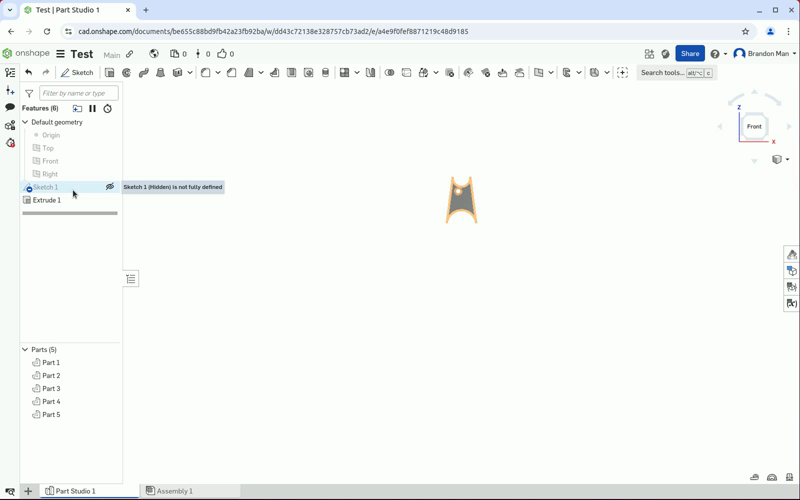
click(73, 189)
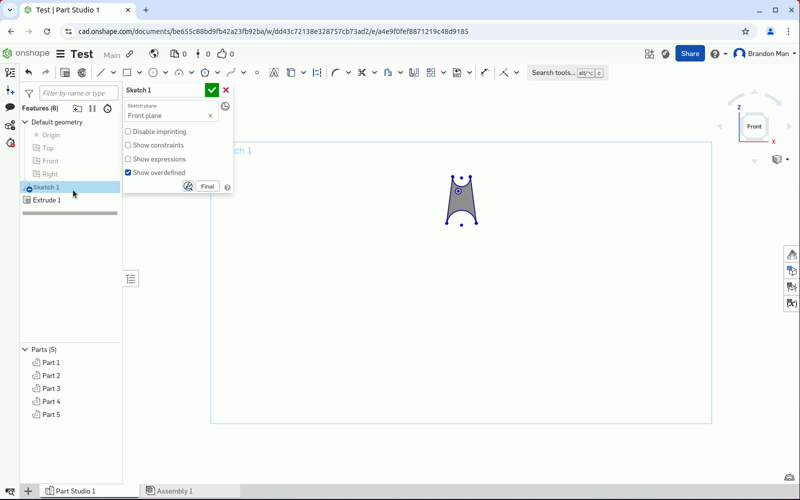
mouse_move(229, 92)
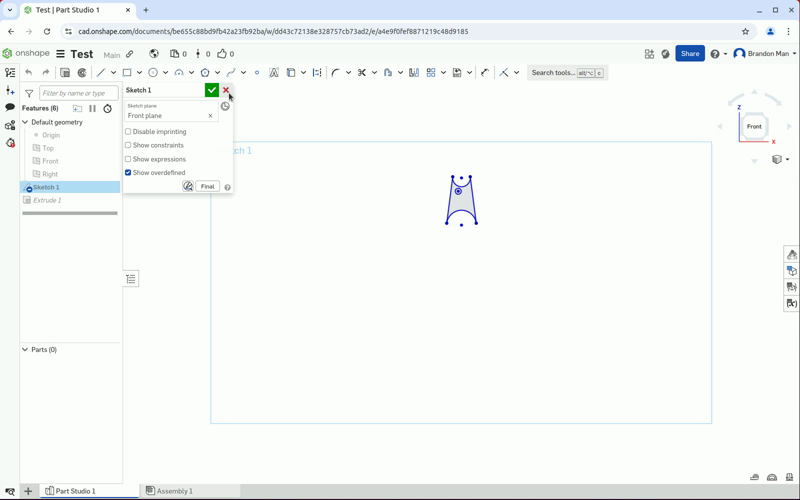
click(229, 92)
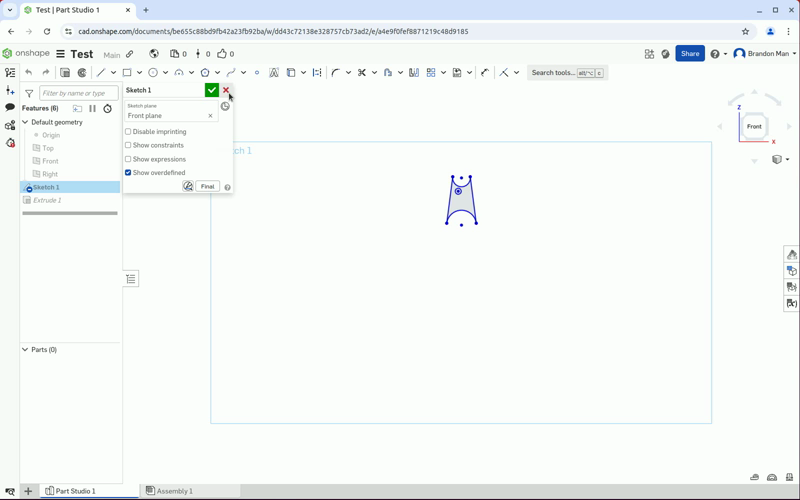
key(shift+s)
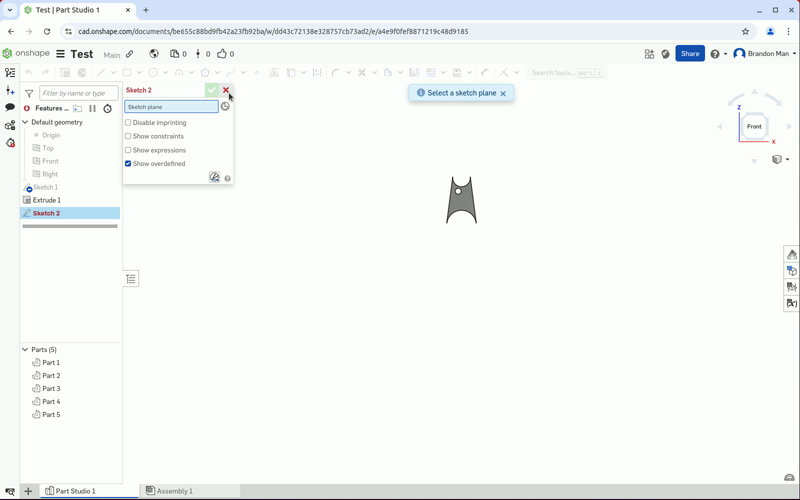
mouse_move(73, 163)
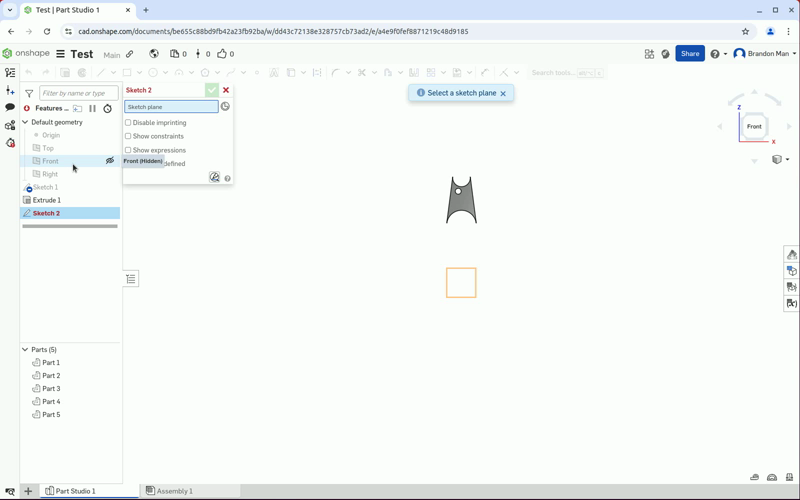
click(73, 163)
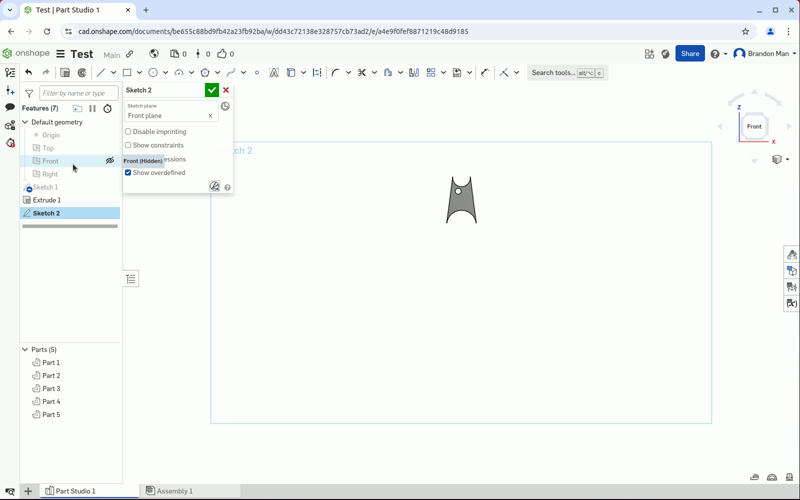
mouse_move(73, 352)
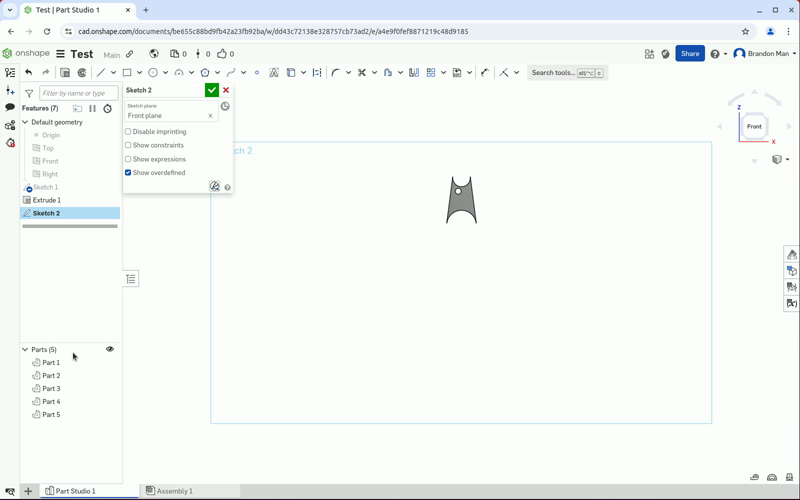
key(y)
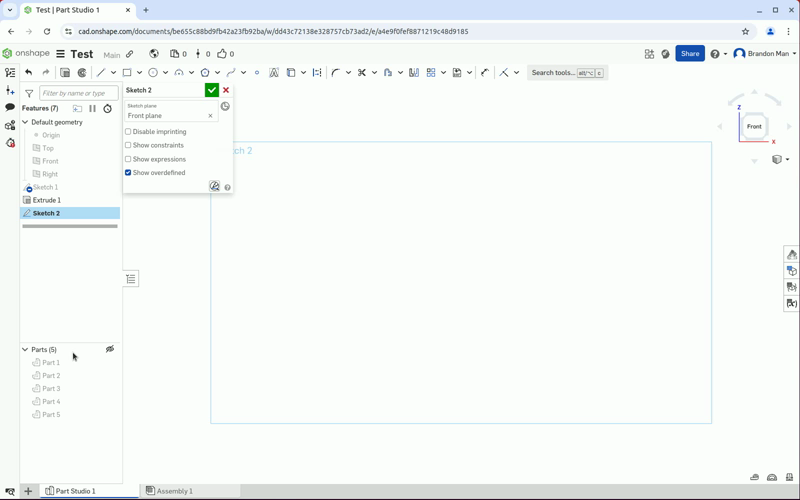
key(c)
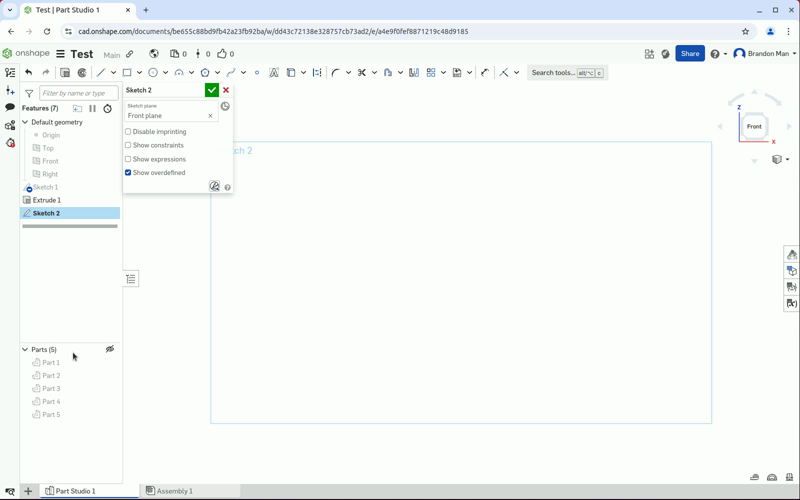
key_down(shift)
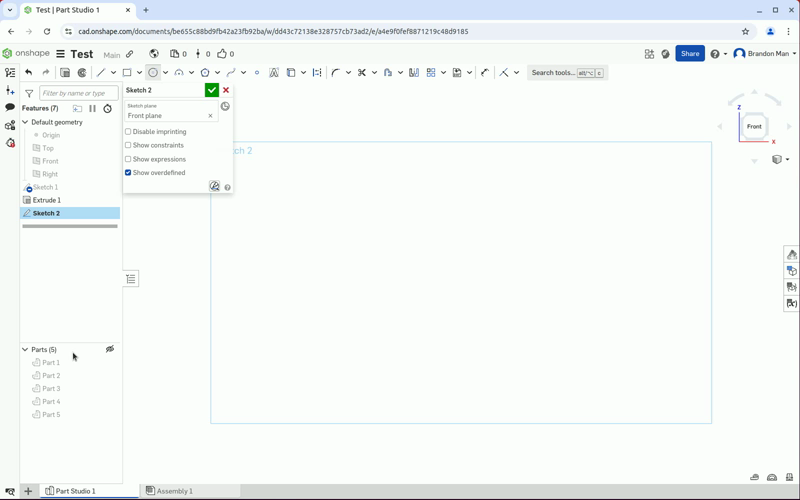
mouse_move(461, 178)
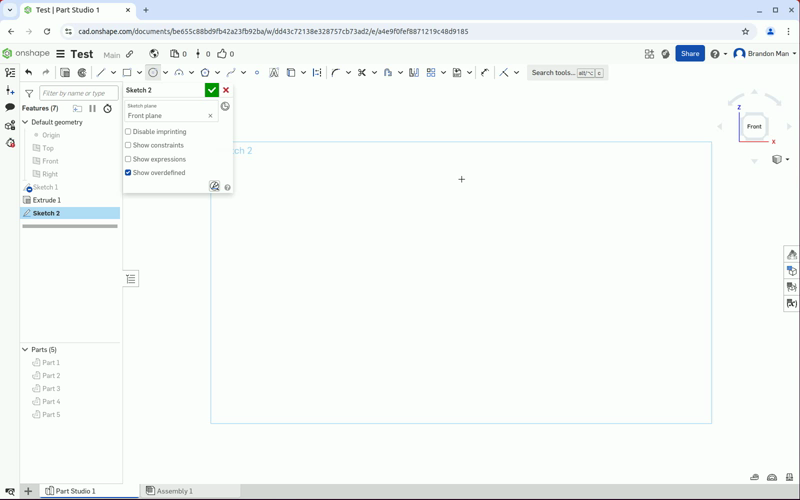
click(461, 178)
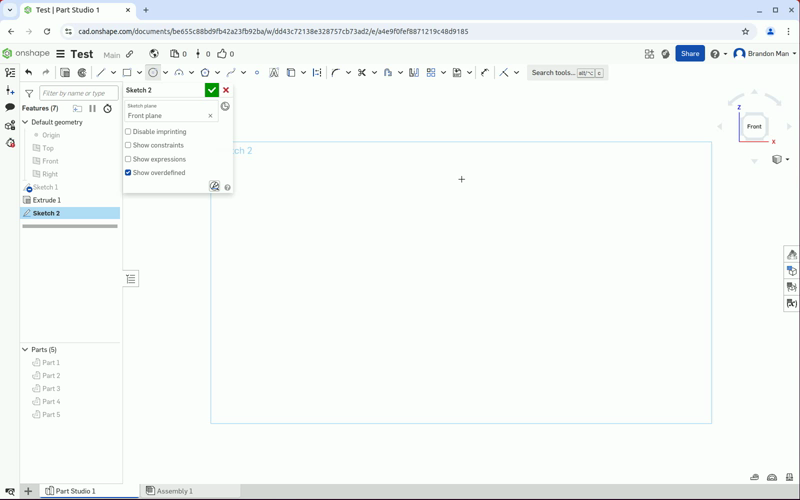
key_up(shift)
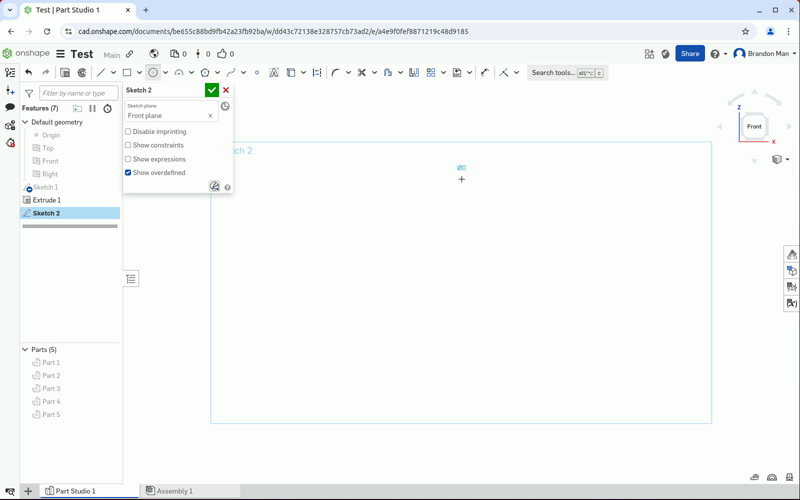
mouse_move(471, 178)
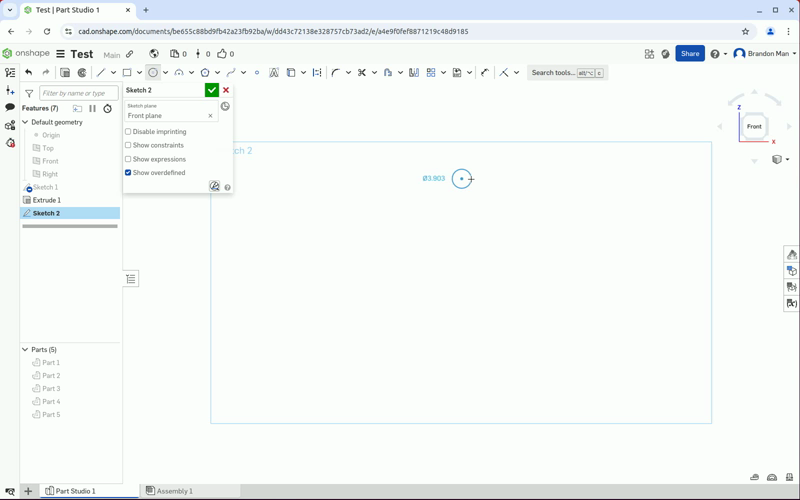
click(471, 178)
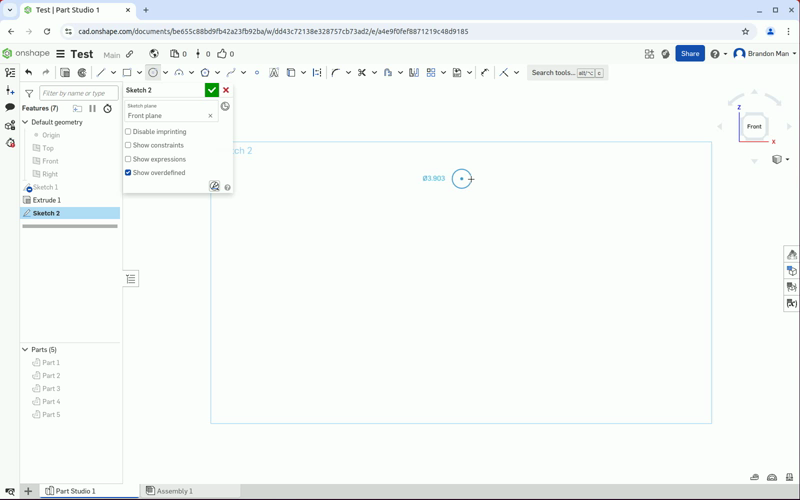
key(esc)
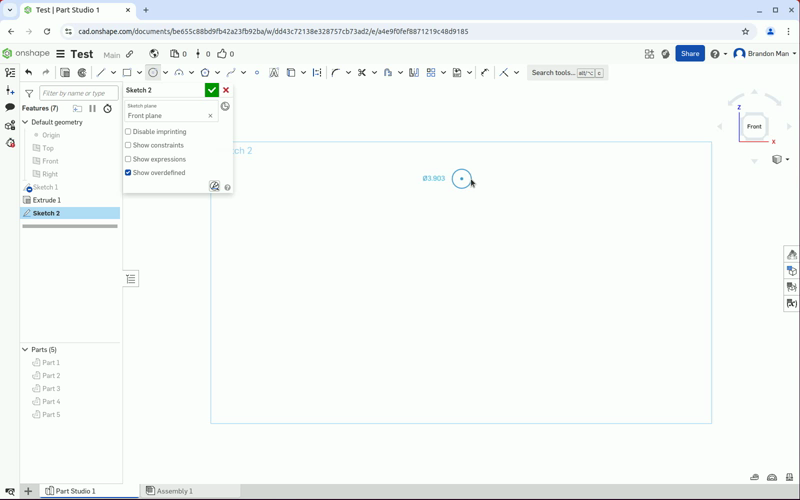
key(c)
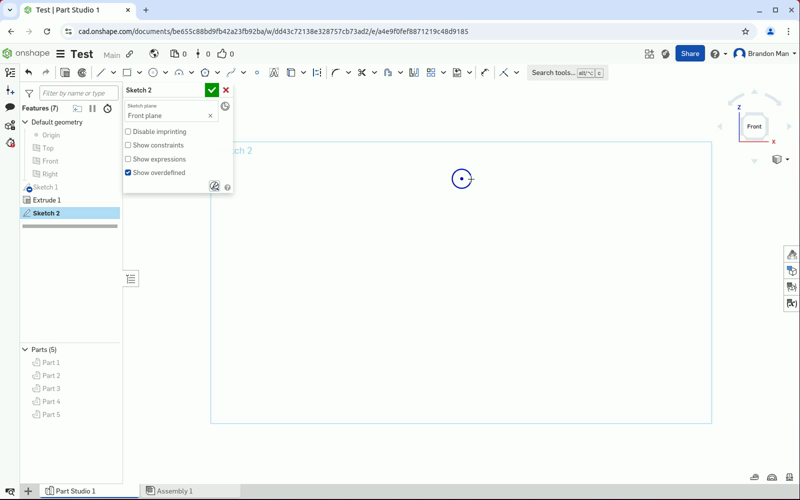
key_down(shift)
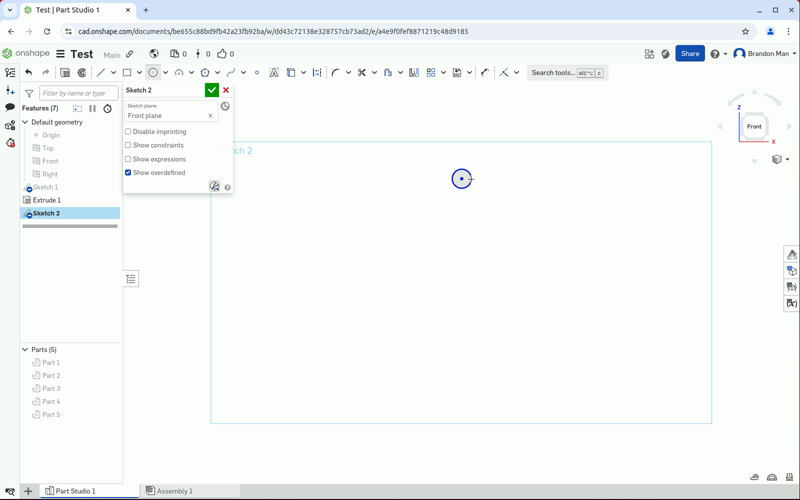
mouse_move(461, 178)
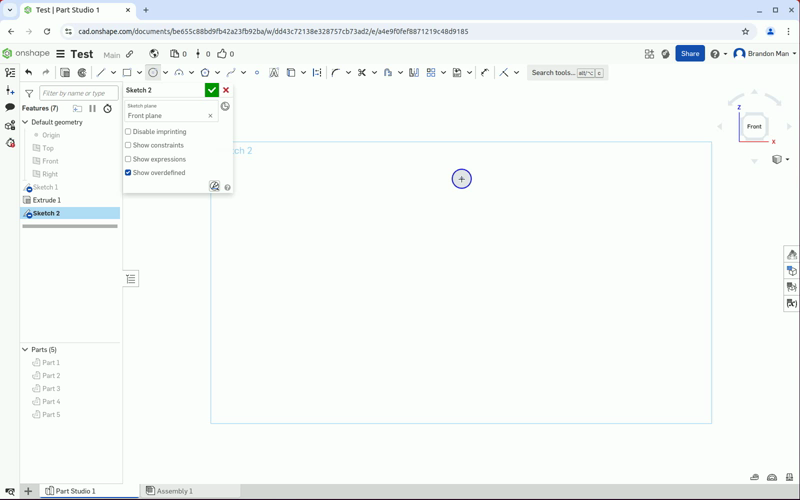
click(461, 178)
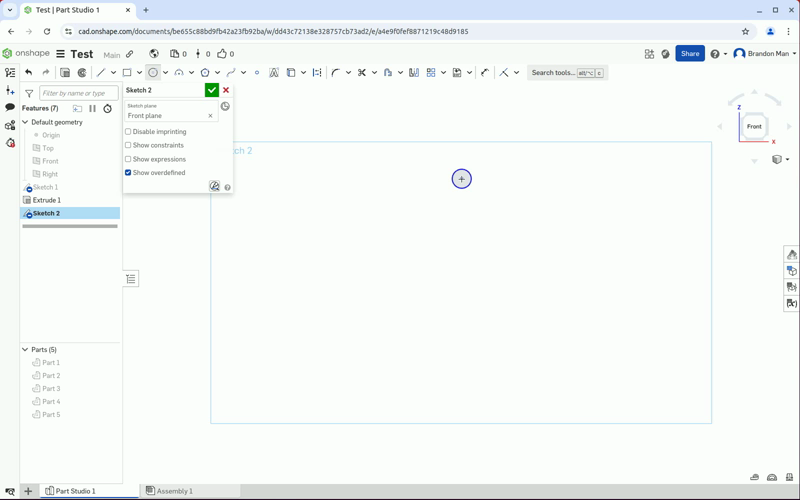
key_up(shift)
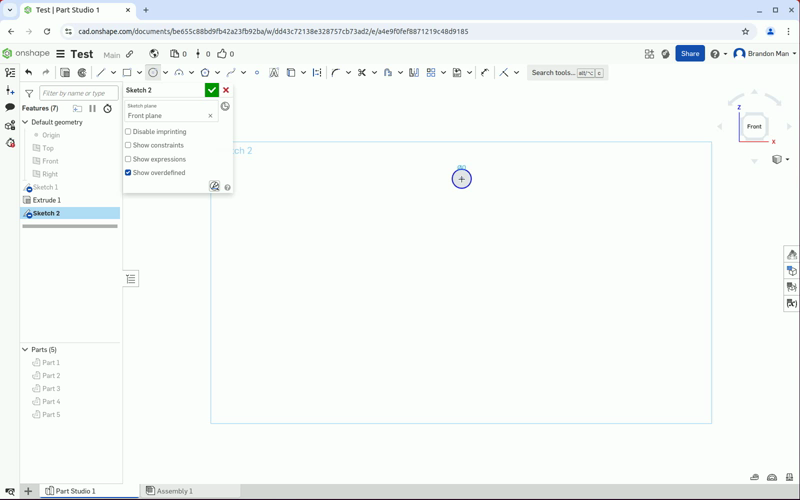
mouse_move(464, 178)
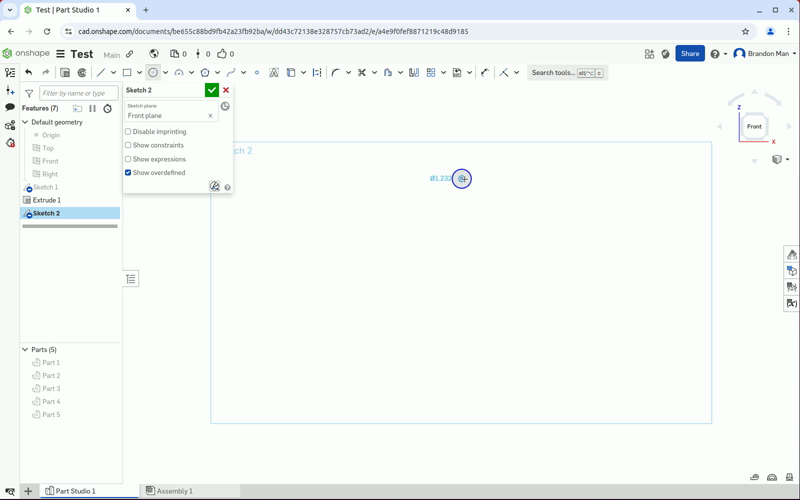
scroll(6)
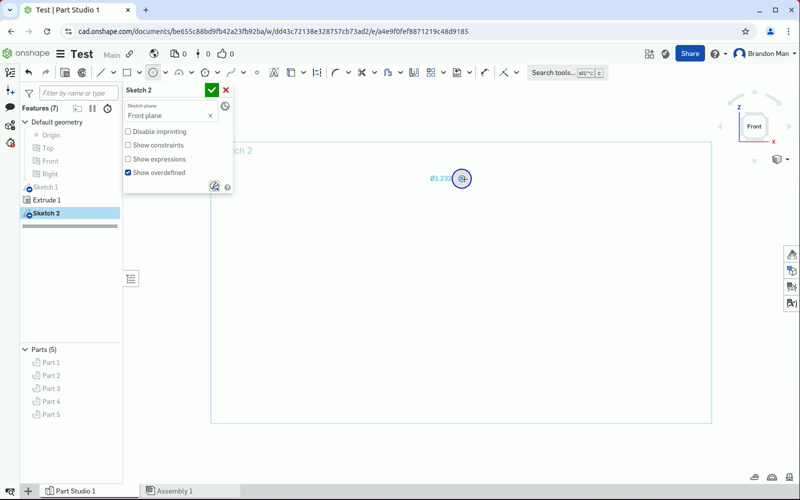
scroll(6)
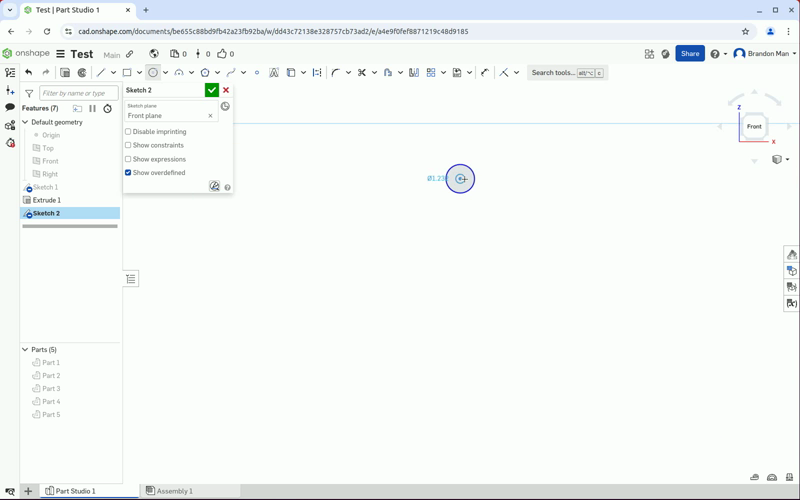
scroll(6)
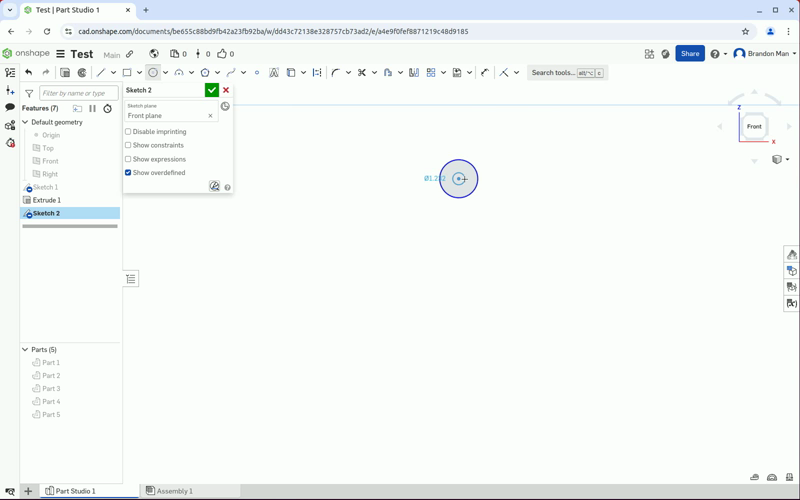
scroll(6)
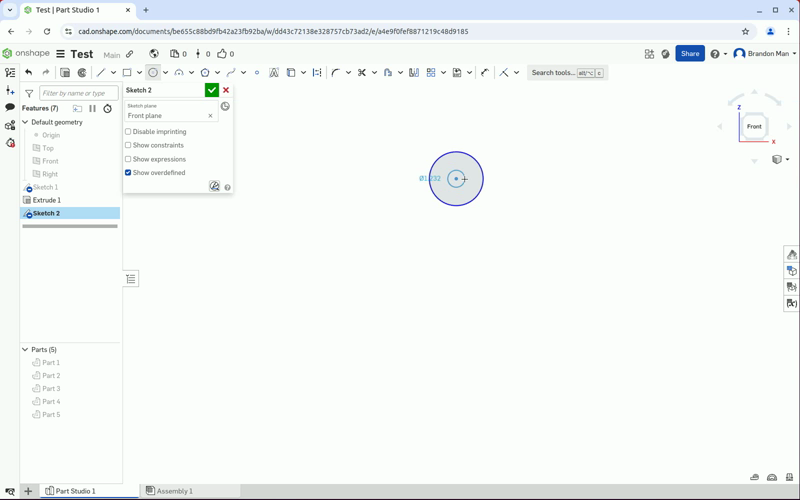
scroll(6)
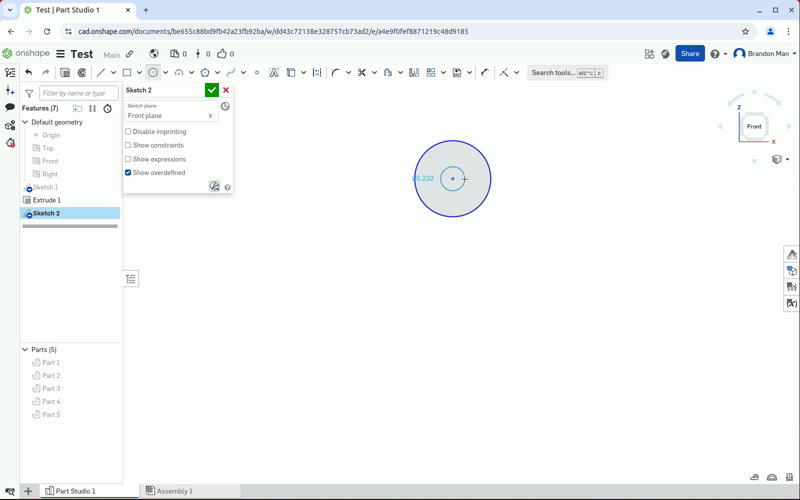
scroll(6)
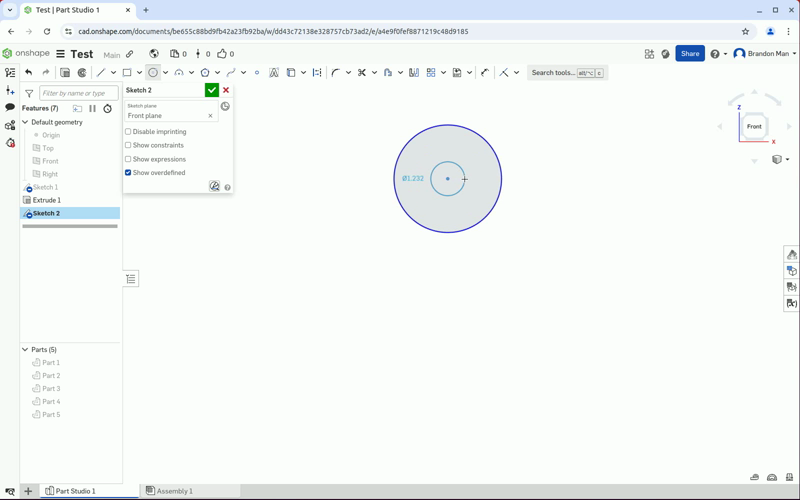
scroll(6)
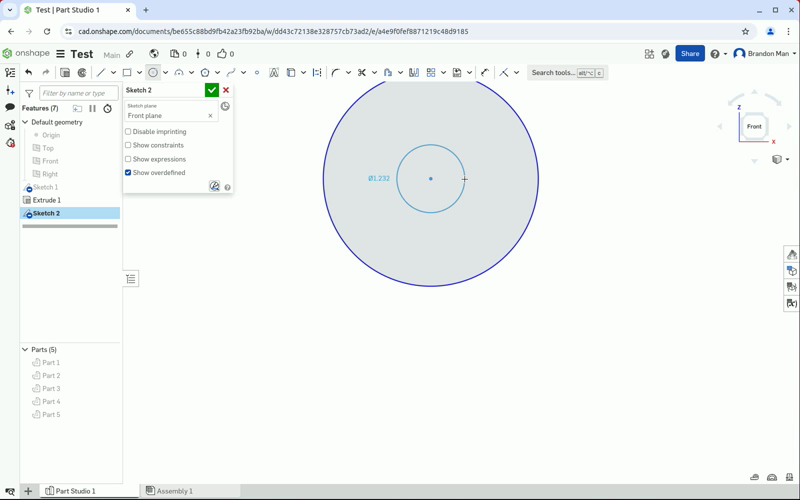
click(464, 178)
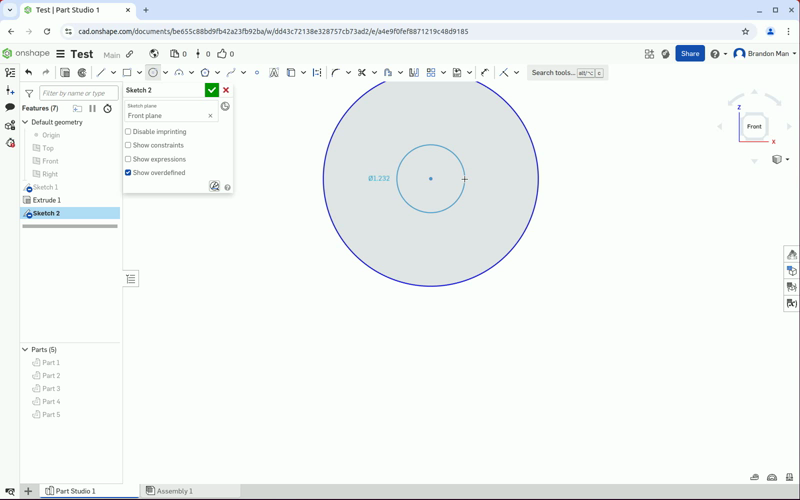
scroll(-6)
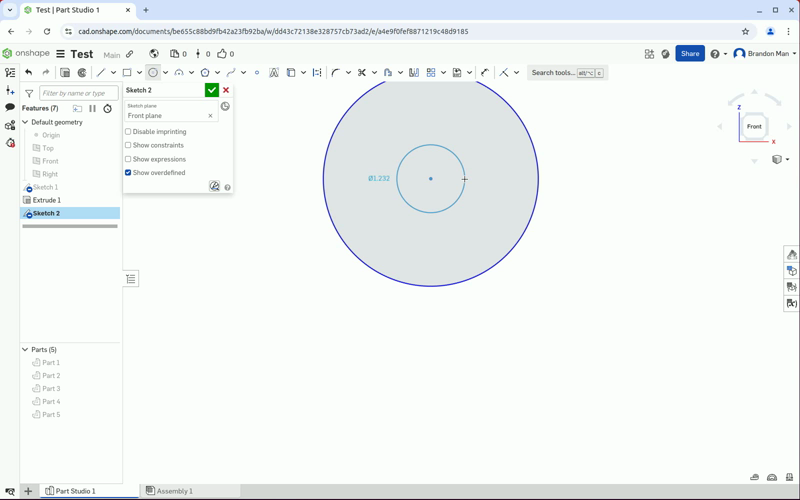
scroll(-6)
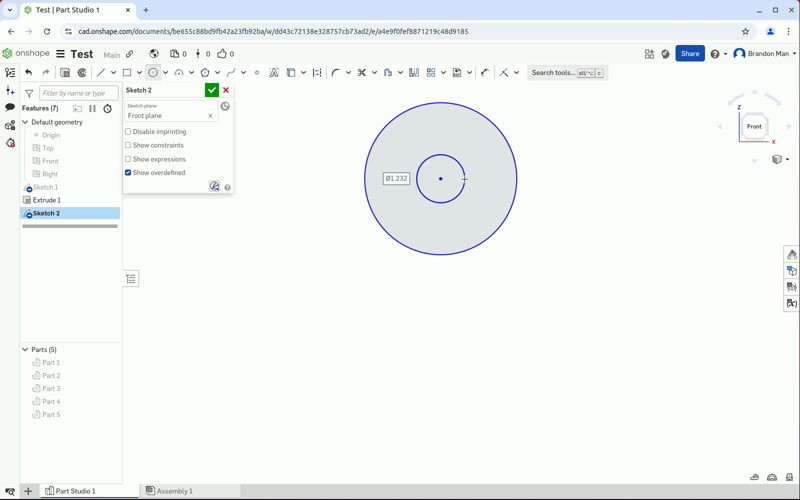
scroll(-6)
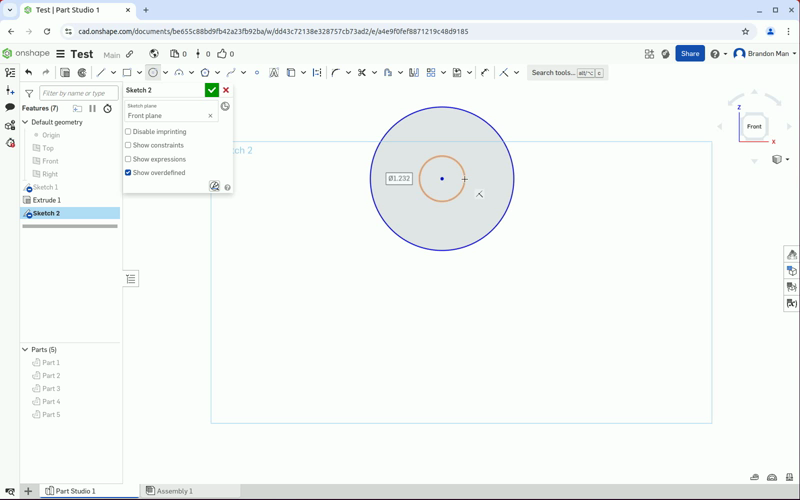
scroll(-6)
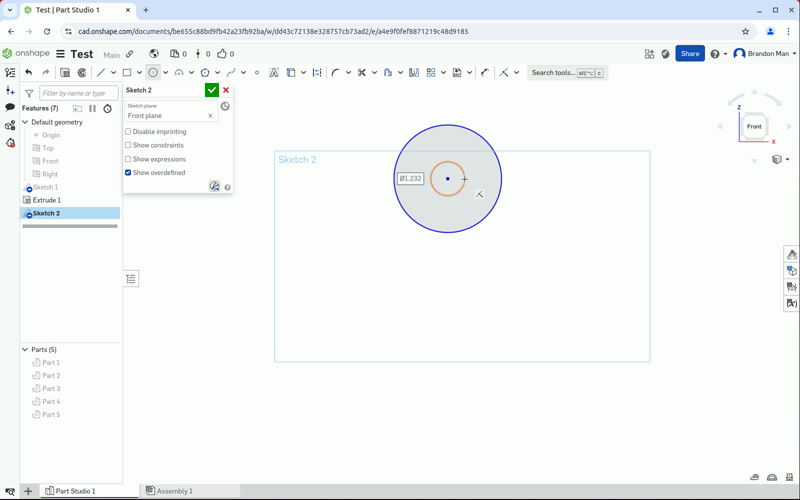
scroll(-6)
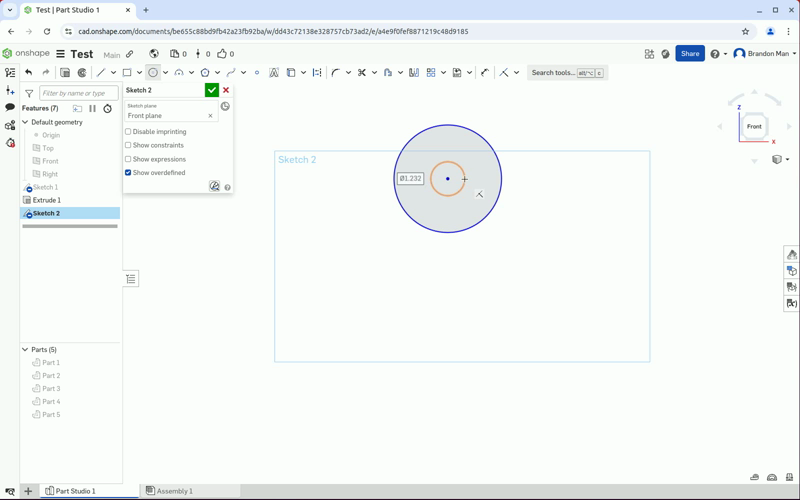
scroll(-6)
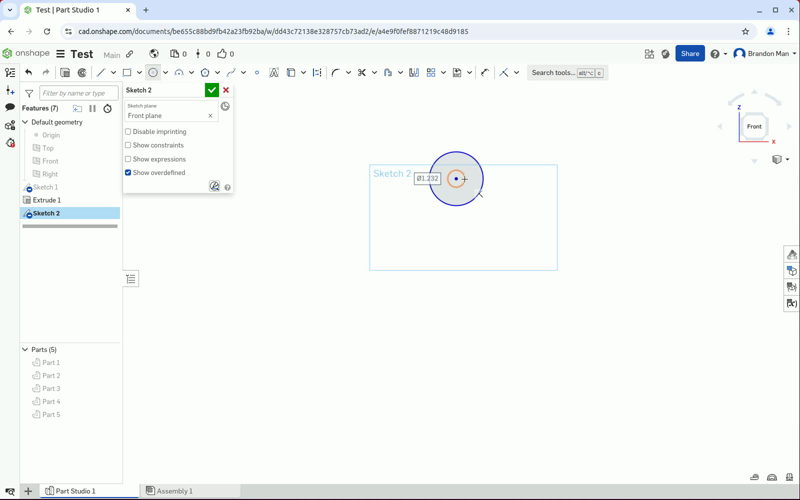
scroll(-6)
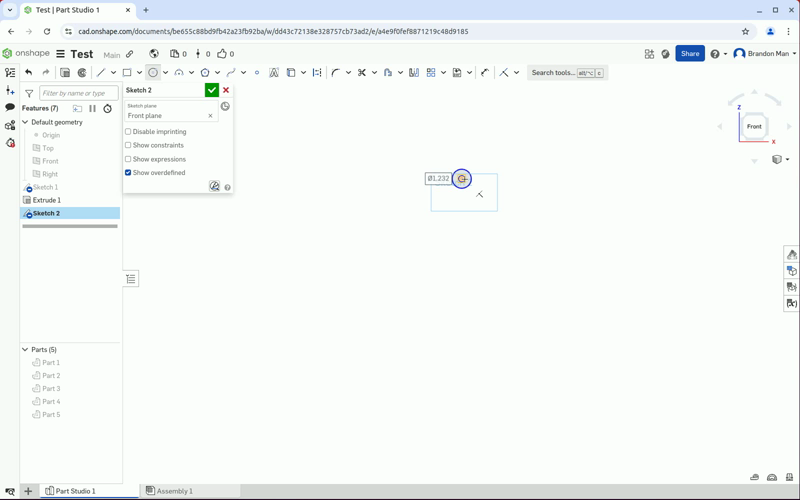
key(esc)
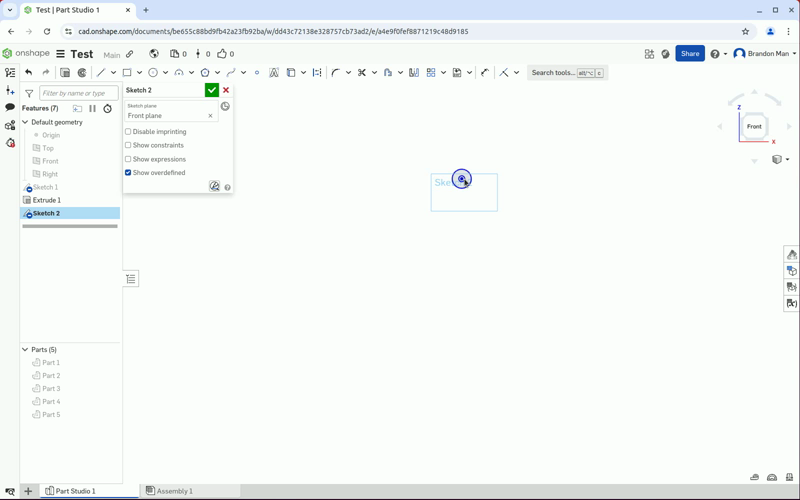
mouse_move(455, 173)
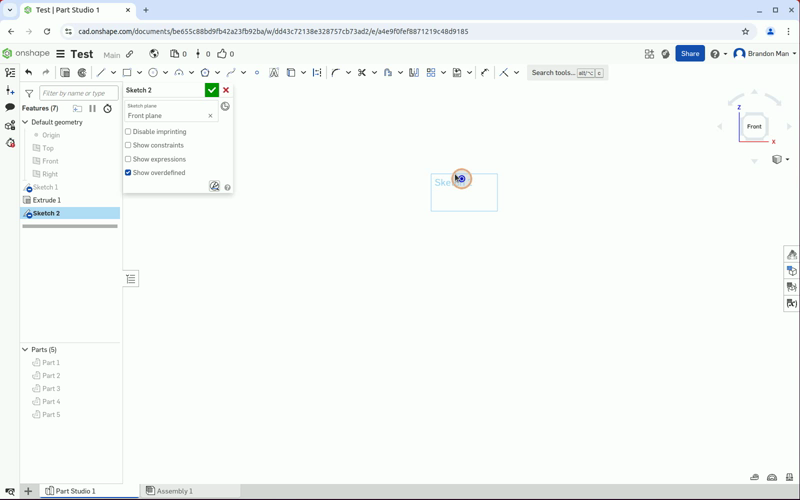
scroll(6)
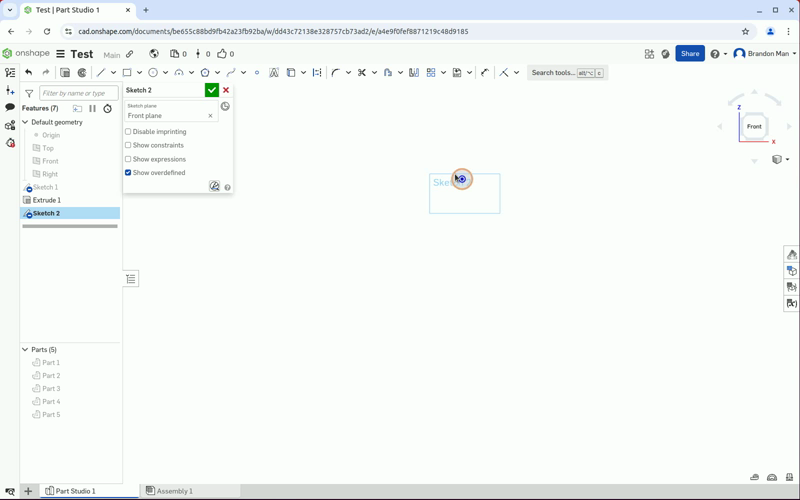
scroll(6)
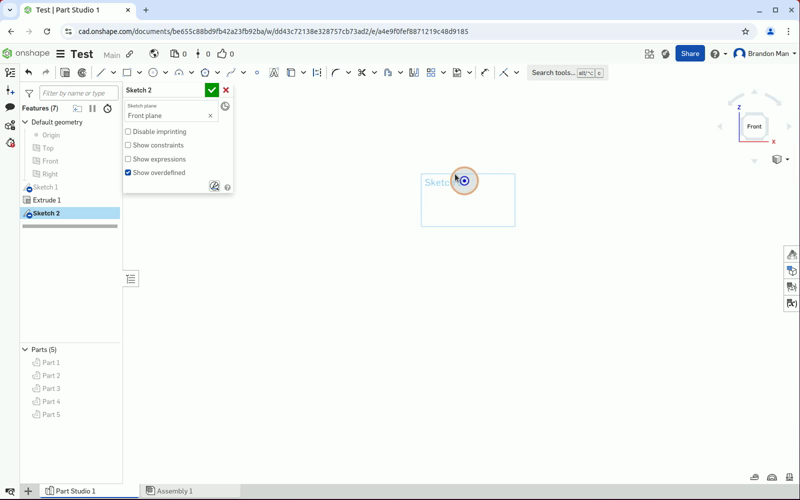
scroll(6)
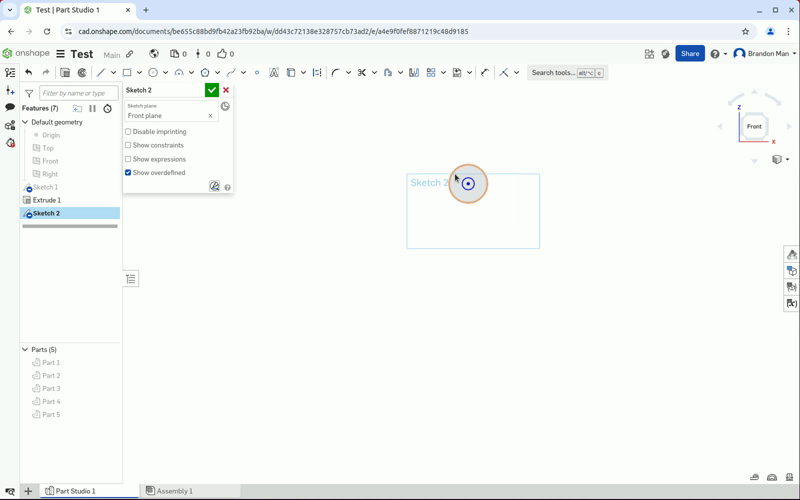
scroll(6)
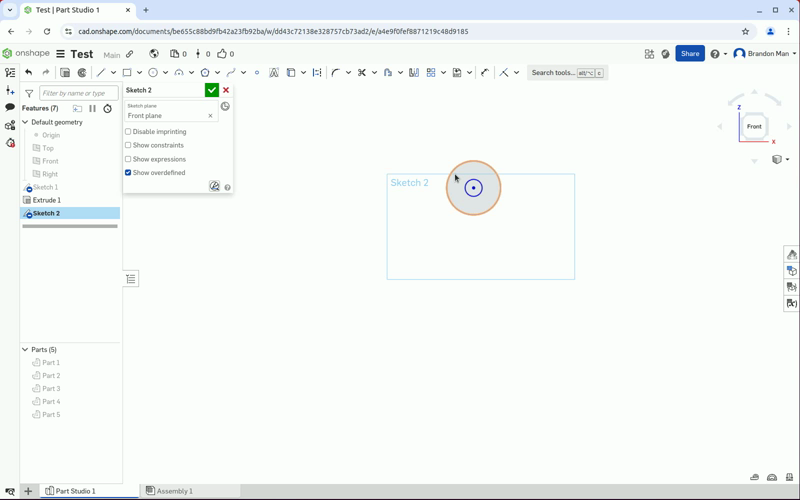
scroll(6)
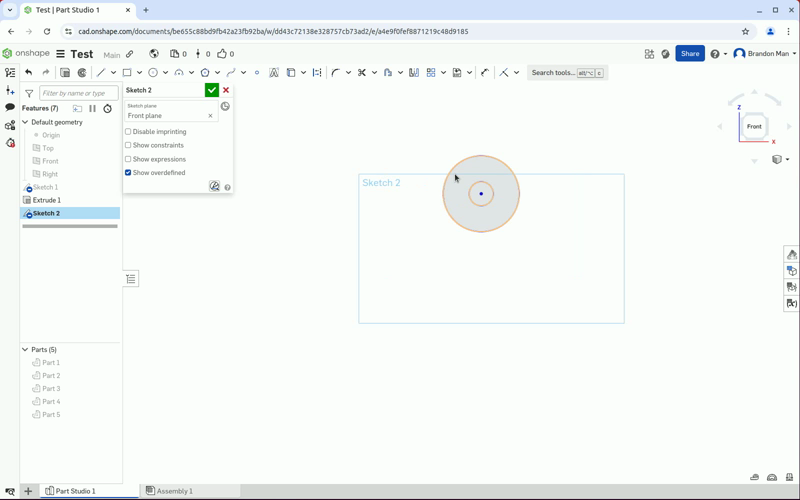
scroll(6)
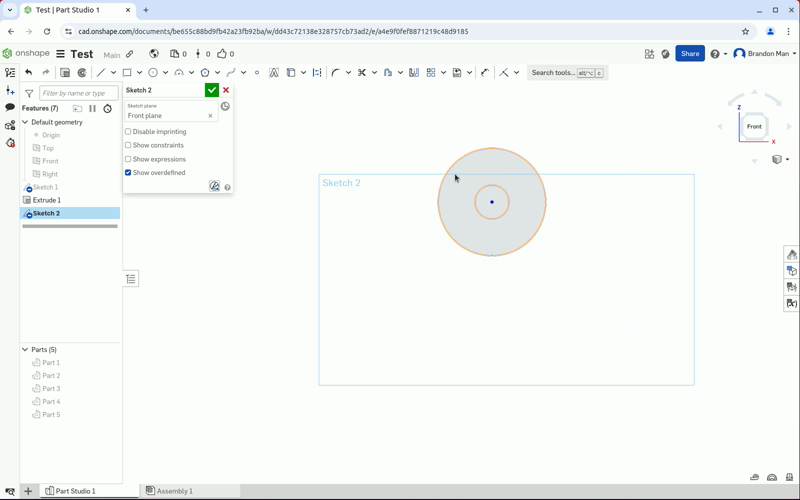
scroll(6)
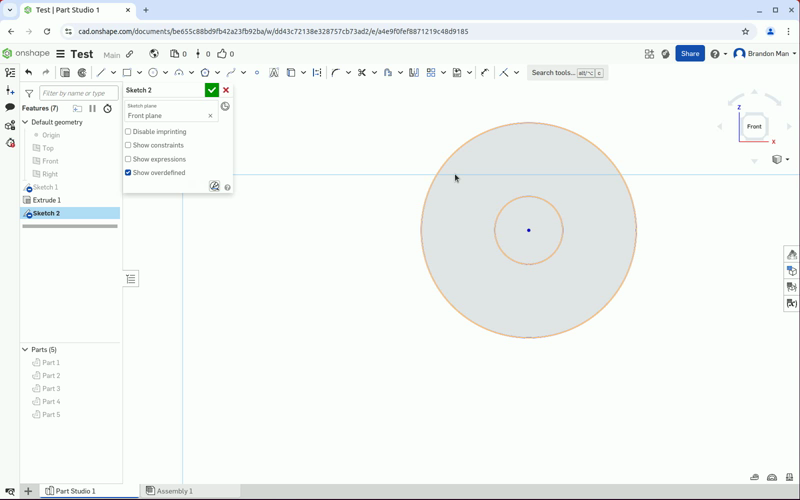
click(455, 173)
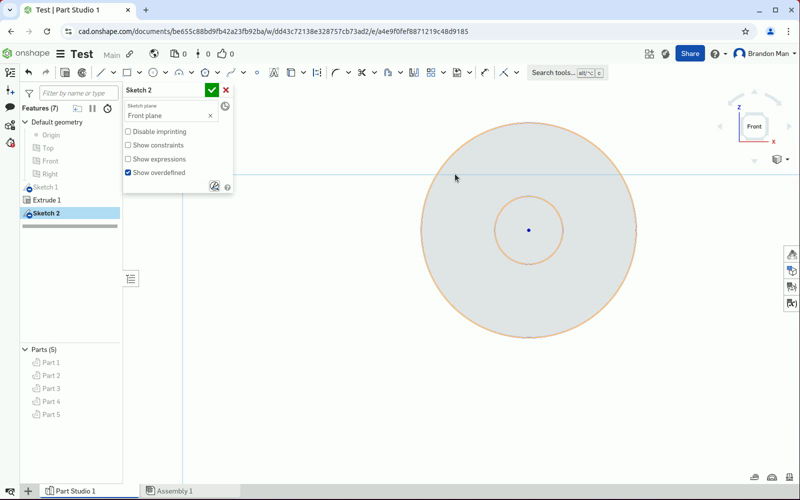
scroll(-6)
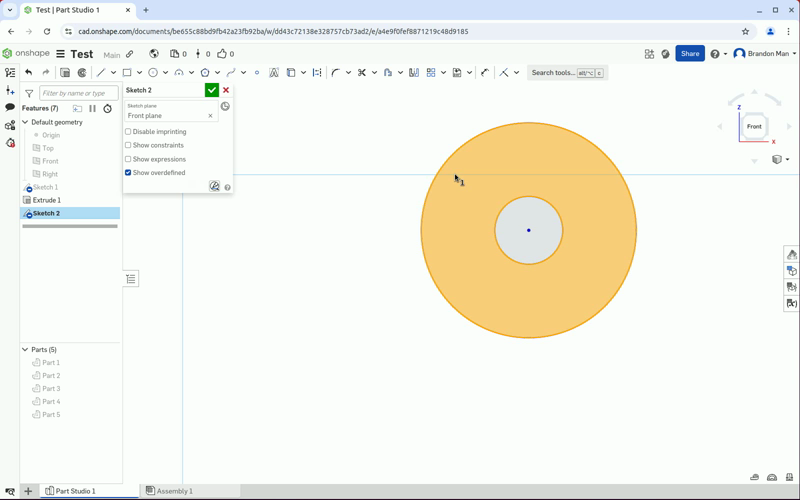
scroll(-6)
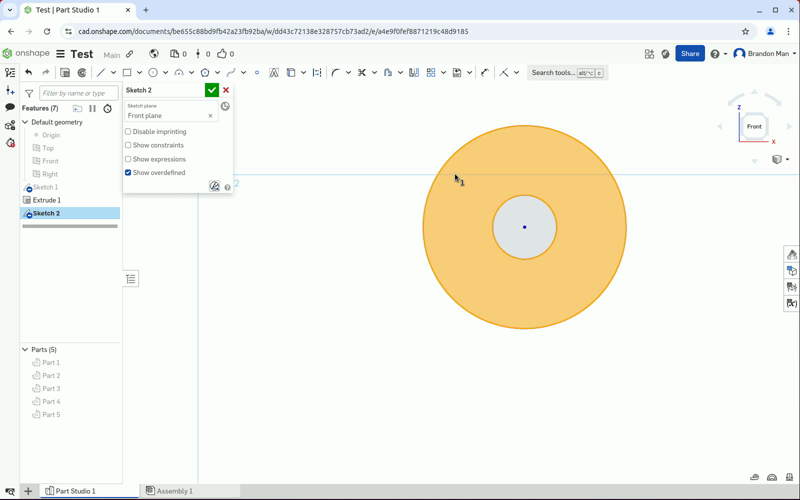
scroll(-6)
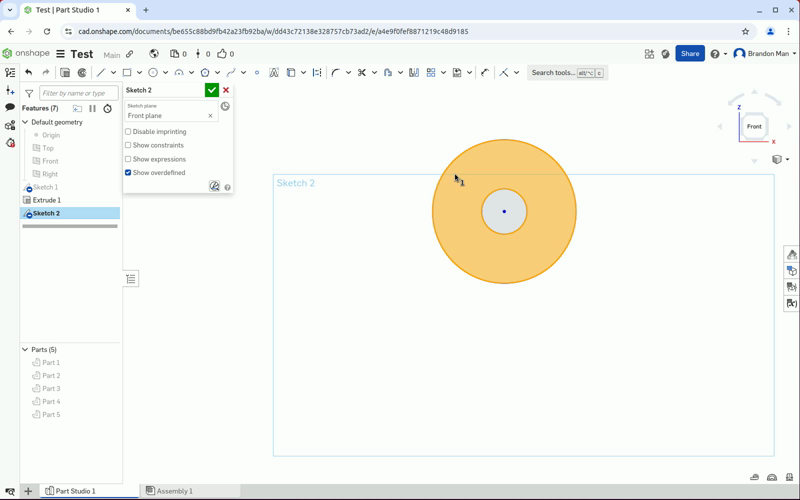
scroll(-6)
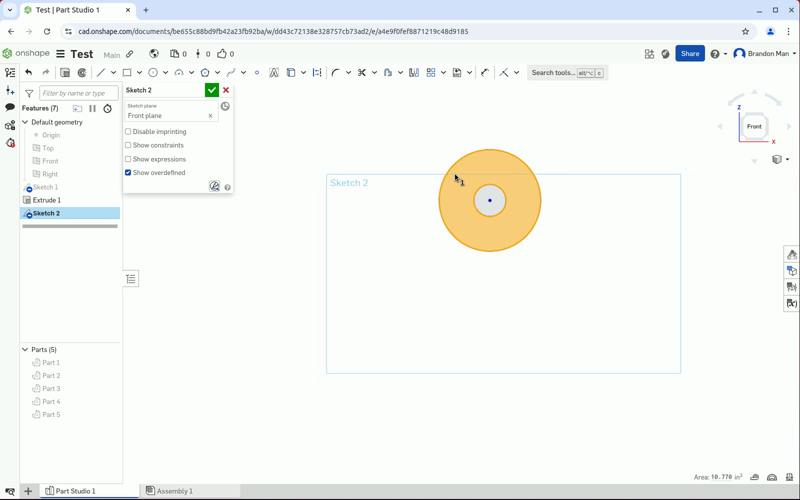
scroll(-6)
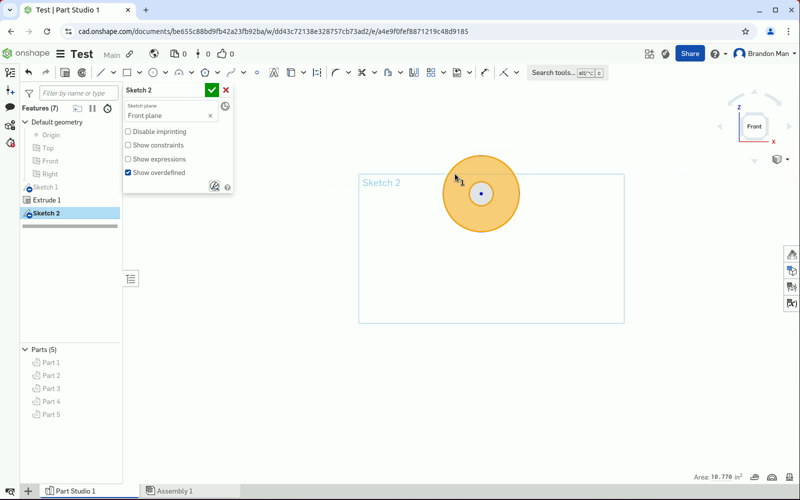
scroll(-6)
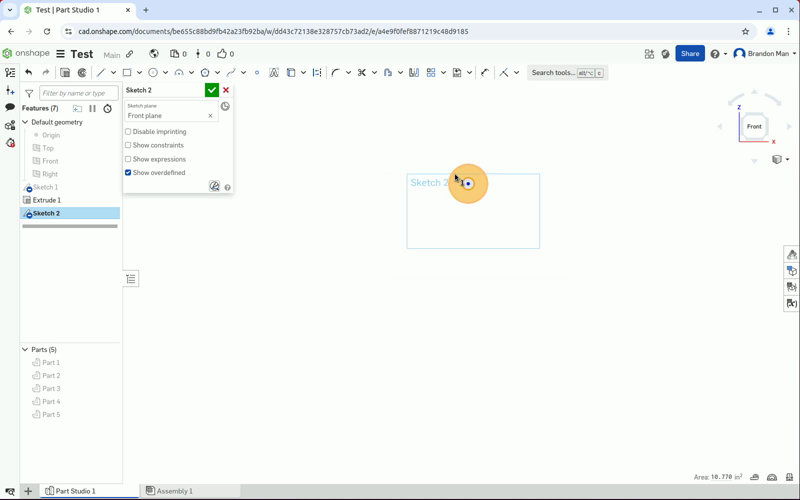
scroll(-6)
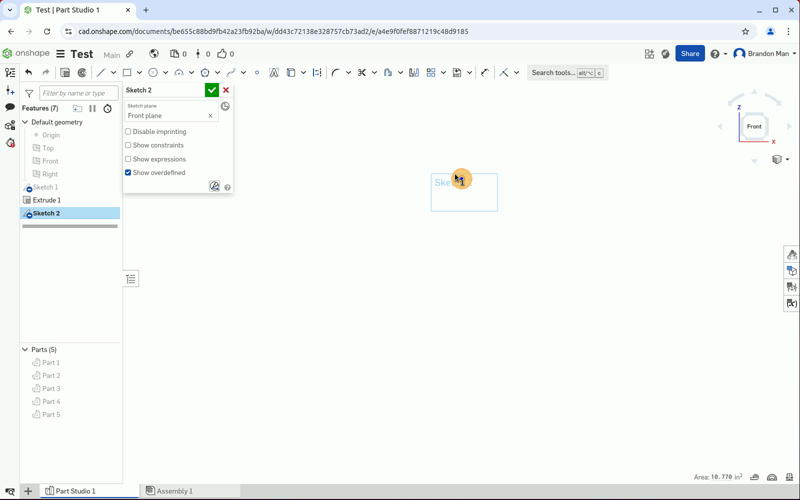
mouse_move(73, 352)
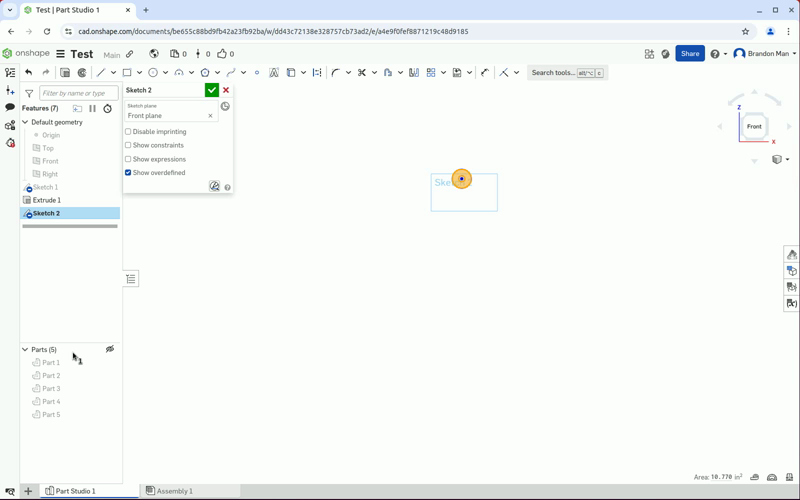
key(shift+y)
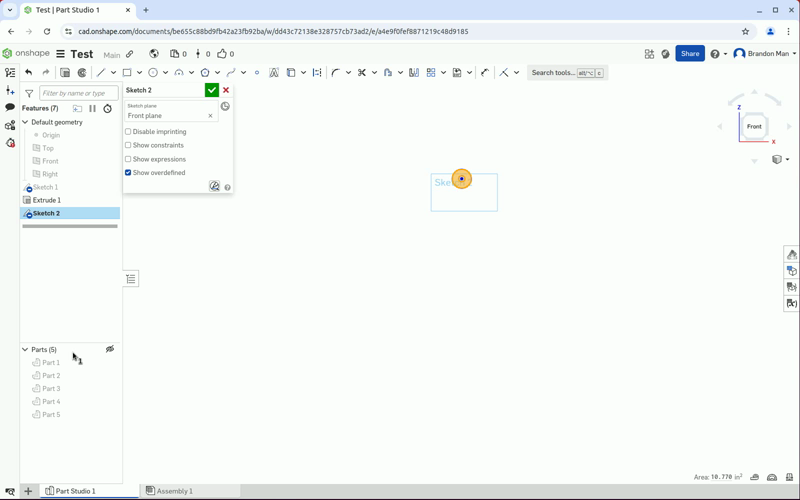
key(shift+e)
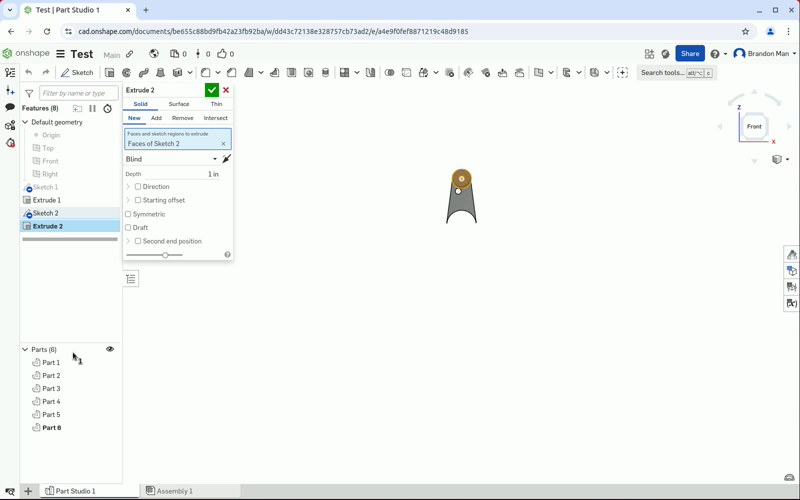
mouse_move(143, 106)
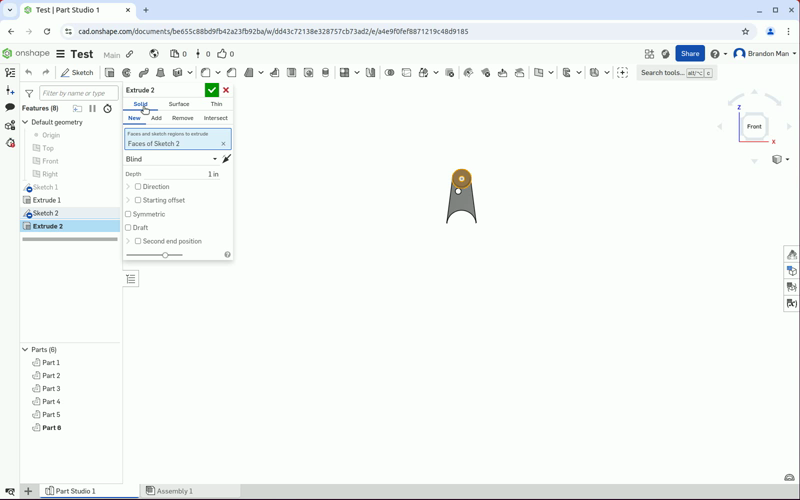
click(143, 106)
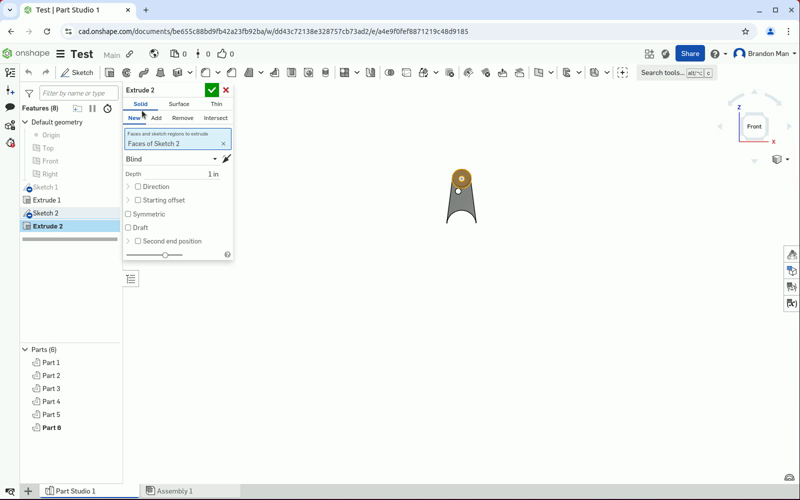
mouse_move(137, 120)
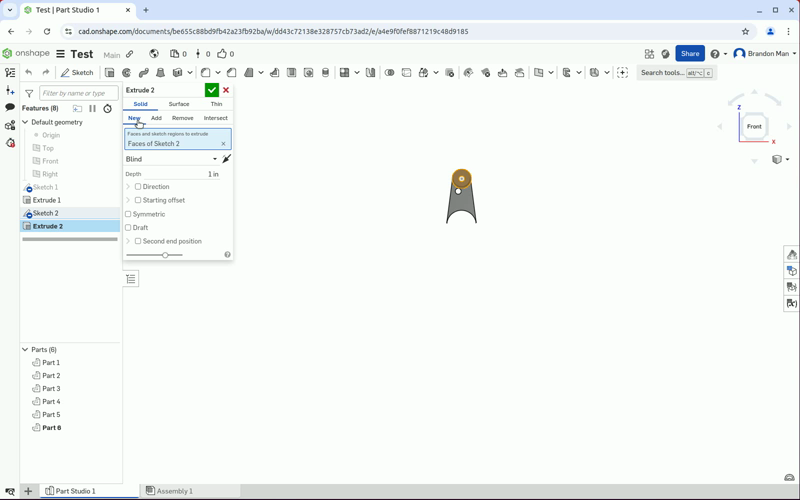
click(137, 120)
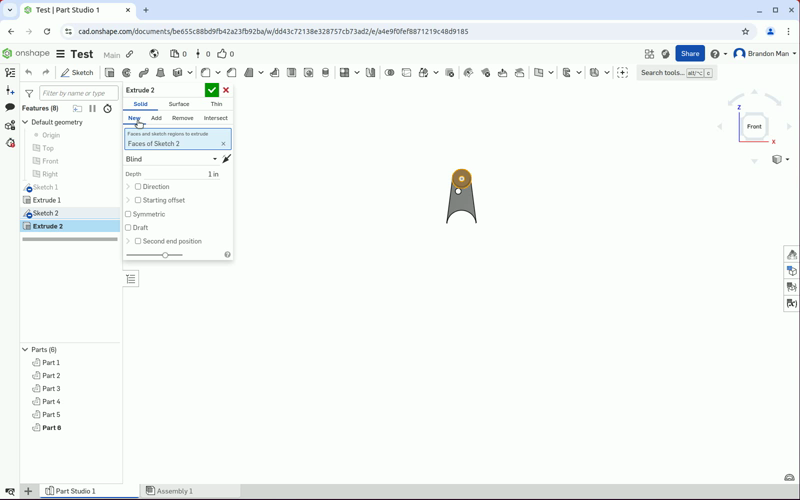
key(tab, 4)
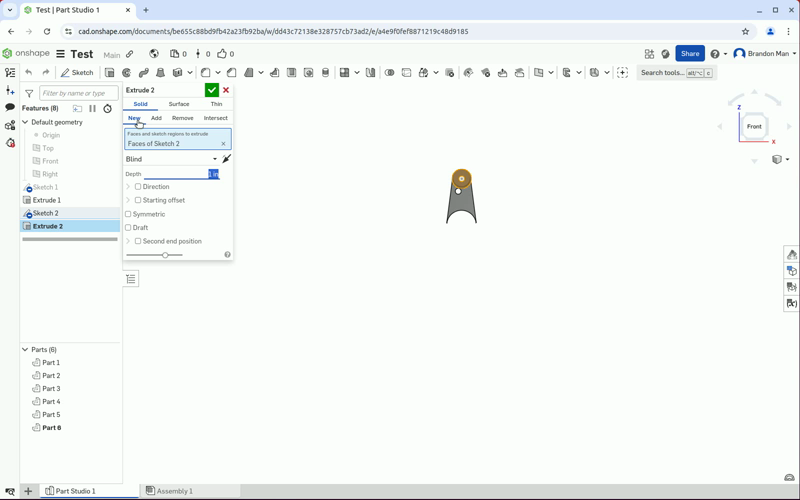
text(0.481)
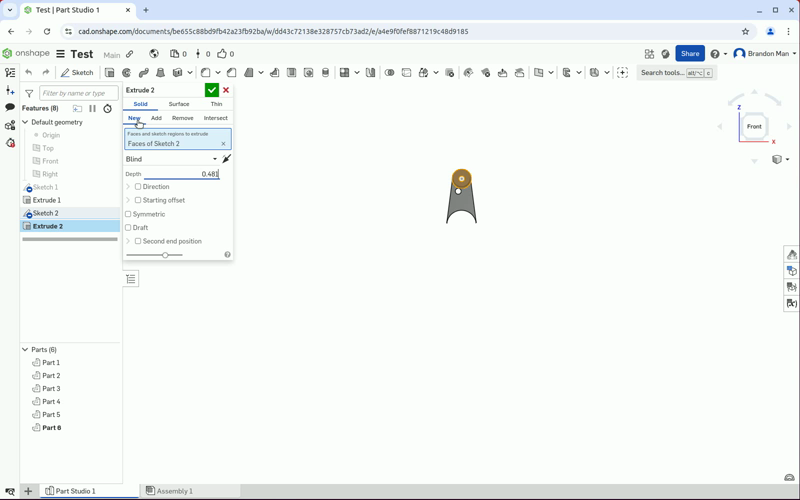
key(enter)
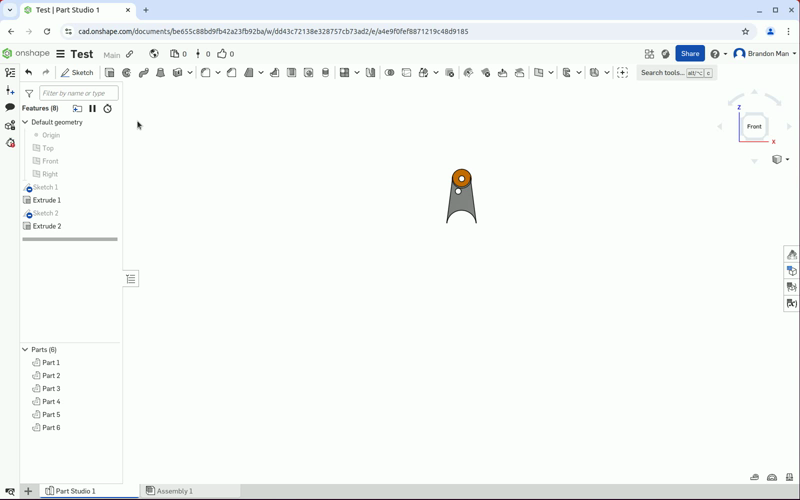
key(shift+h)
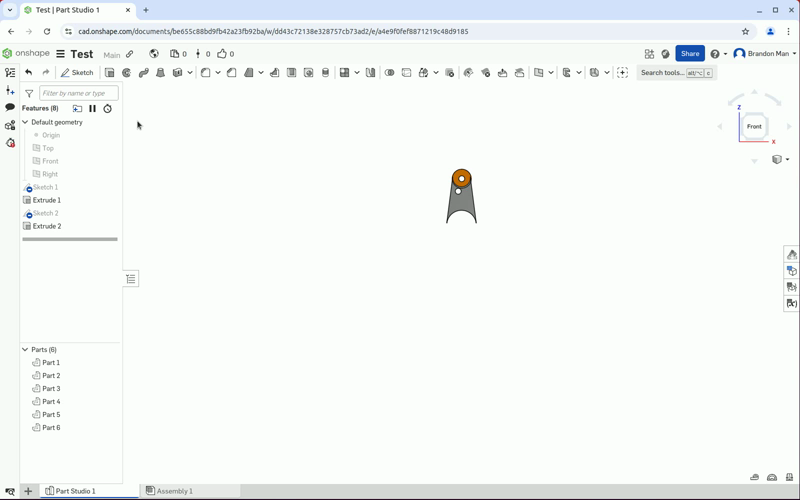
key(shift+h)
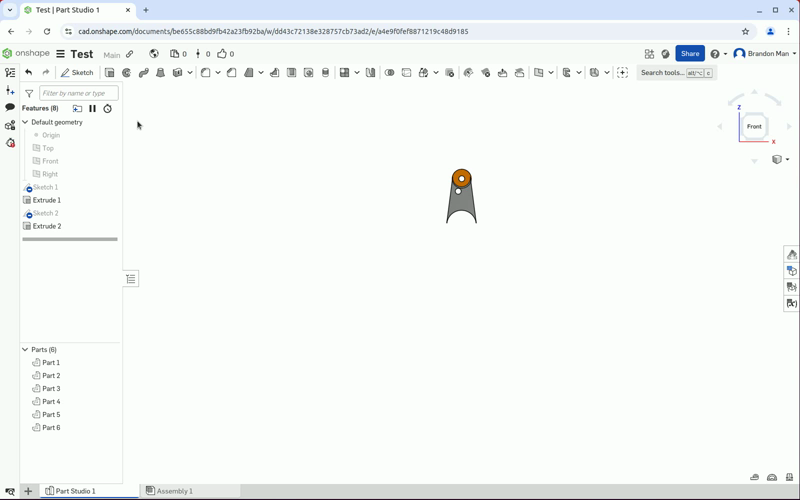
mouse_move(73, 189)
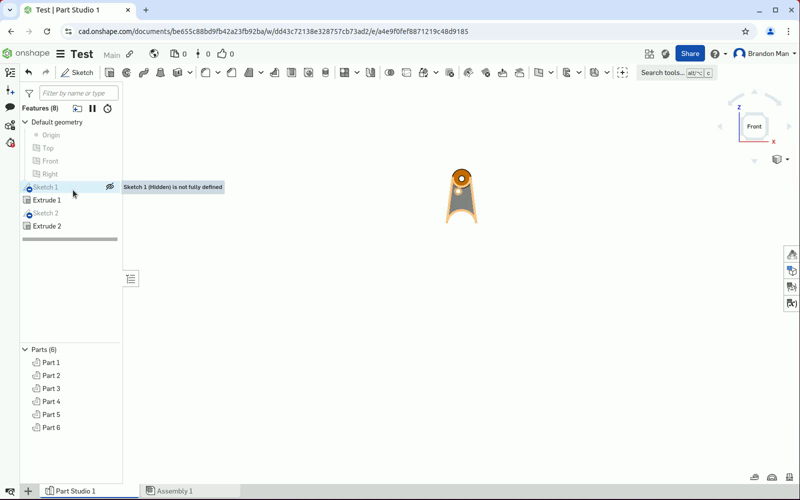
click(73, 189)
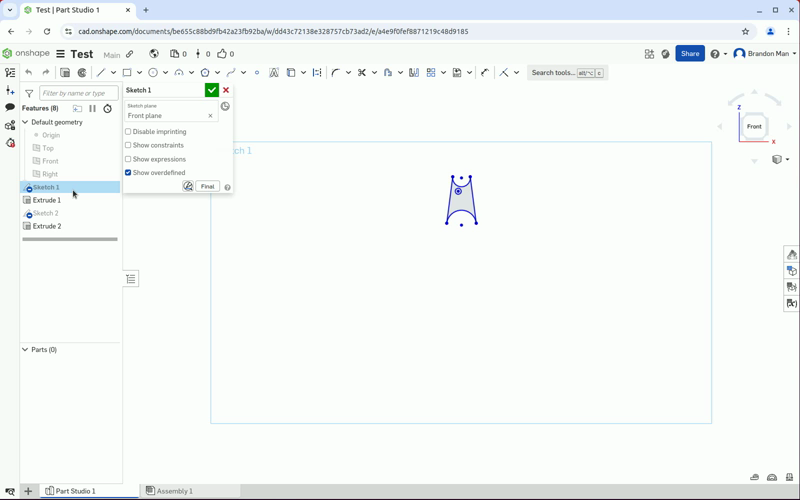
mouse_move(229, 92)
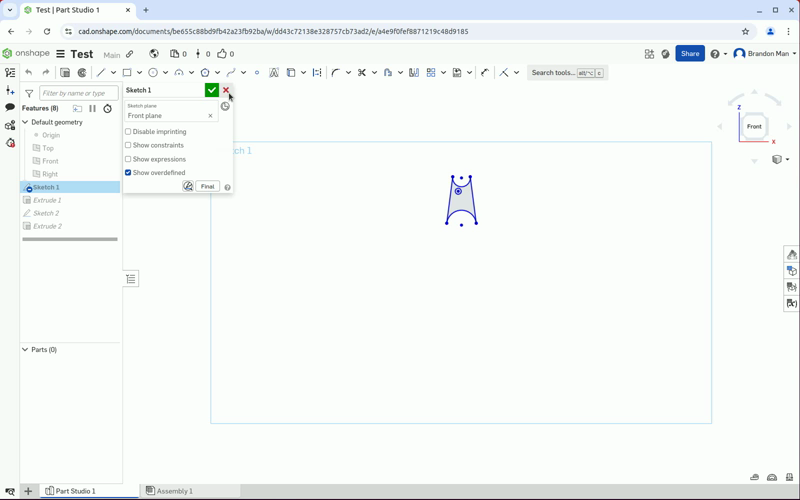
click(229, 92)
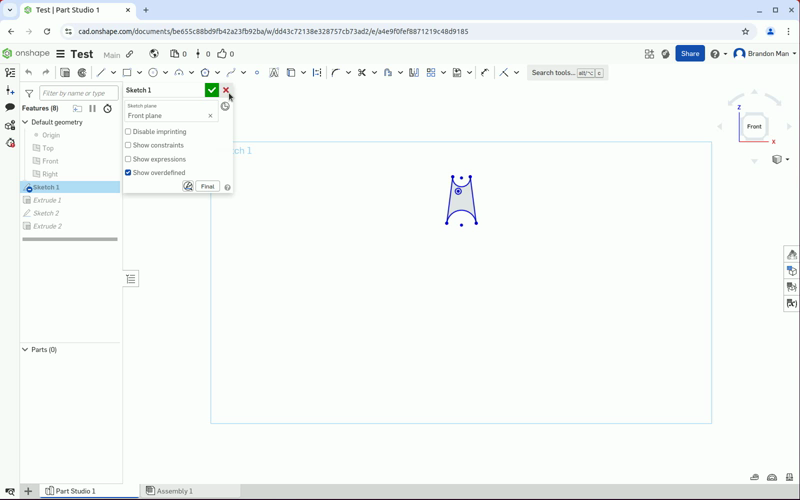
key(shift+s)
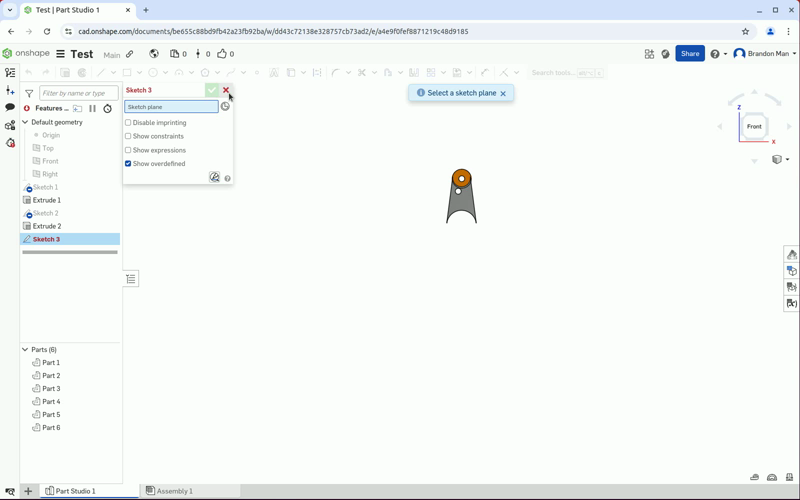
mouse_move(73, 163)
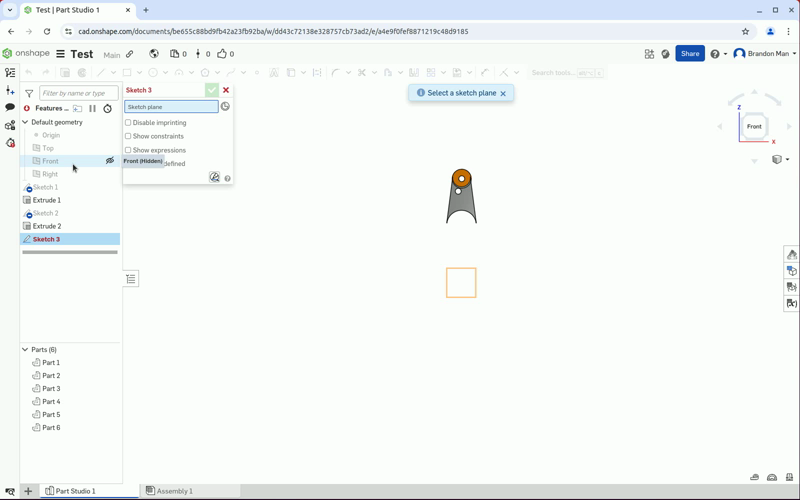
click(73, 163)
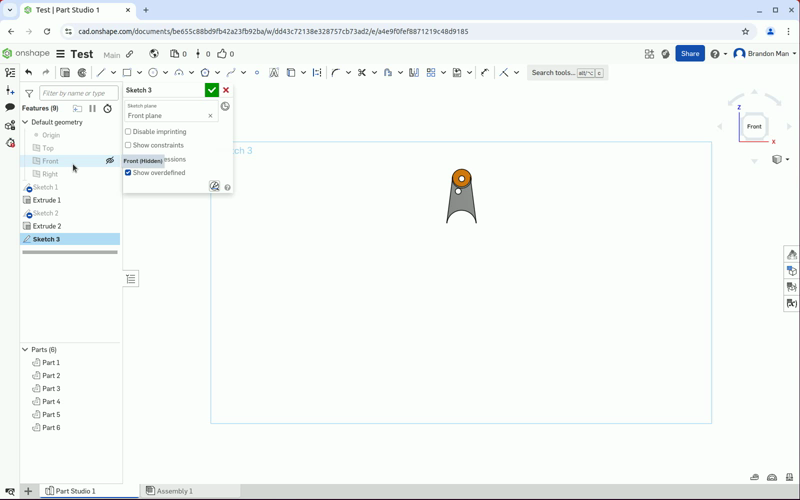
mouse_move(73, 352)
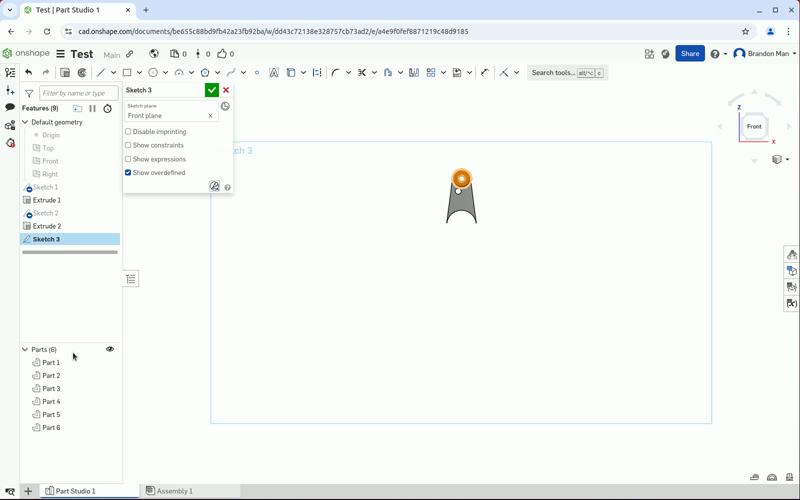
key(y)
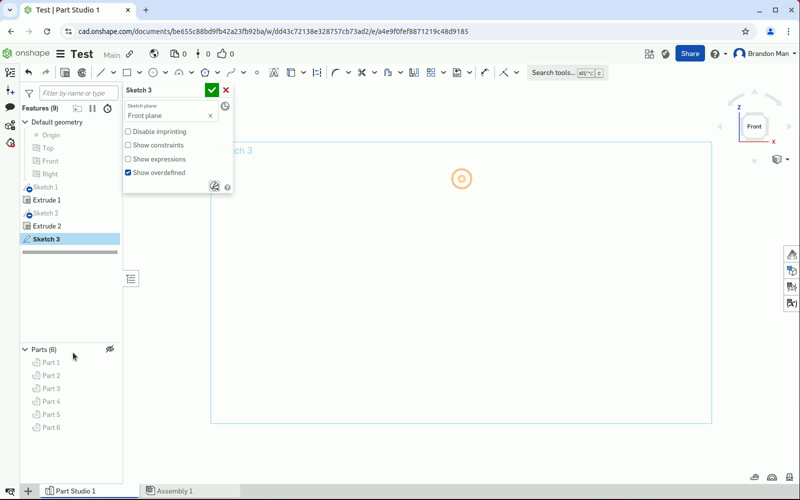
key(c)
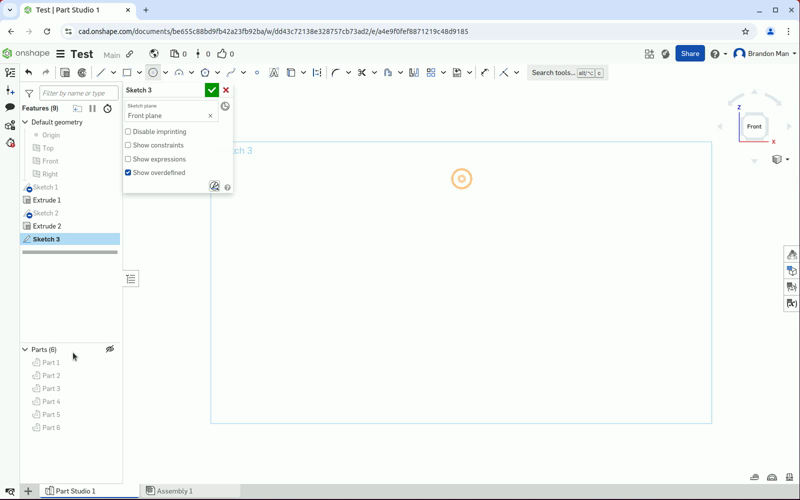
key_down(shift)
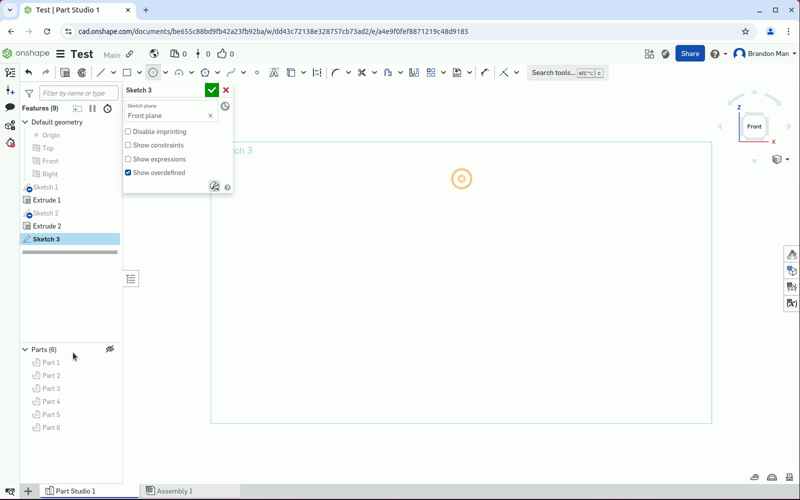
mouse_move(461, 225)
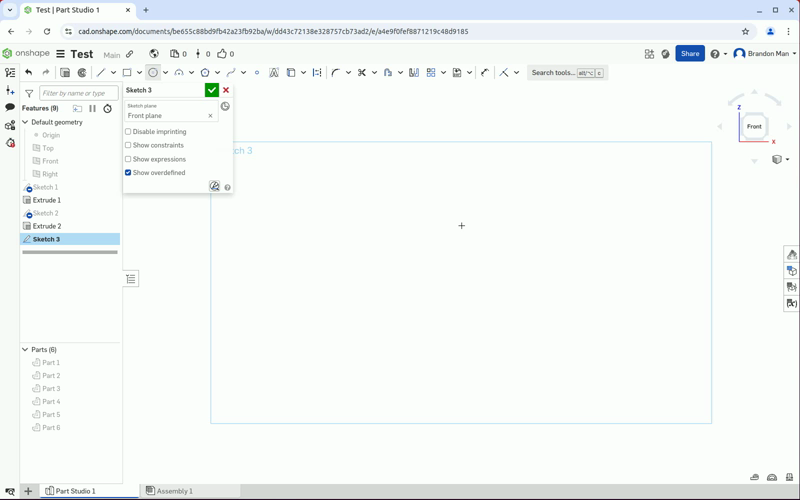
click(461, 225)
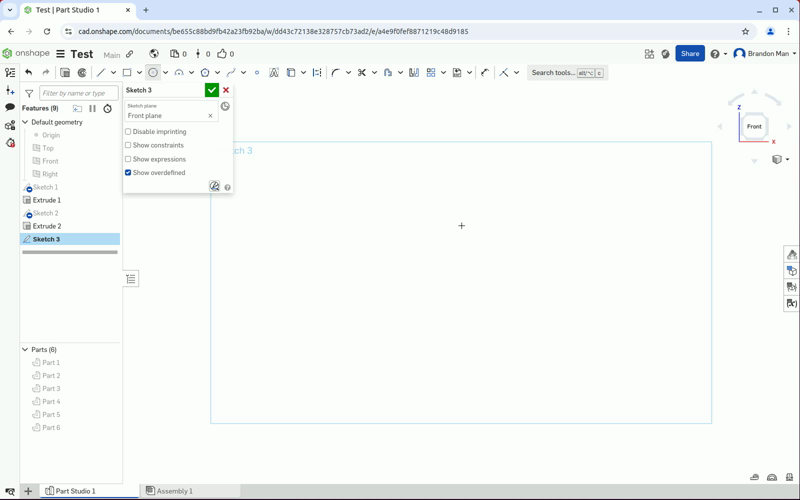
key_up(shift)
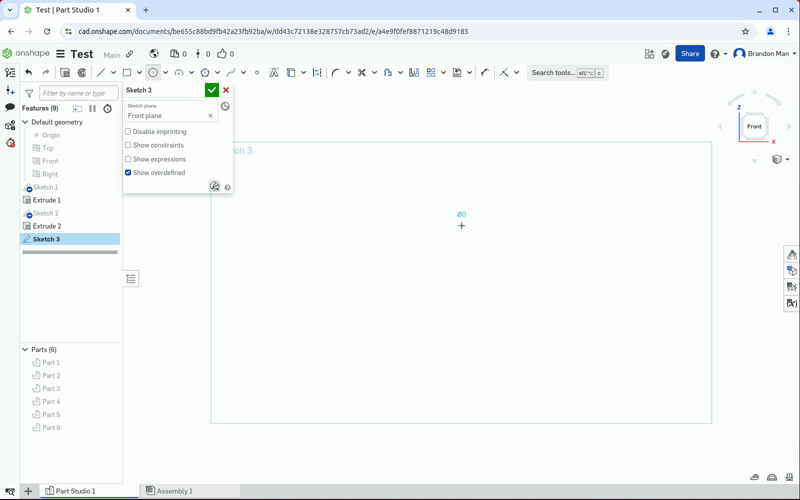
mouse_move(477, 225)
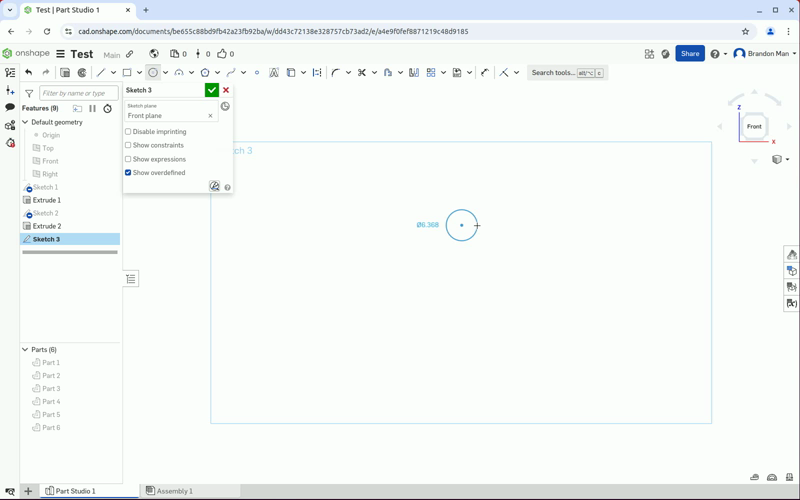
click(477, 225)
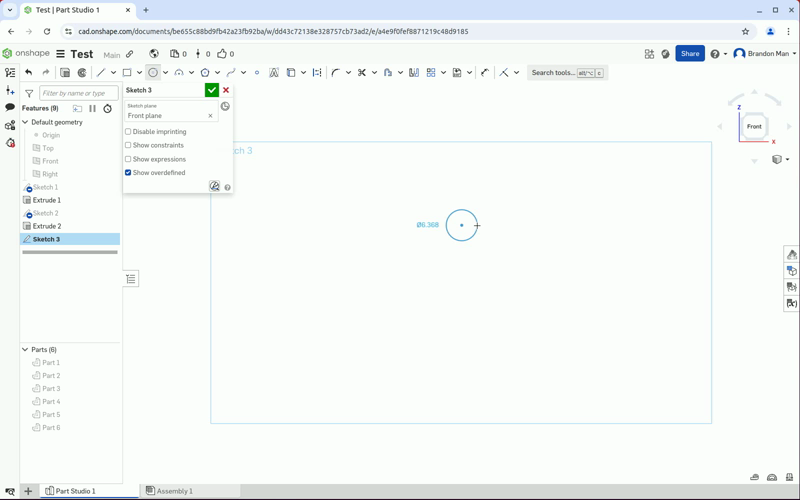
key(esc)
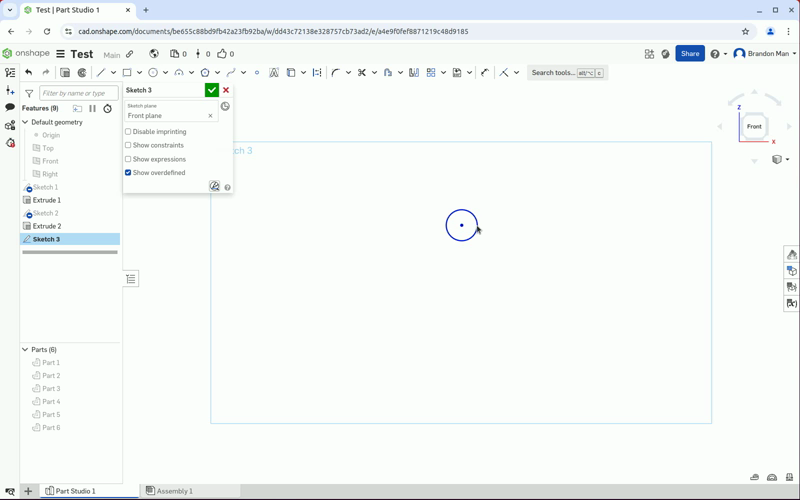
key(c)
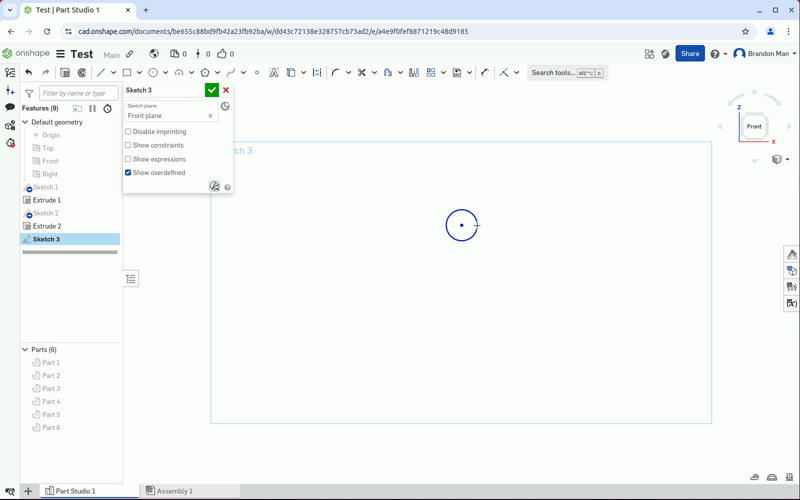
key_down(shift)
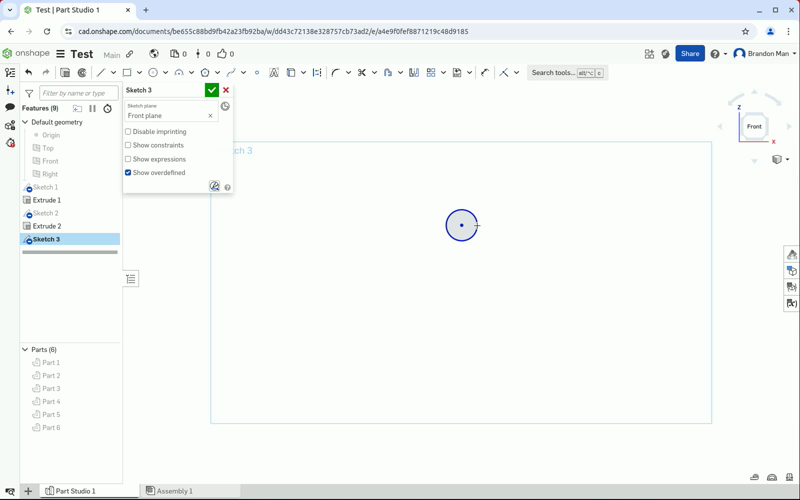
mouse_move(461, 225)
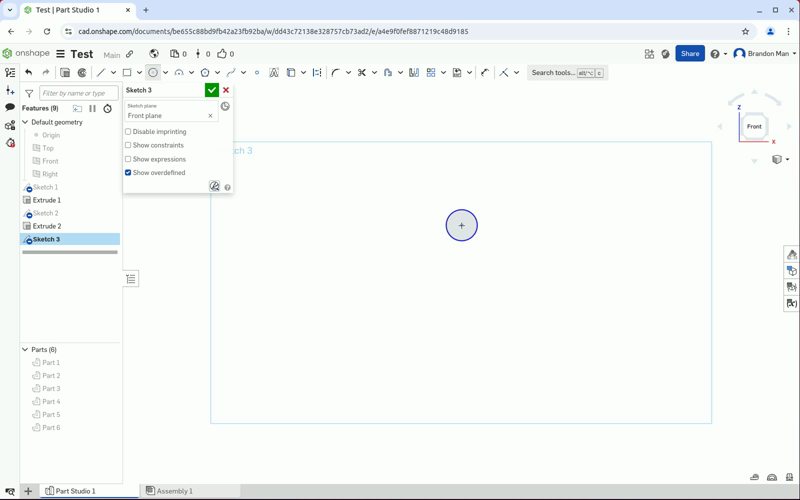
click(461, 225)
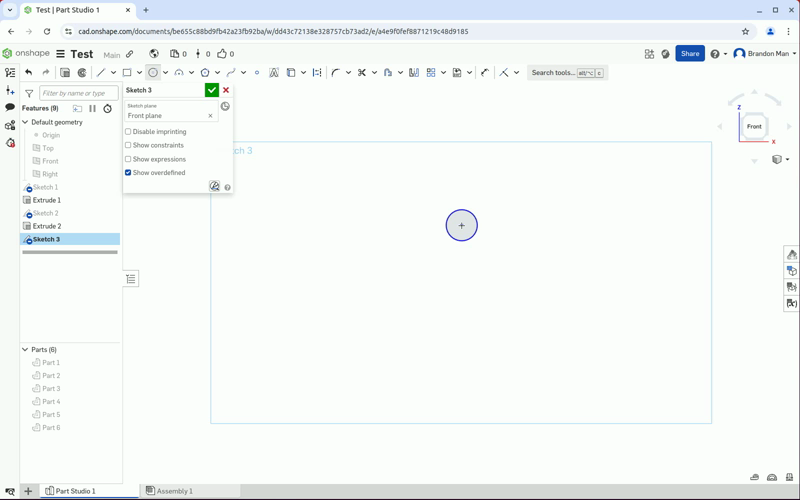
key_up(shift)
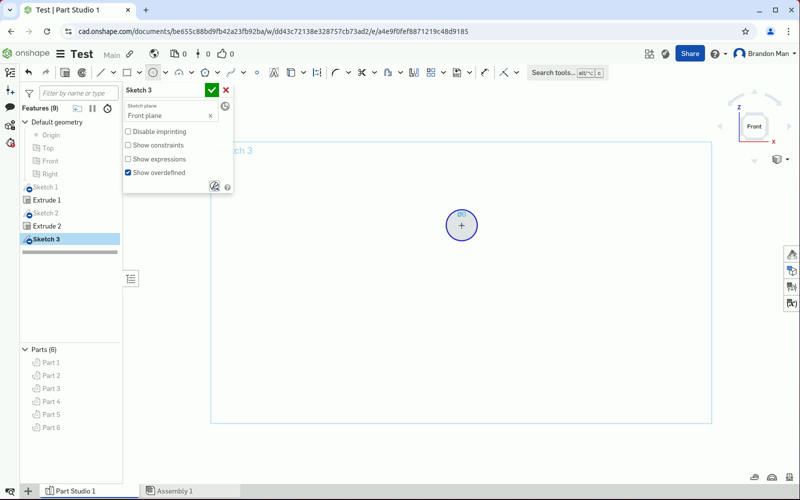
mouse_move(465, 225)
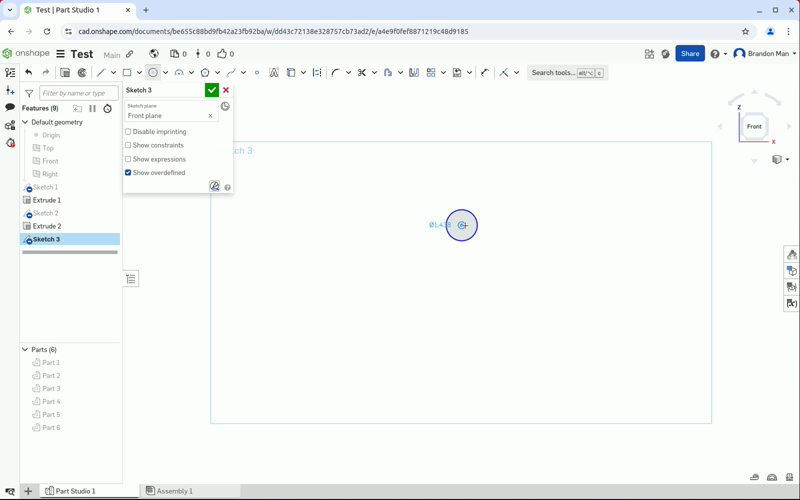
scroll(6)
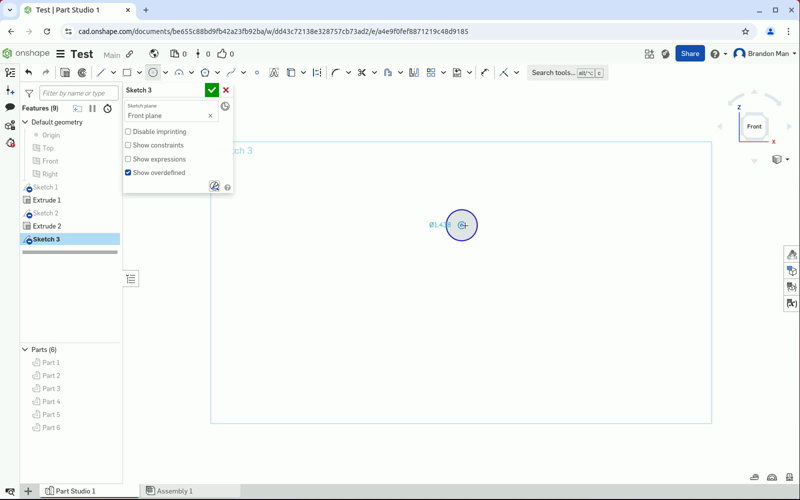
scroll(6)
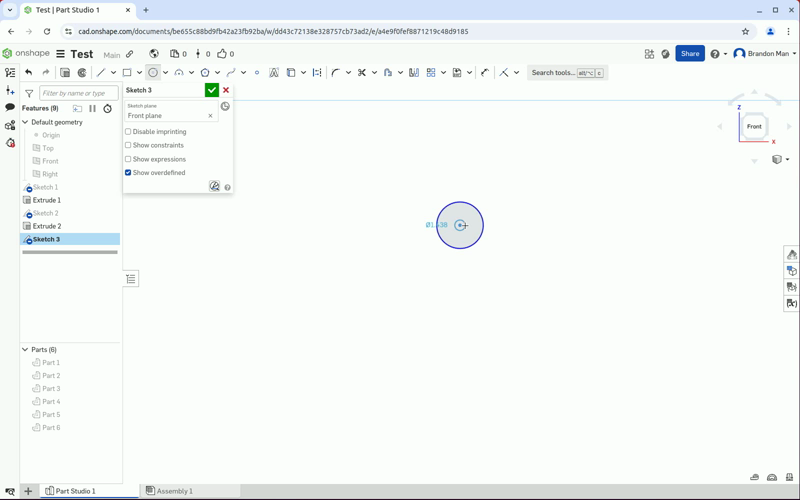
scroll(6)
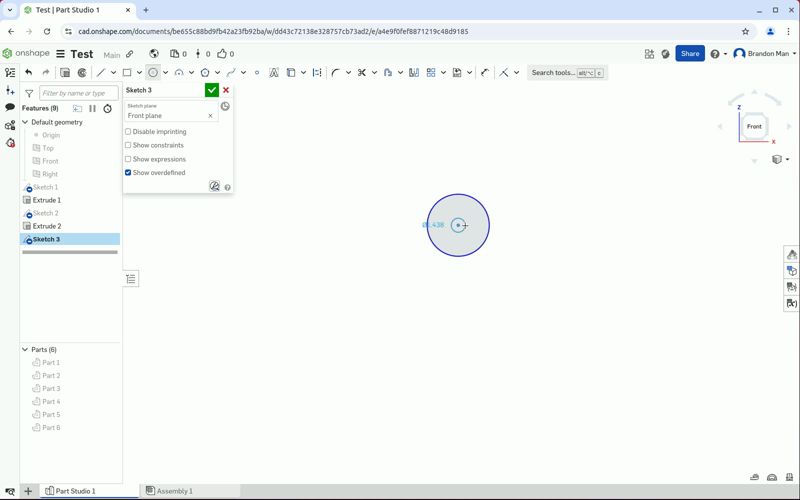
scroll(6)
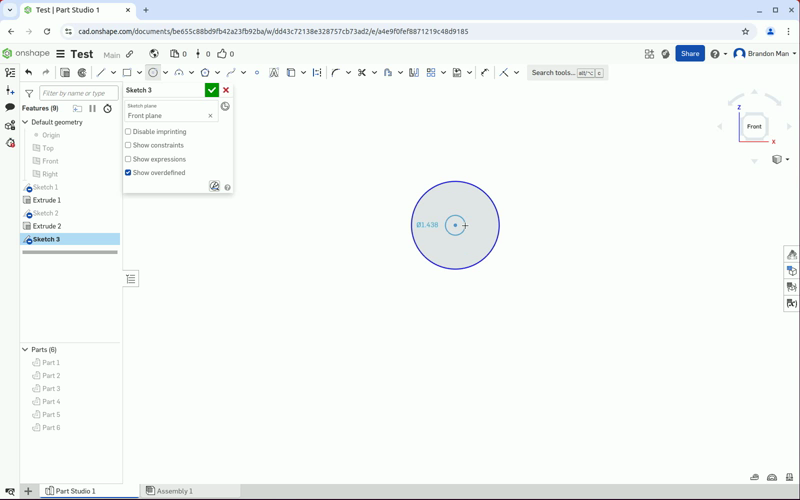
scroll(6)
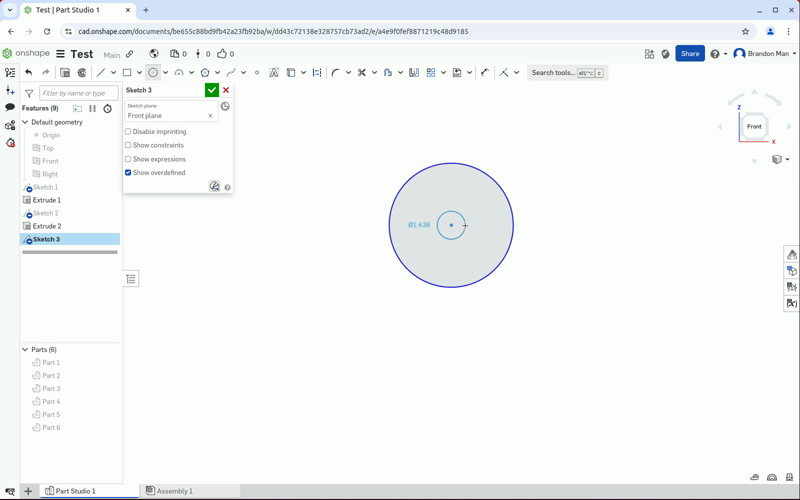
scroll(6)
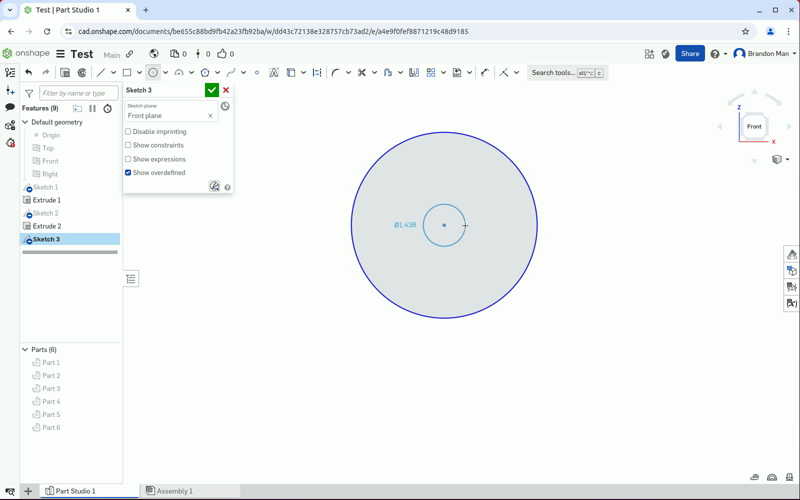
scroll(6)
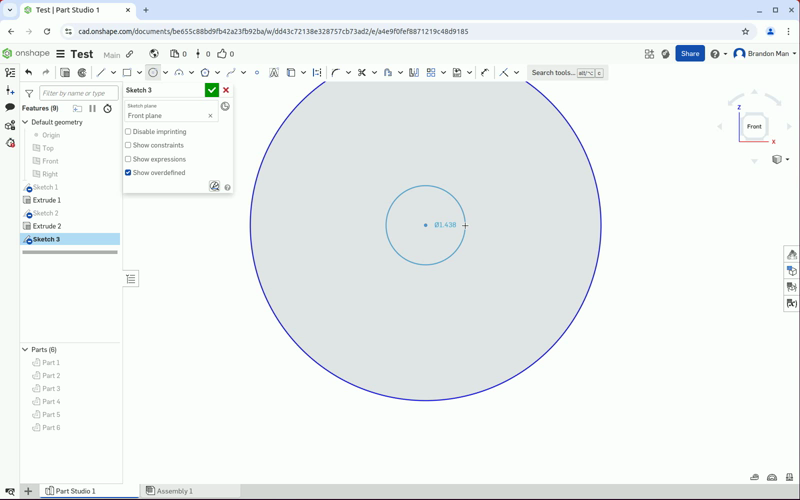
click(465, 225)
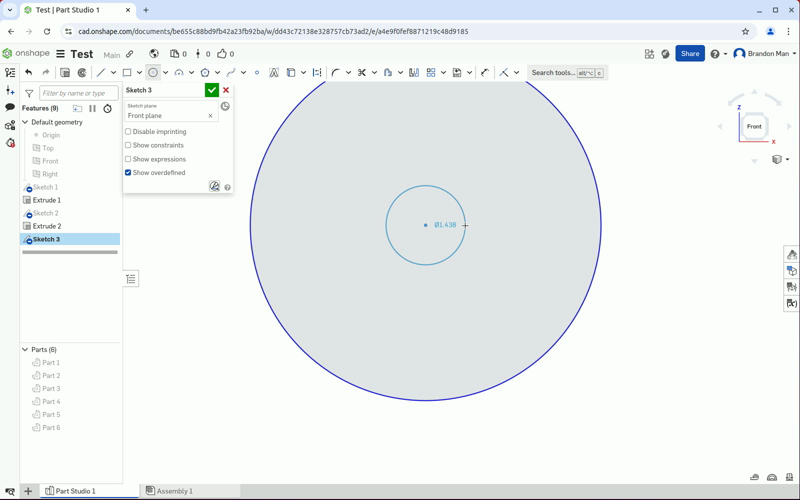
scroll(-6)
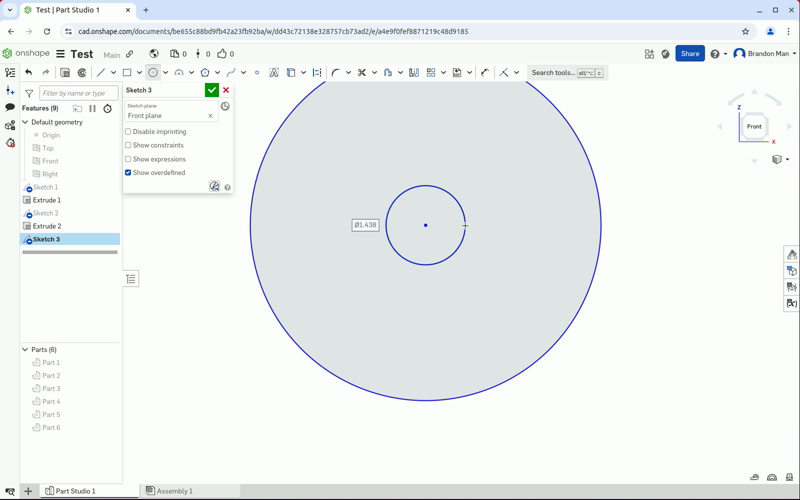
scroll(-6)
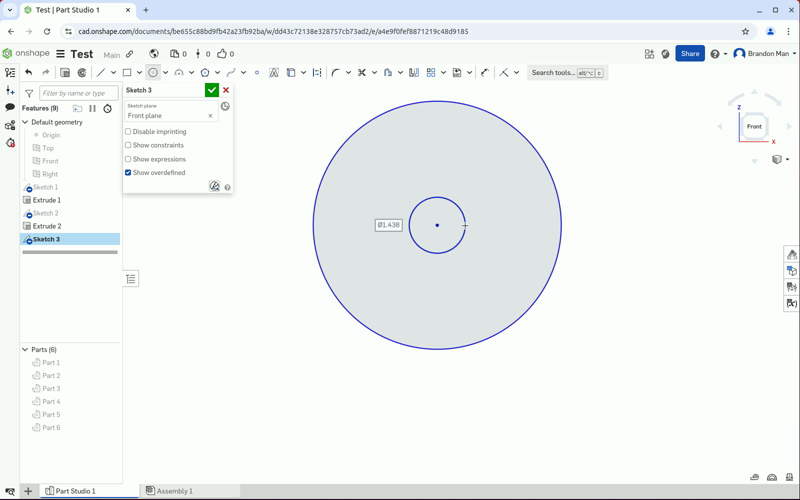
scroll(-6)
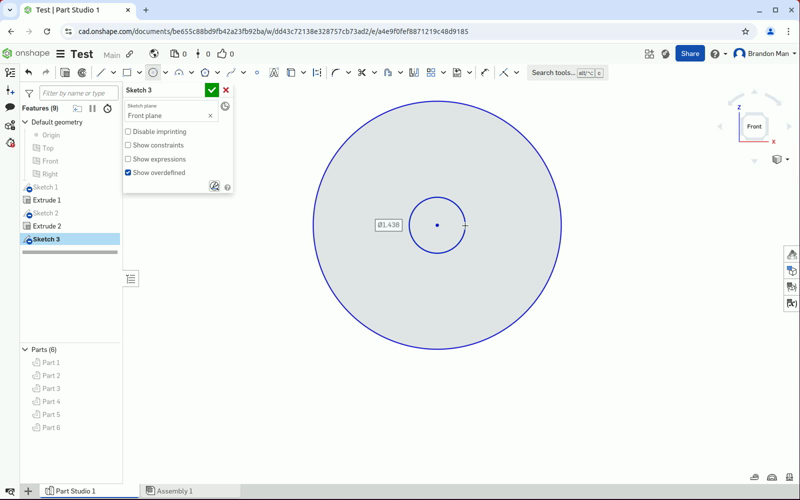
scroll(-6)
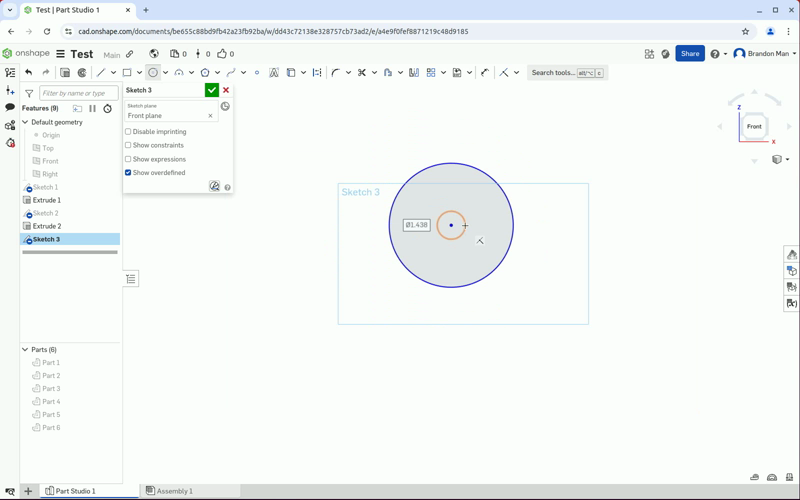
scroll(-6)
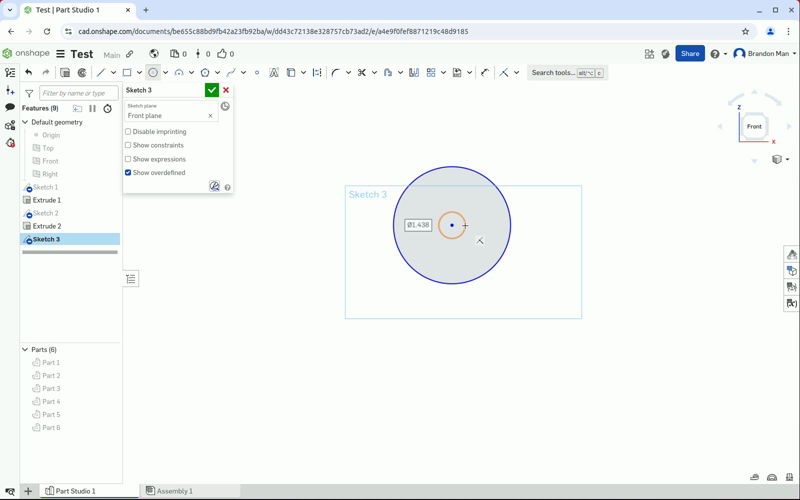
scroll(-6)
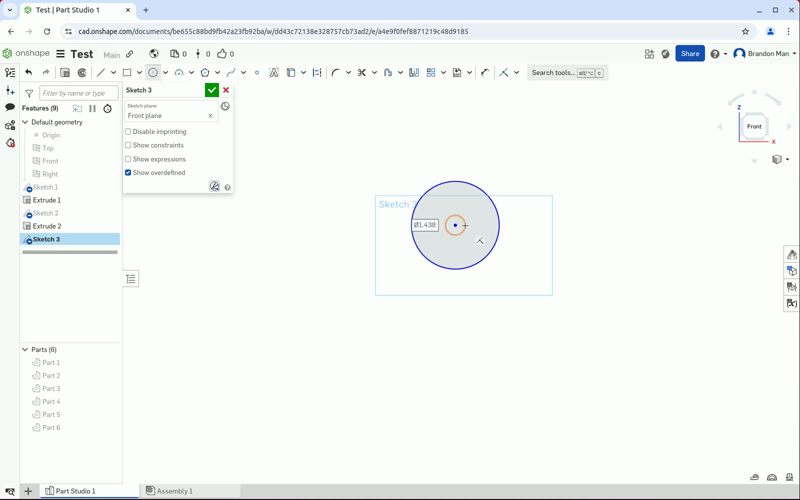
scroll(-6)
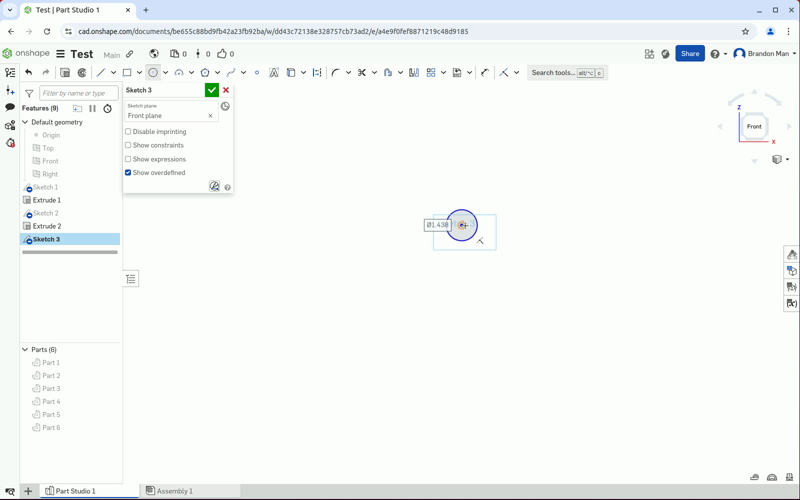
key(esc)
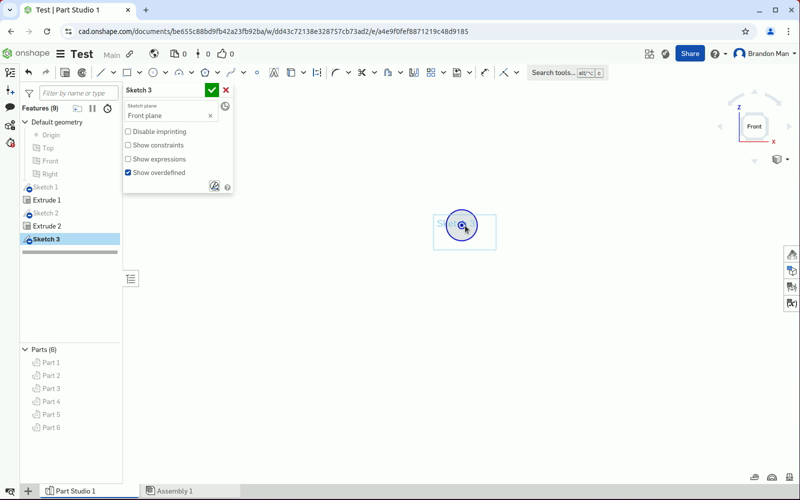
mouse_move(468, 220)
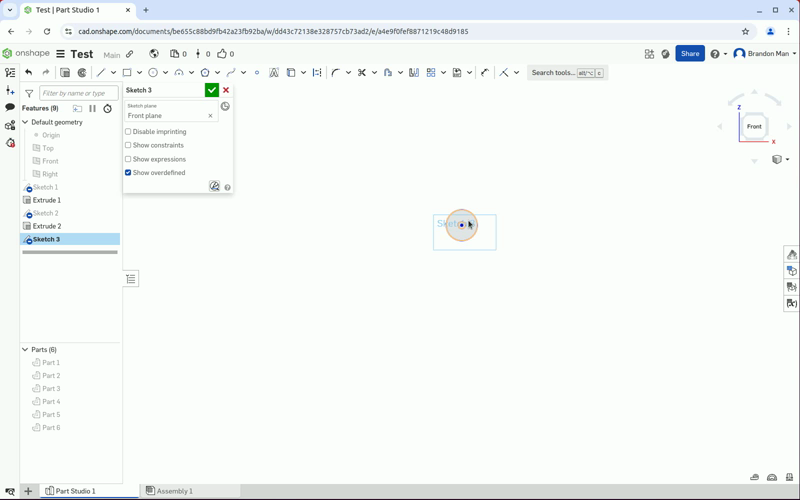
scroll(6)
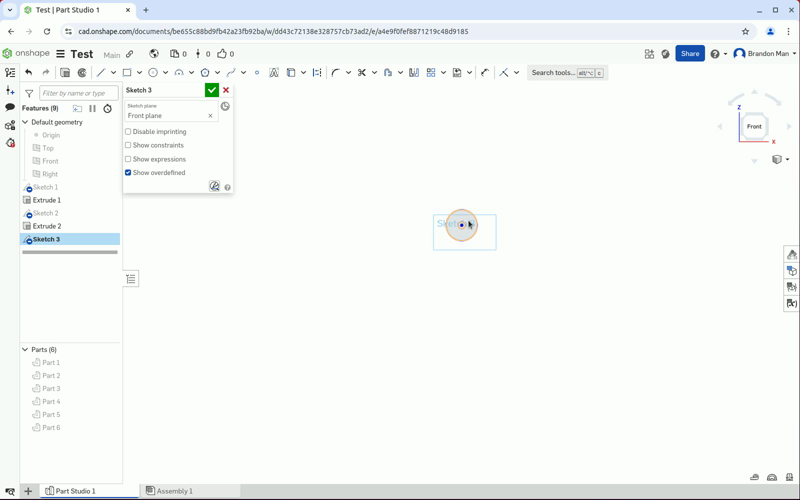
scroll(6)
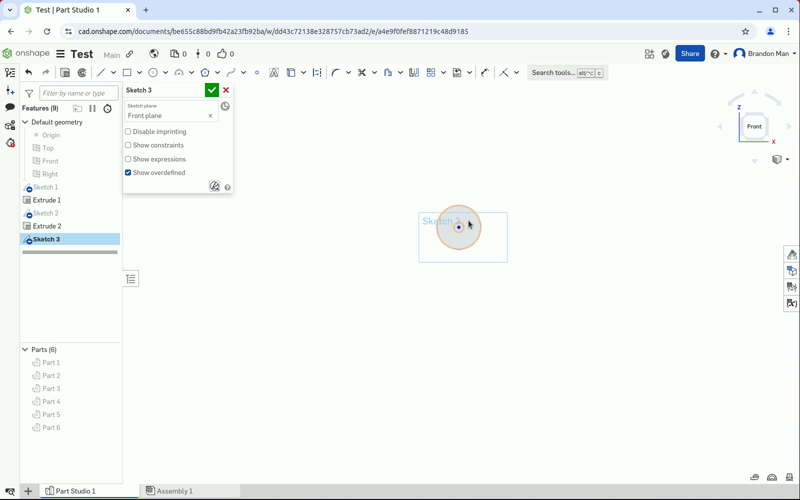
scroll(6)
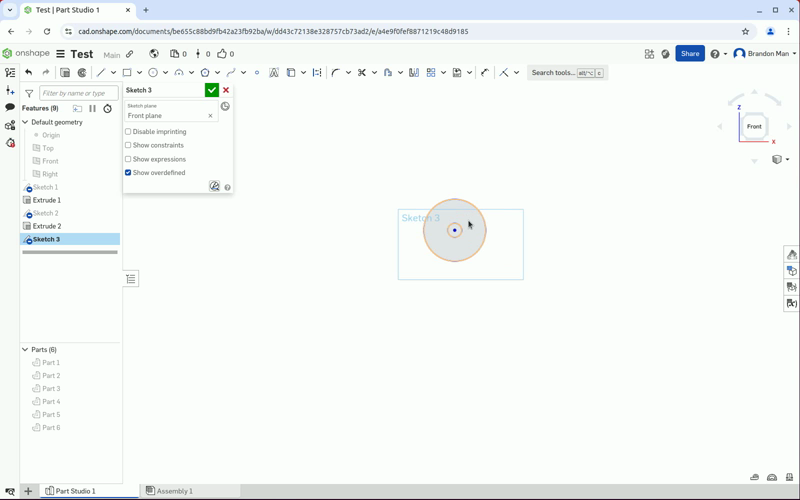
scroll(6)
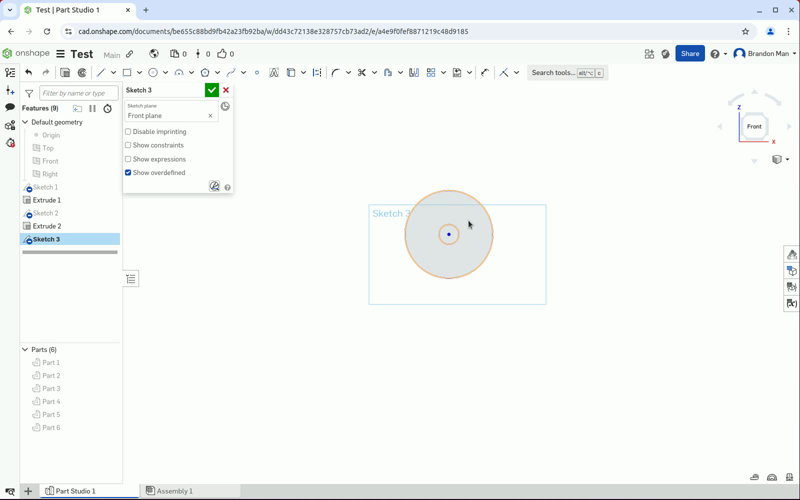
scroll(6)
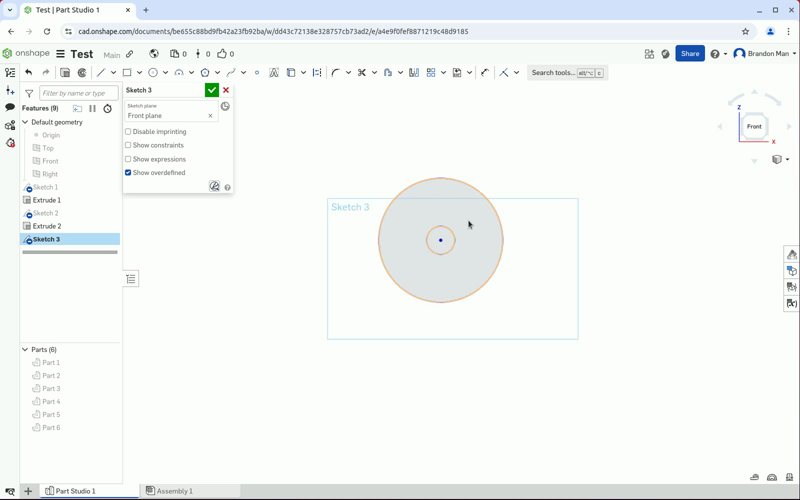
scroll(6)
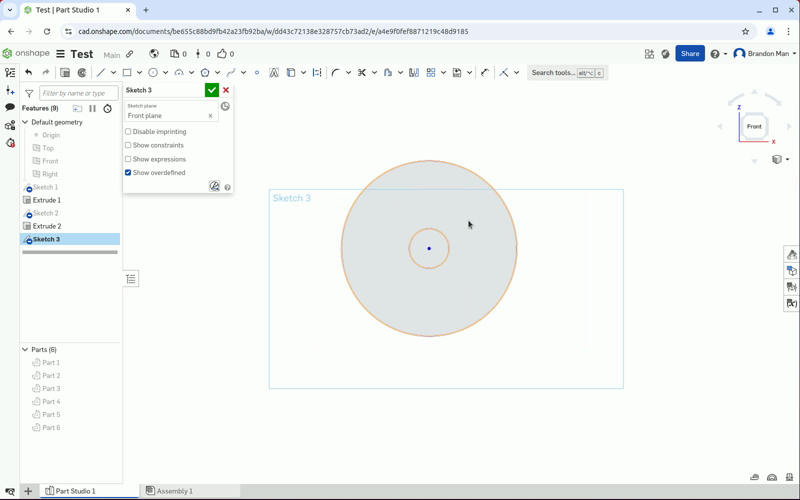
scroll(6)
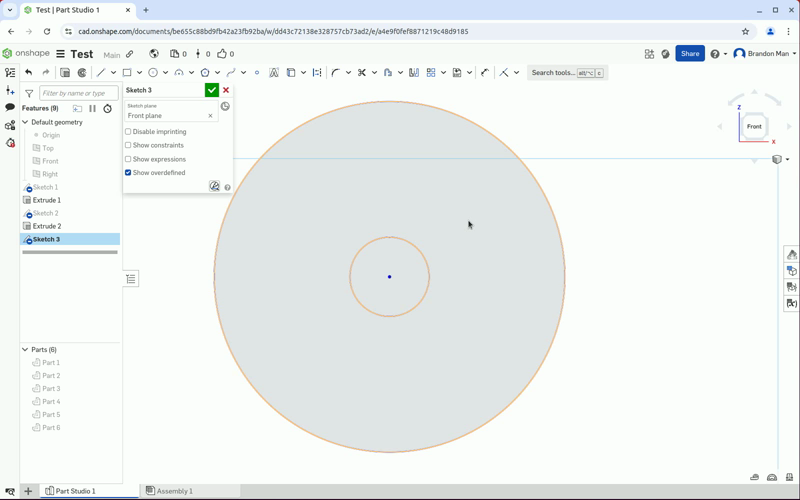
click(468, 220)
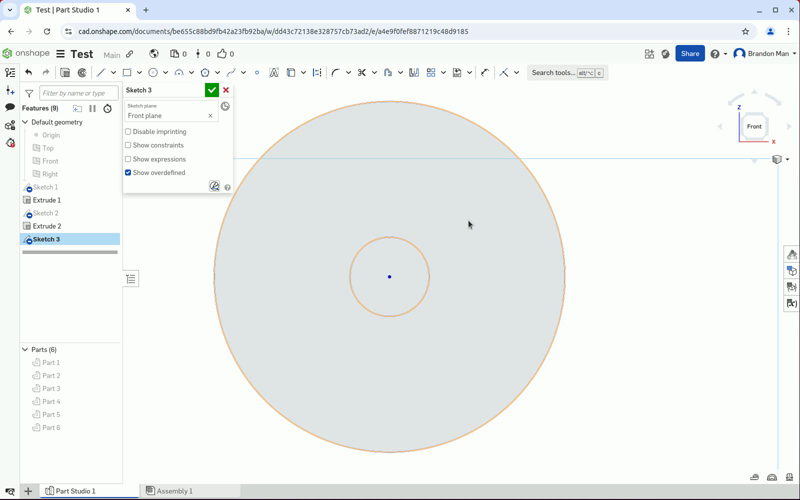
scroll(-6)
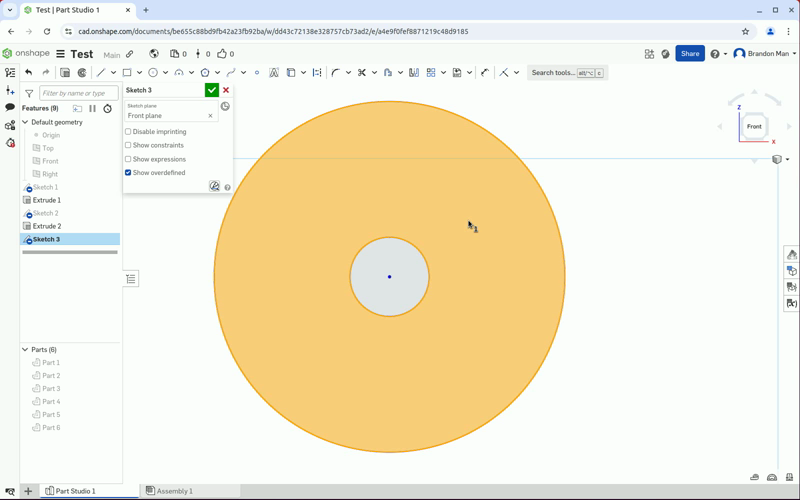
scroll(-6)
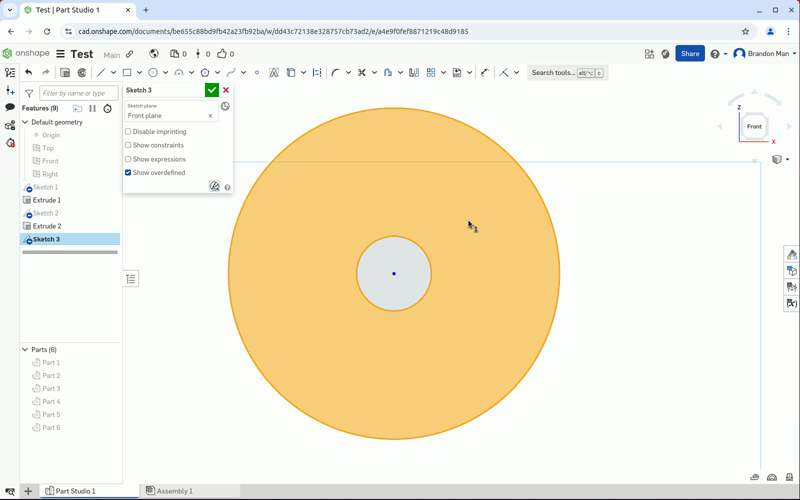
scroll(-6)
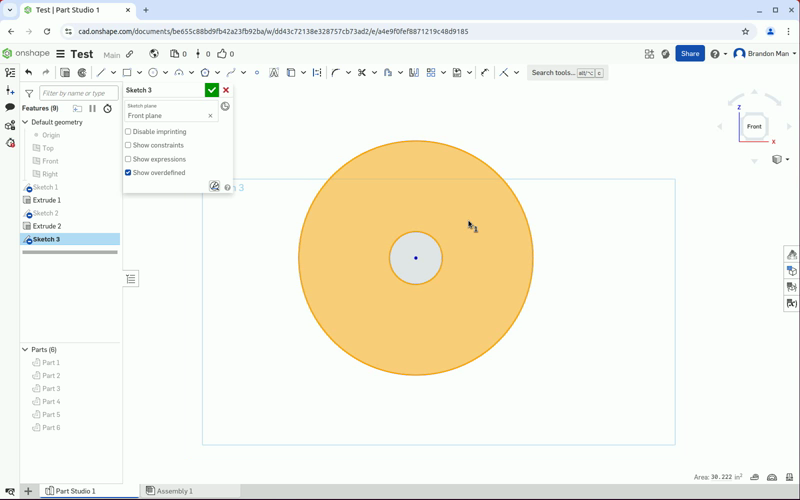
scroll(-6)
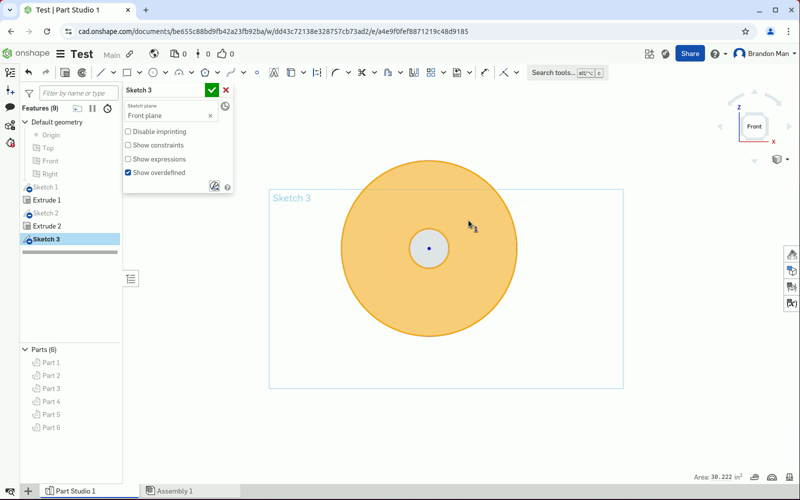
scroll(-6)
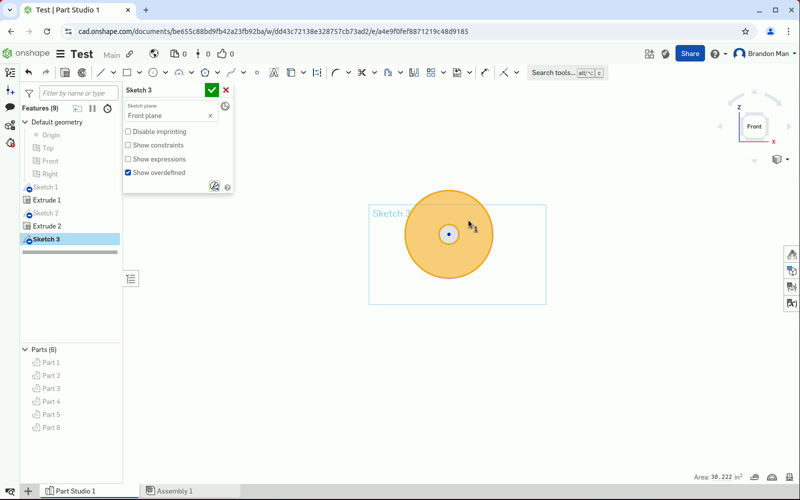
scroll(-6)
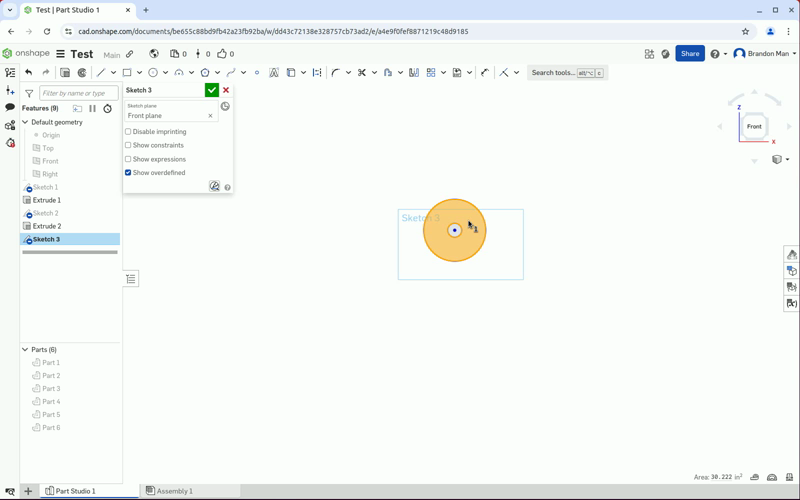
scroll(-6)
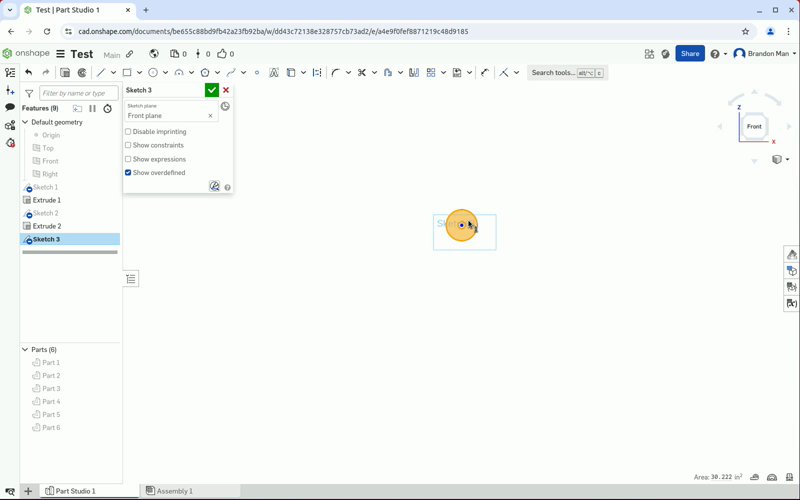
mouse_move(73, 352)
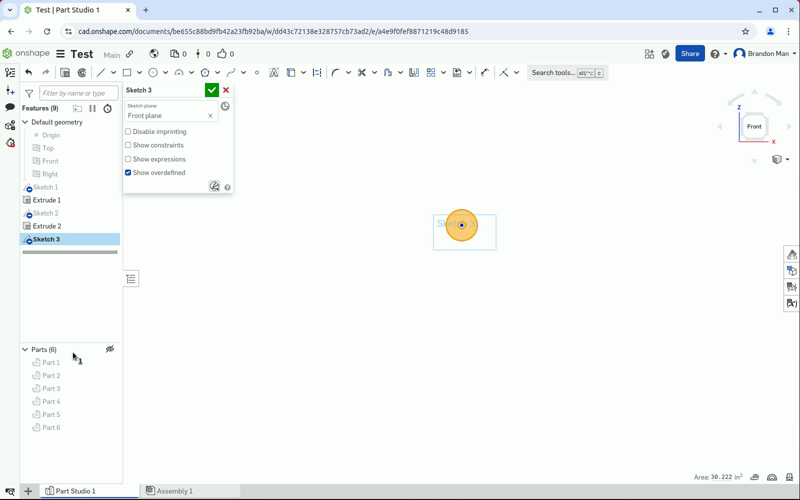
key(shift+y)
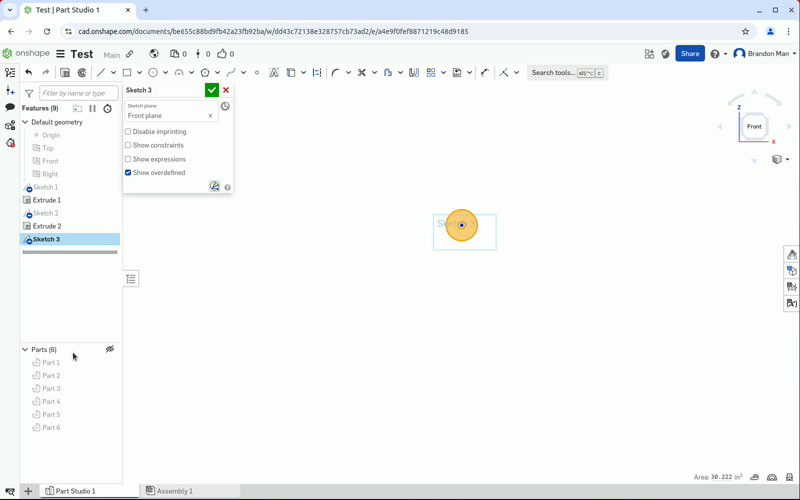
key(shift+e)
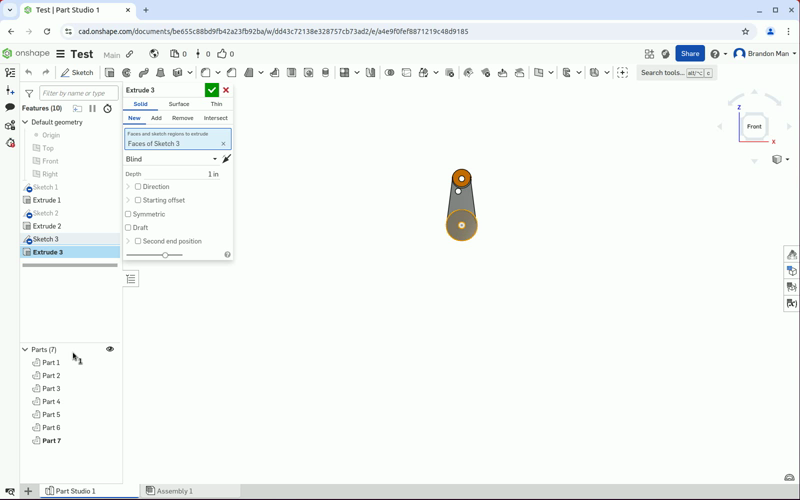
mouse_move(143, 106)
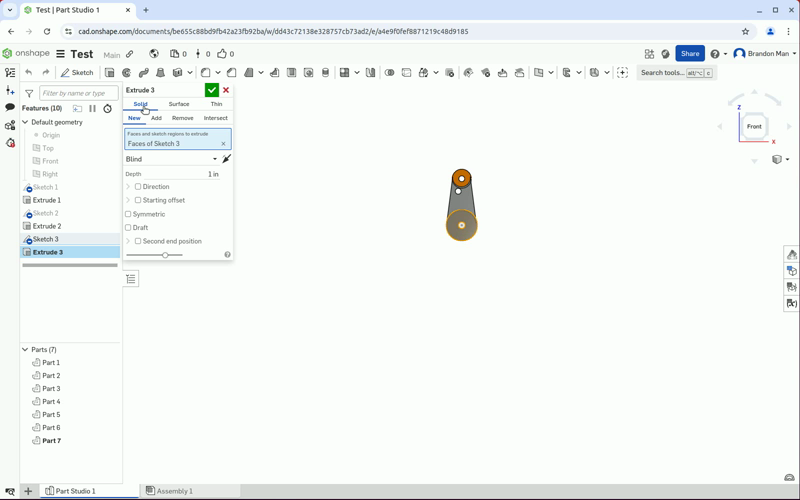
click(143, 106)
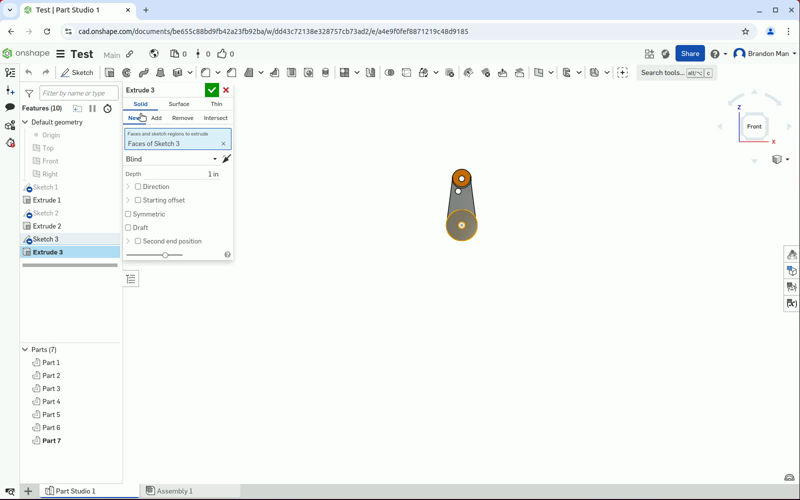
mouse_move(137, 120)
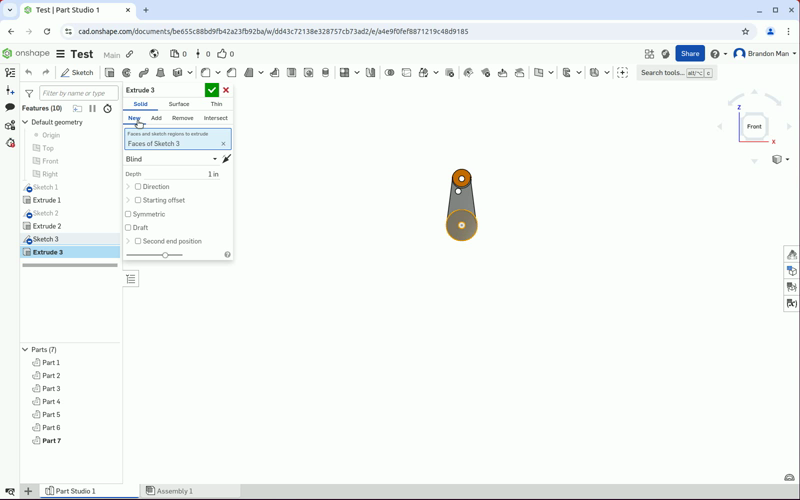
click(137, 120)
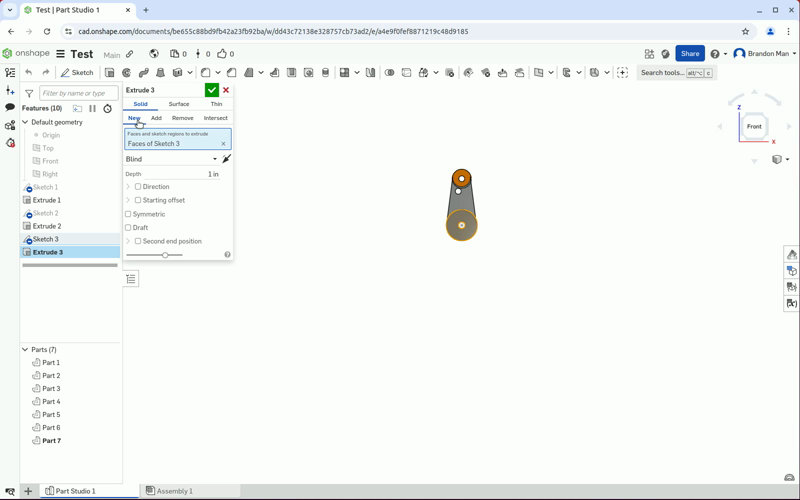
key(tab, 4)
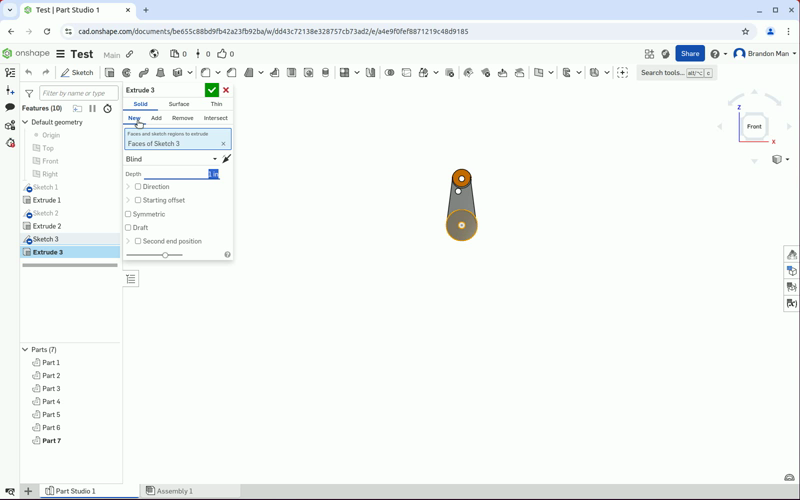
text(0.481)
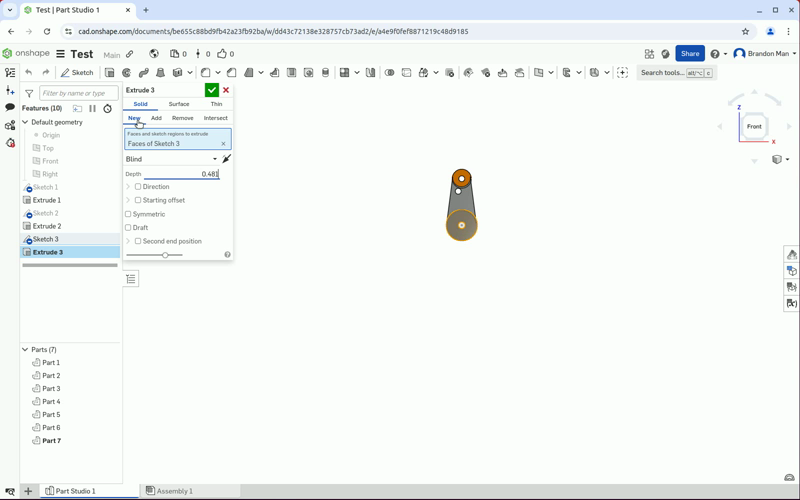
key(enter)
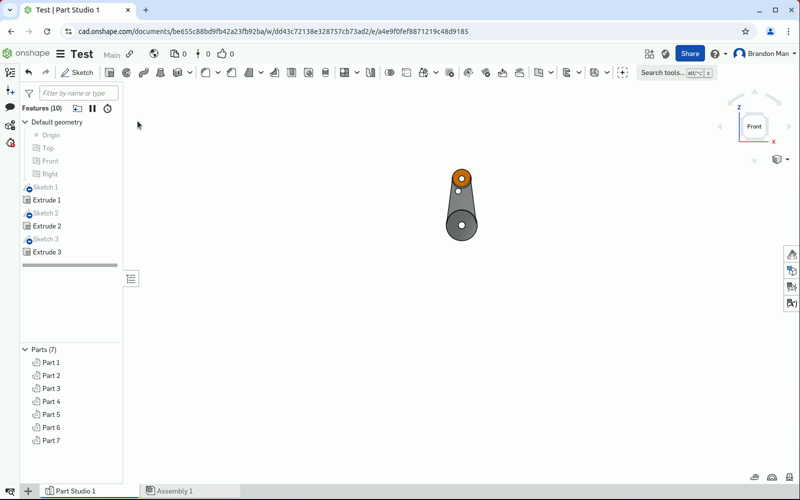
key(shift+h)
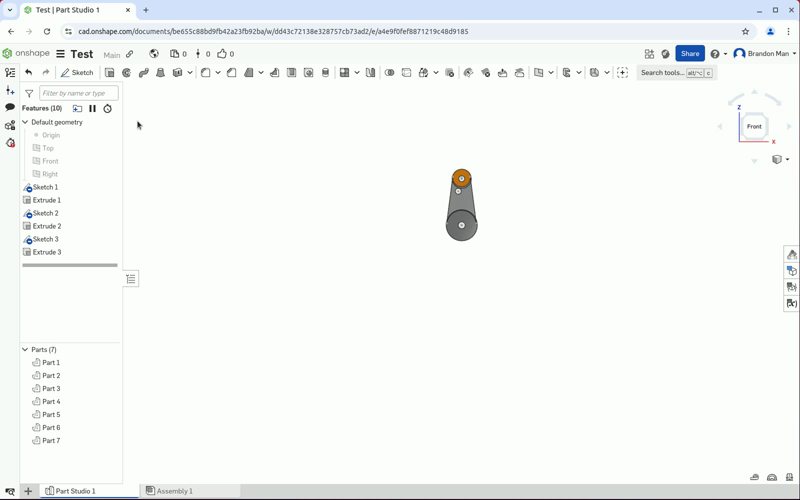
key(shift+h)
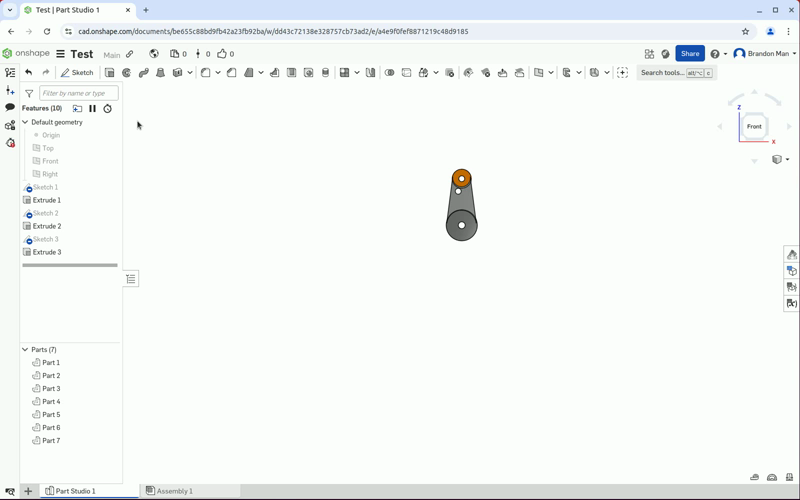
mouse_move(73, 189)
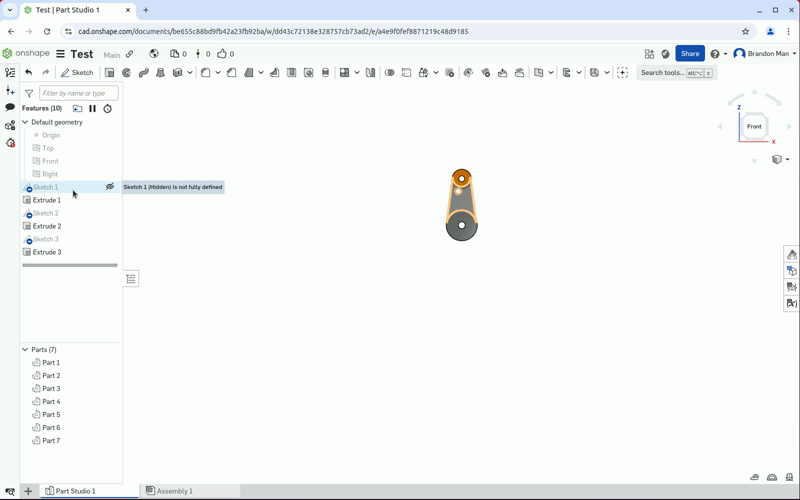
click(73, 189)
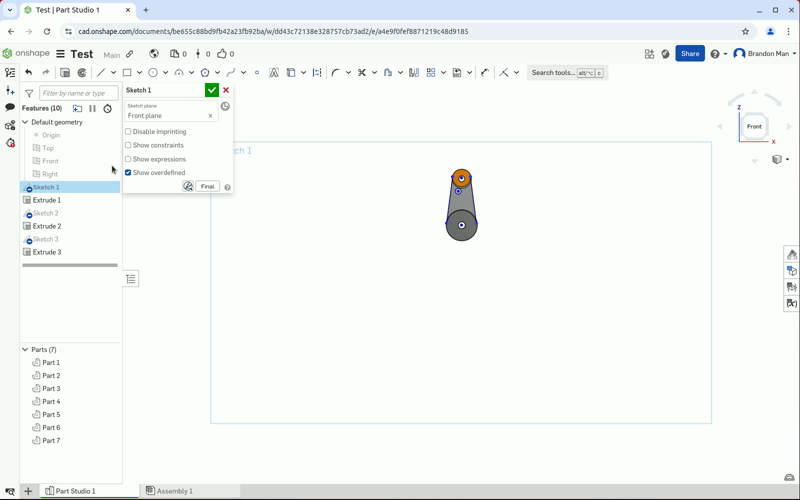
mouse_move(229, 92)
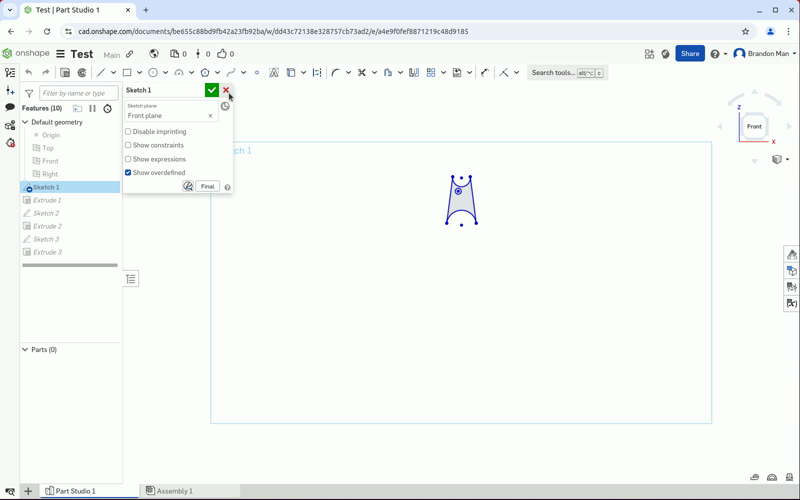
click(229, 92)
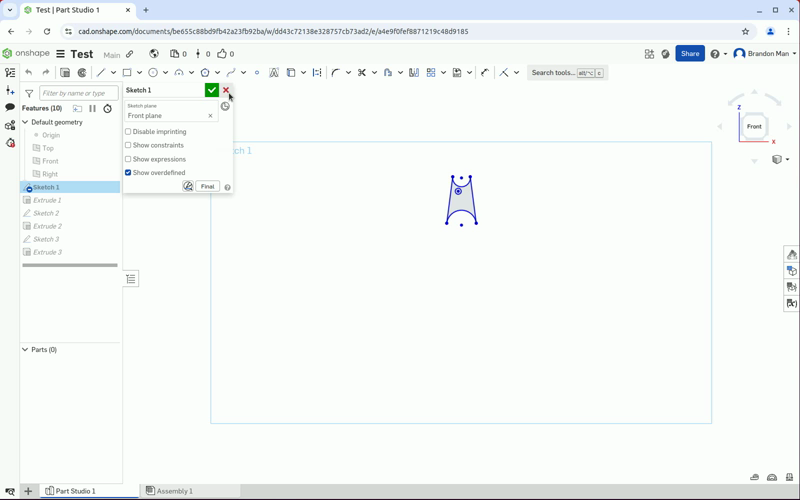
key(shift+s)
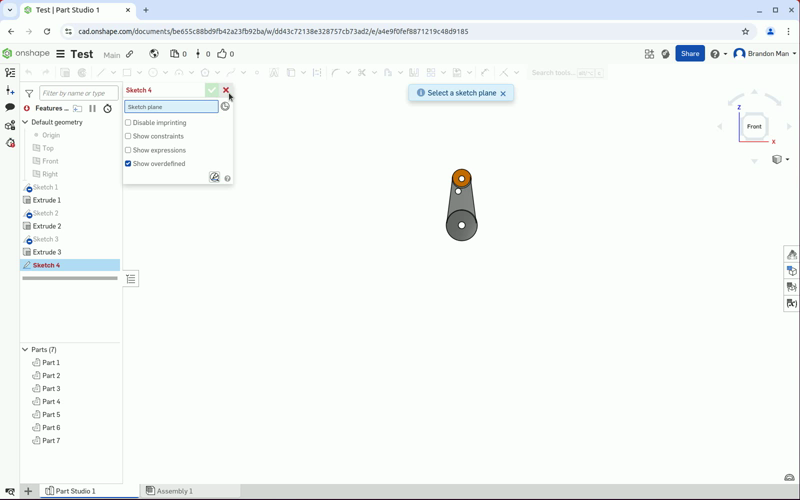
mouse_move(73, 163)
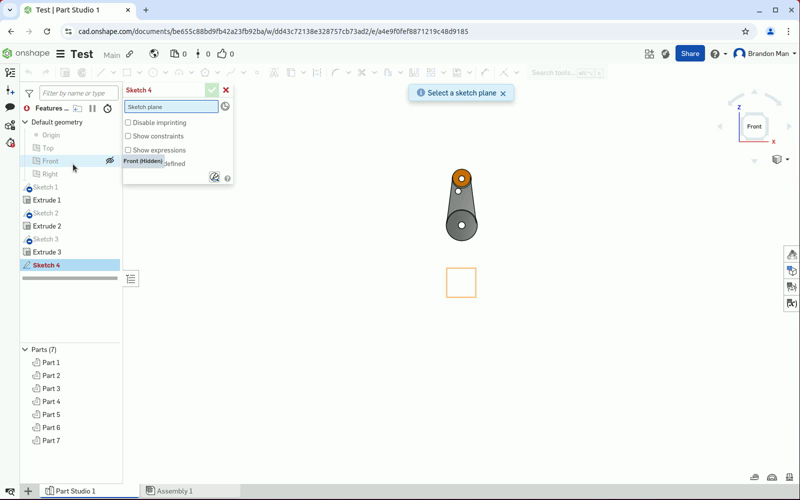
click(73, 163)
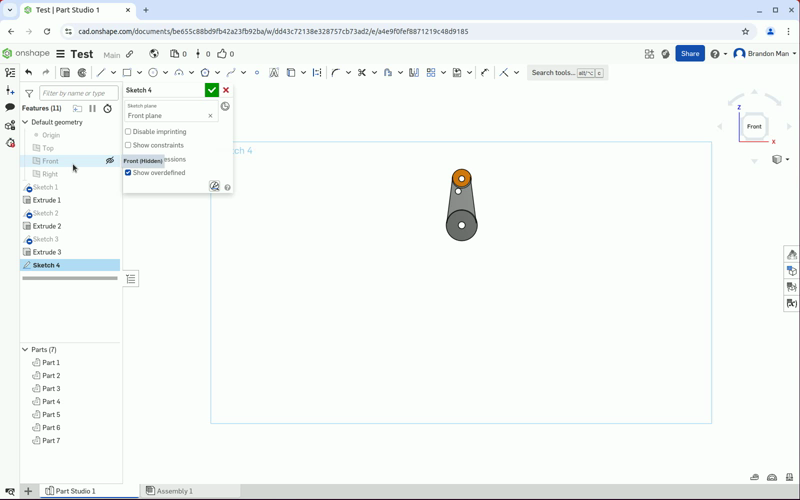
mouse_move(73, 352)
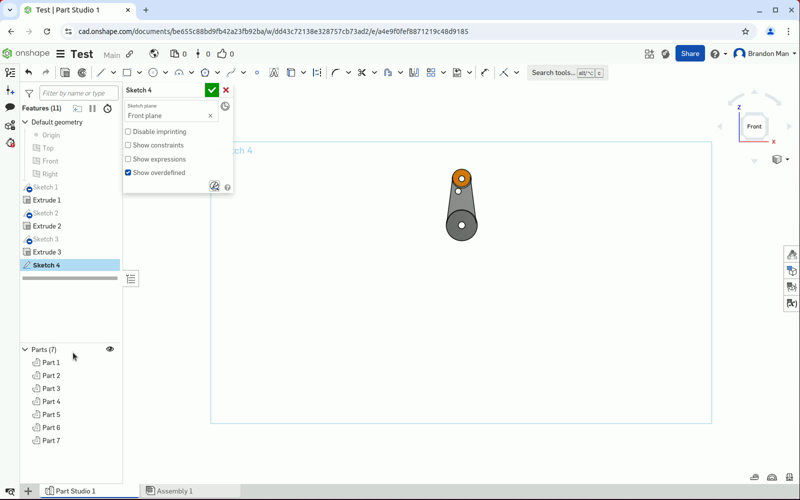
key(y)
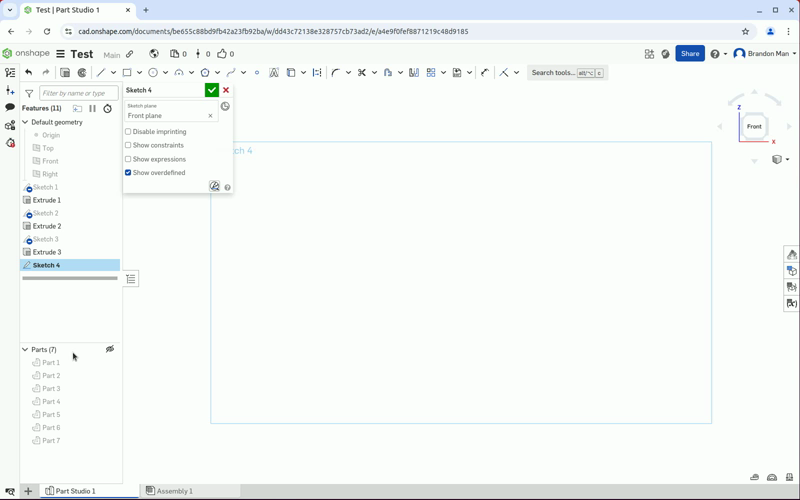
key(l)
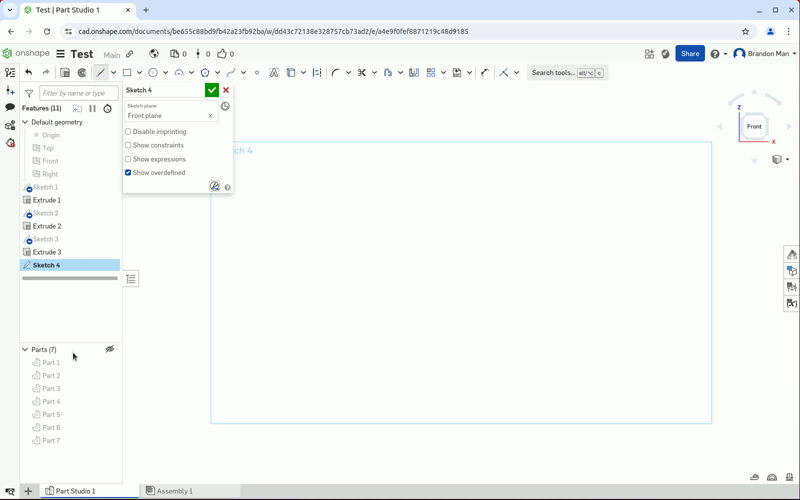
key_down(shift)
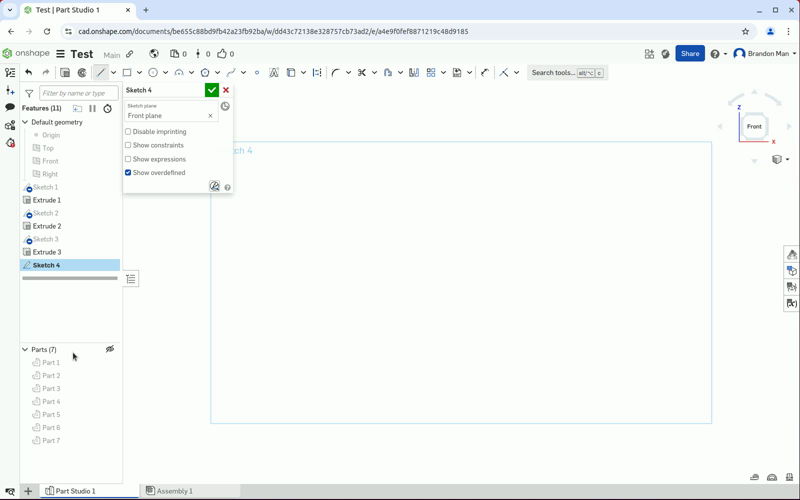
mouse_move(446, 226)
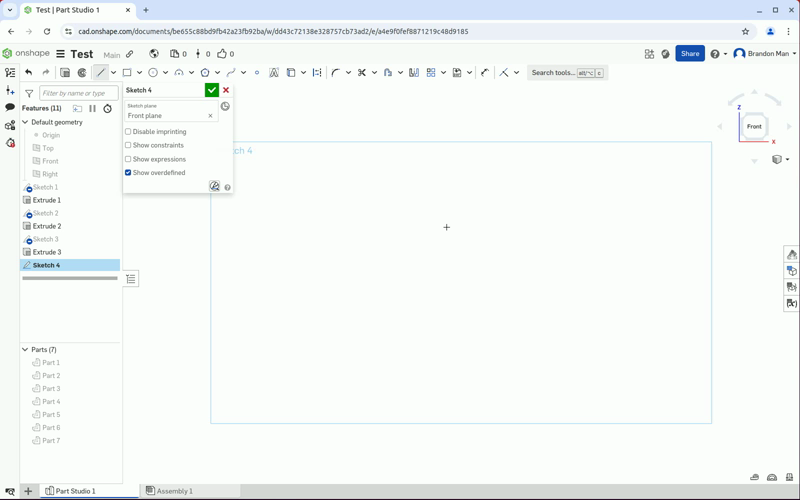
click(446, 226)
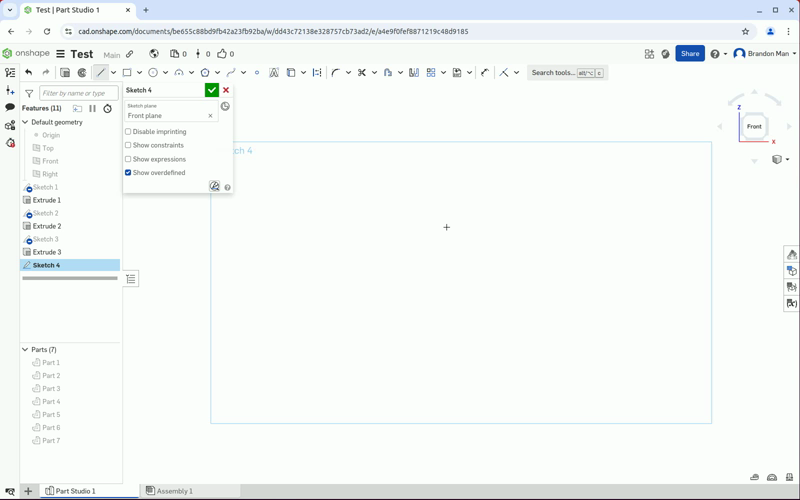
key_up(shift)
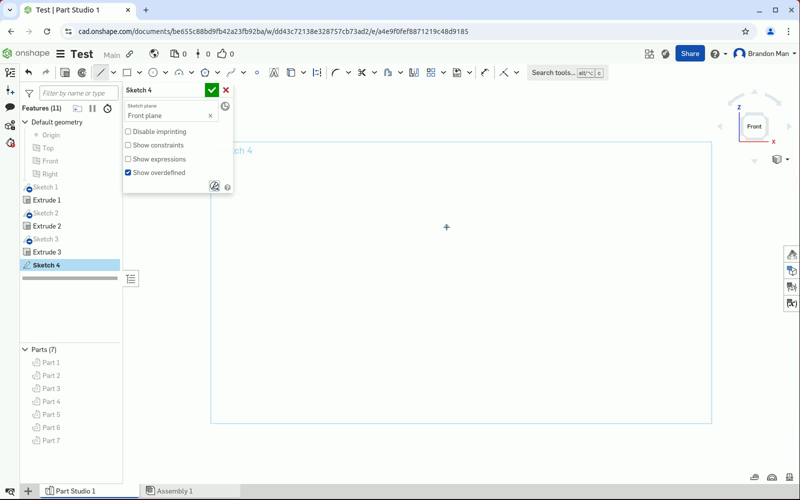
key_down(shift)
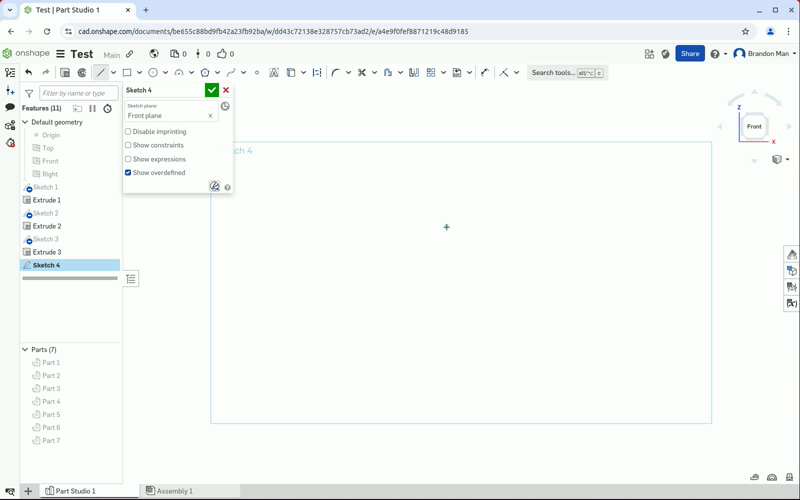
mouse_move(476, 226)
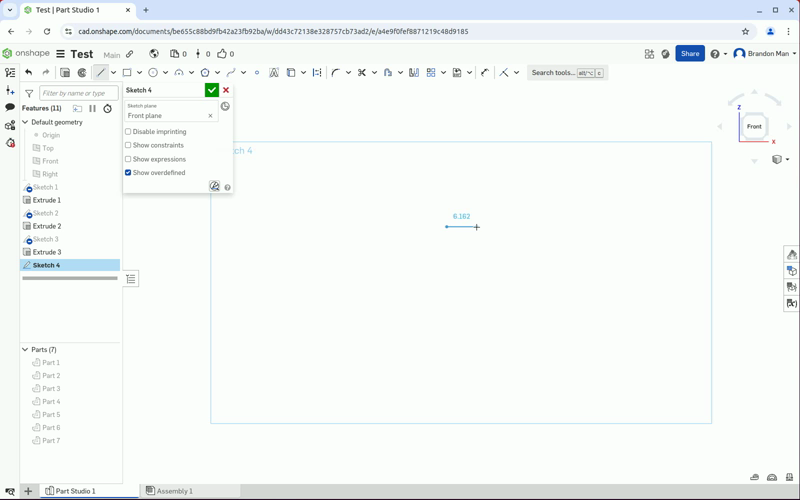
mouse_move(452, 284)
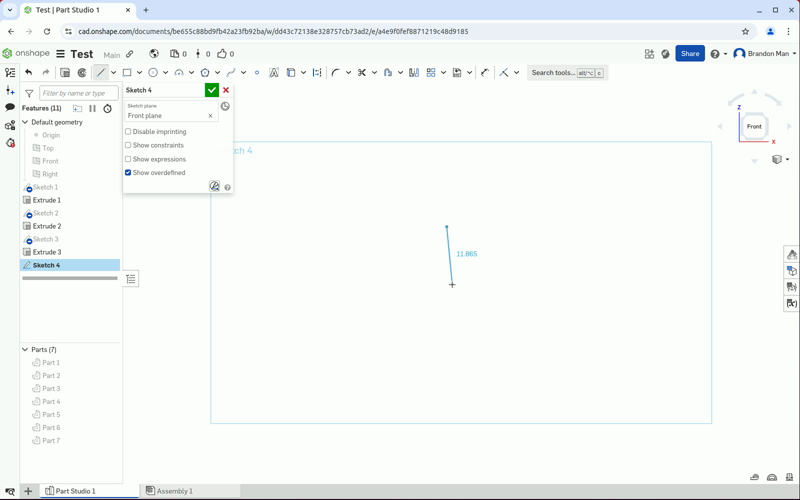
click(452, 284)
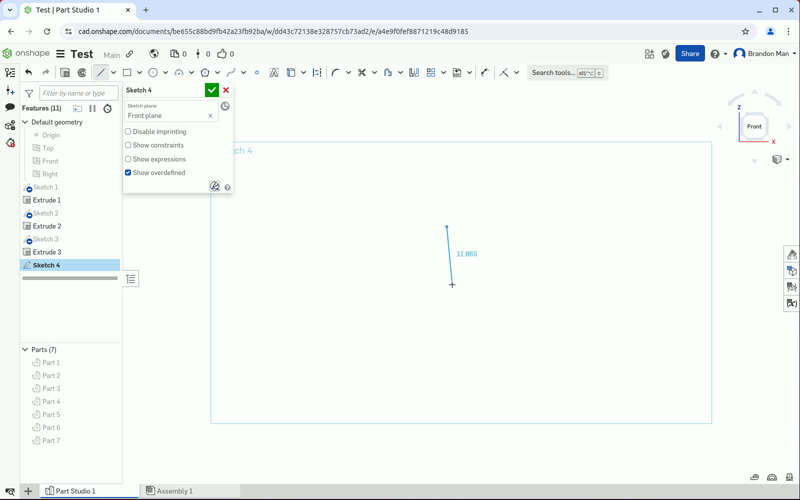
key_up(shift)
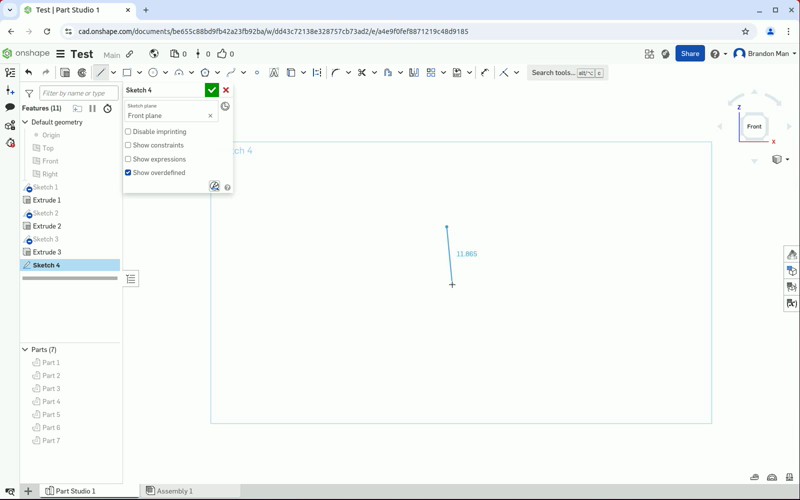
key(esc)
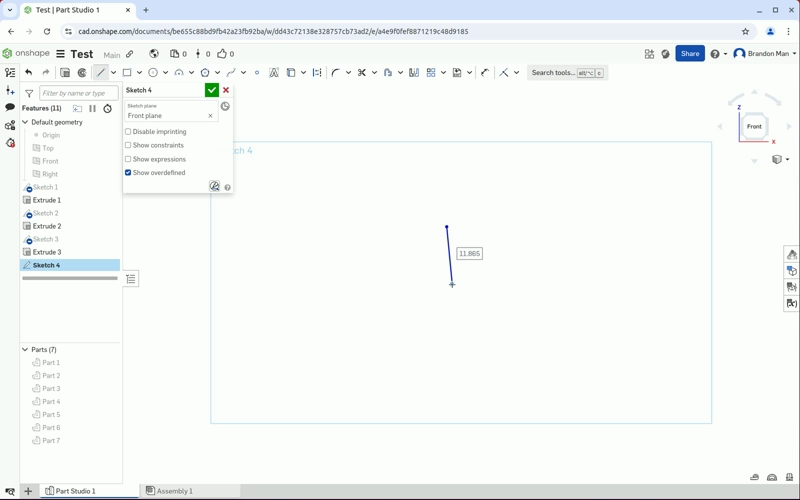
key(a)
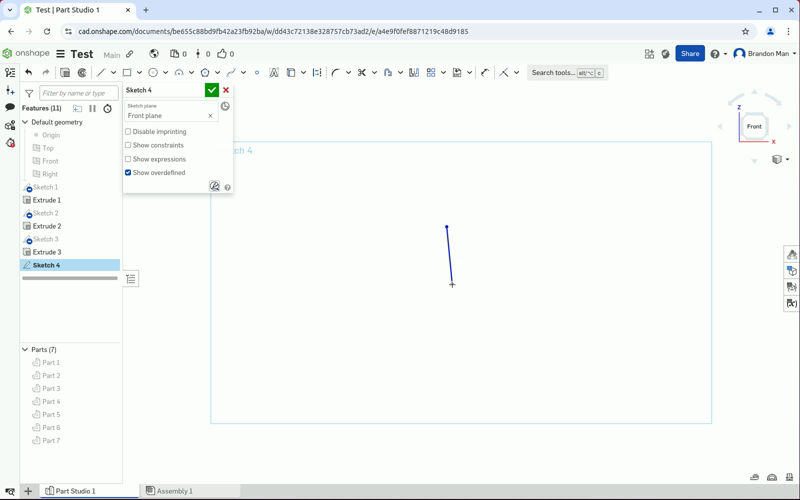
mouse_move(452, 284)
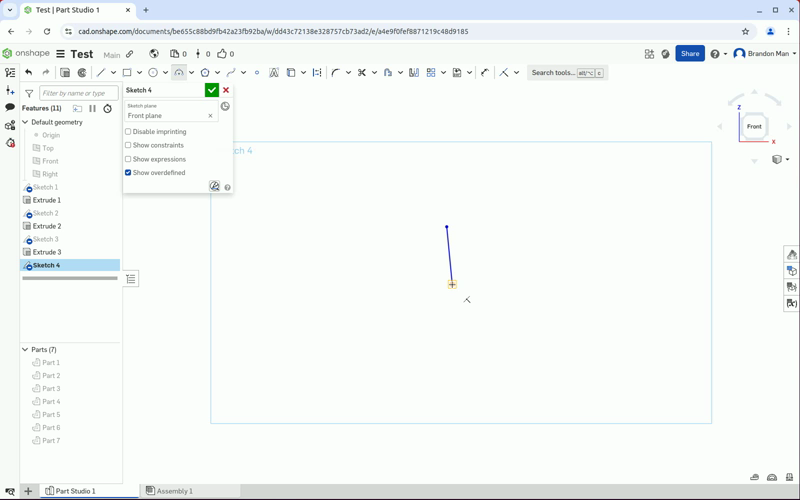
click(452, 284)
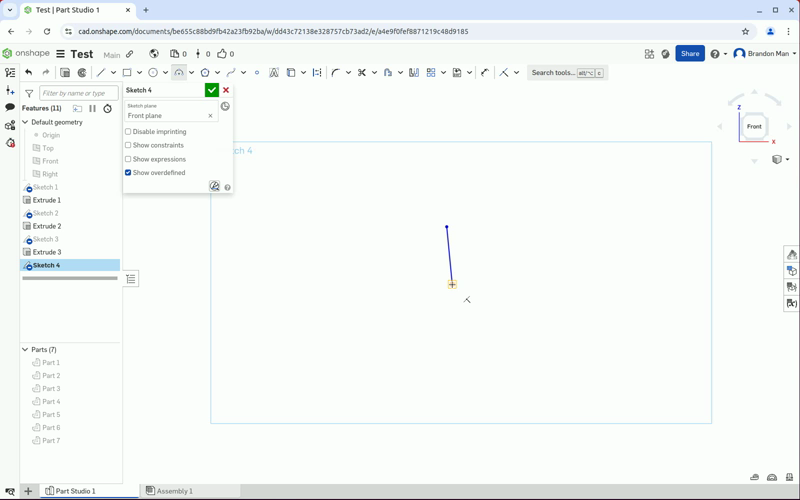
key_down(shift)
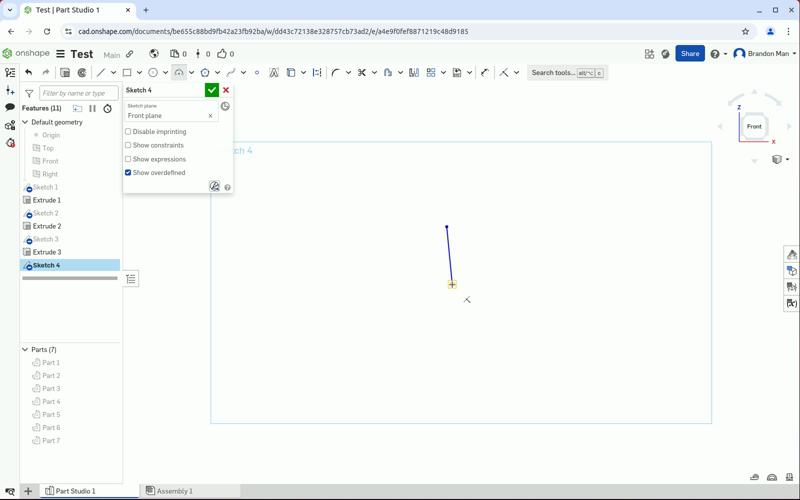
mouse_move(461, 291)
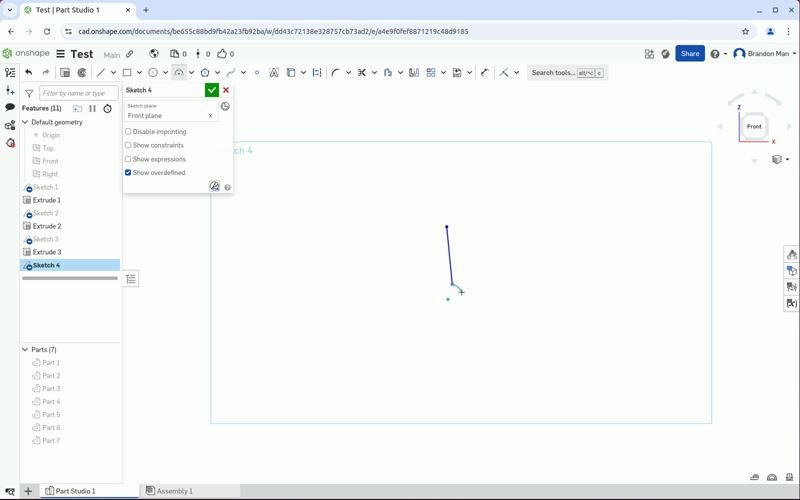
click(461, 291)
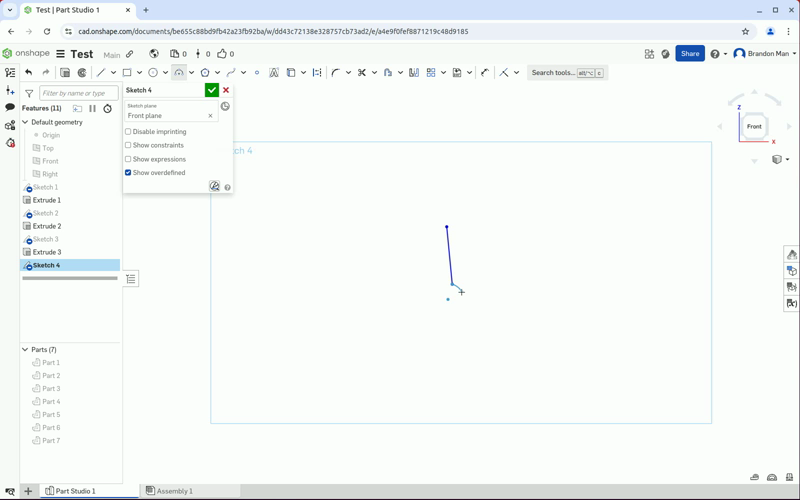
mouse_move(466, 276)
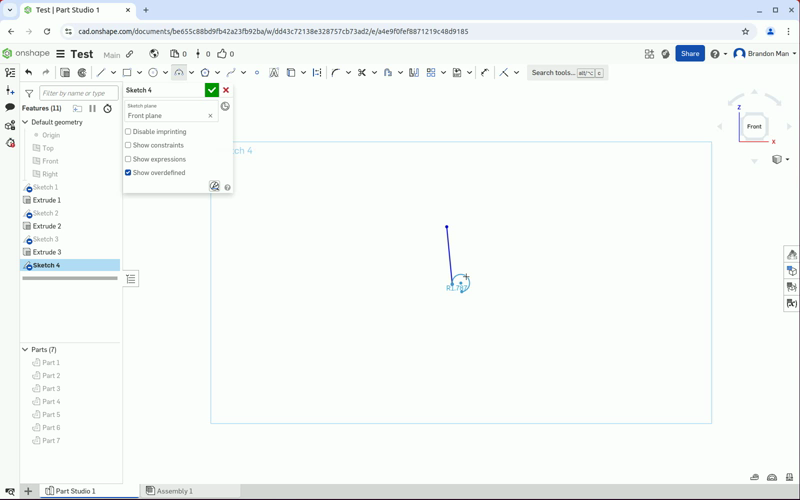
click(466, 276)
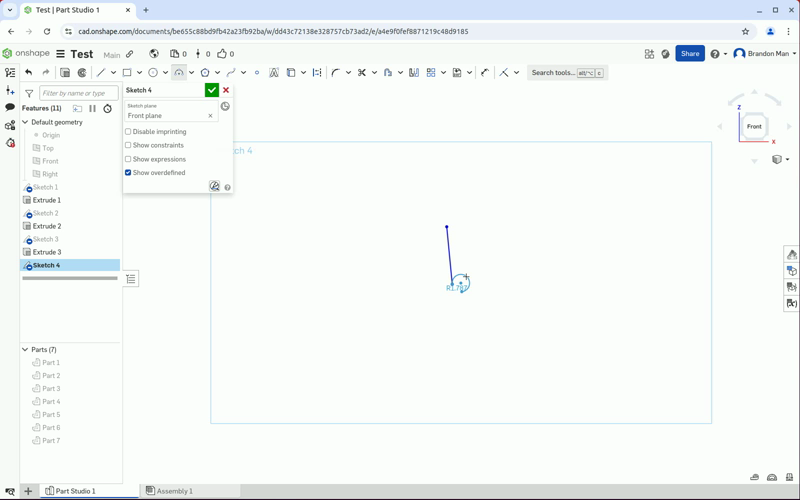
key_up(shift)
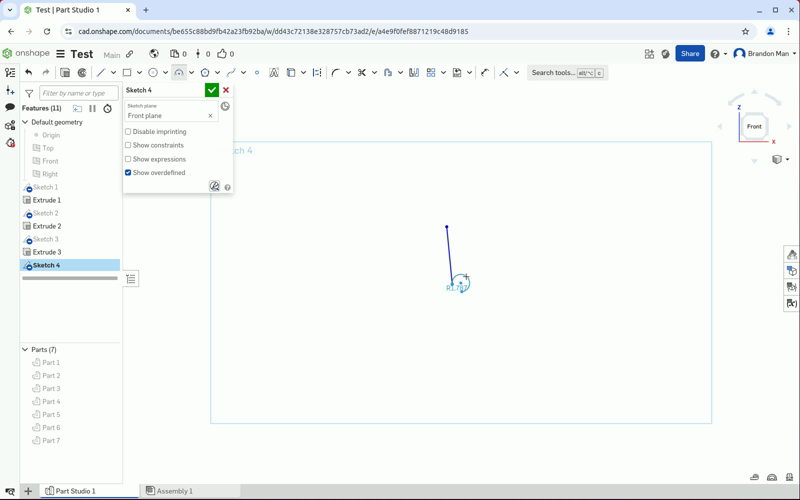
key(esc)
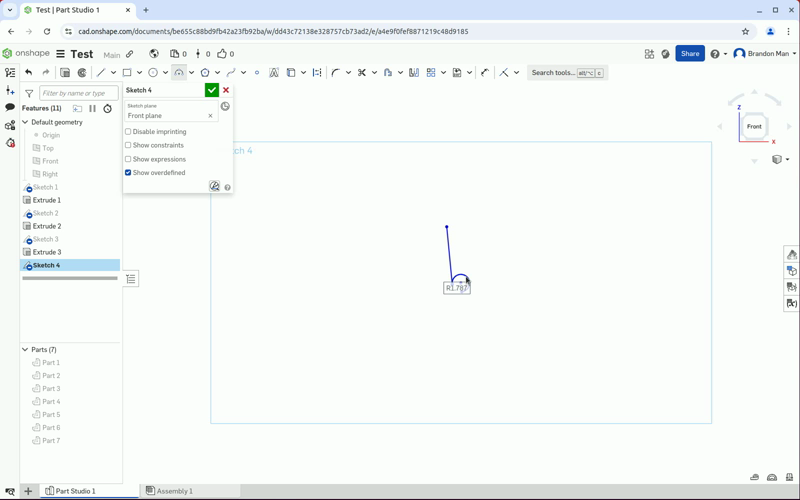
key(l)
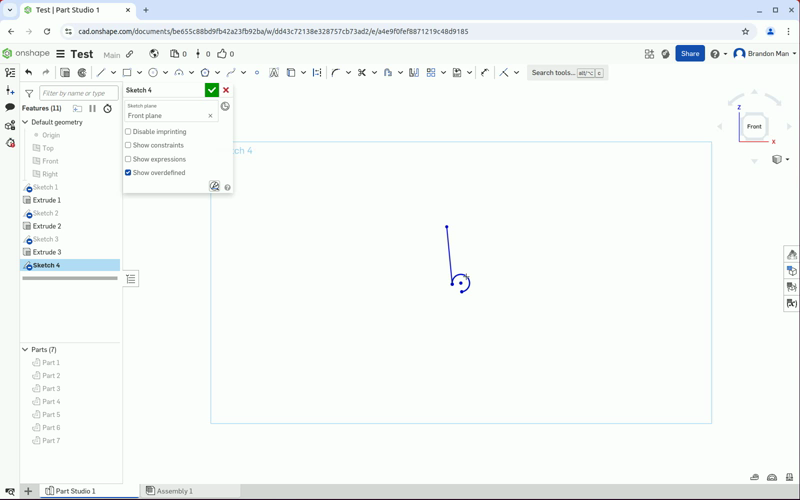
mouse_move(461, 291)
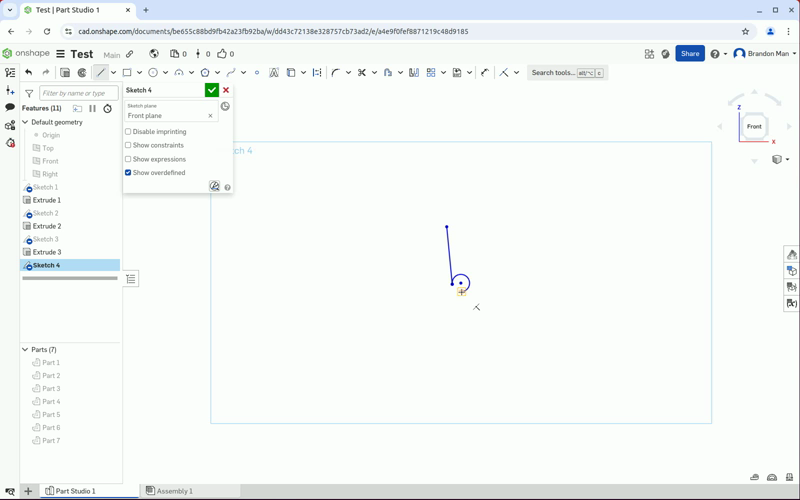
click(461, 291)
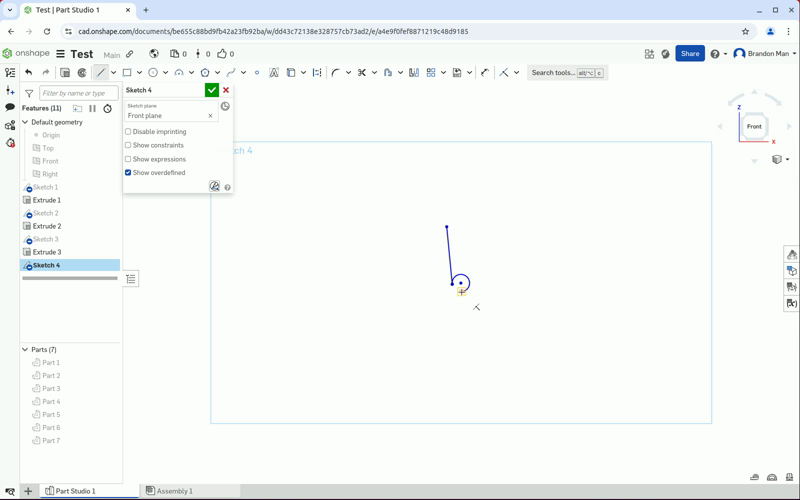
key_down(shift)
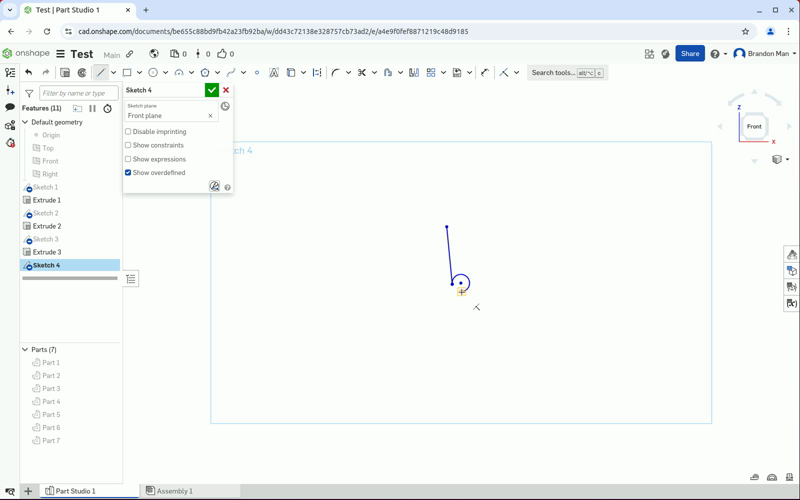
mouse_move(491, 291)
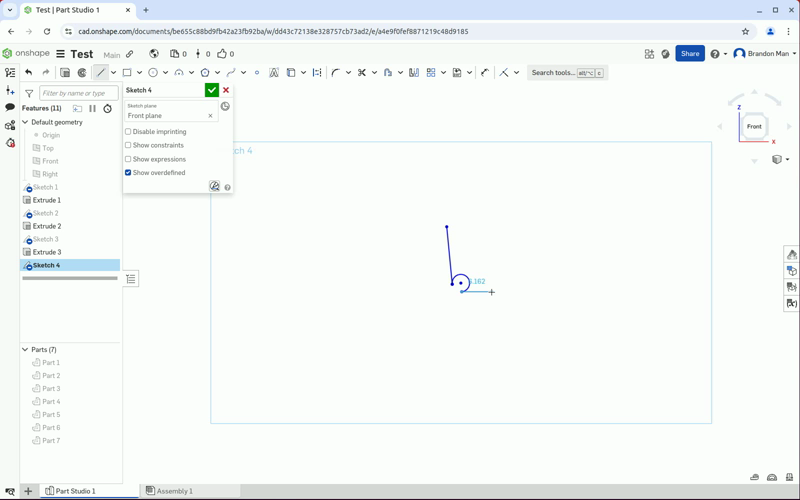
mouse_move(502, 290)
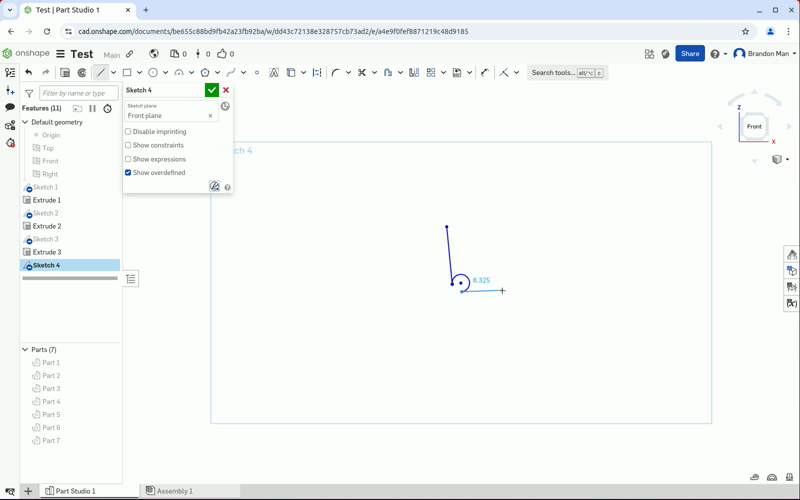
click(502, 290)
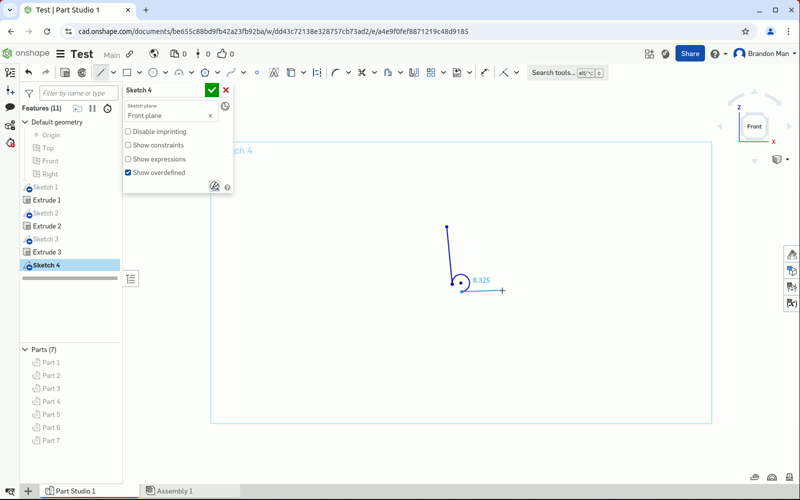
key_up(shift)
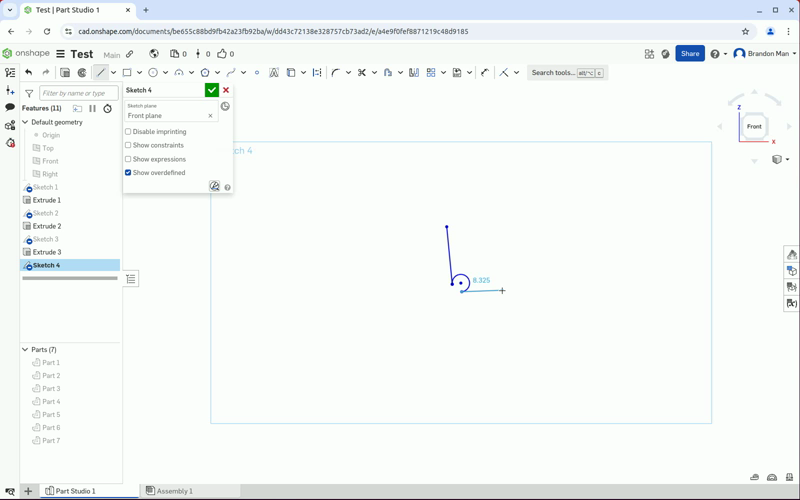
key(esc)
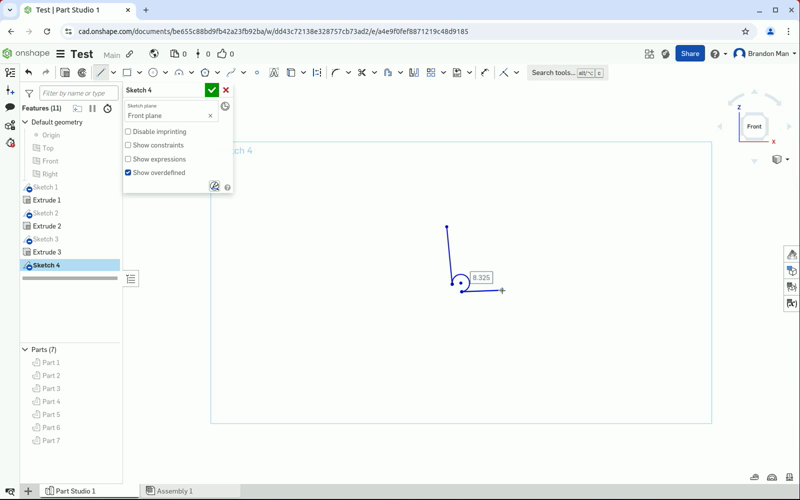
key(a)
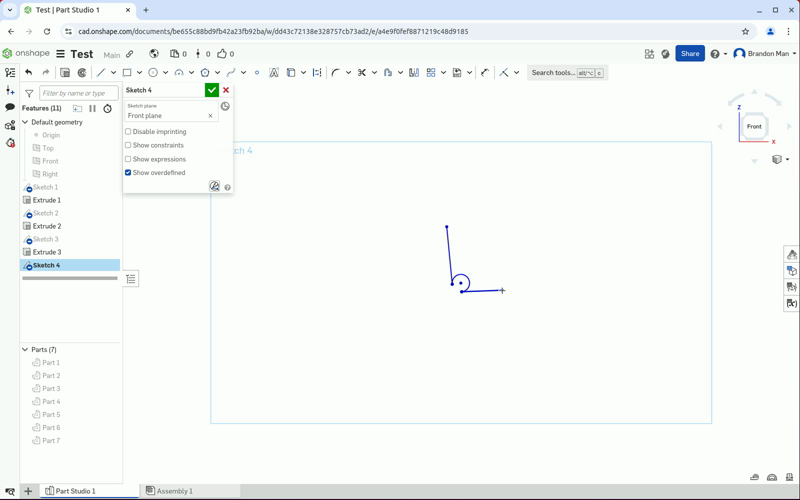
mouse_move(502, 290)
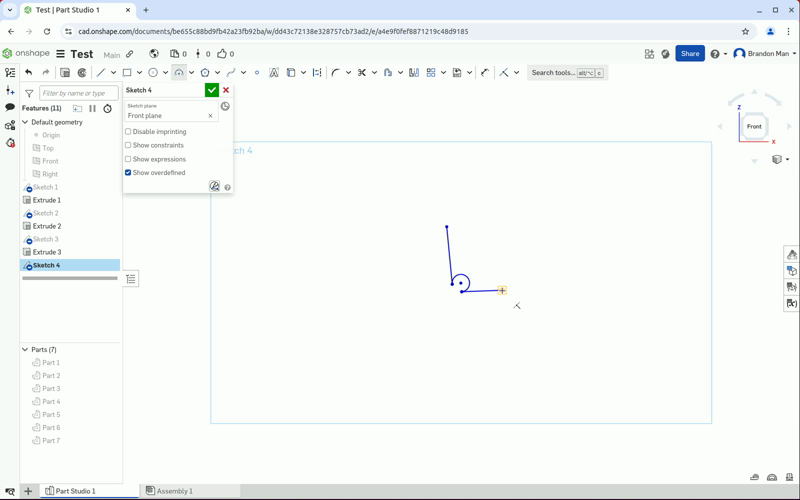
click(502, 290)
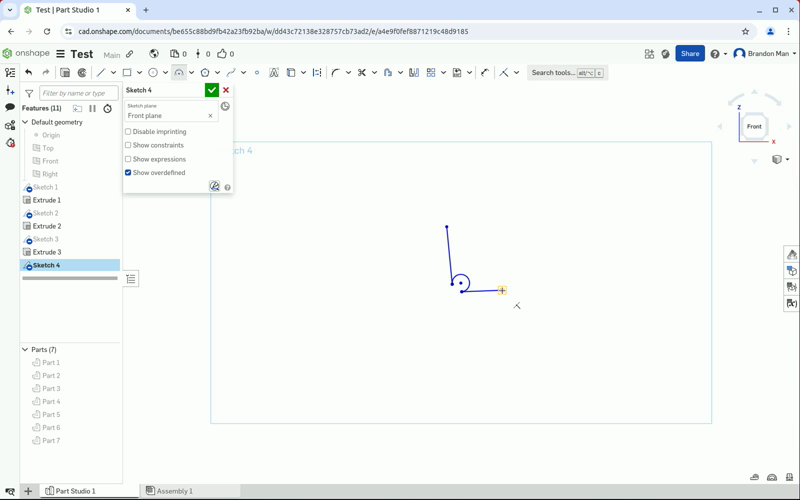
key_down(shift)
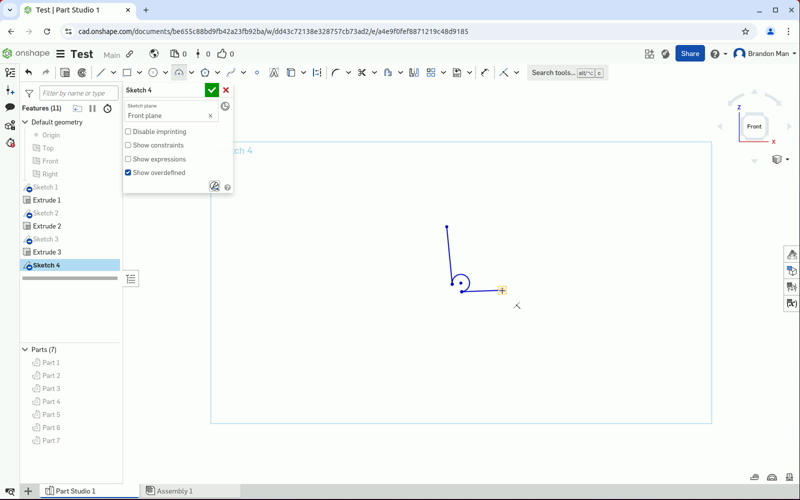
mouse_move(502, 276)
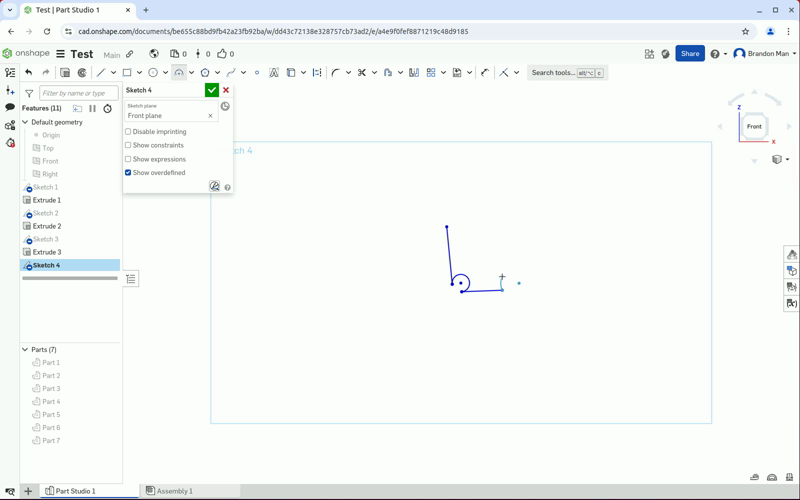
click(502, 276)
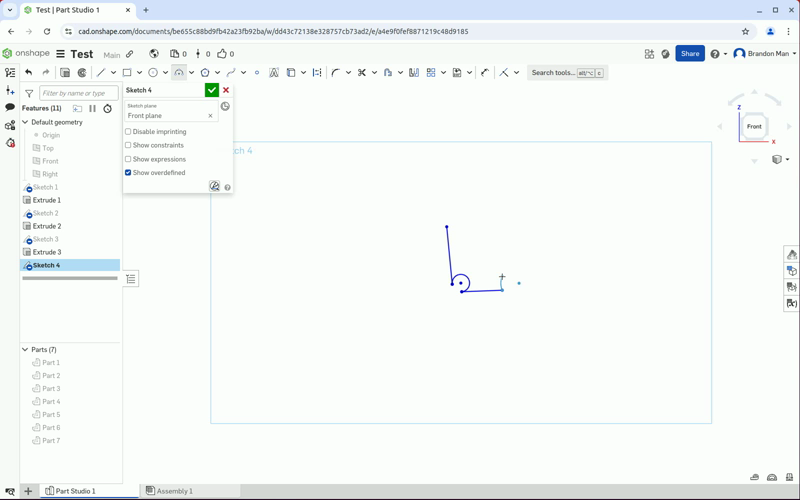
mouse_move(494, 282)
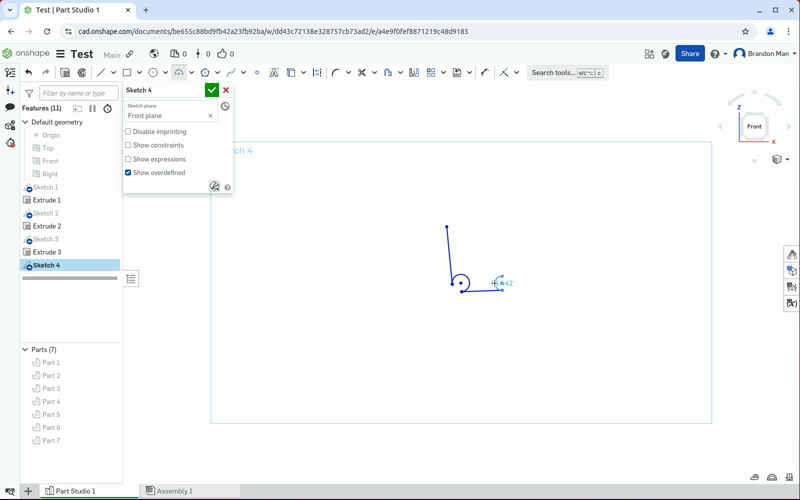
click(494, 282)
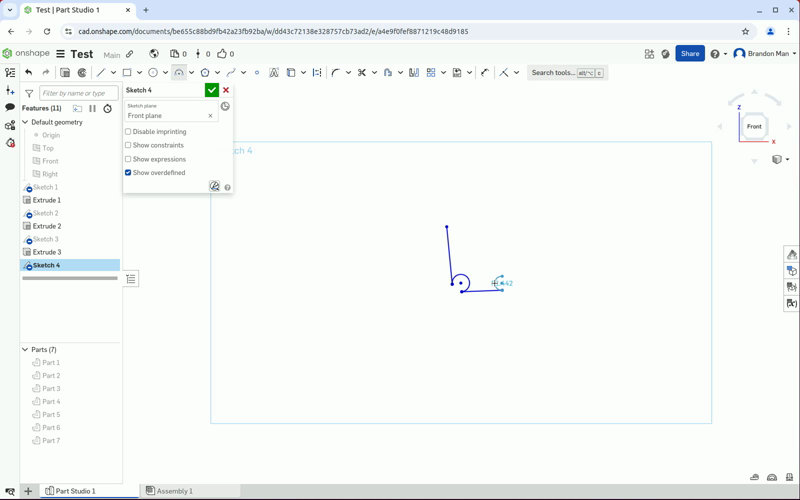
key_up(shift)
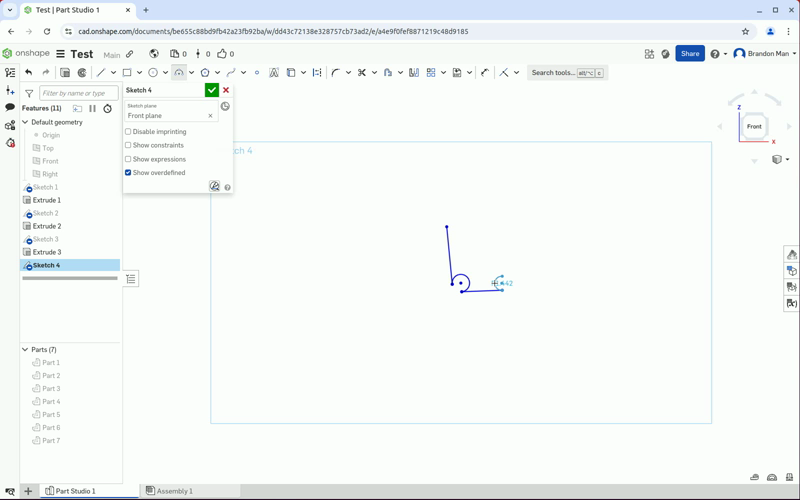
key(esc)
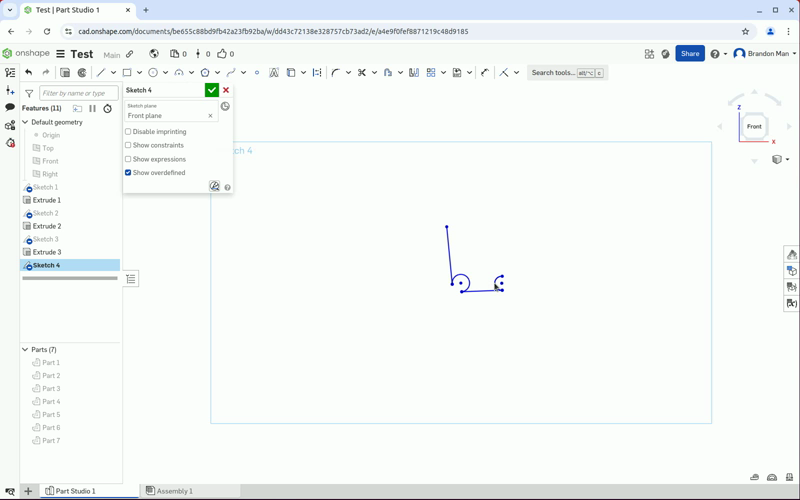
key(l)
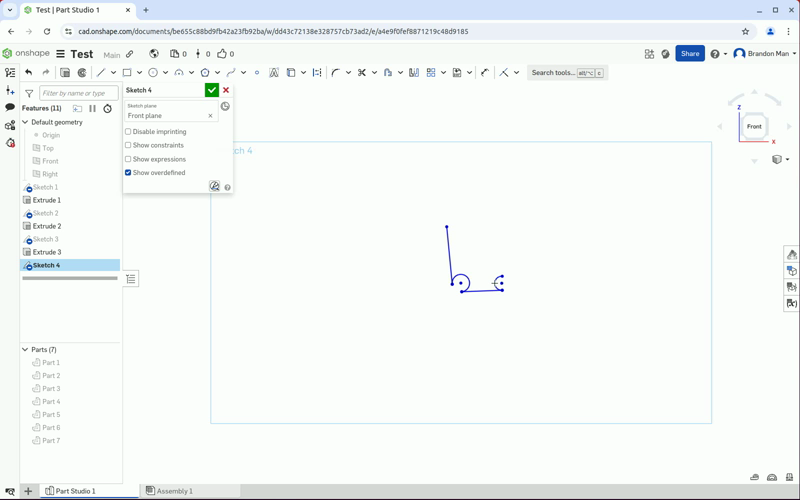
mouse_move(502, 276)
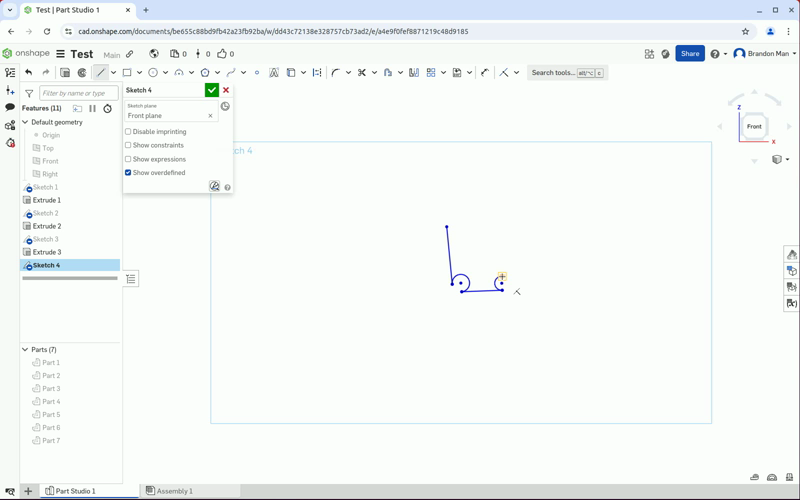
click(502, 276)
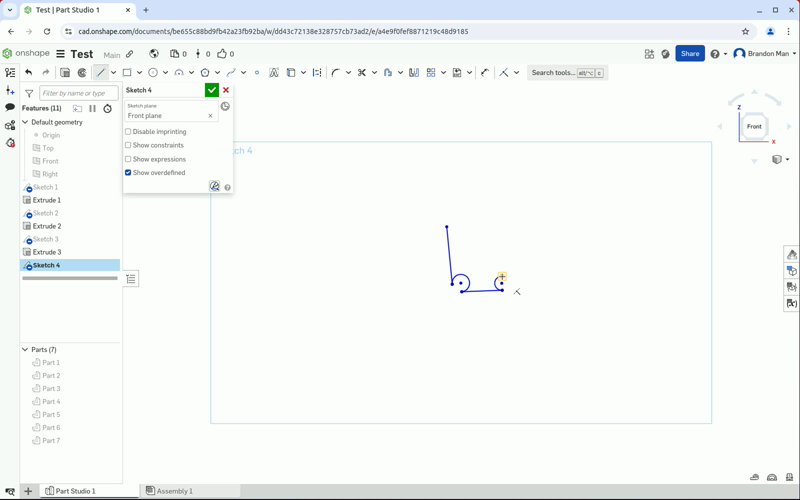
key_down(shift)
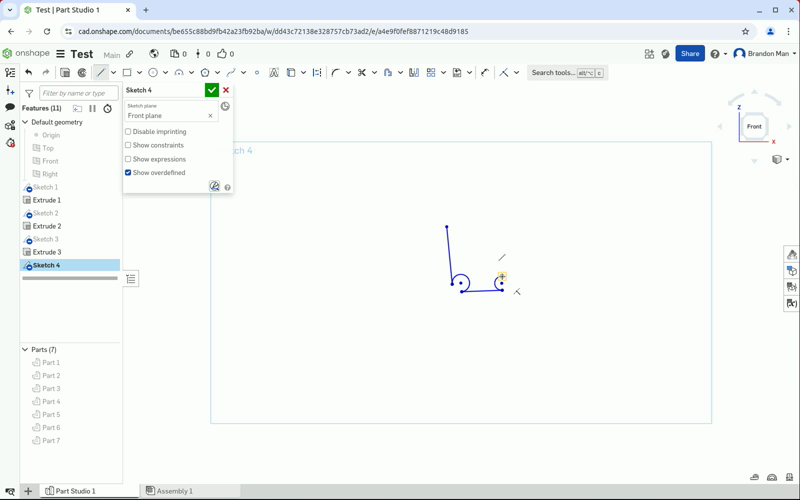
mouse_move(532, 276)
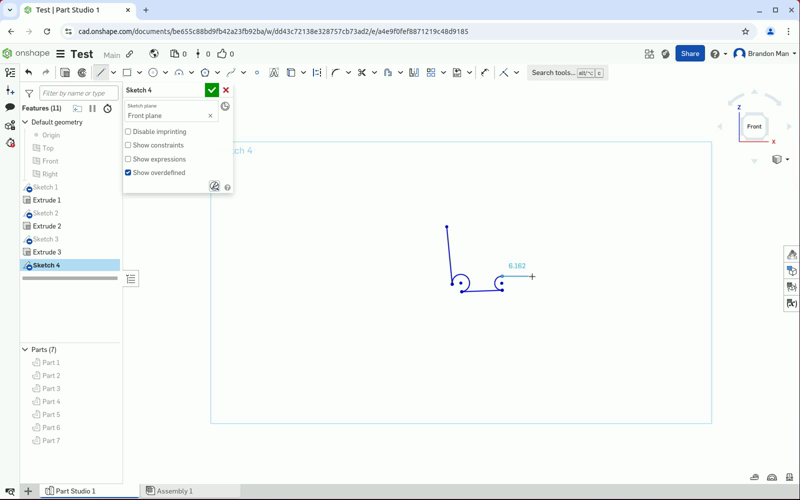
mouse_move(478, 275)
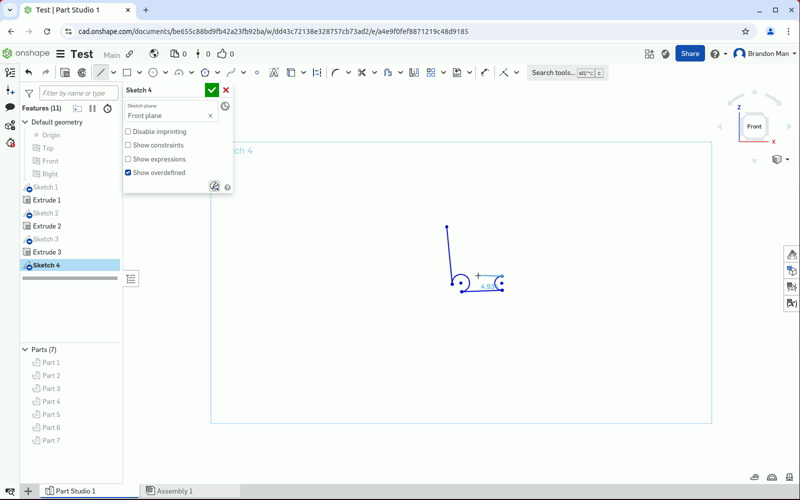
click(478, 275)
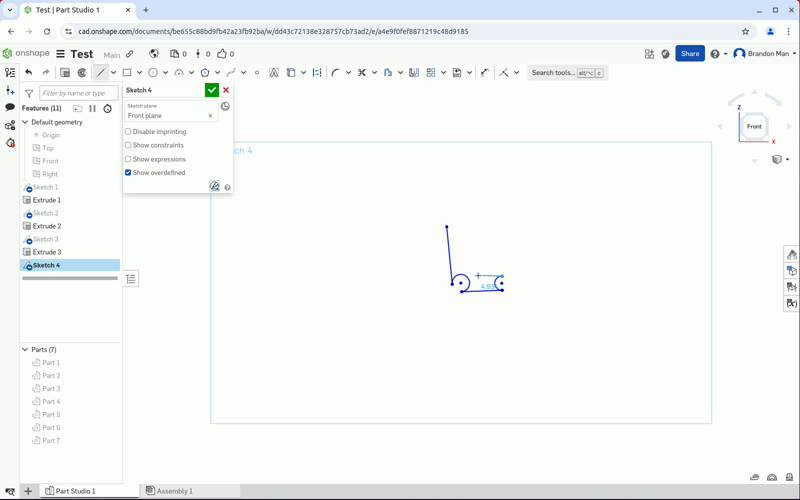
key_up(shift)
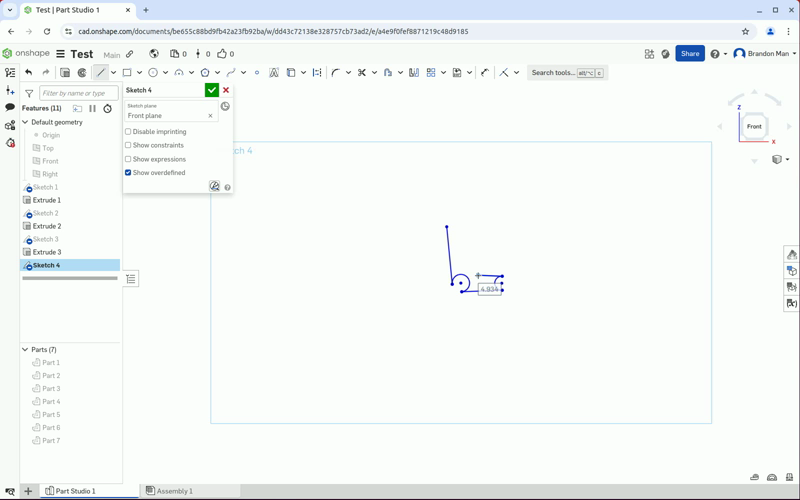
key(esc)
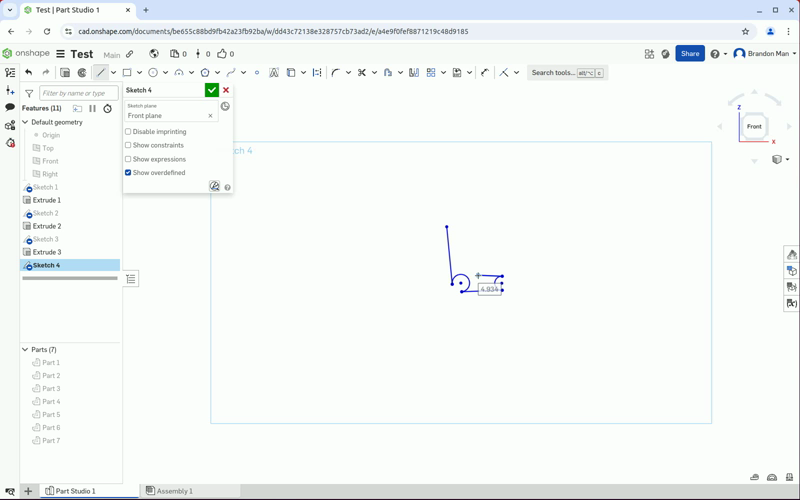
key(a)
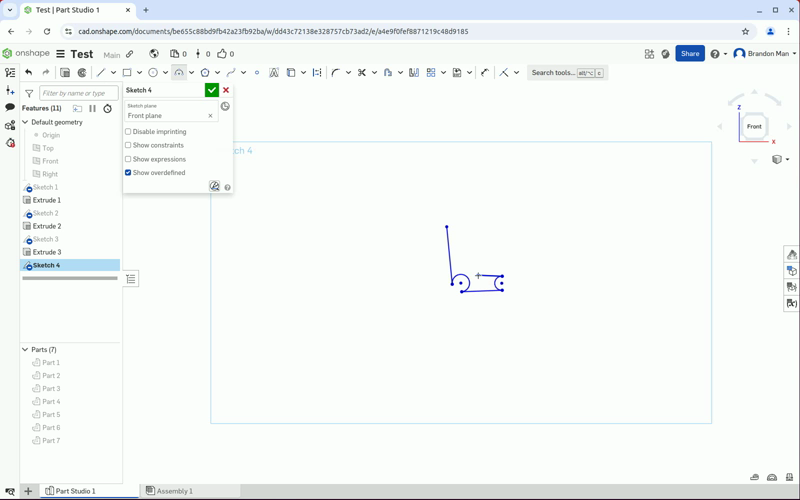
mouse_move(478, 275)
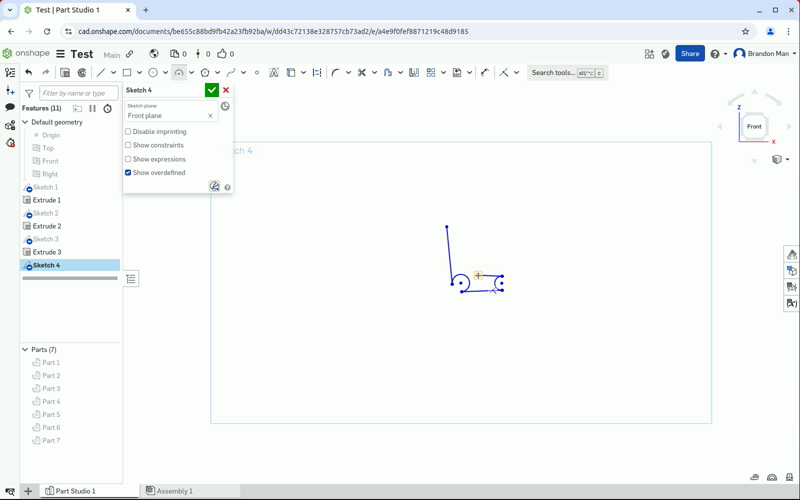
click(478, 275)
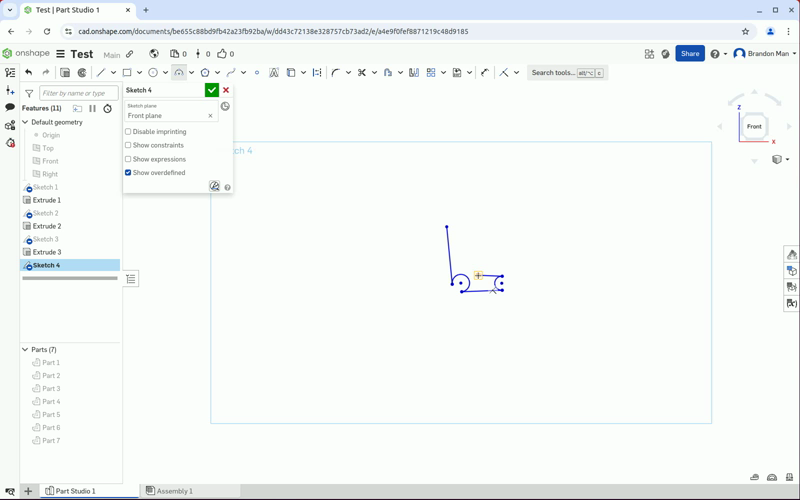
key_down(shift)
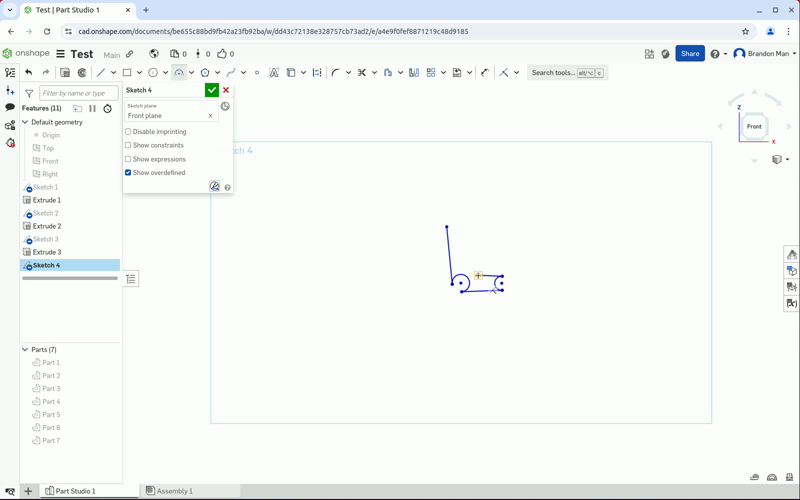
mouse_move(471, 267)
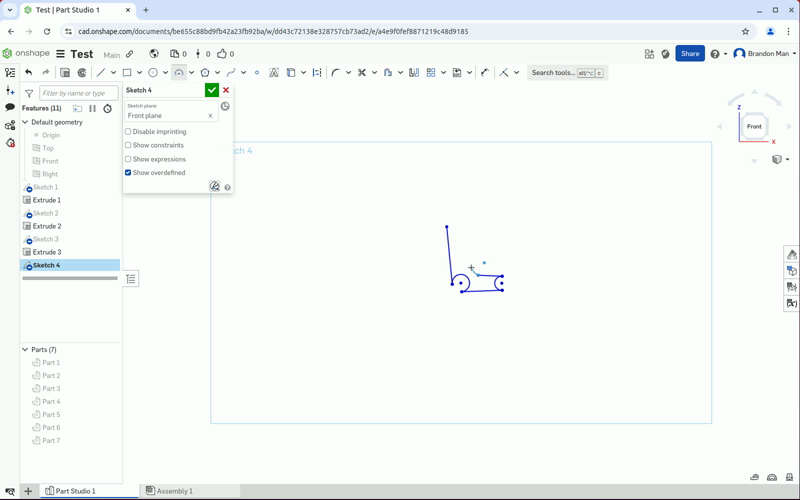
click(471, 267)
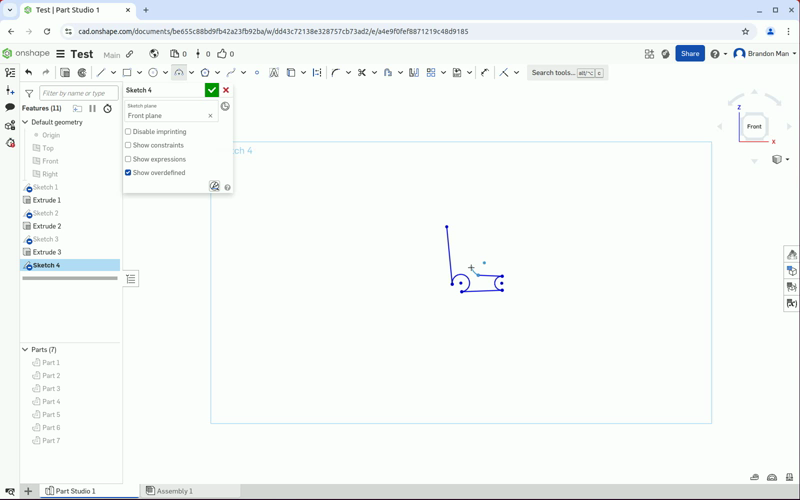
mouse_move(472, 272)
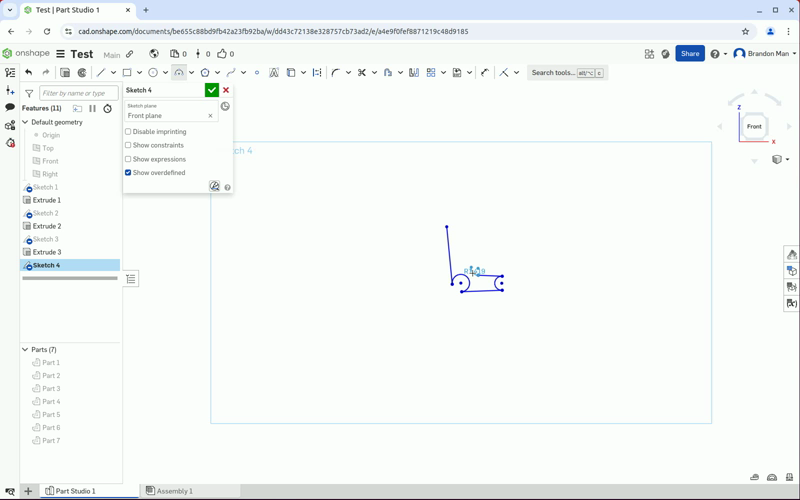
click(472, 272)
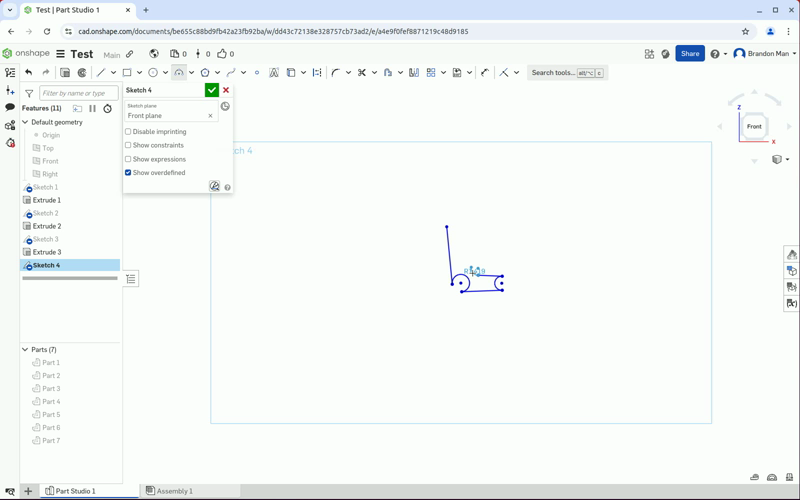
key_up(shift)
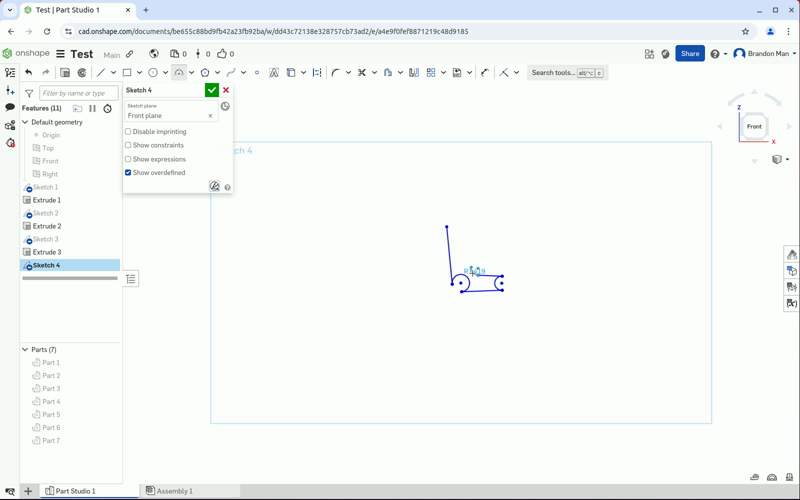
key(esc)
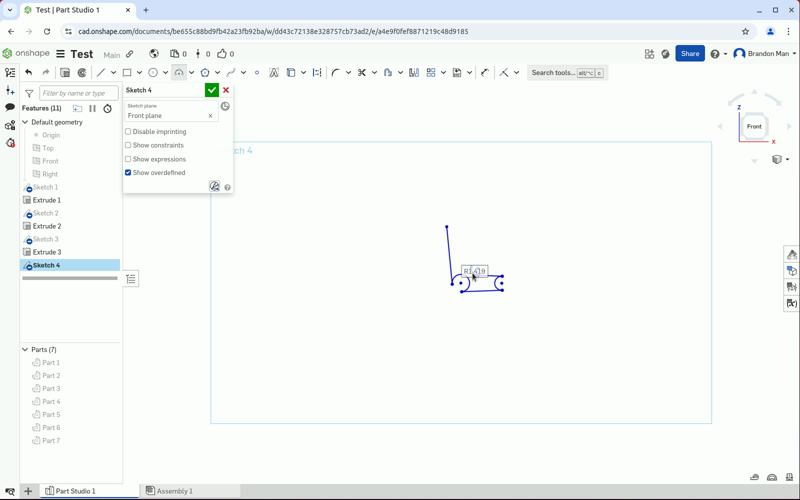
key(l)
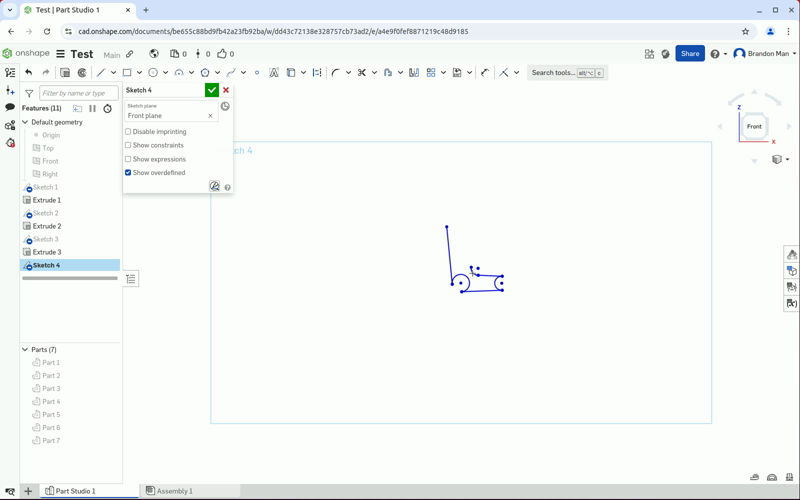
mouse_move(471, 267)
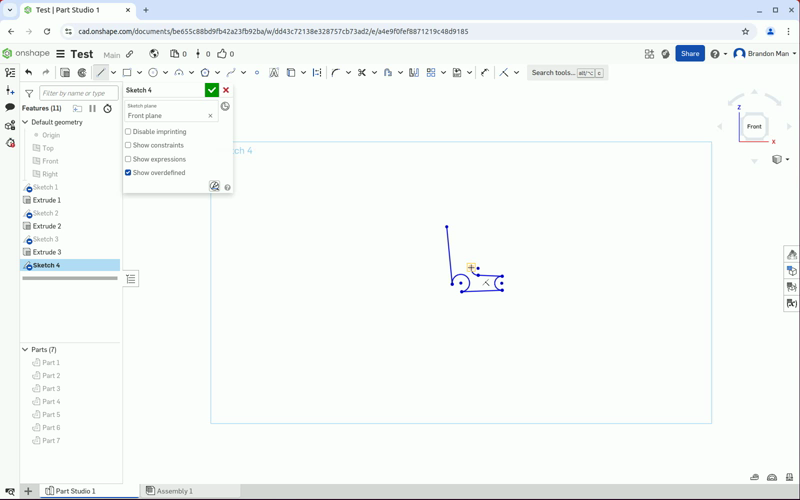
click(471, 267)
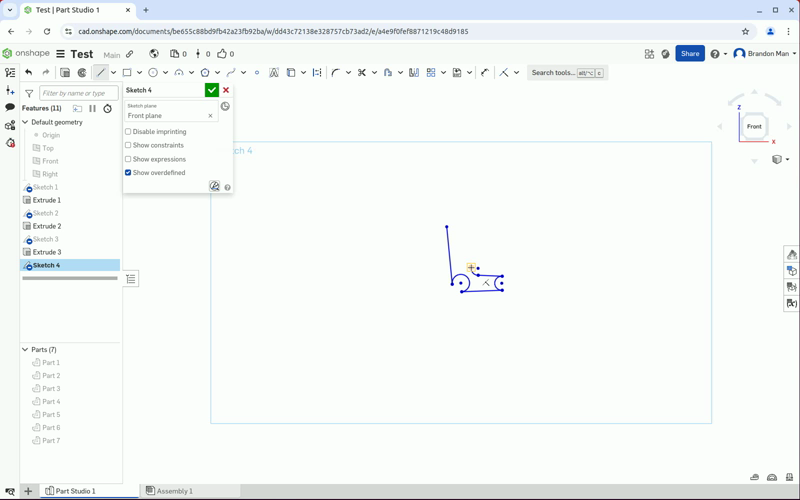
key_down(shift)
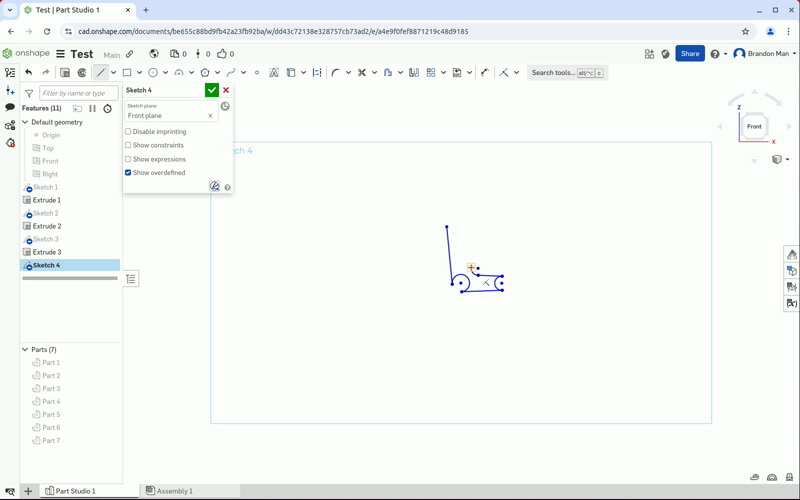
mouse_move(501, 267)
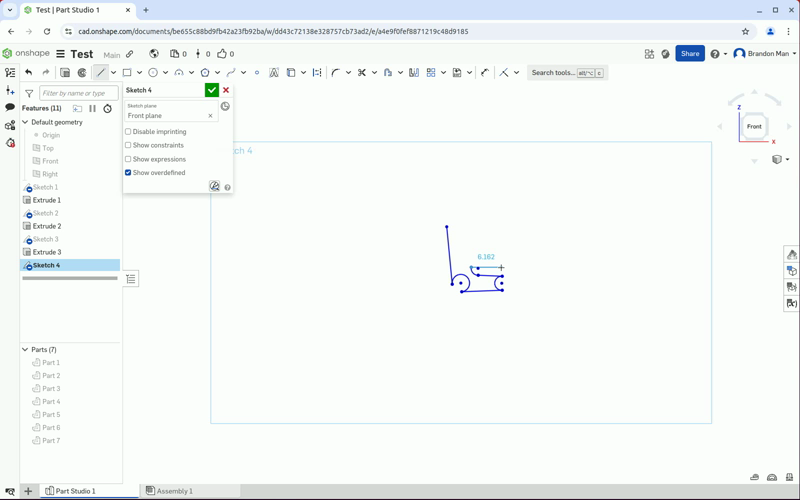
mouse_move(475, 226)
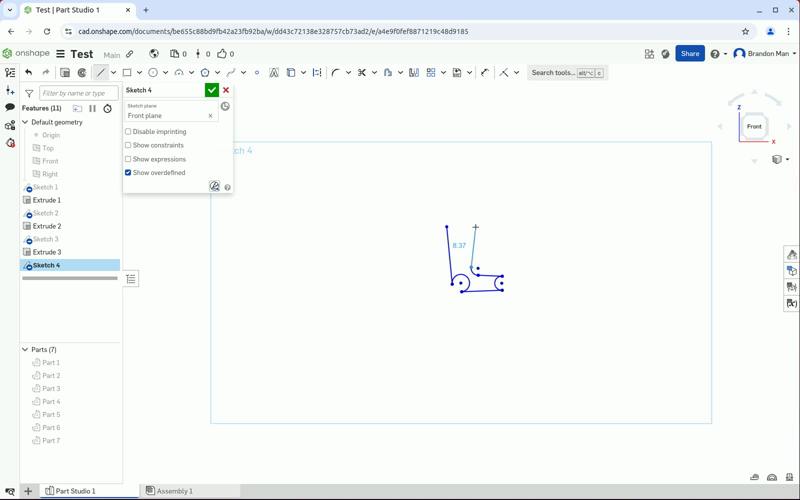
click(475, 226)
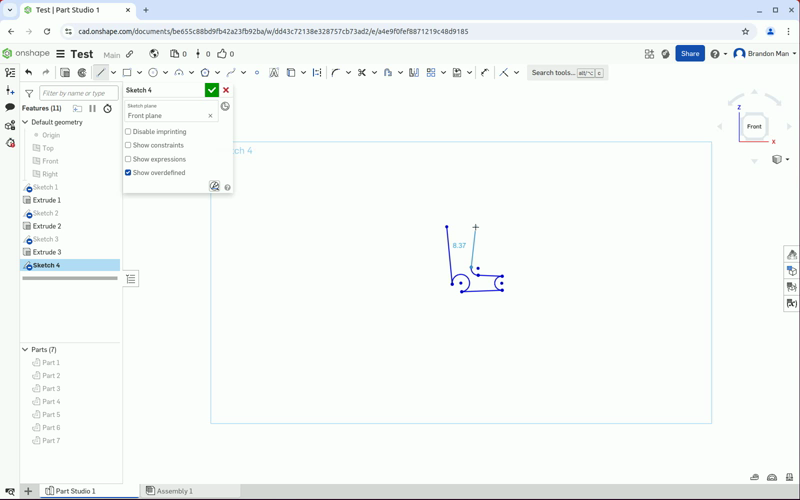
key_up(shift)
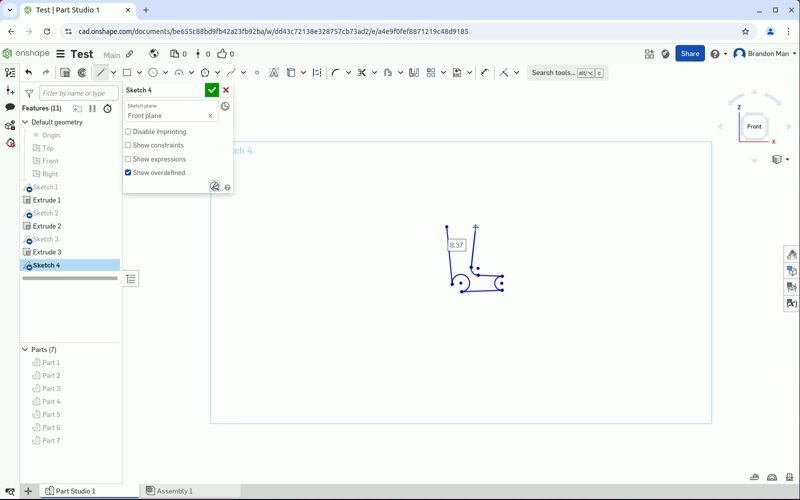
key(esc)
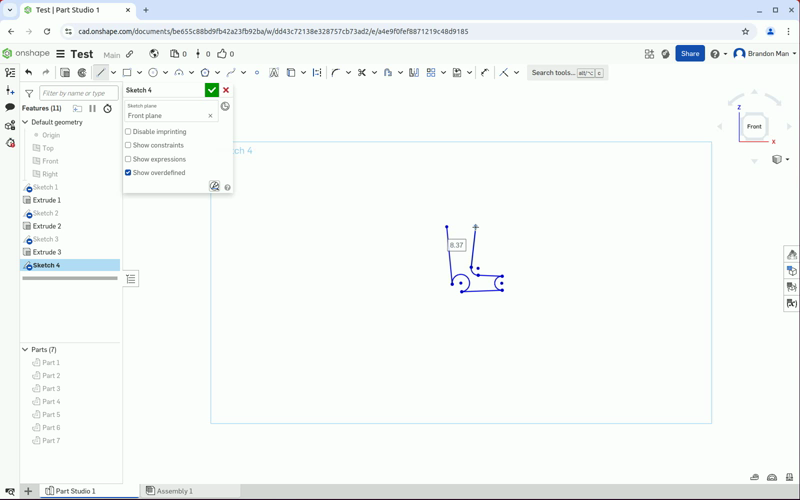
key(a)
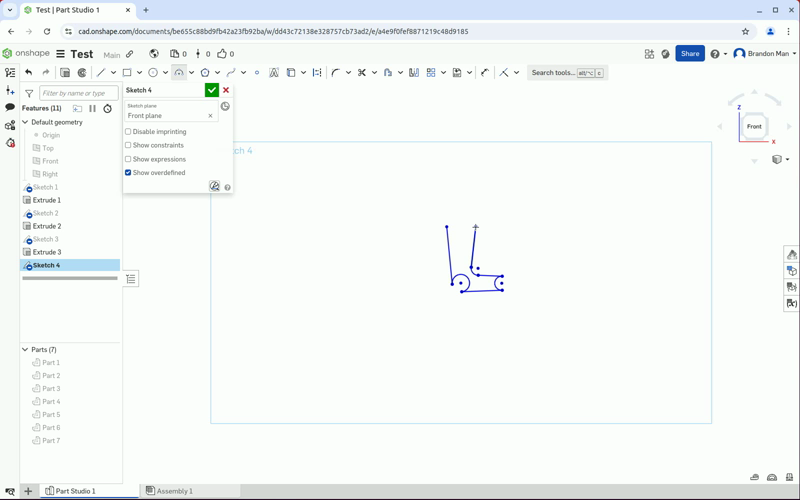
mouse_move(475, 226)
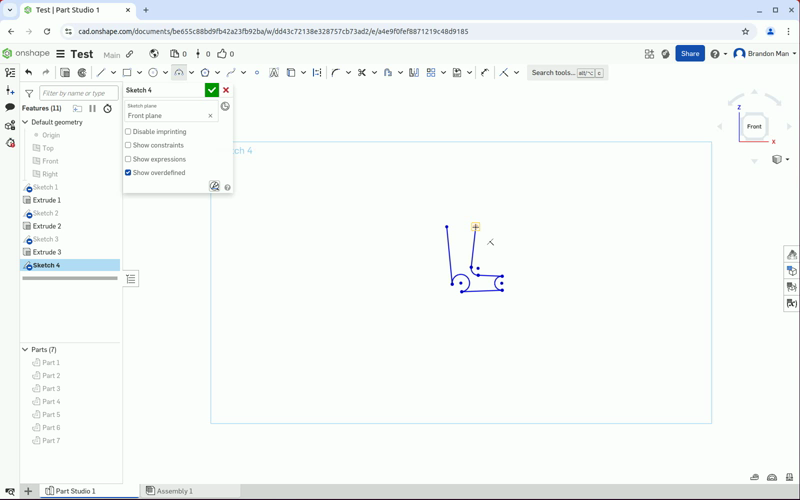
click(475, 226)
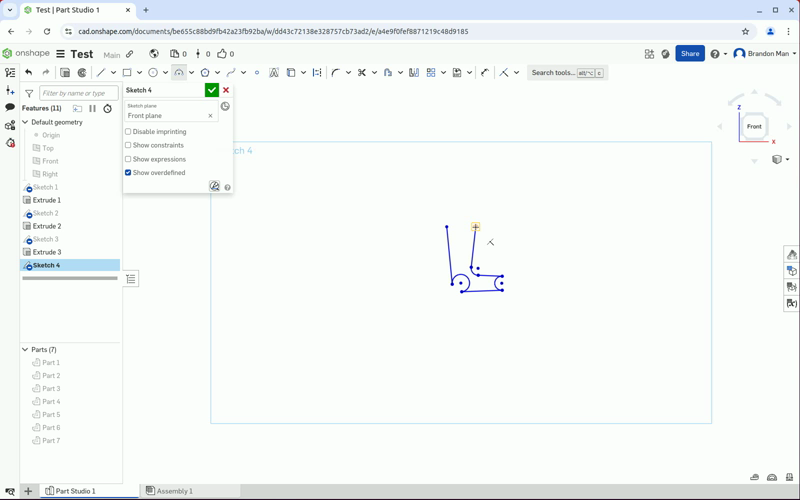
mouse_move(446, 226)
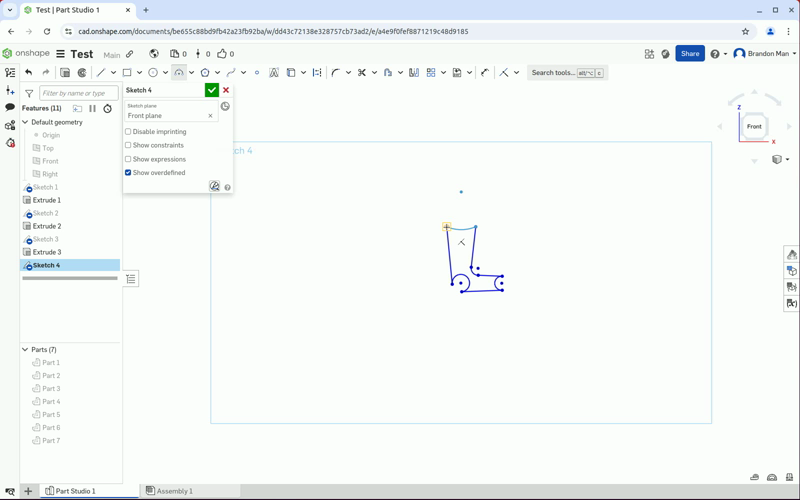
click(446, 226)
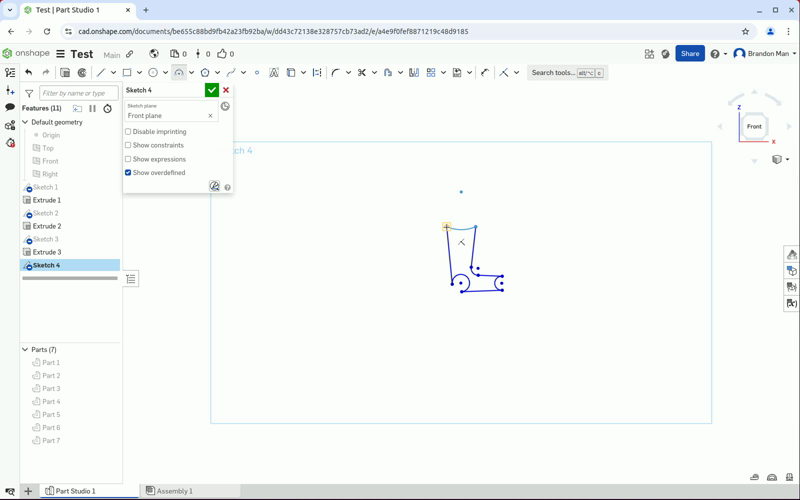
key_down(shift)
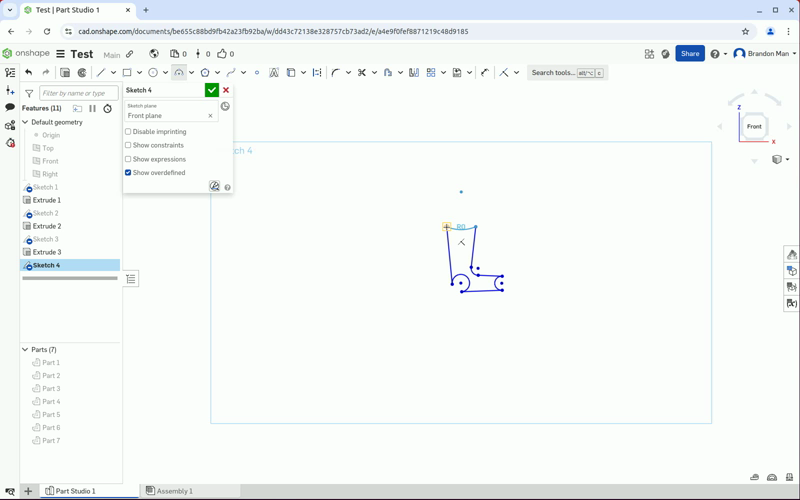
mouse_move(461, 239)
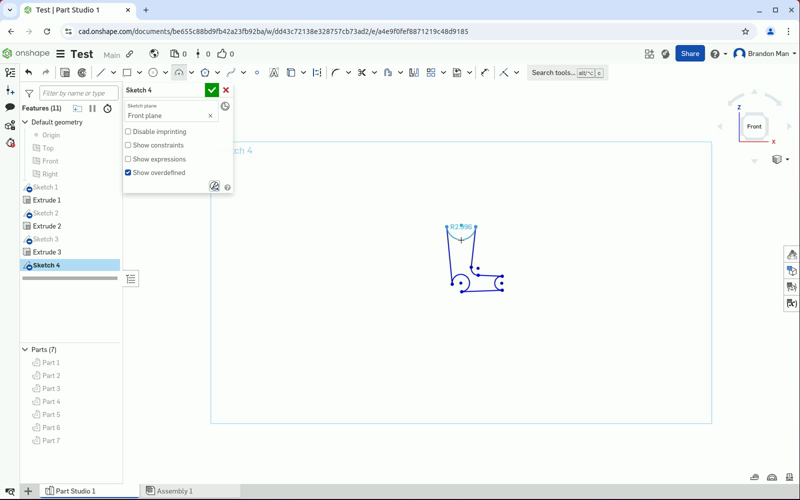
click(461, 239)
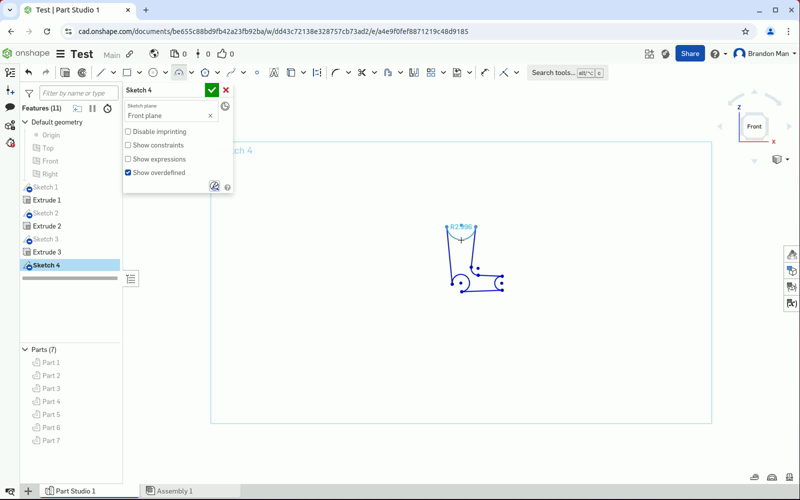
key_up(shift)
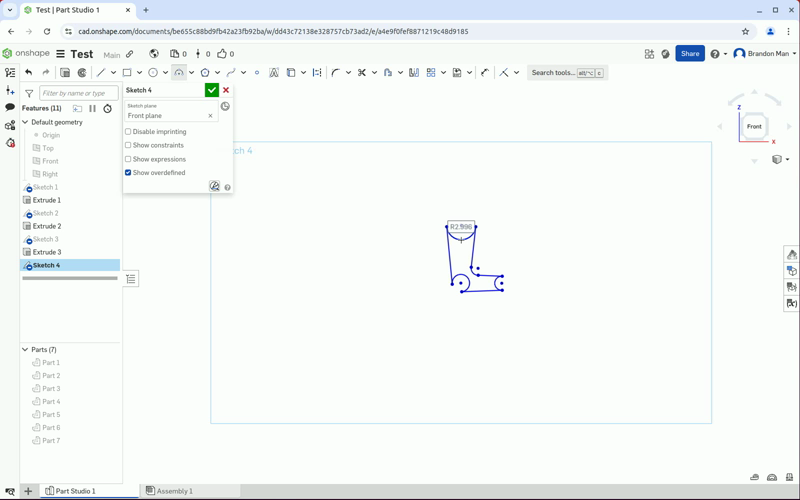
key(esc)
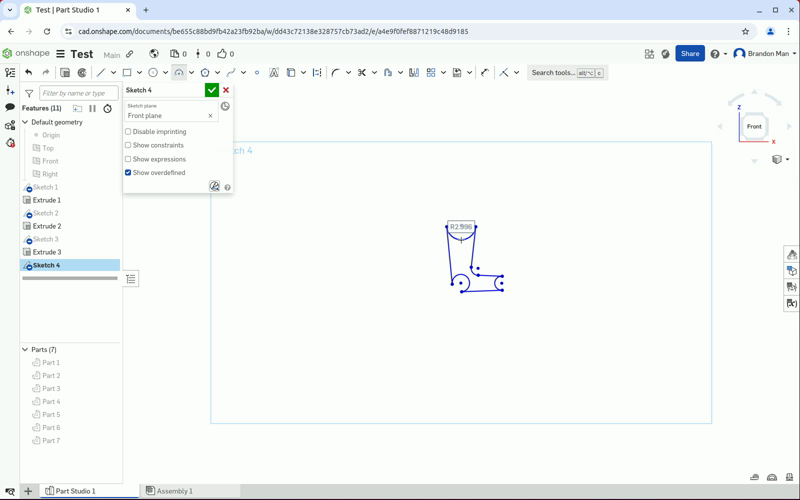
mouse_move(460, 260)
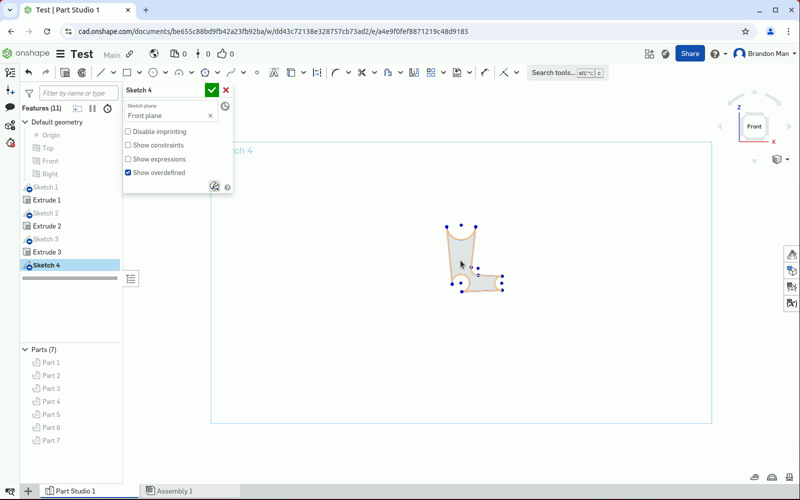
scroll(6)
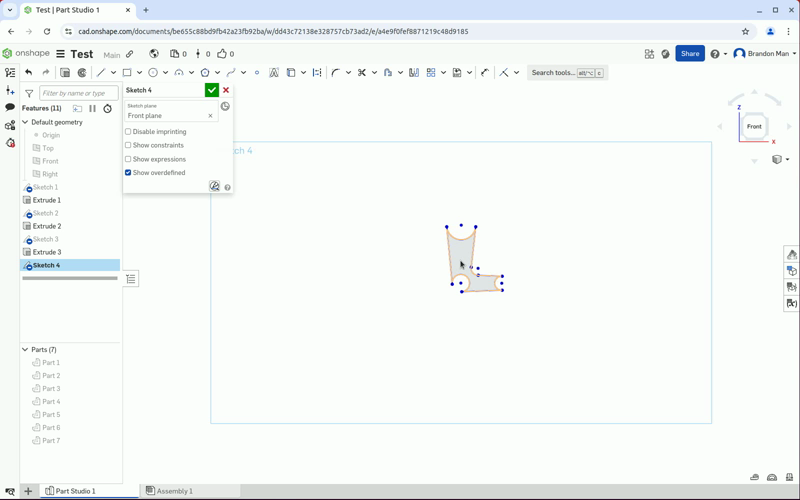
scroll(6)
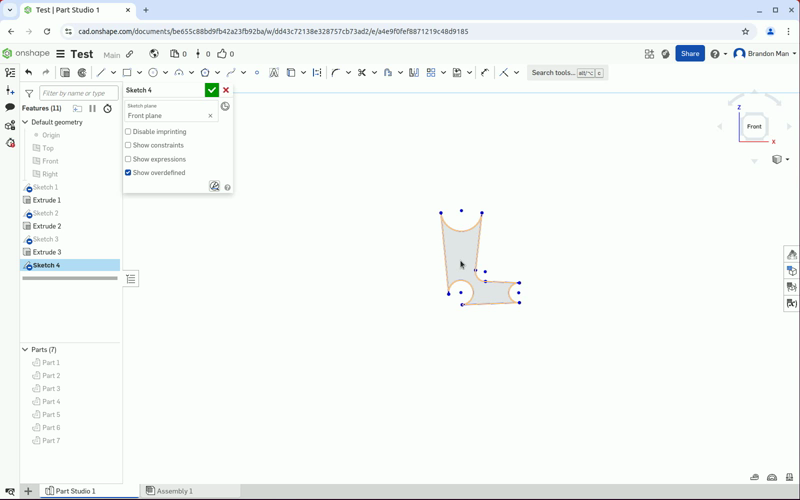
scroll(6)
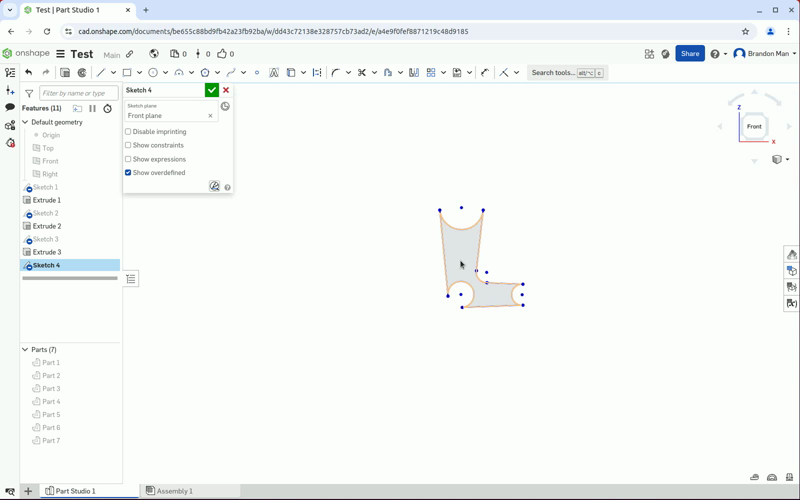
scroll(6)
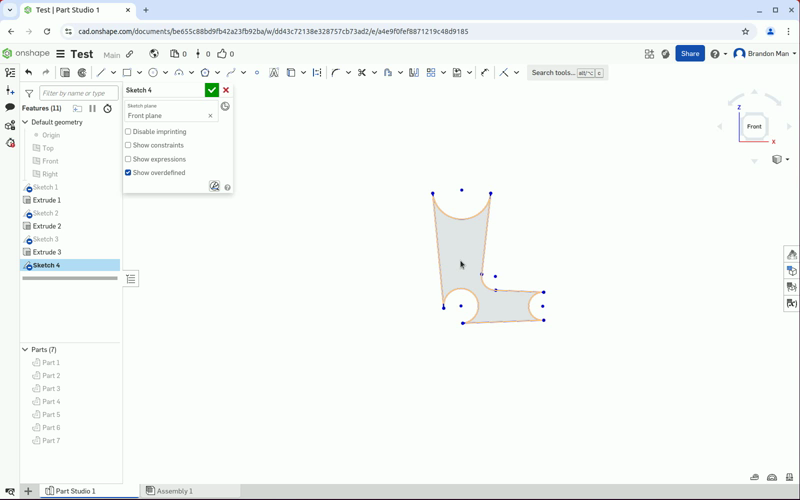
scroll(6)
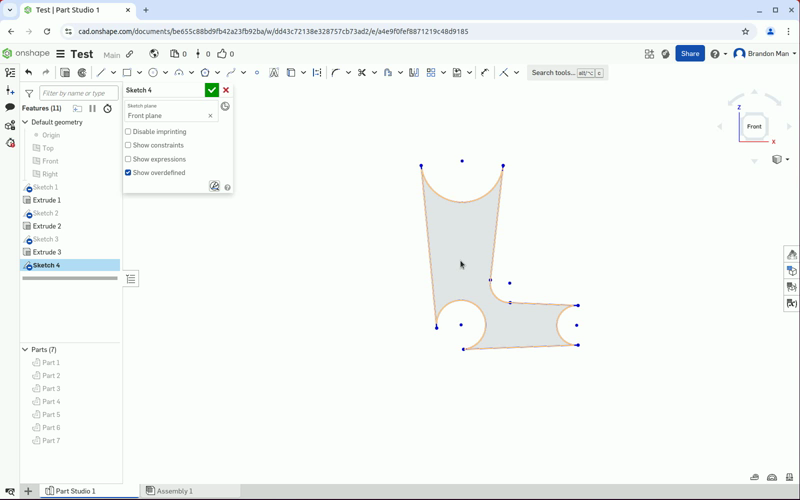
scroll(6)
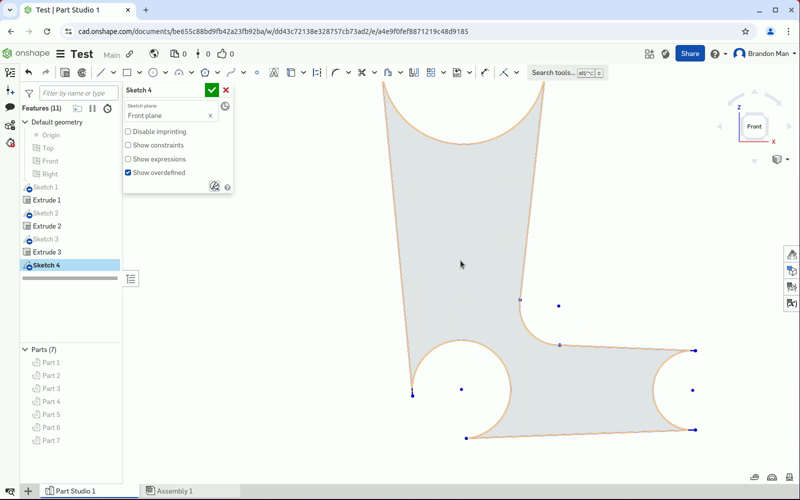
scroll(6)
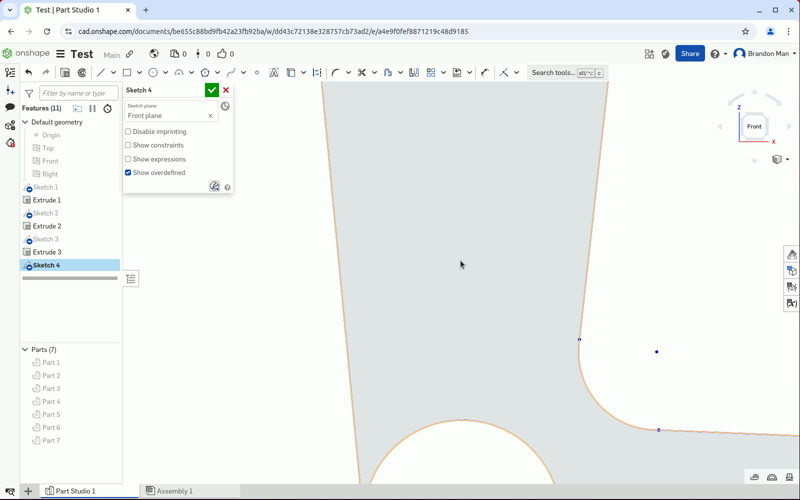
click(460, 260)
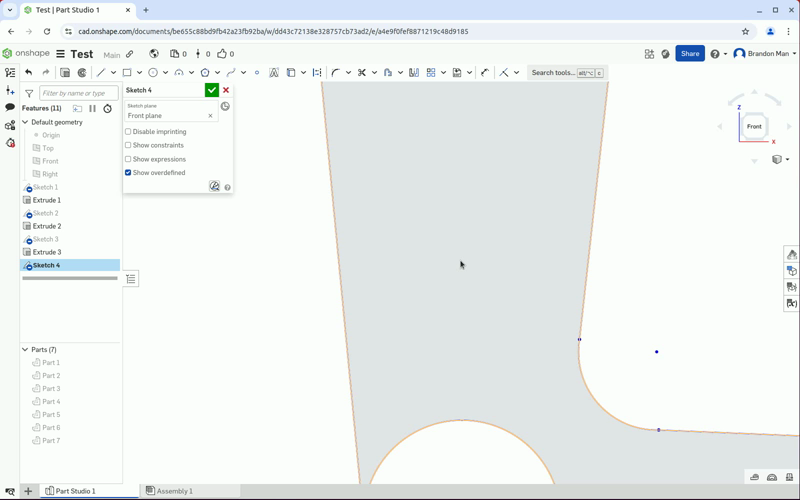
scroll(-6)
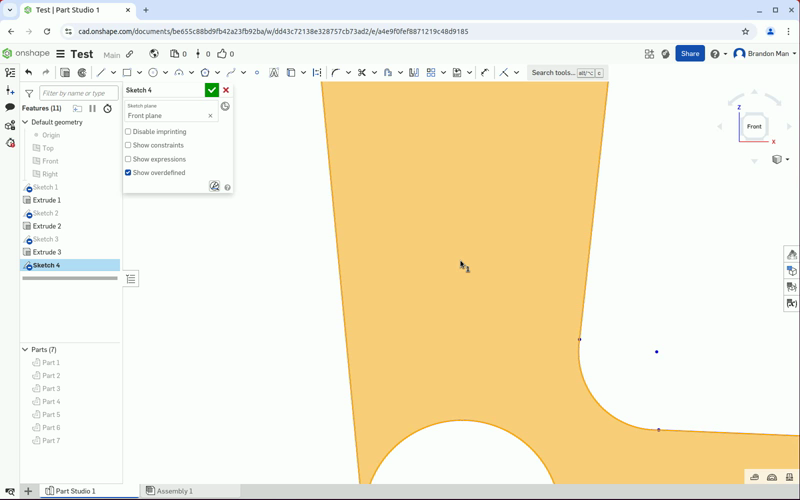
scroll(-6)
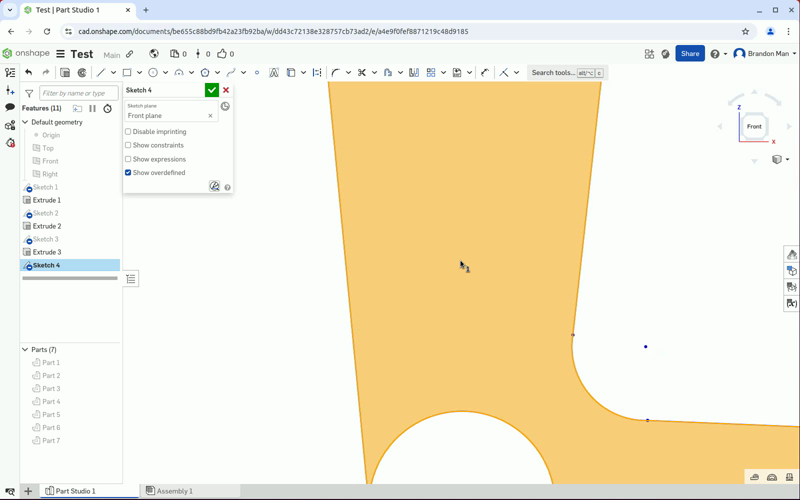
scroll(-6)
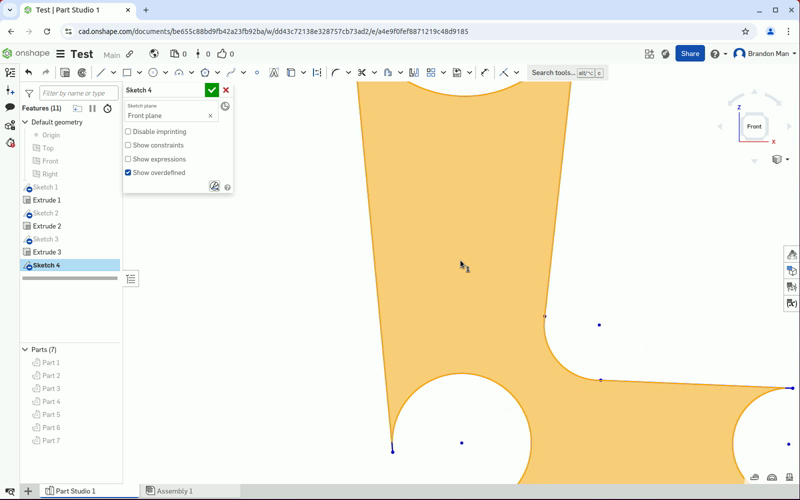
scroll(-6)
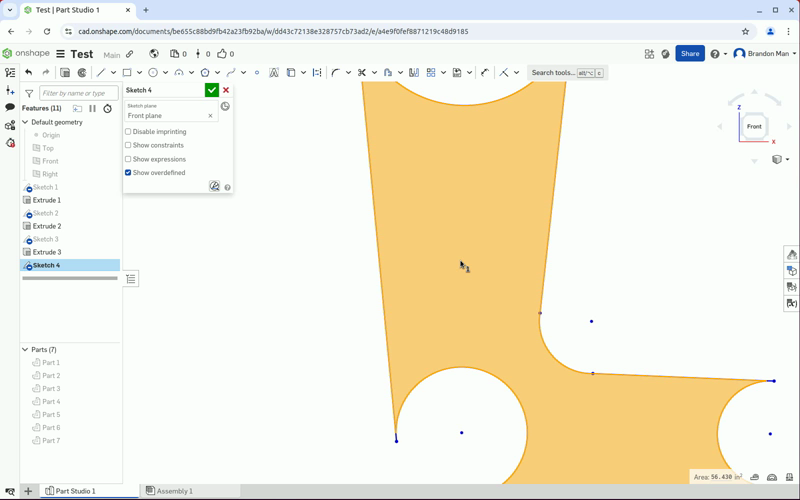
scroll(-6)
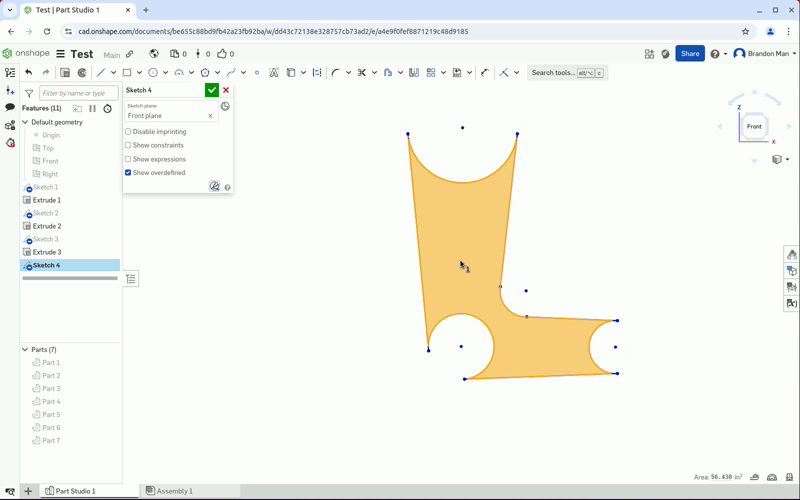
scroll(-6)
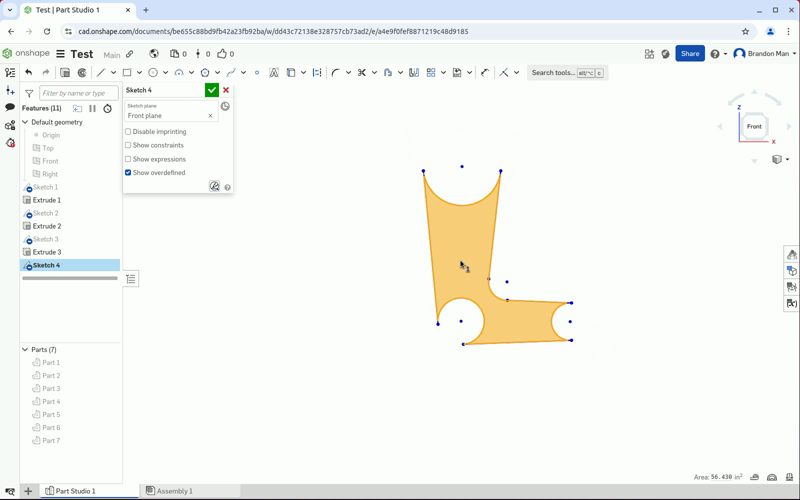
scroll(-6)
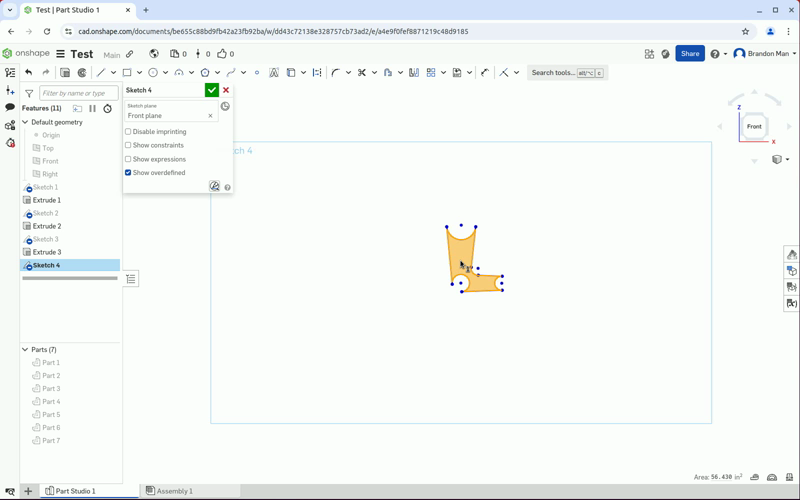
mouse_move(73, 352)
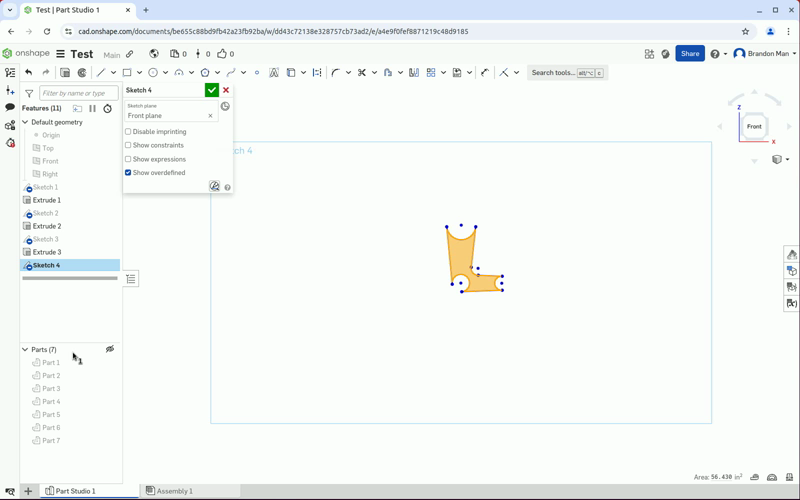
key(shift+y)
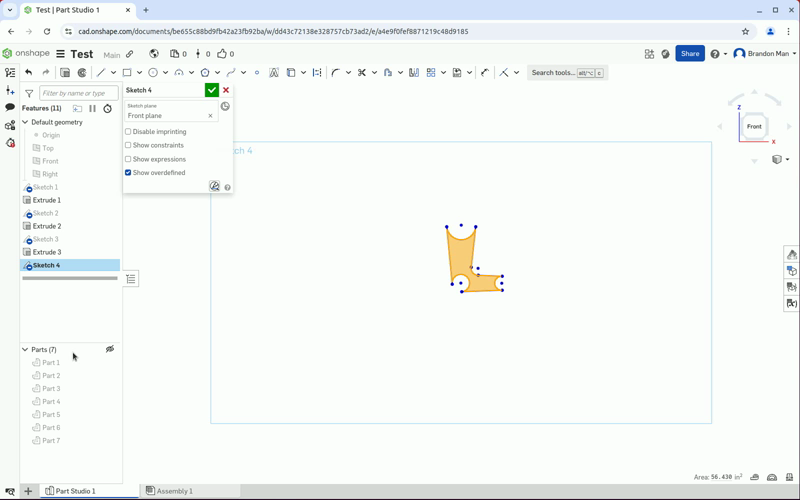
key(shift+e)
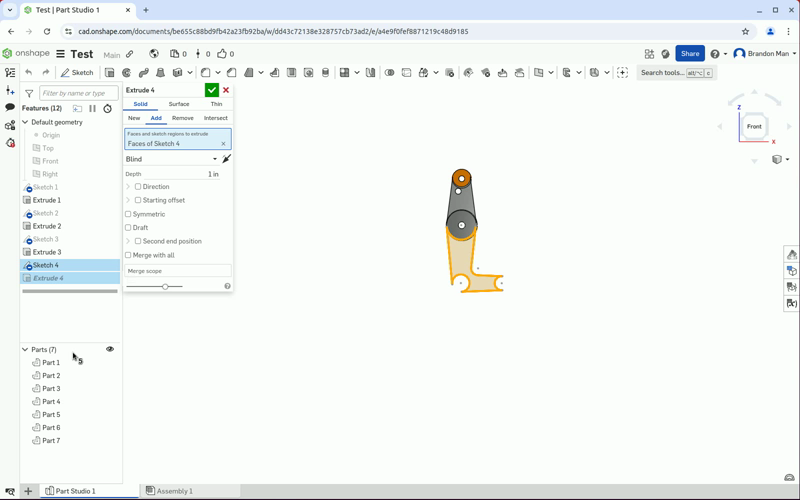
mouse_move(143, 106)
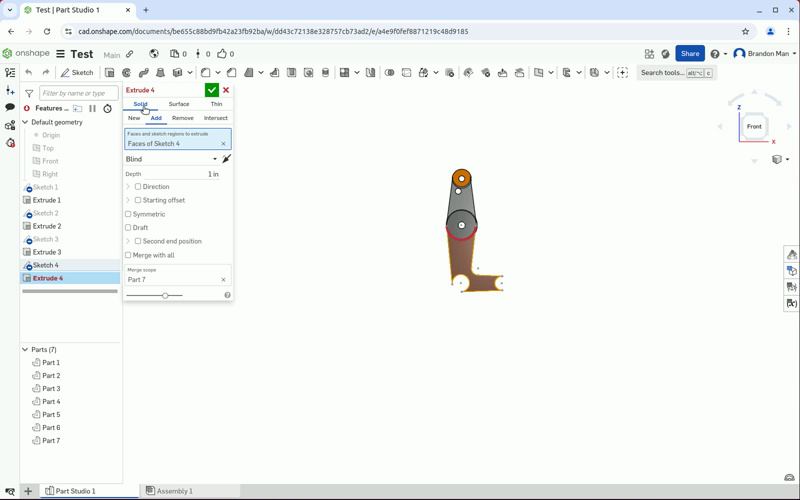
click(143, 106)
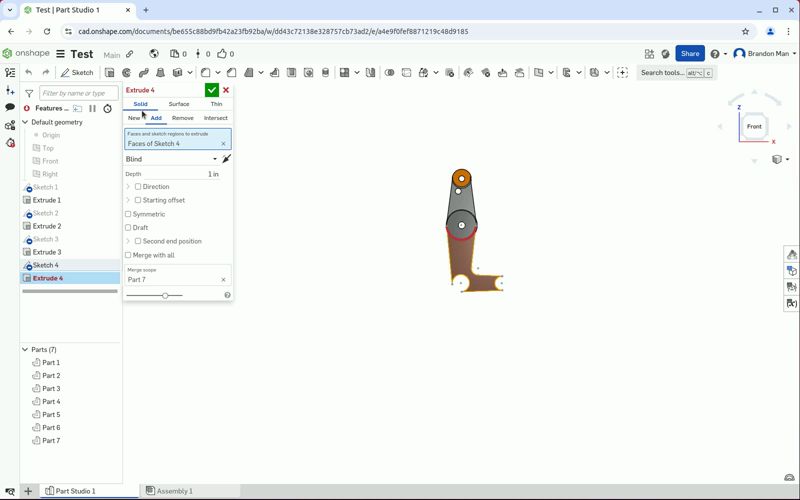
mouse_move(137, 120)
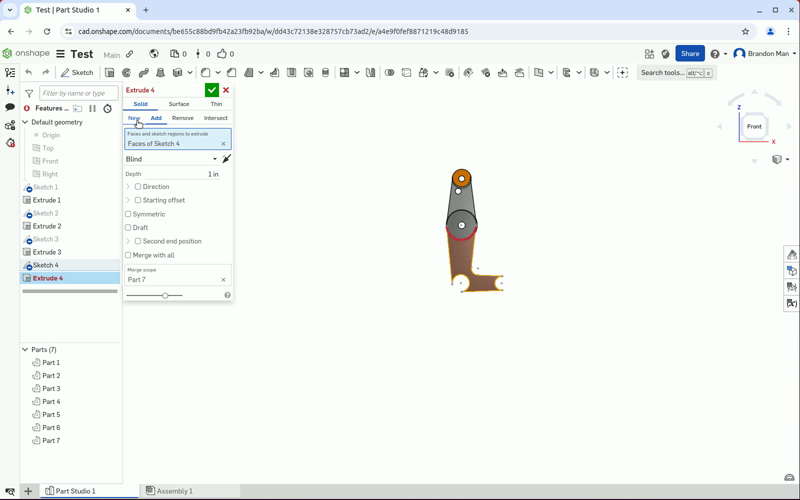
click(137, 120)
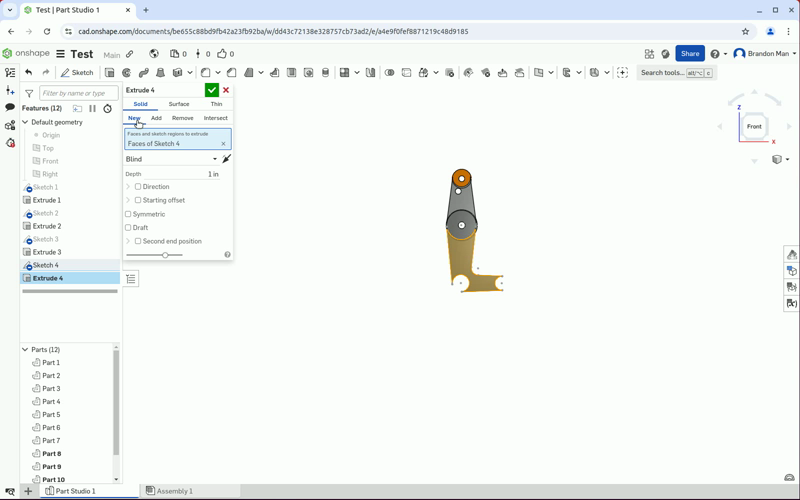
key(tab, 4)
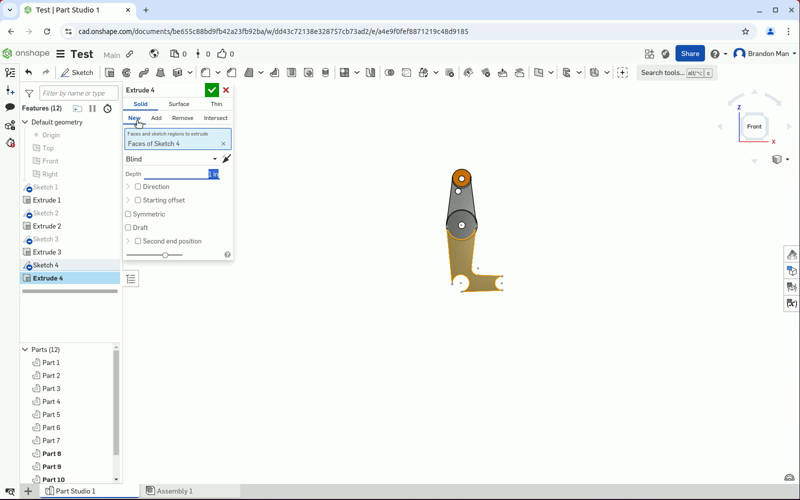
text(0.481)
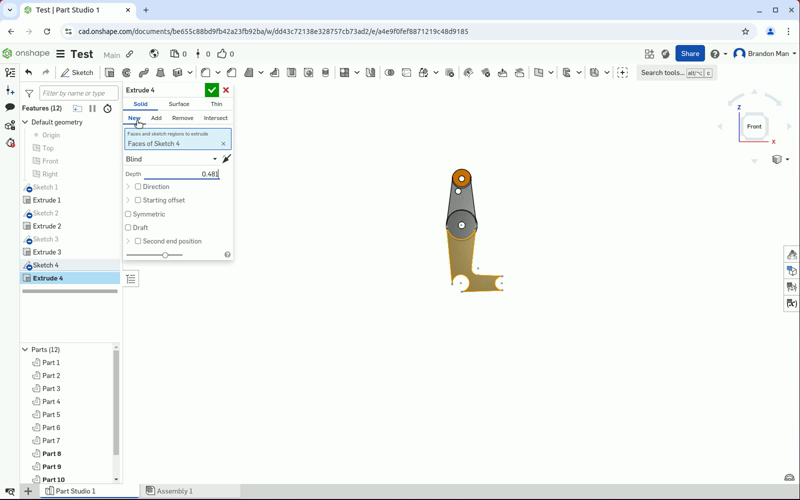
key(enter)
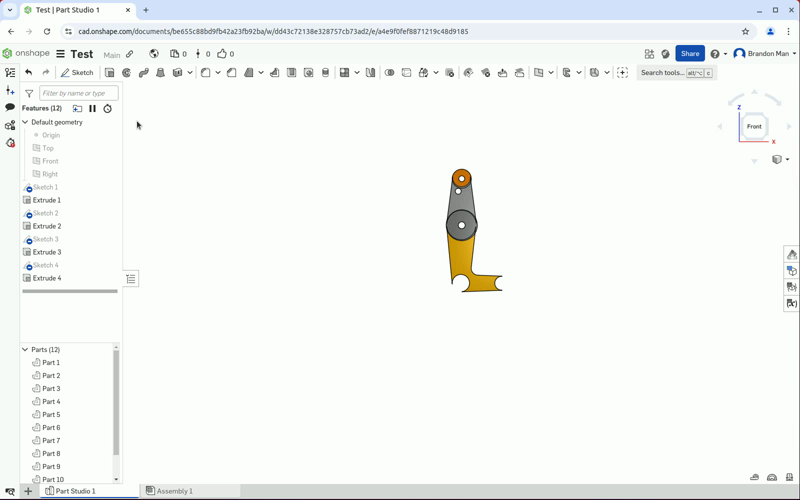
key(shift+h)
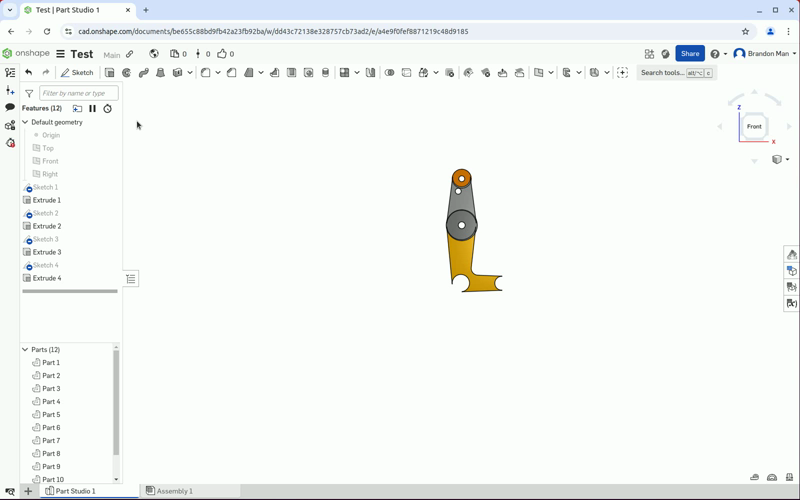
key(shift+h)
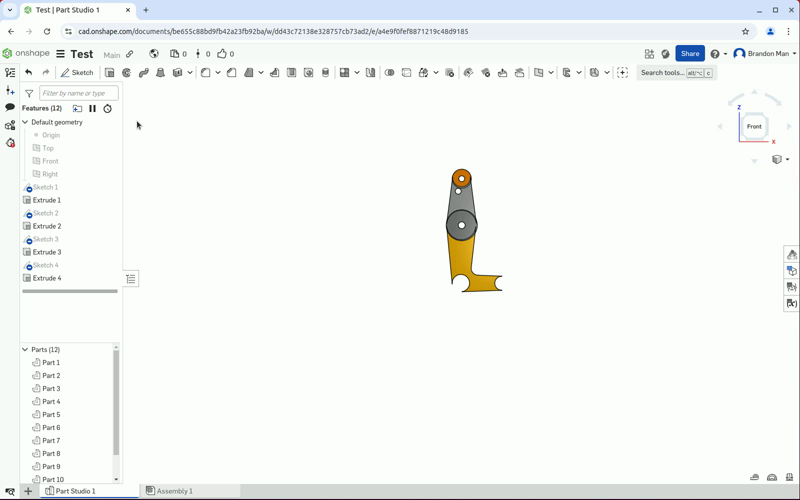
mouse_move(73, 189)
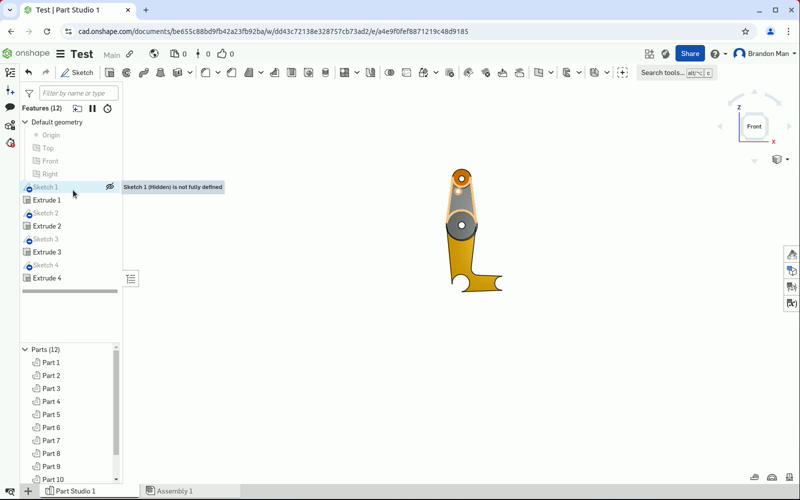
click(73, 189)
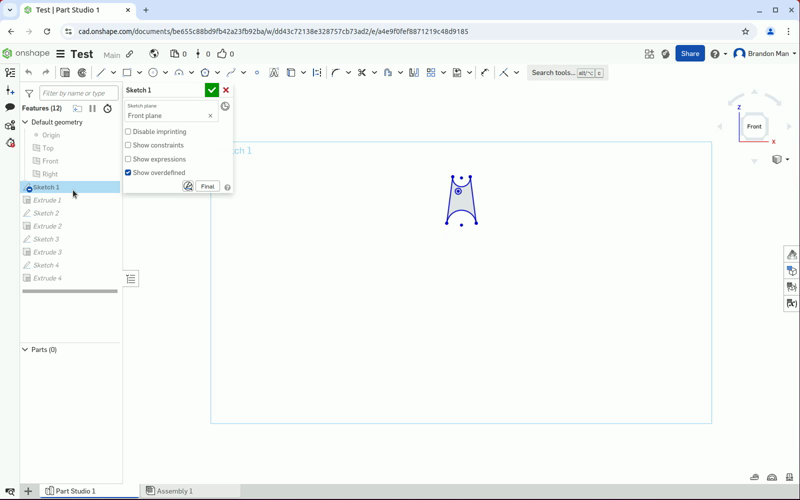
mouse_move(229, 92)
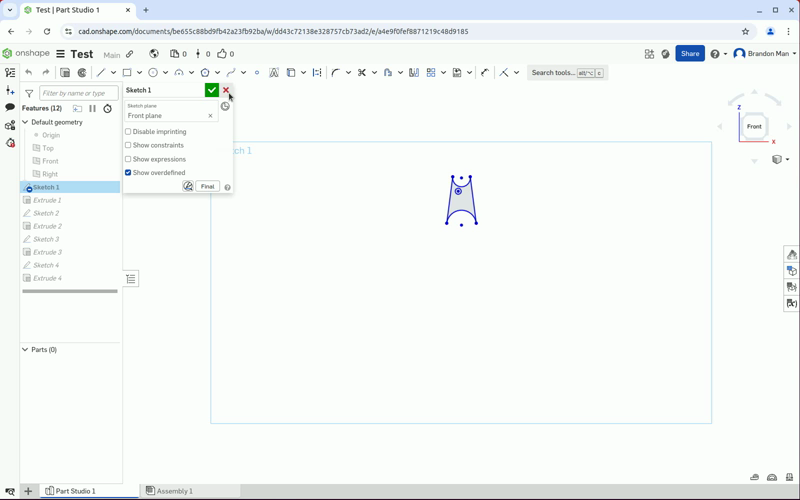
click(229, 92)
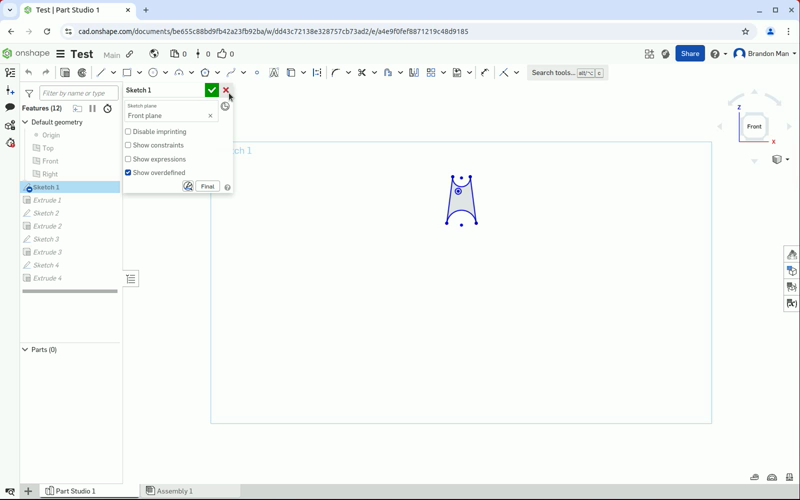
key(shift+s)
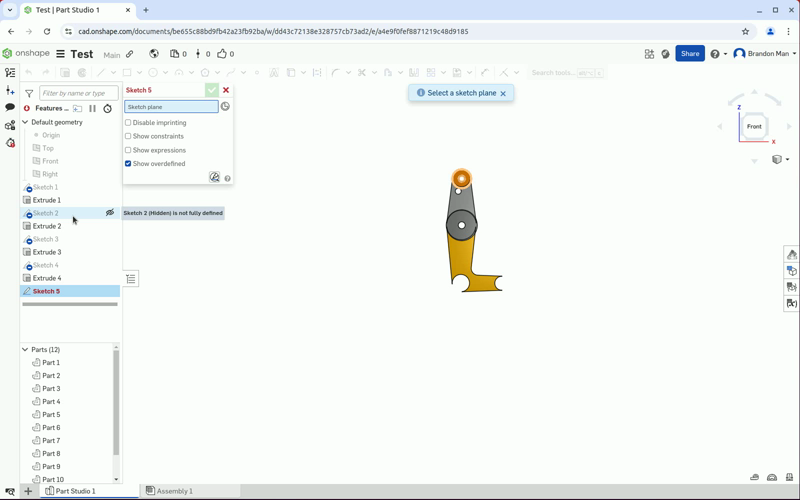
scroll(3)
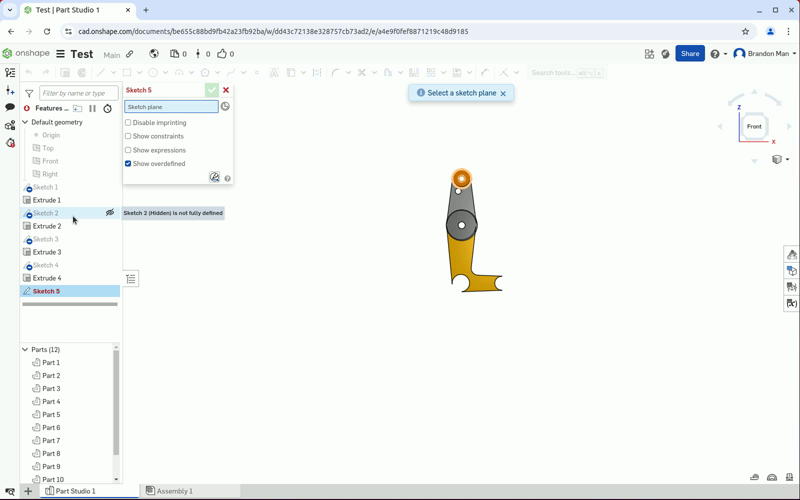
mouse_move(73, 163)
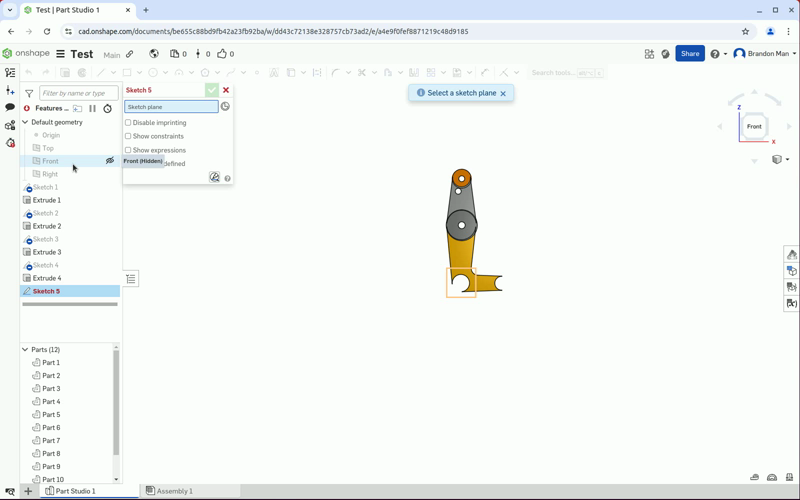
click(73, 163)
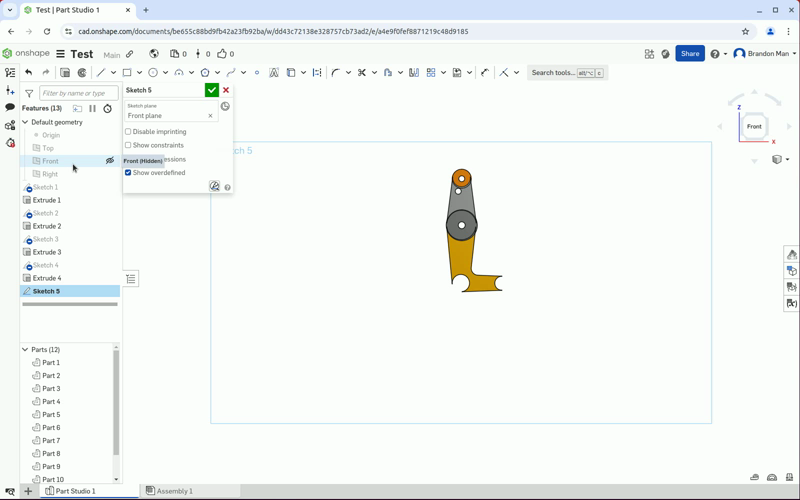
mouse_move(69, 352)
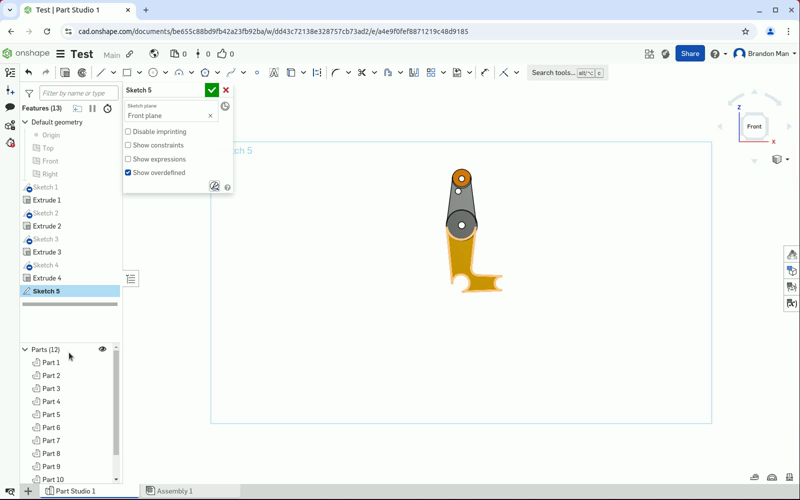
key(y)
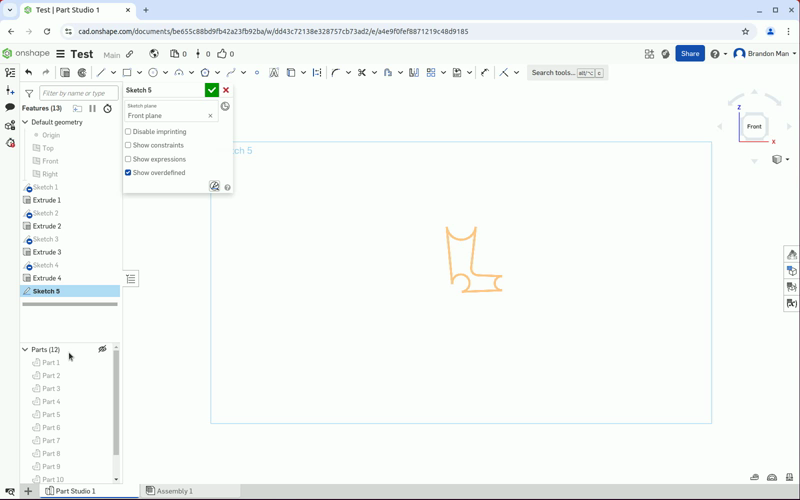
key(l)
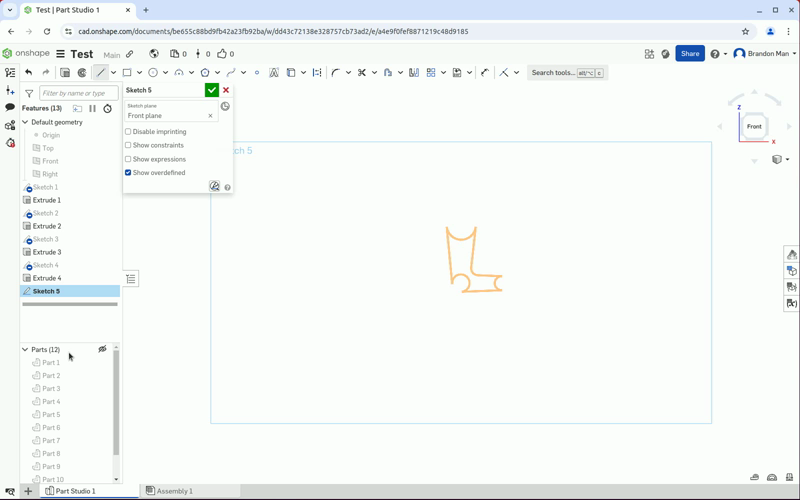
key_down(shift)
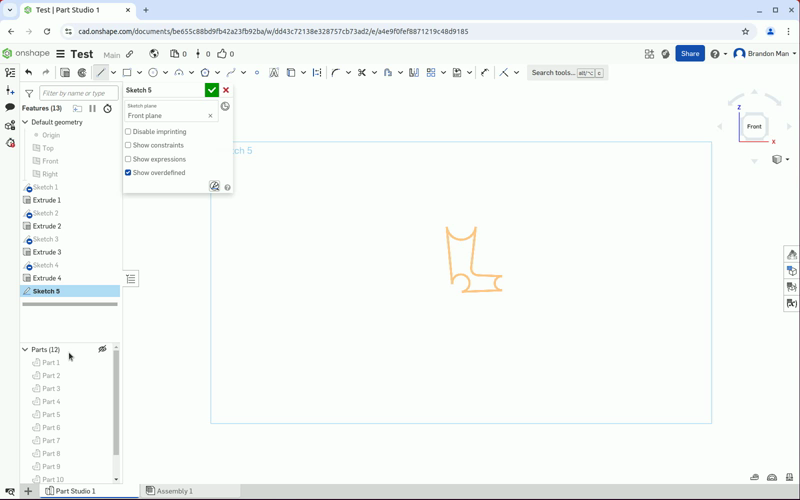
mouse_move(460, 291)
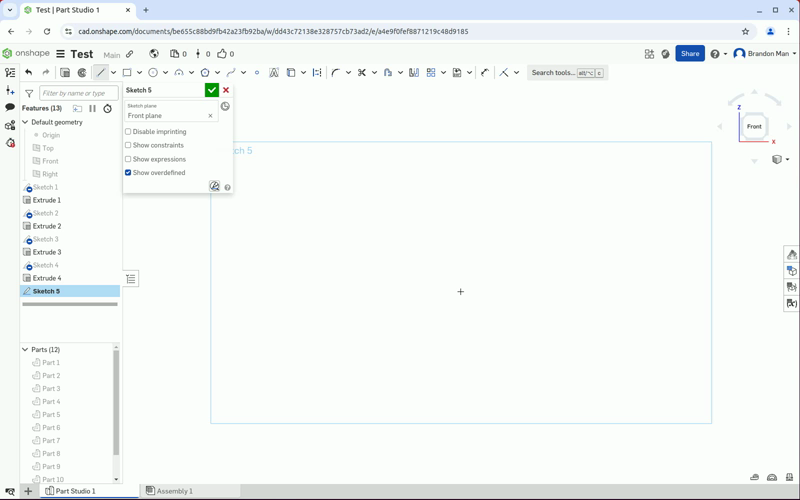
click(460, 291)
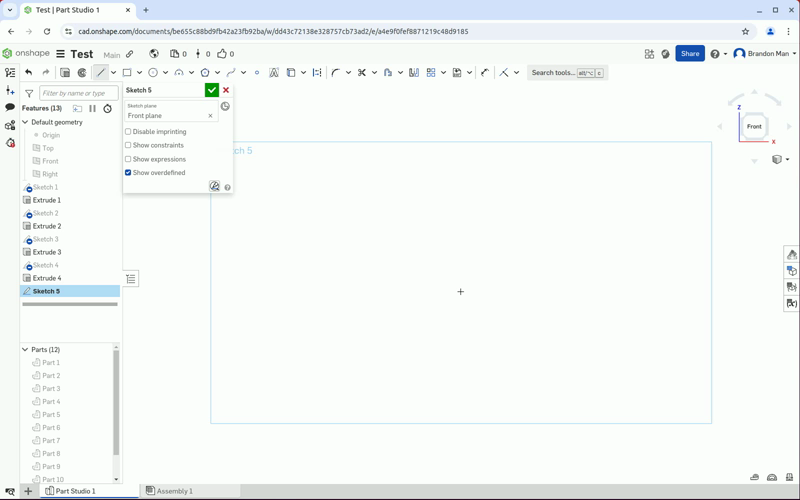
key_up(shift)
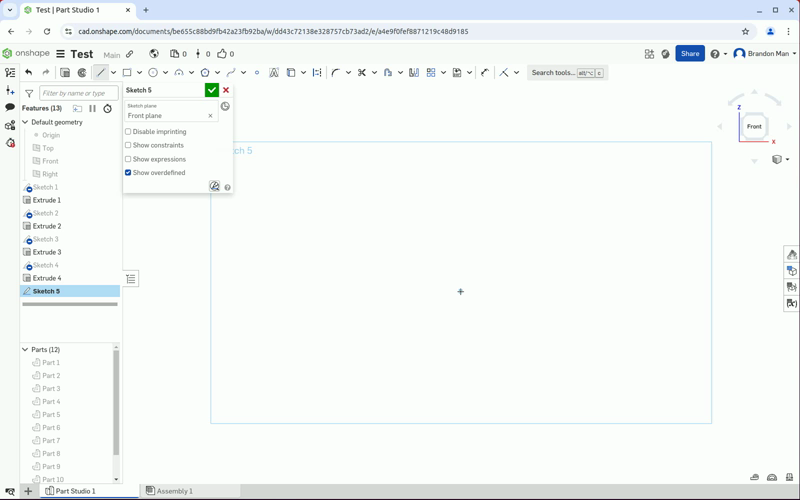
key_down(shift)
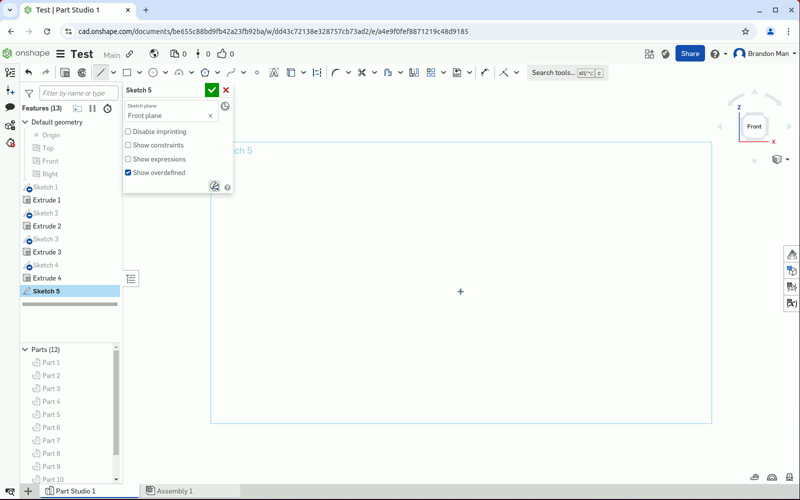
mouse_move(490, 291)
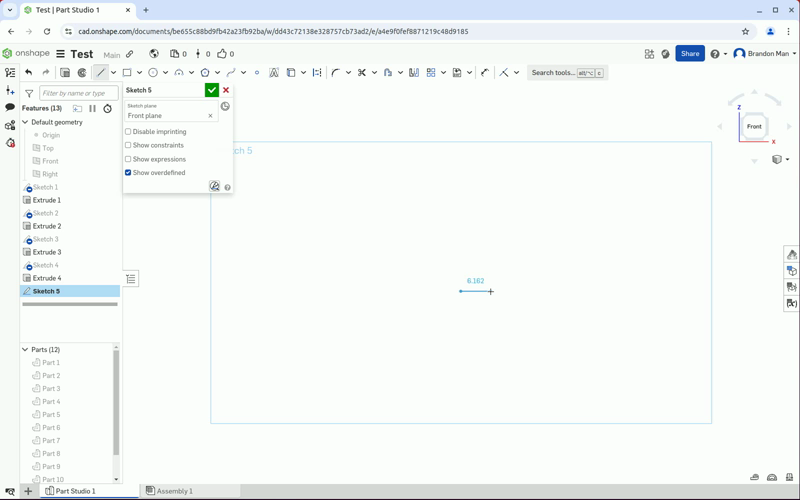
mouse_move(461, 291)
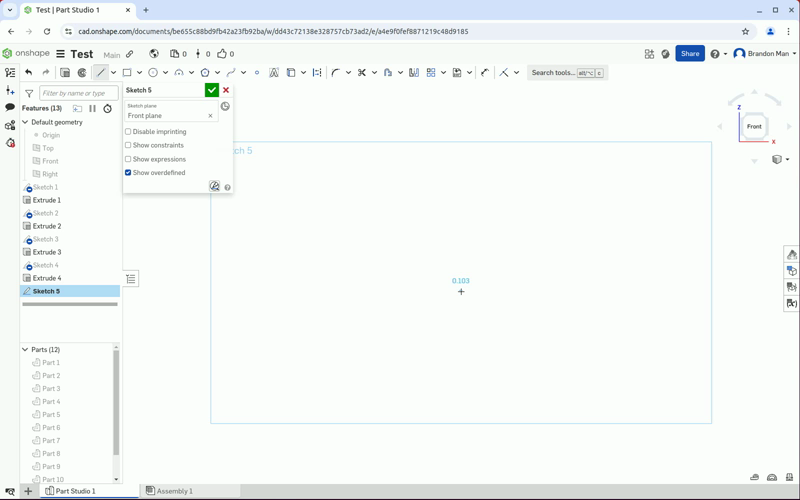
scroll(6)
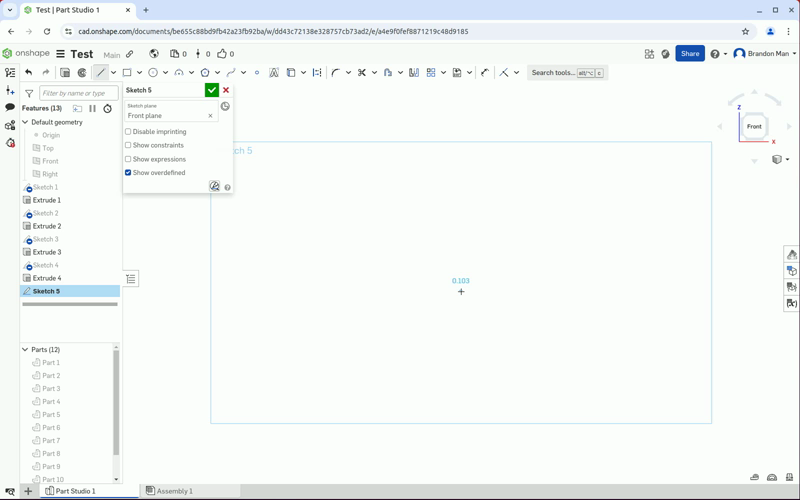
scroll(6)
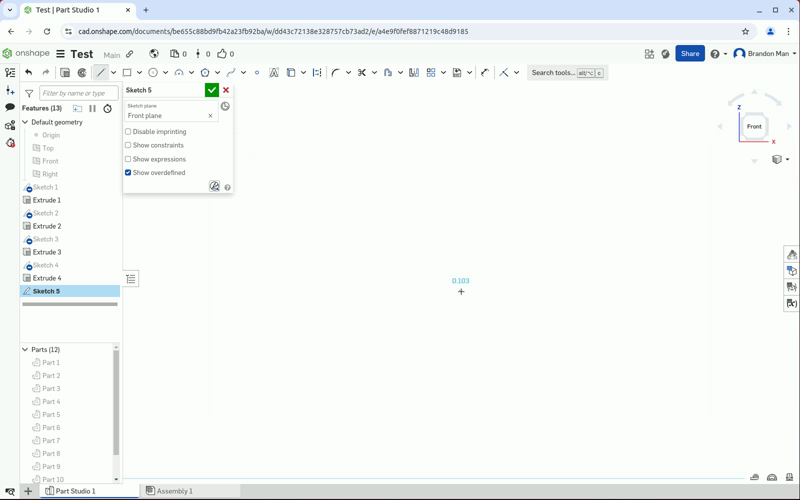
scroll(6)
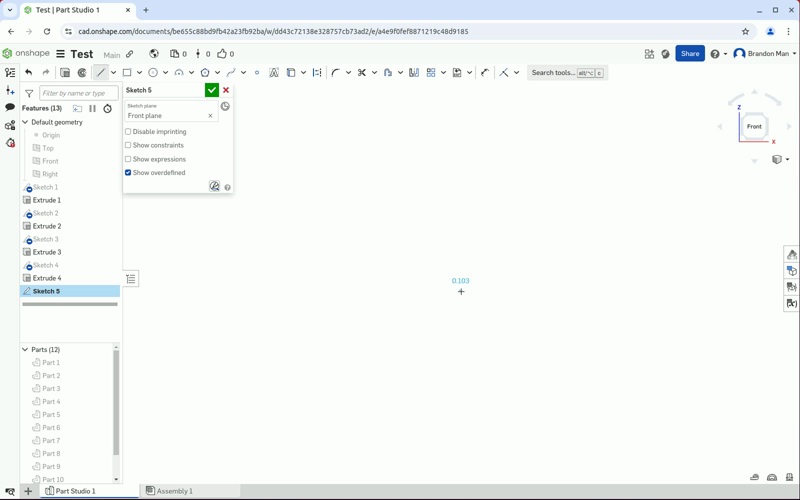
scroll(6)
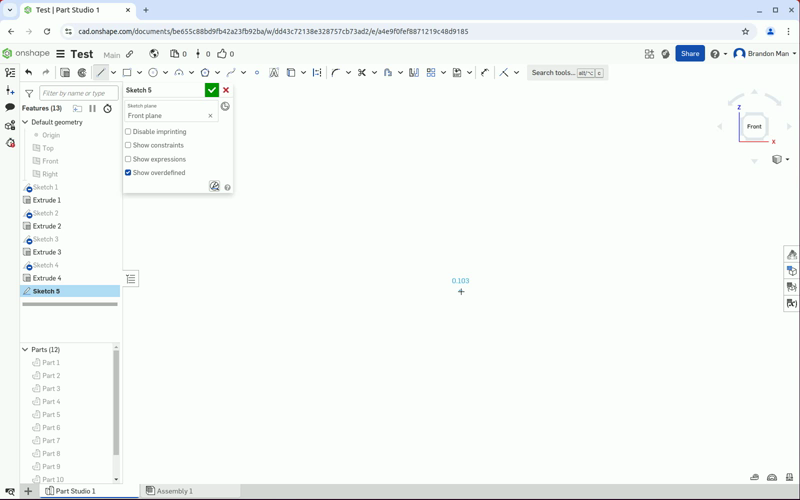
scroll(6)
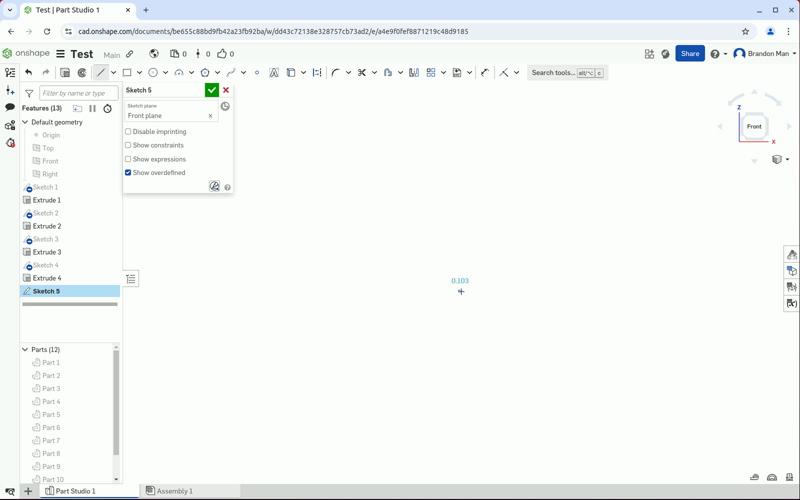
scroll(6)
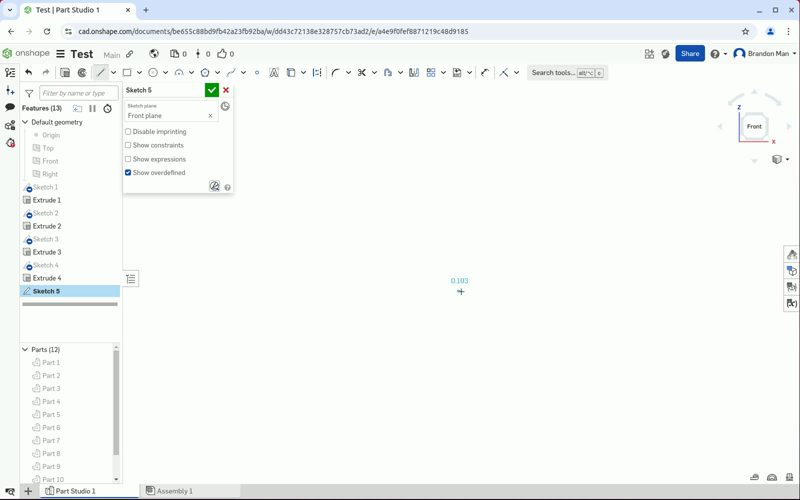
scroll(6)
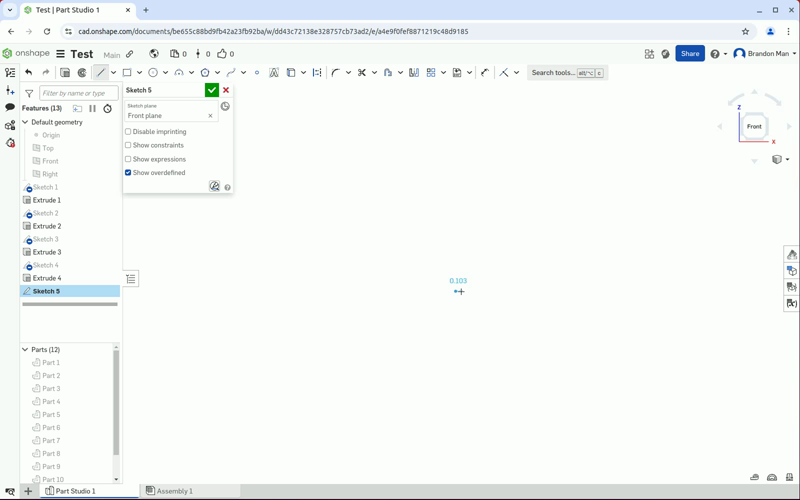
click(461, 291)
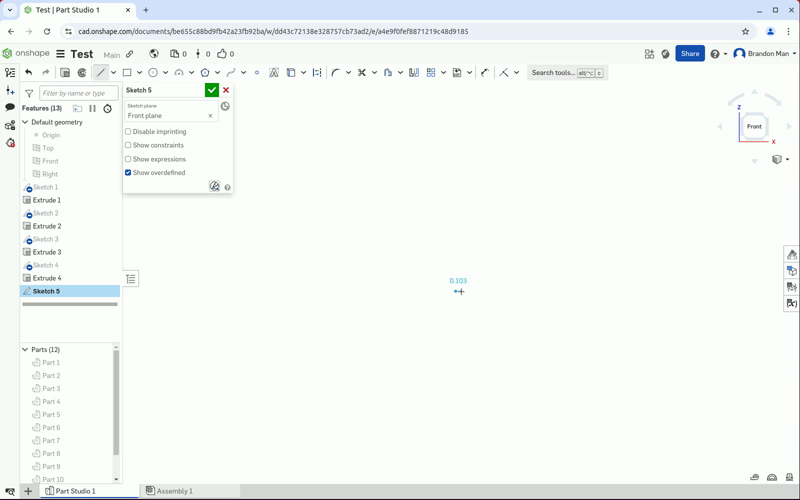
scroll(-6)
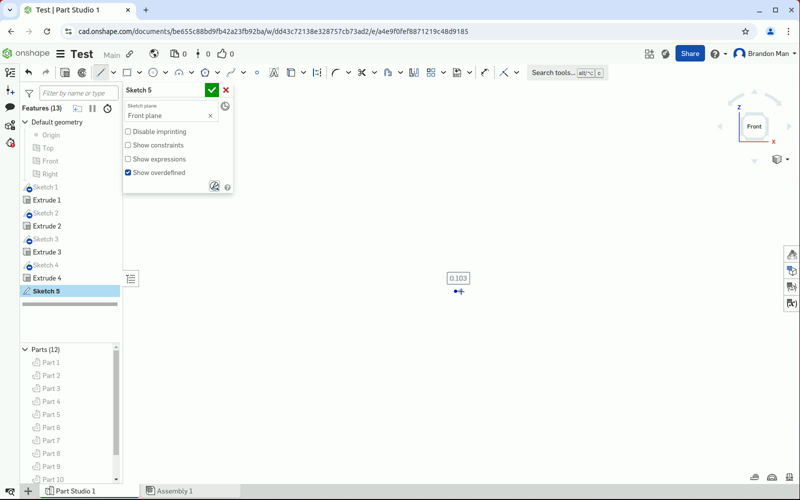
scroll(-6)
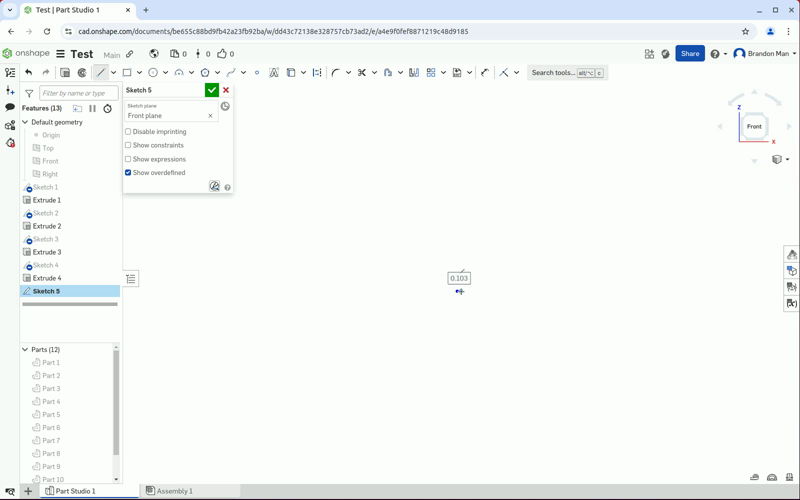
scroll(-6)
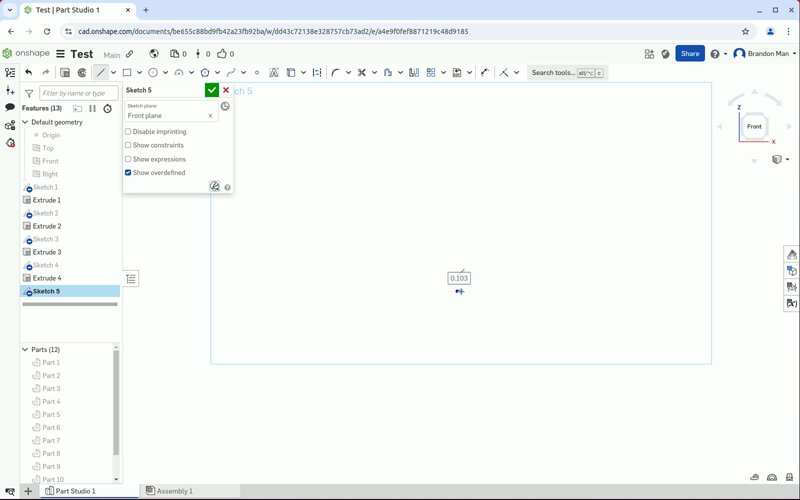
scroll(-6)
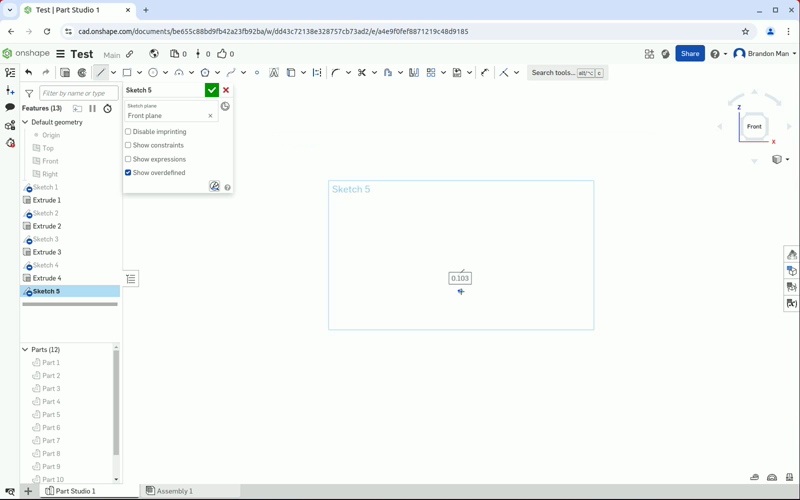
scroll(-6)
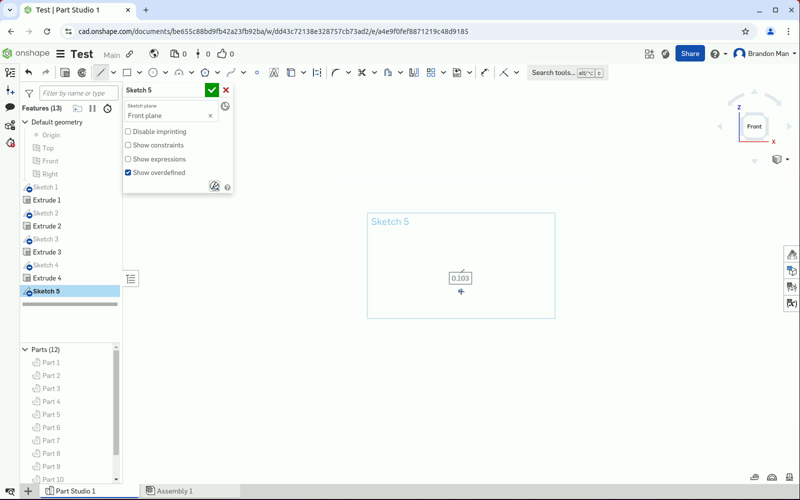
scroll(-6)
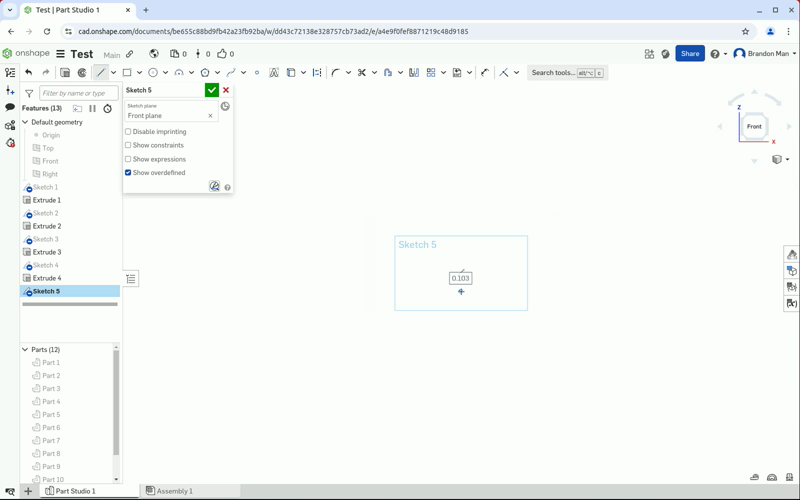
scroll(-6)
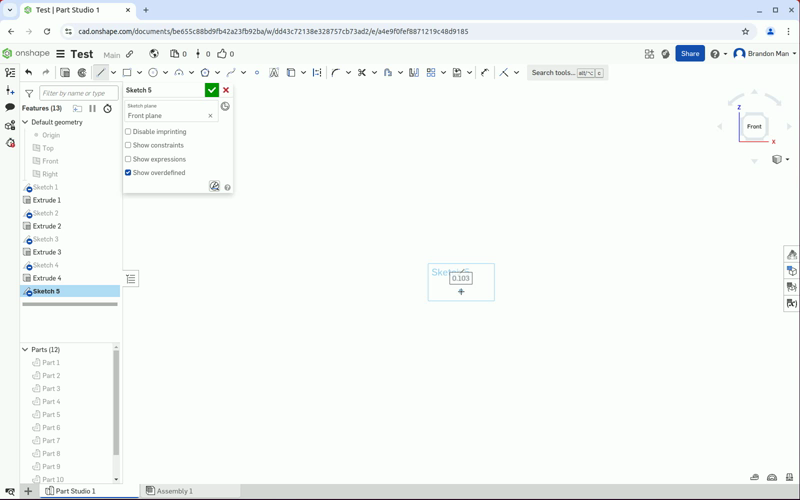
key_up(shift)
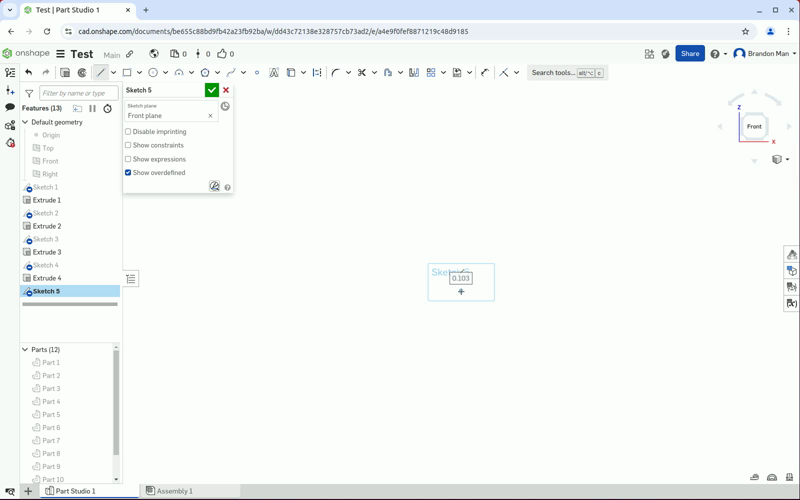
key(esc)
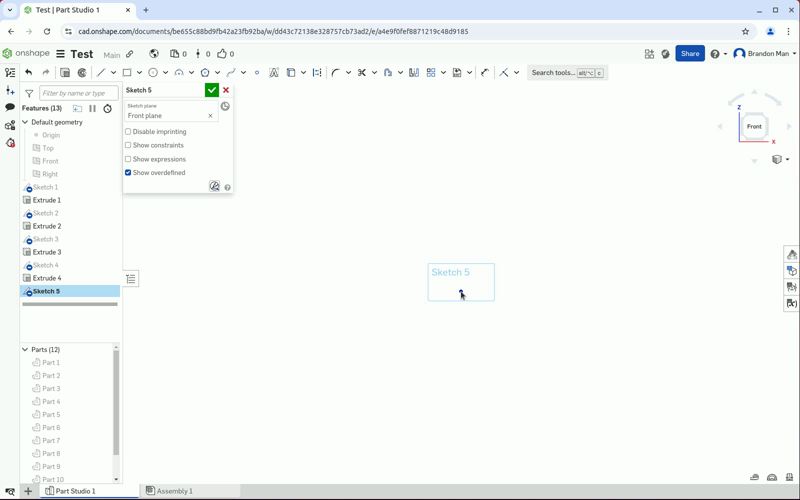
key(a)
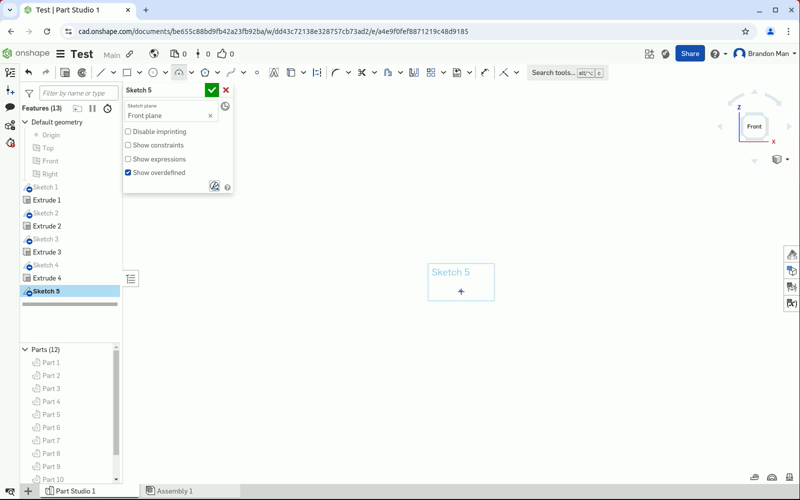
mouse_move(461, 291)
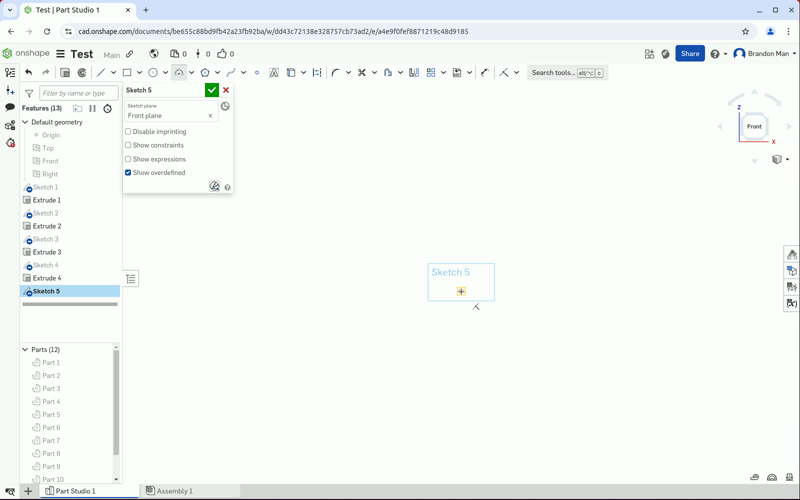
scroll(6)
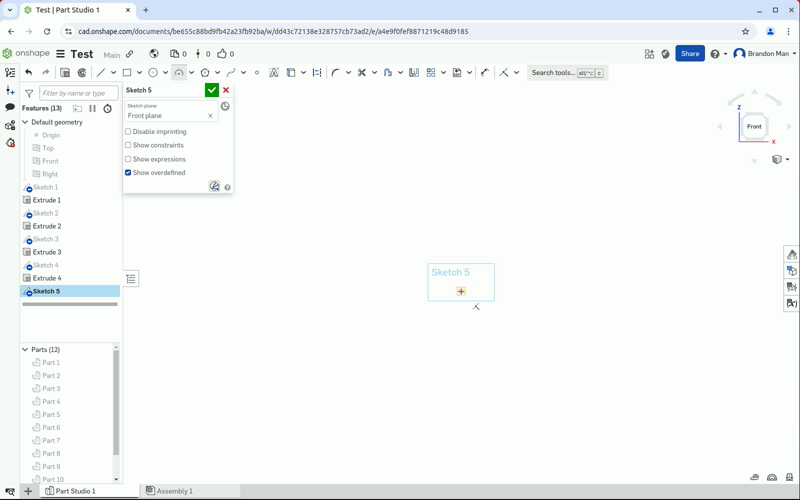
scroll(6)
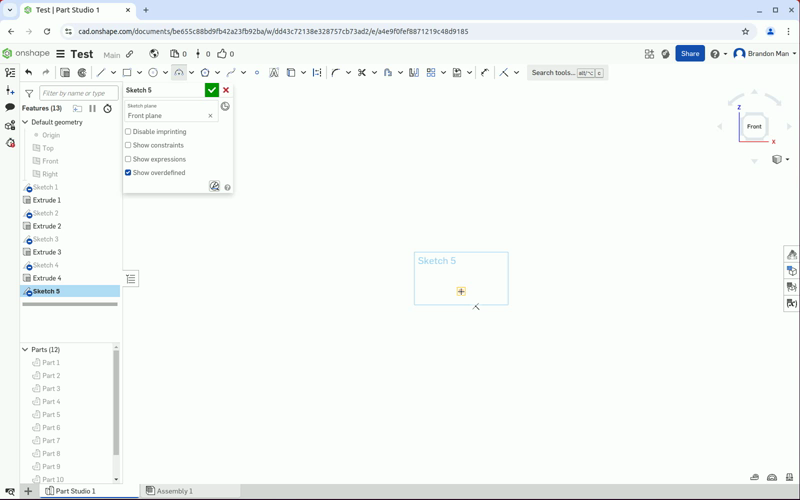
scroll(6)
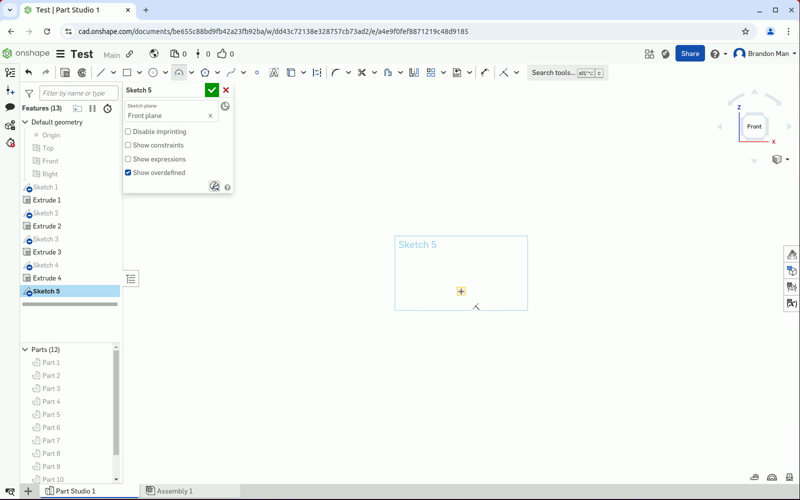
scroll(6)
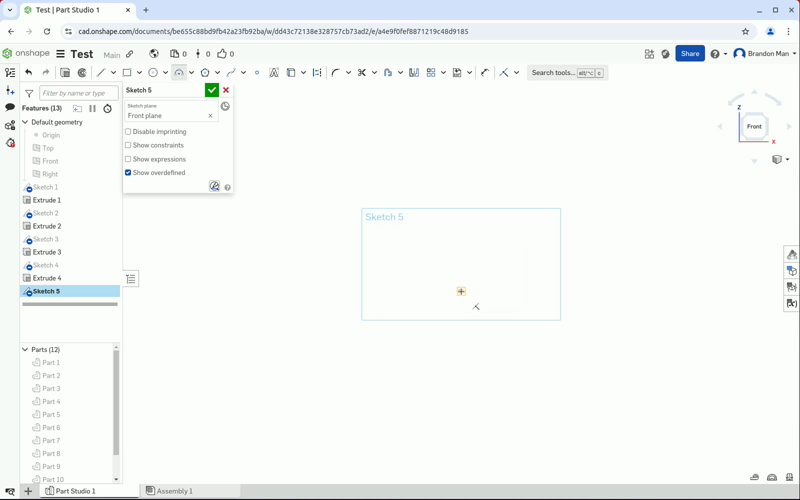
scroll(6)
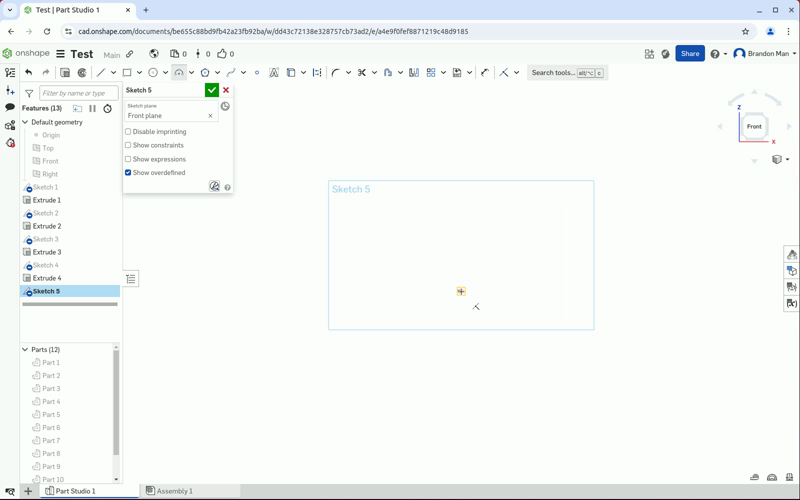
scroll(6)
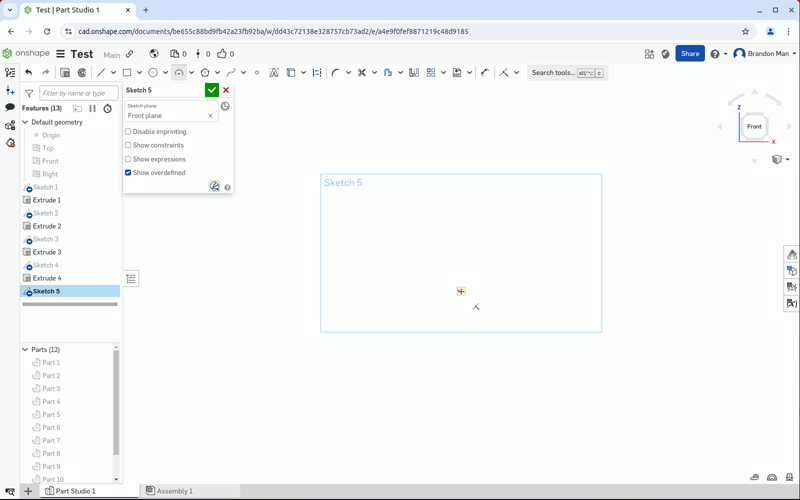
scroll(6)
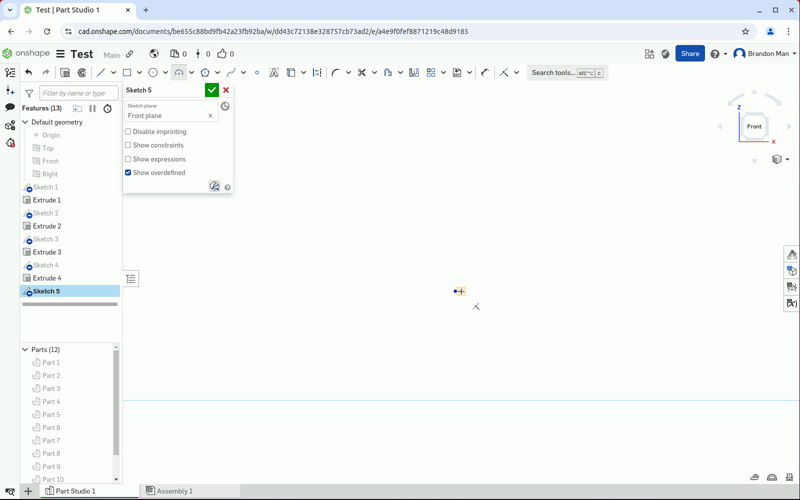
click(461, 291)
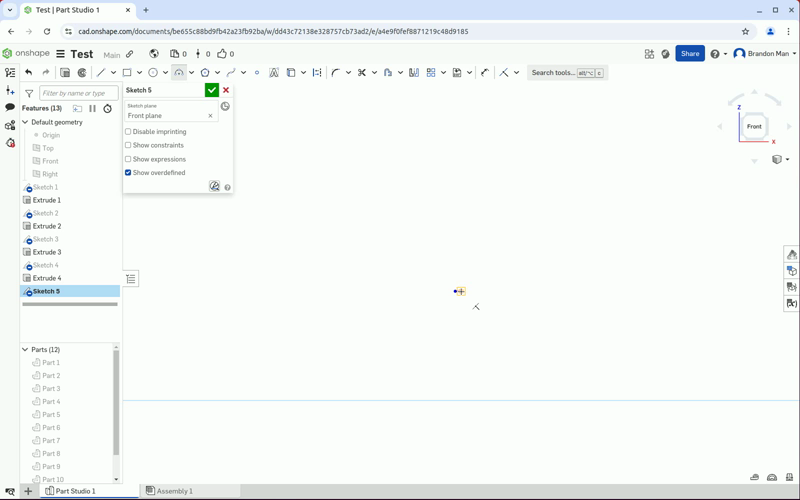
scroll(-6)
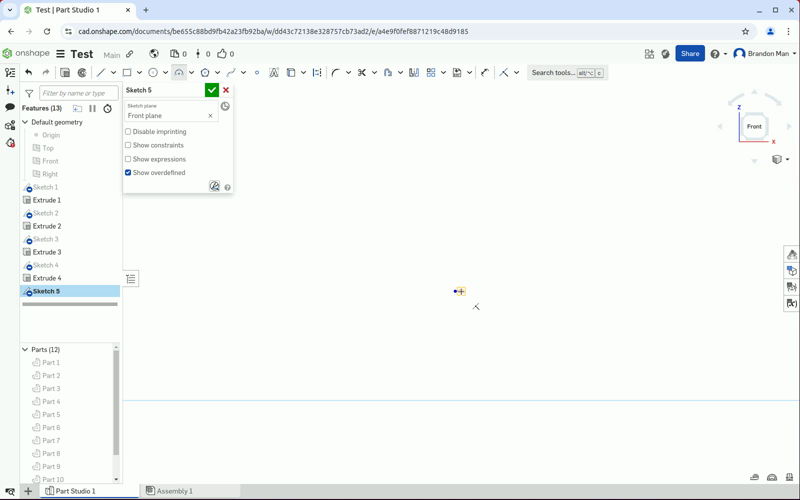
scroll(-6)
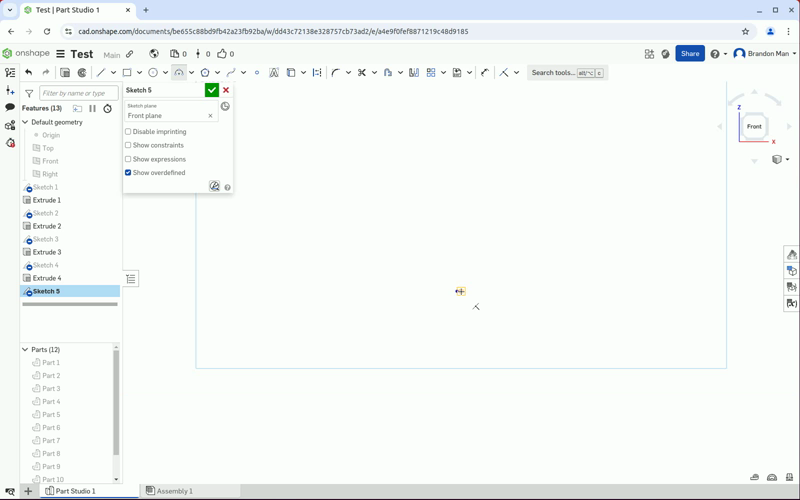
scroll(-6)
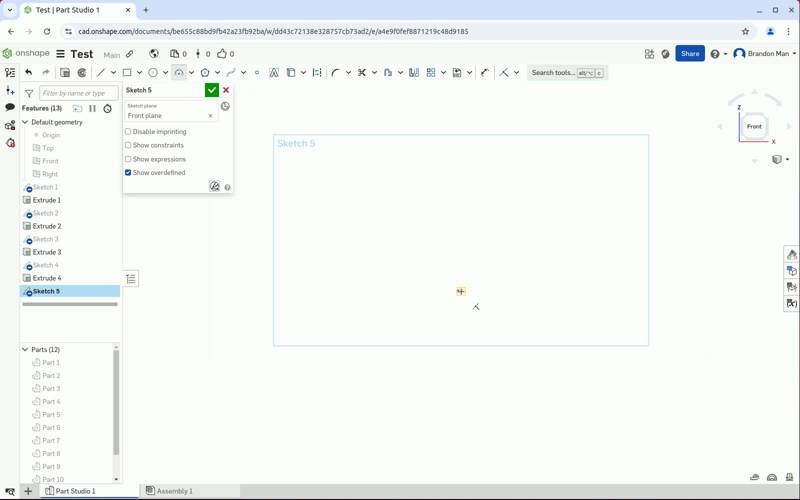
scroll(-6)
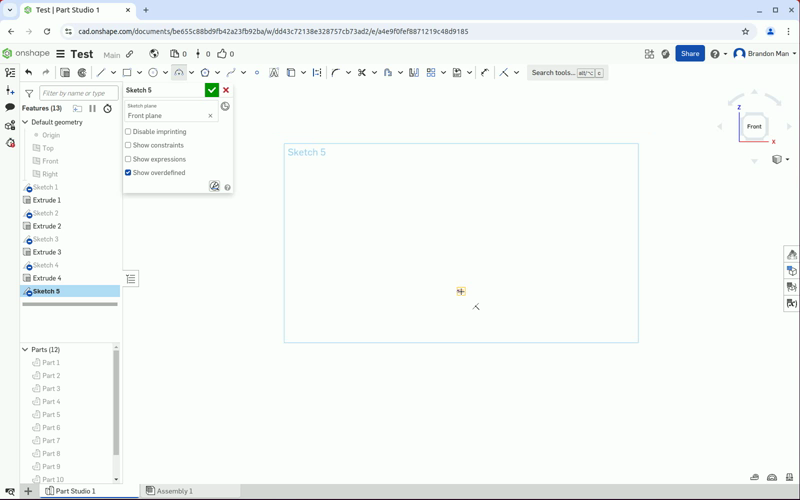
scroll(-6)
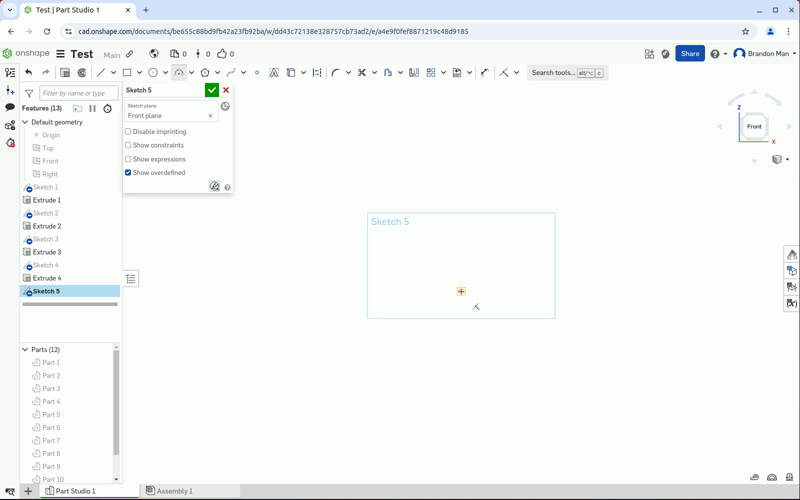
scroll(-6)
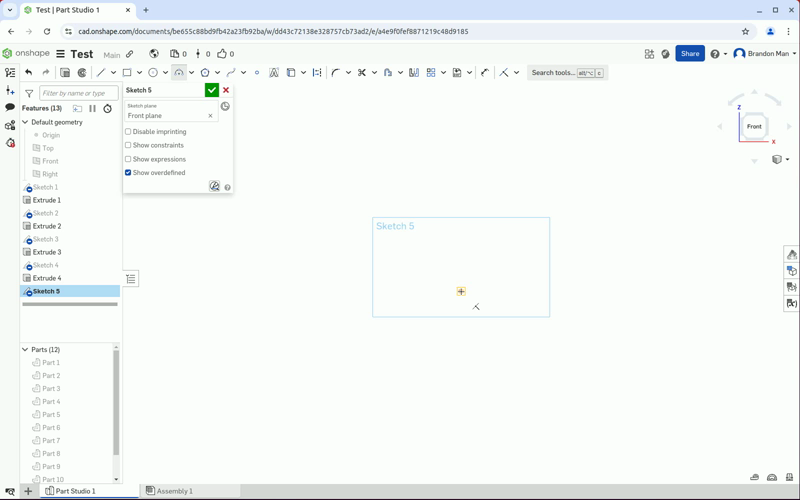
scroll(-6)
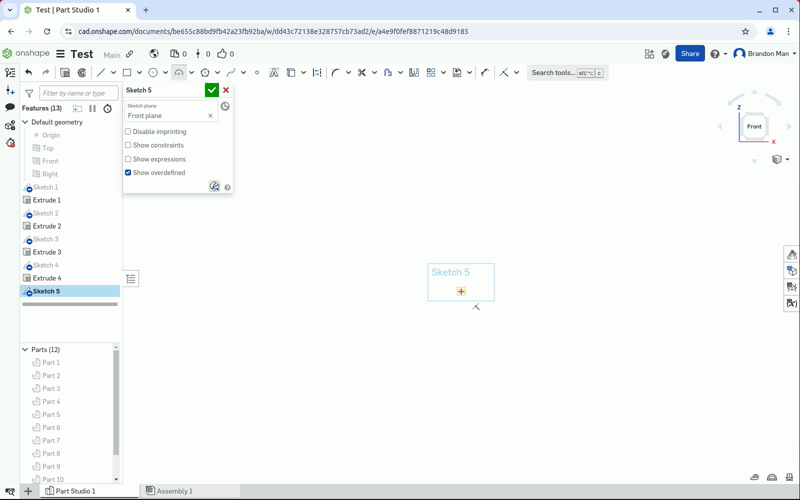
mouse_move(460, 291)
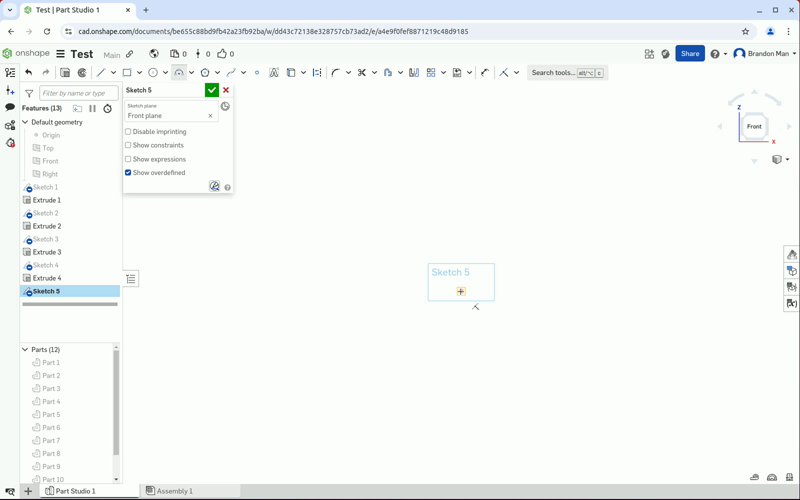
scroll(6)
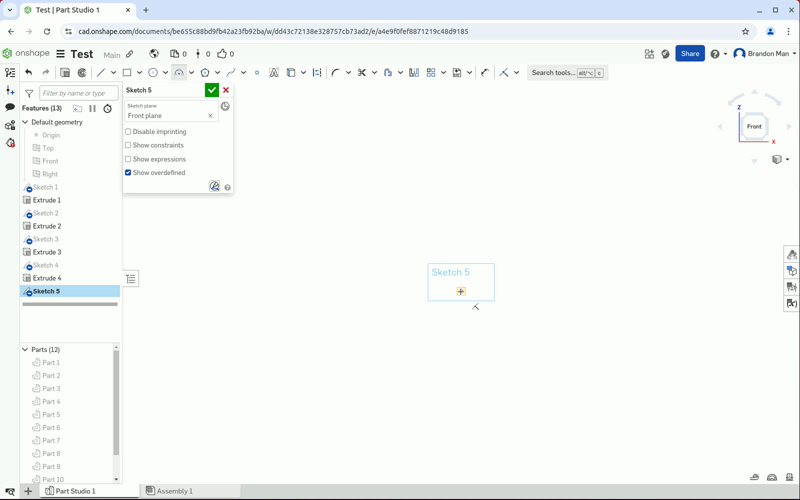
scroll(6)
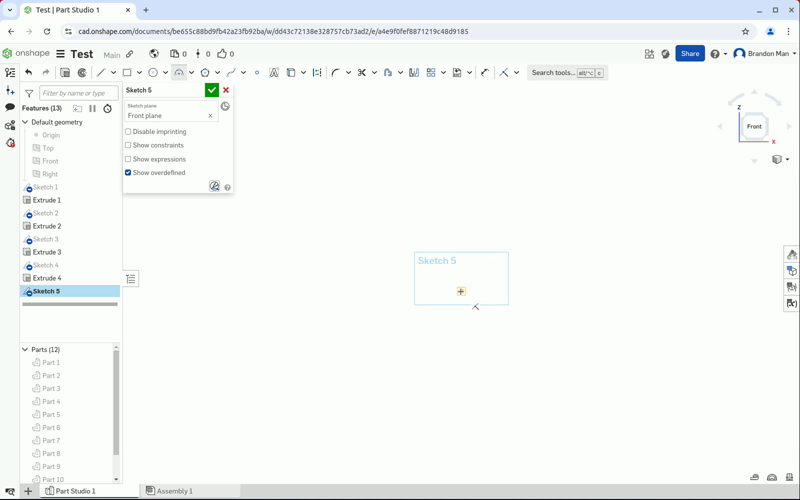
scroll(6)
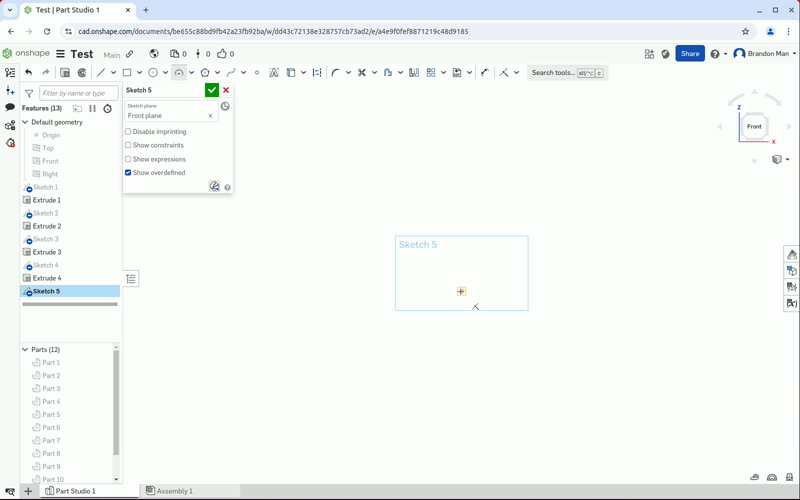
scroll(6)
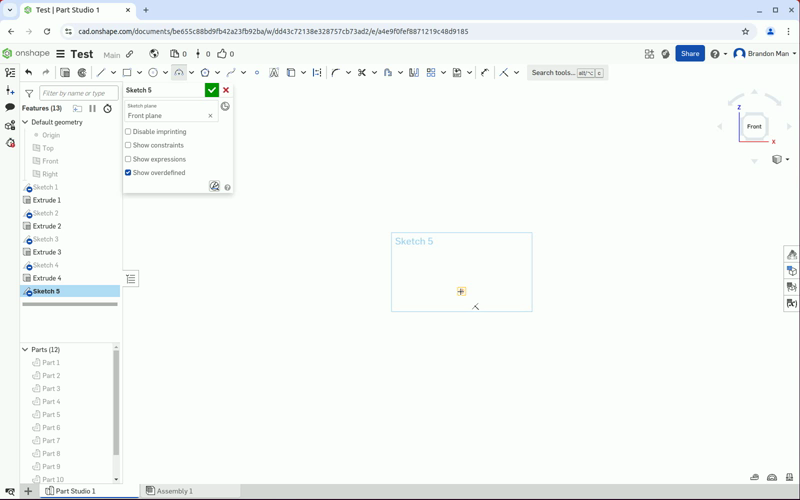
scroll(6)
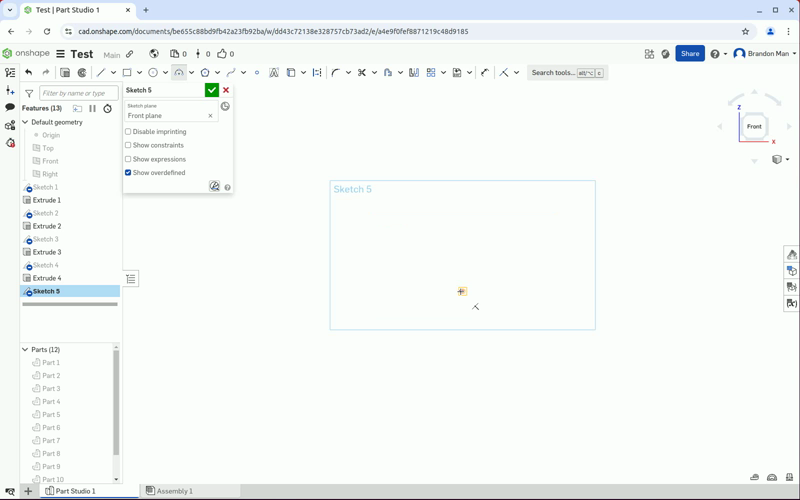
scroll(6)
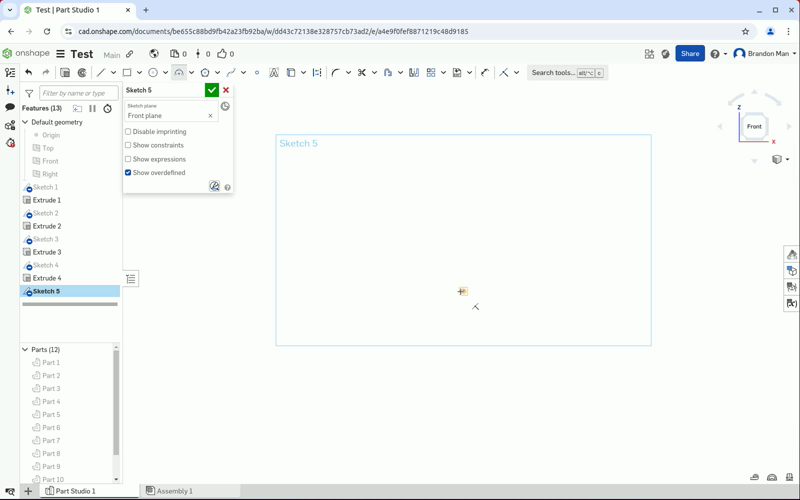
scroll(6)
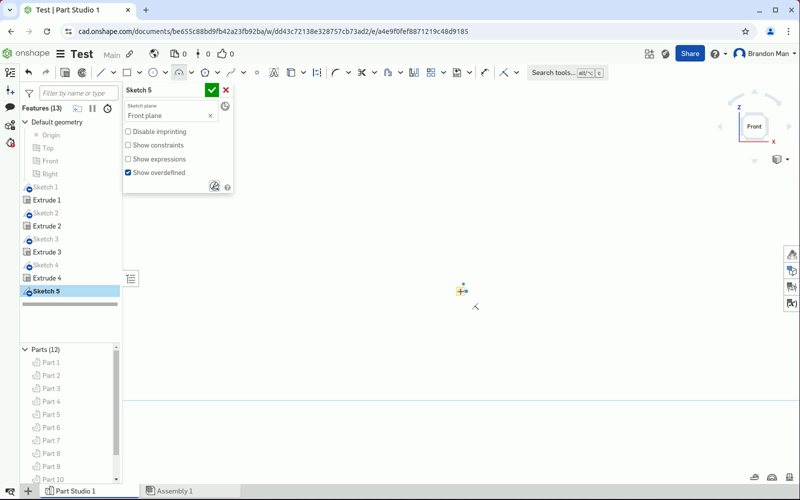
click(460, 291)
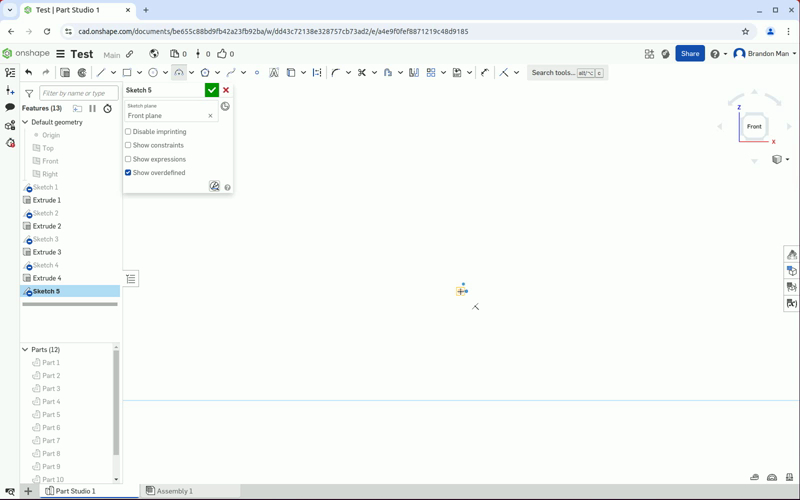
scroll(-6)
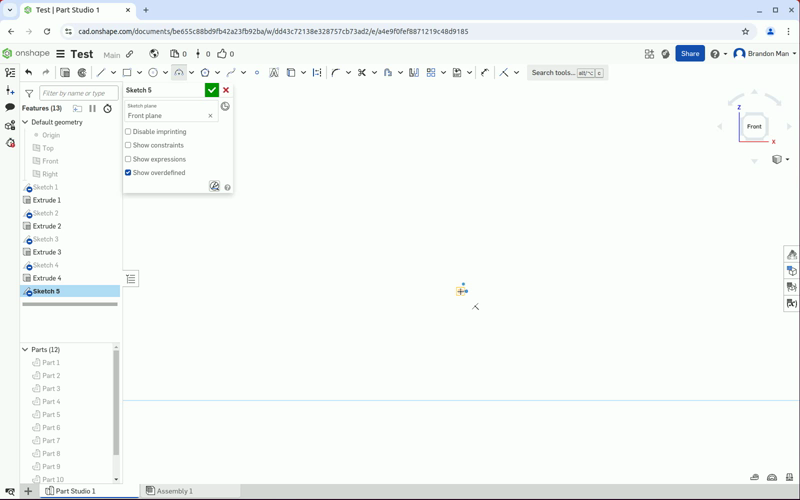
scroll(-6)
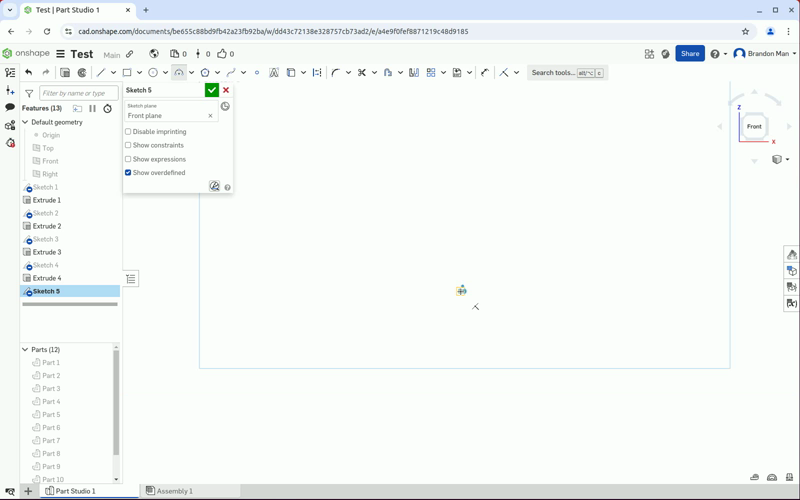
scroll(-6)
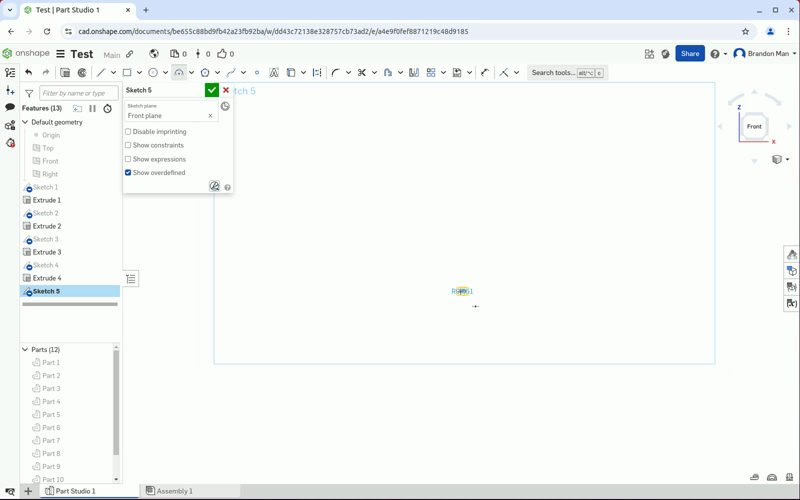
scroll(-6)
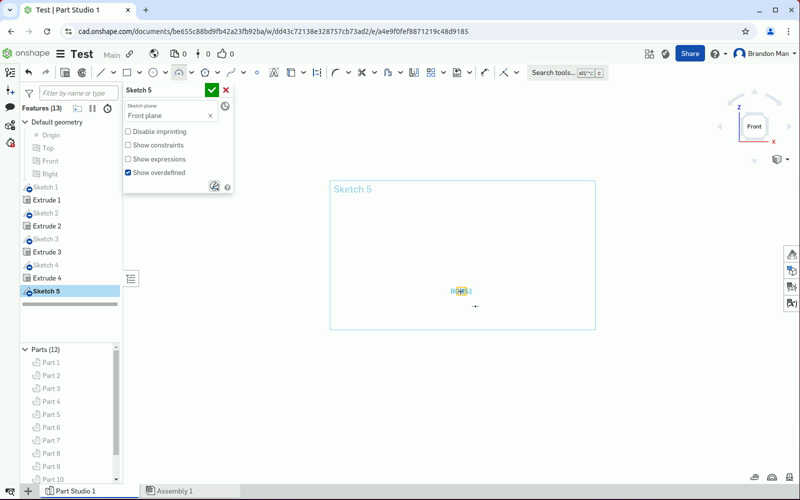
scroll(-6)
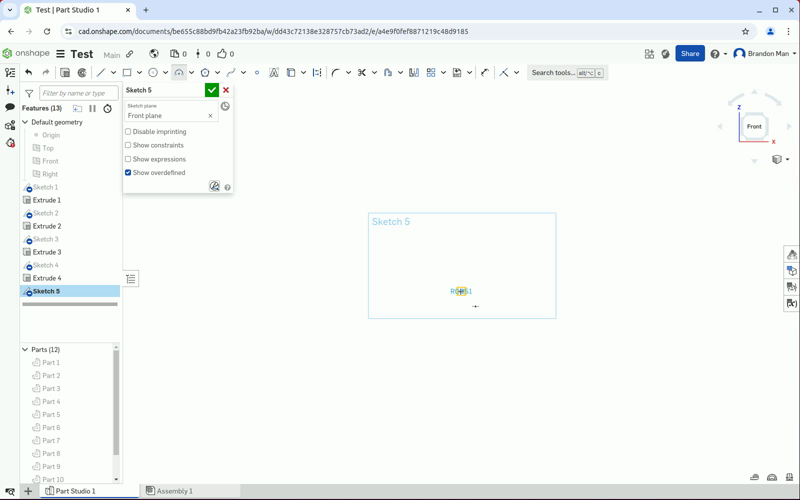
scroll(-6)
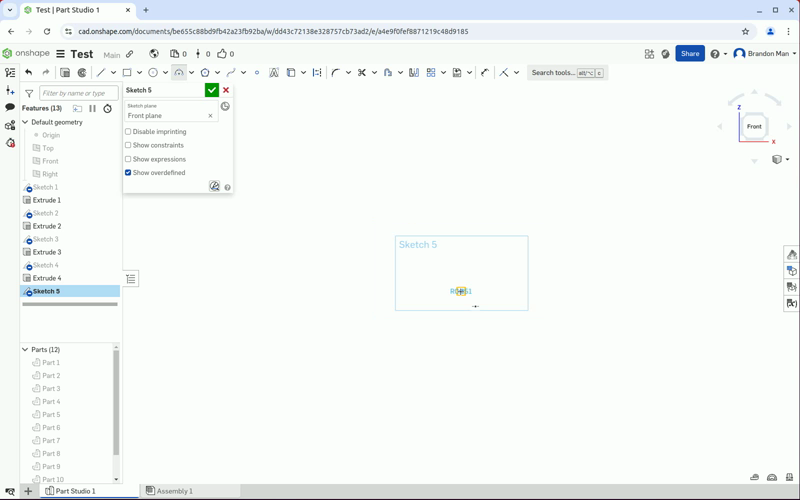
scroll(-6)
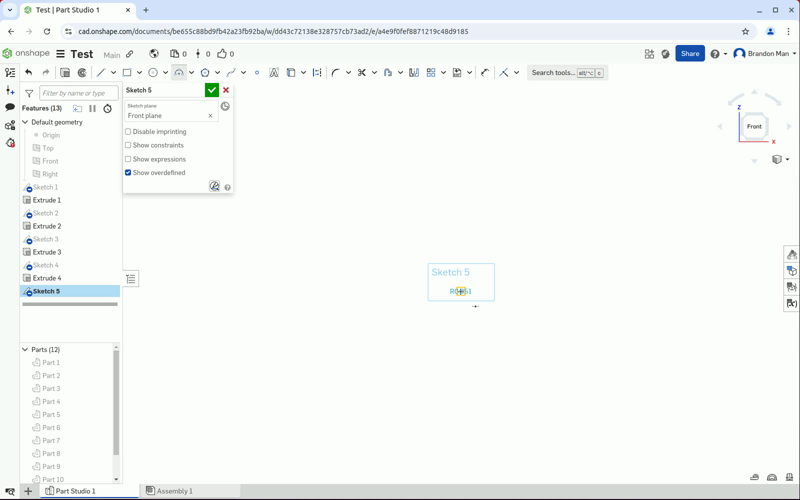
key_down(shift)
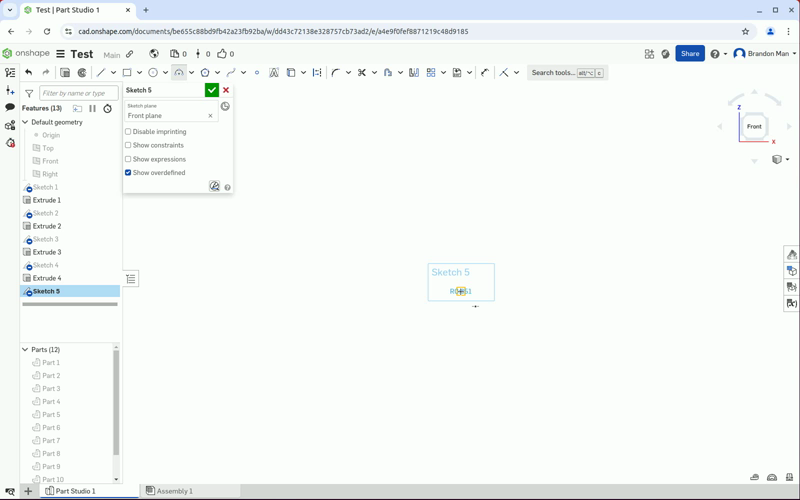
mouse_move(461, 275)
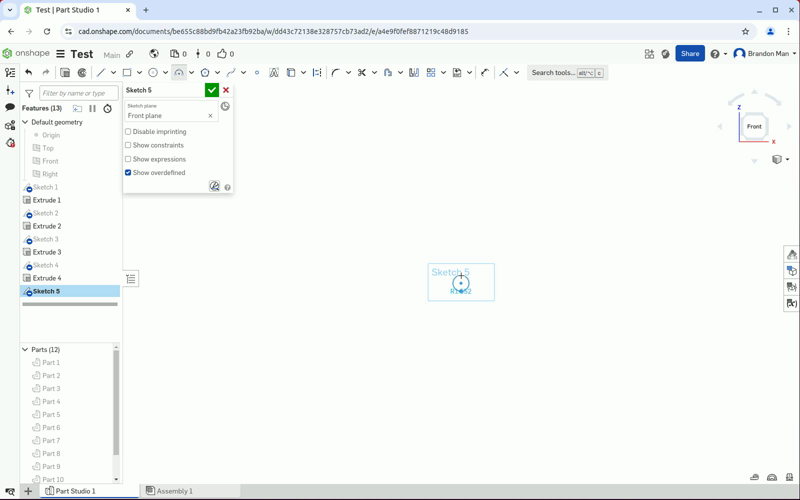
scroll(6)
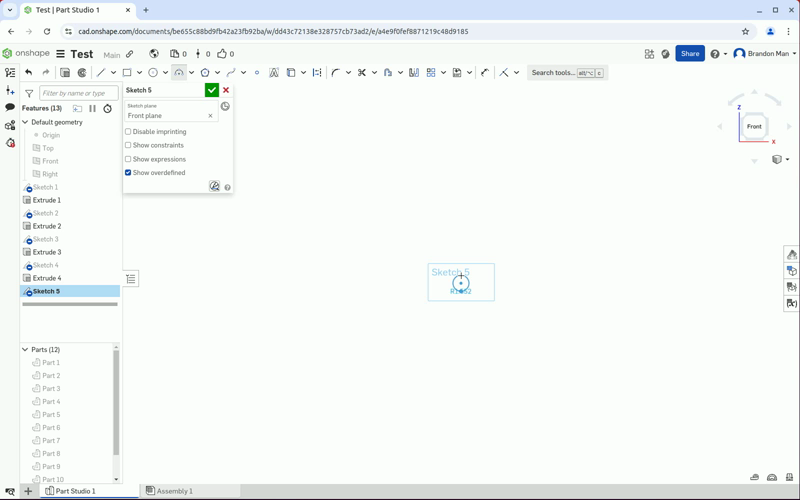
scroll(6)
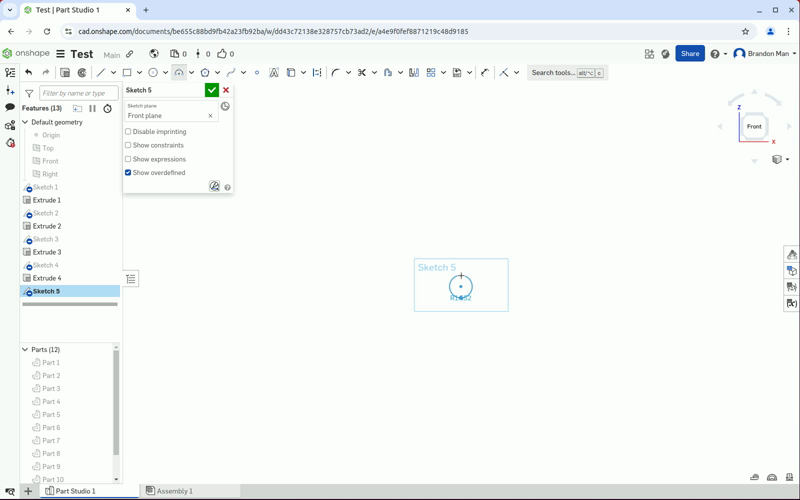
scroll(6)
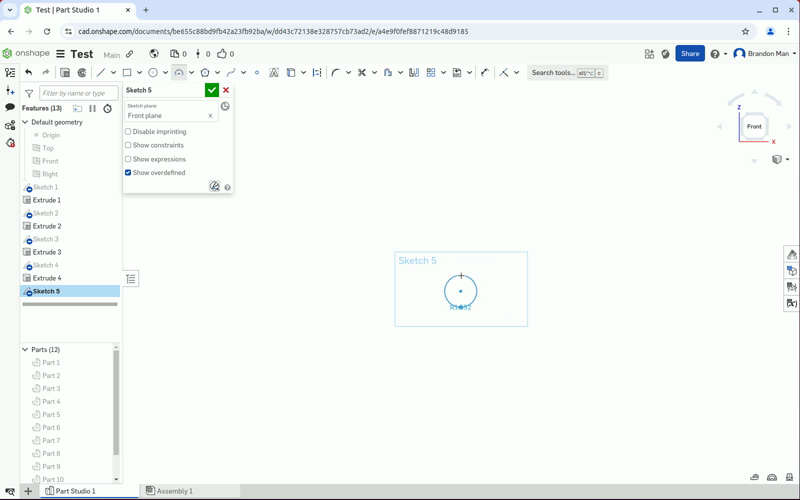
scroll(6)
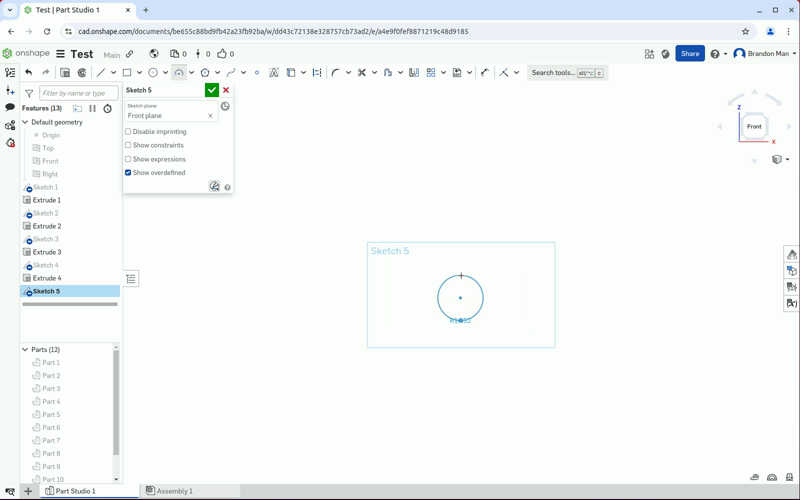
scroll(6)
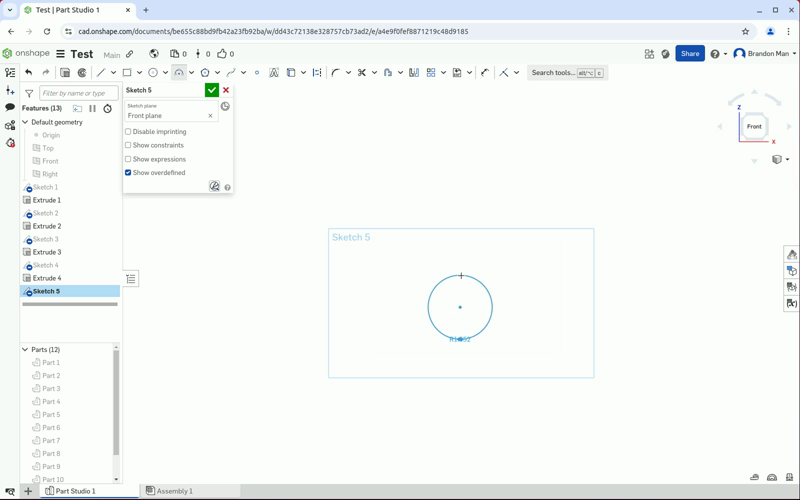
scroll(6)
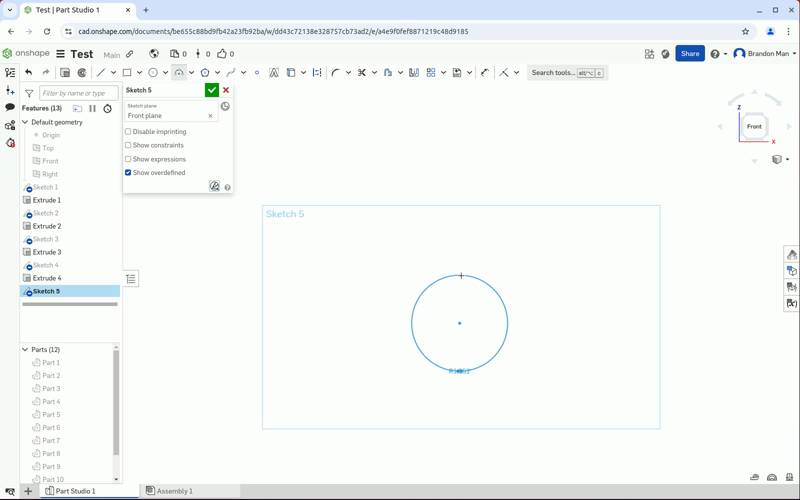
scroll(6)
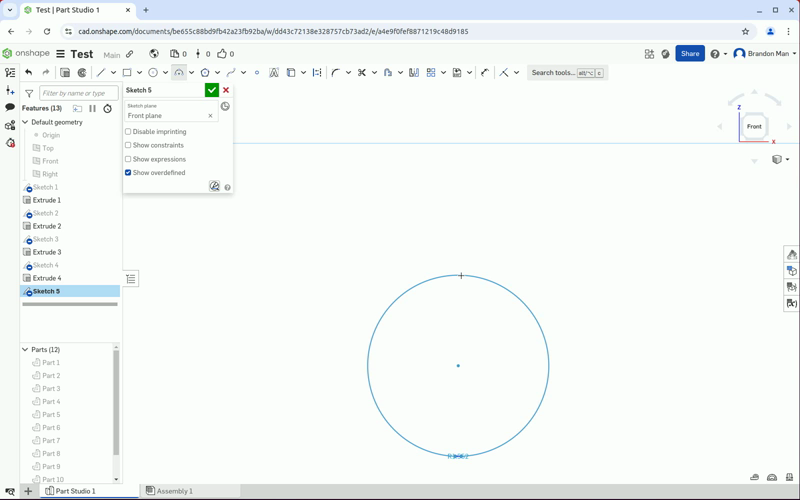
click(461, 275)
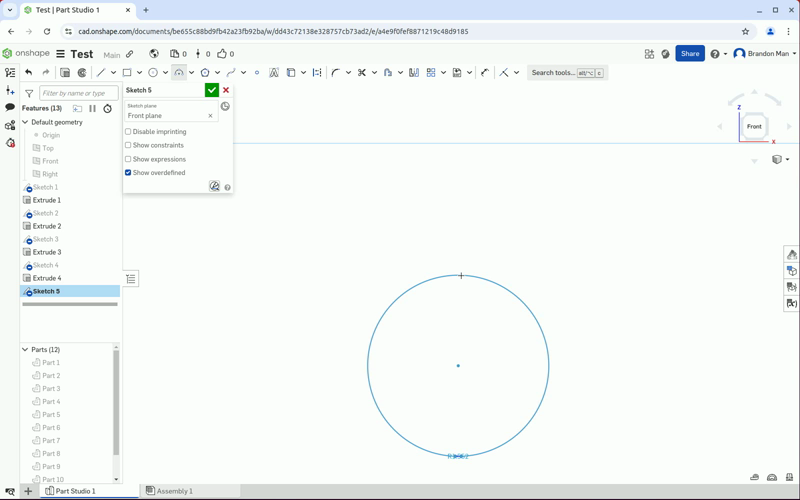
scroll(-6)
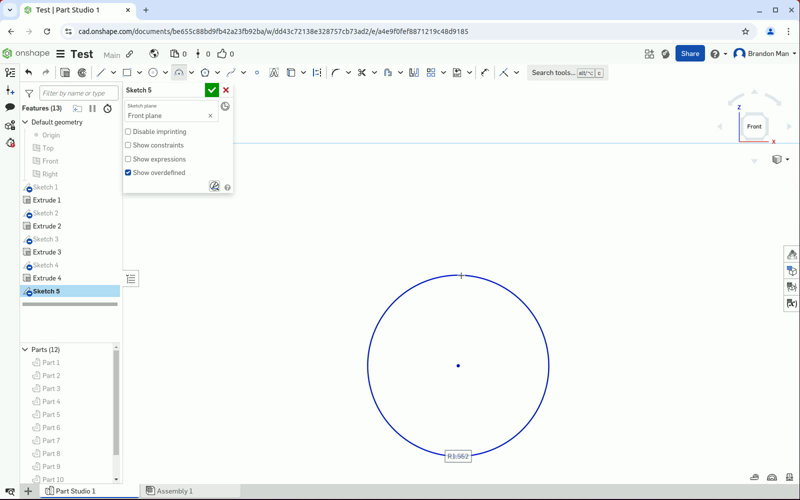
scroll(-6)
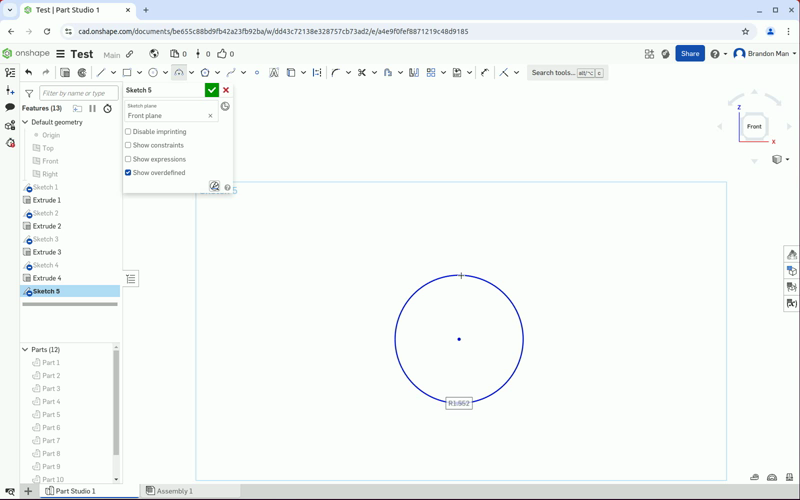
scroll(-6)
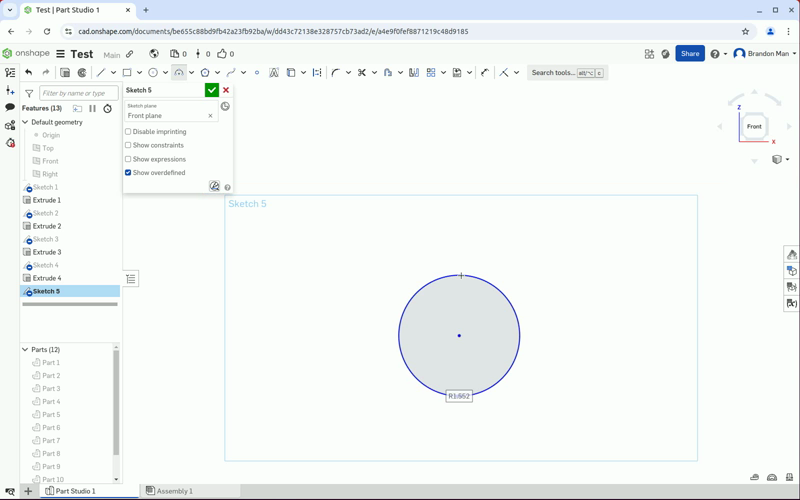
scroll(-6)
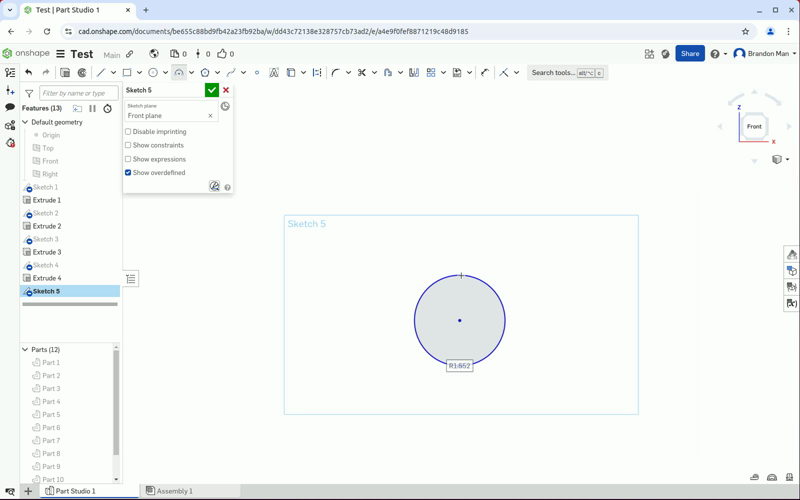
scroll(-6)
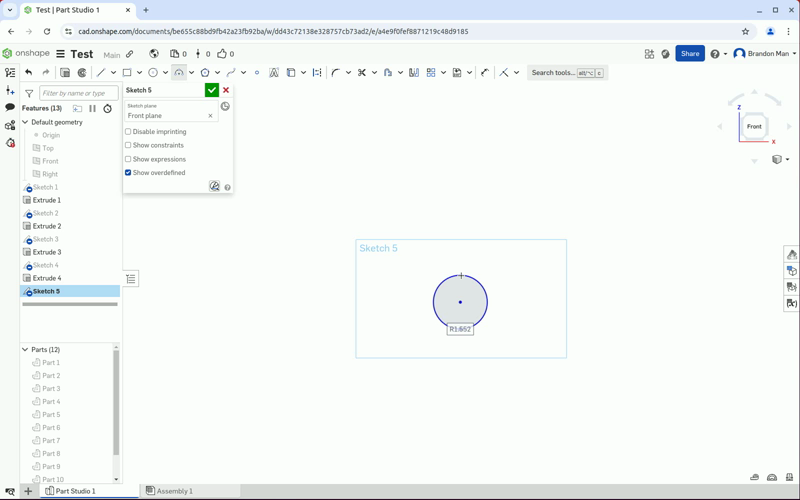
scroll(-6)
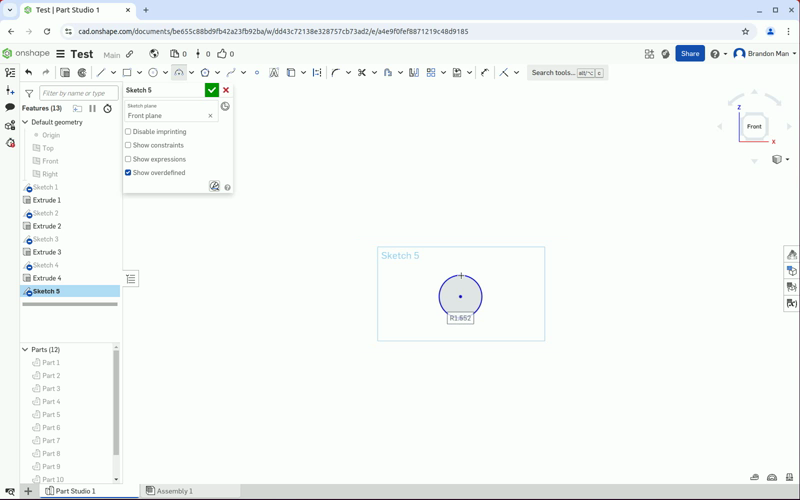
scroll(-6)
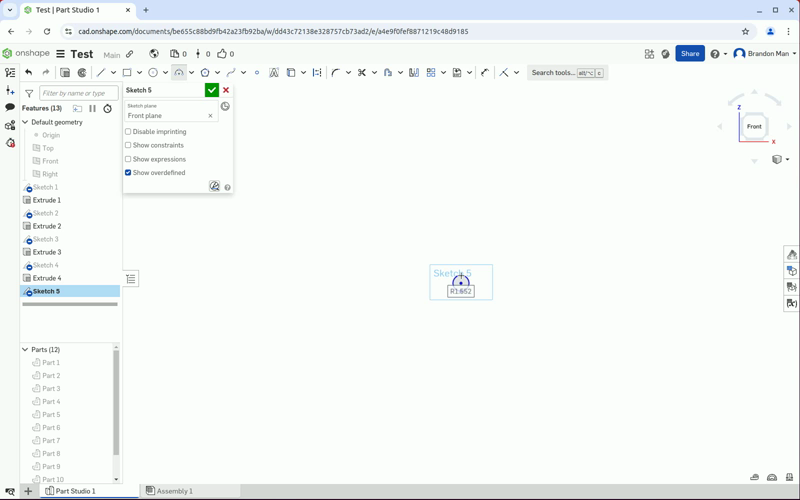
key_up(shift)
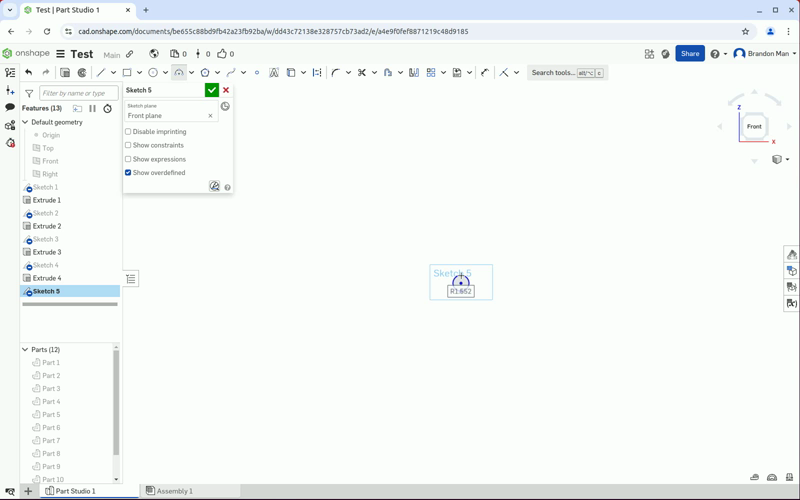
key(esc)
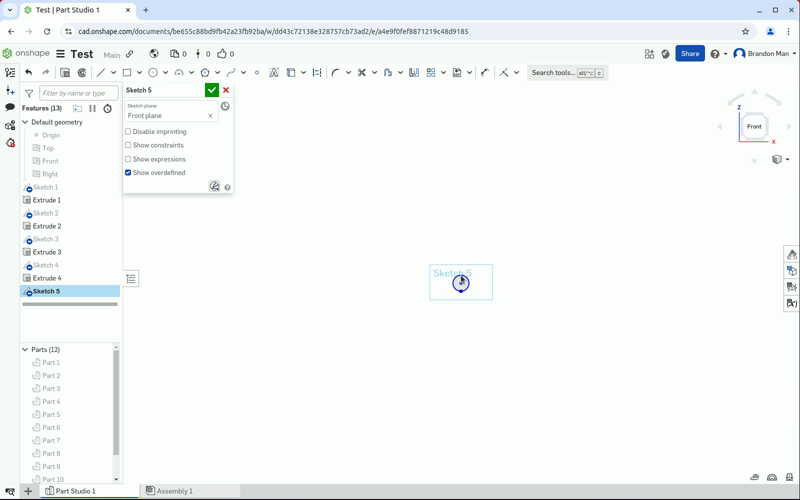
key(c)
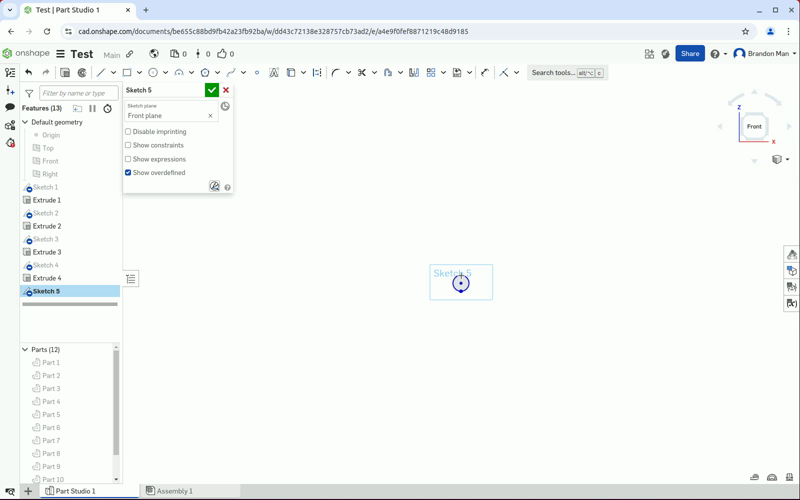
key_down(shift)
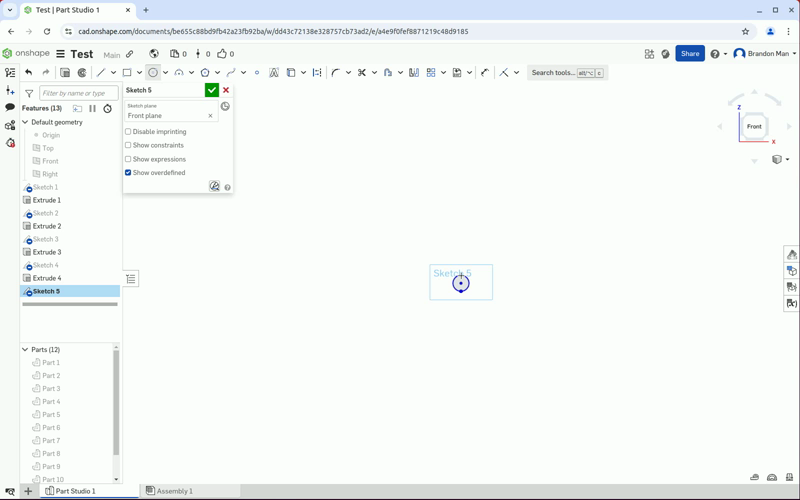
mouse_move(460, 281)
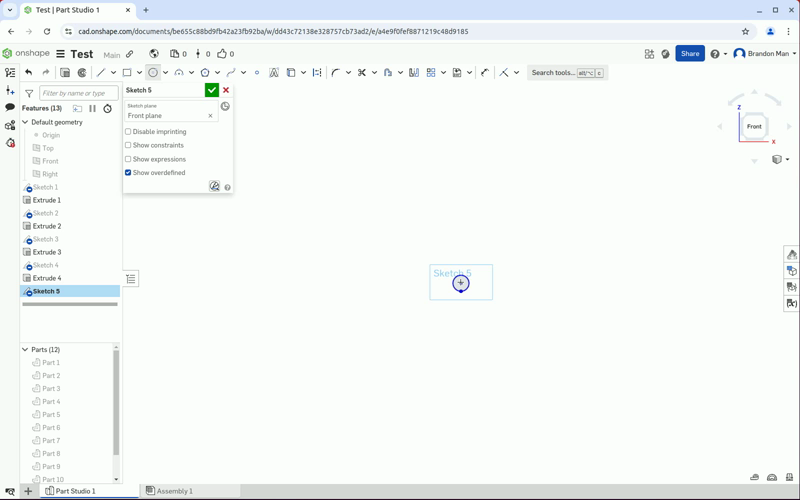
scroll(6)
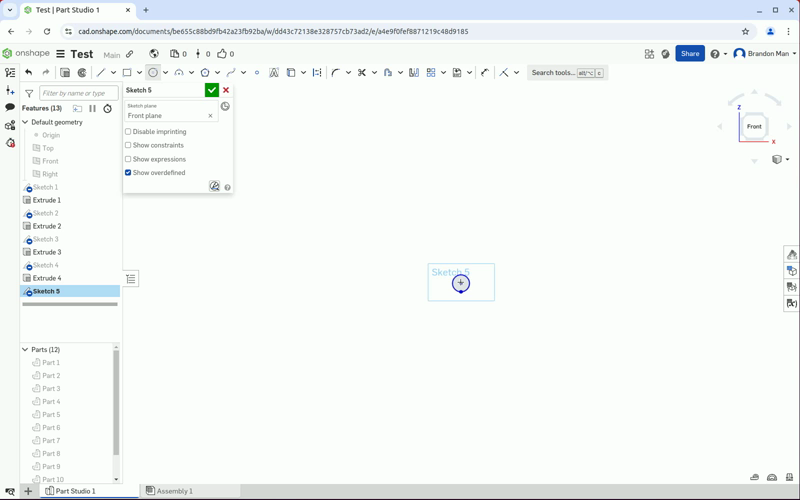
scroll(6)
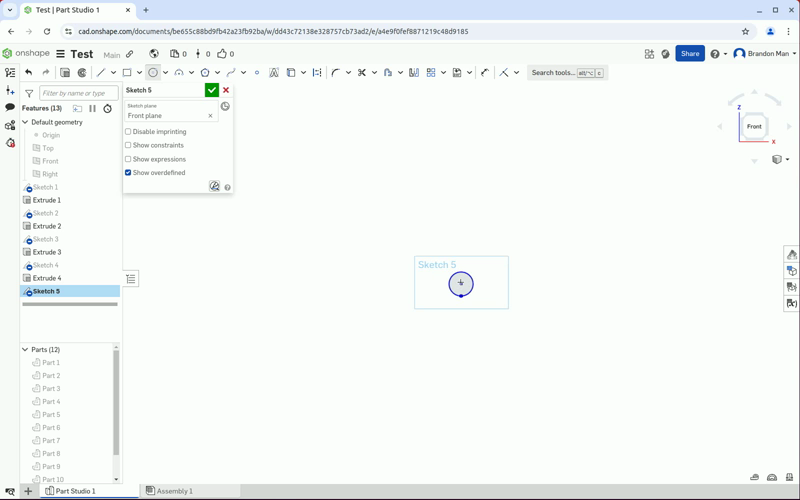
scroll(6)
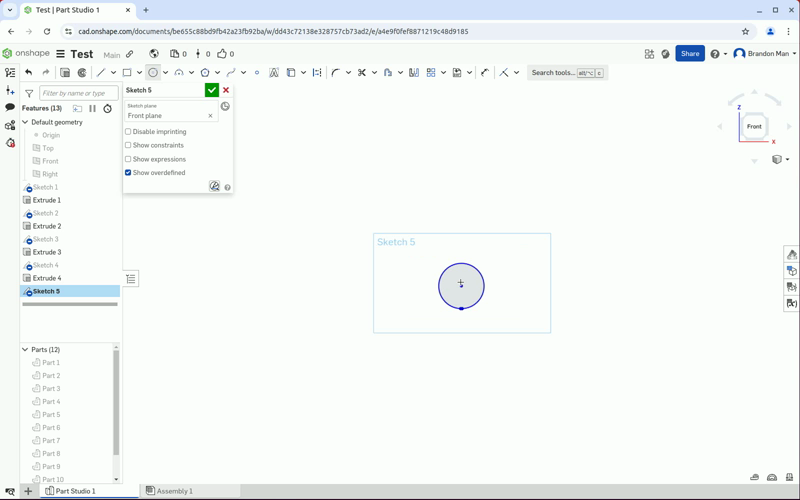
scroll(6)
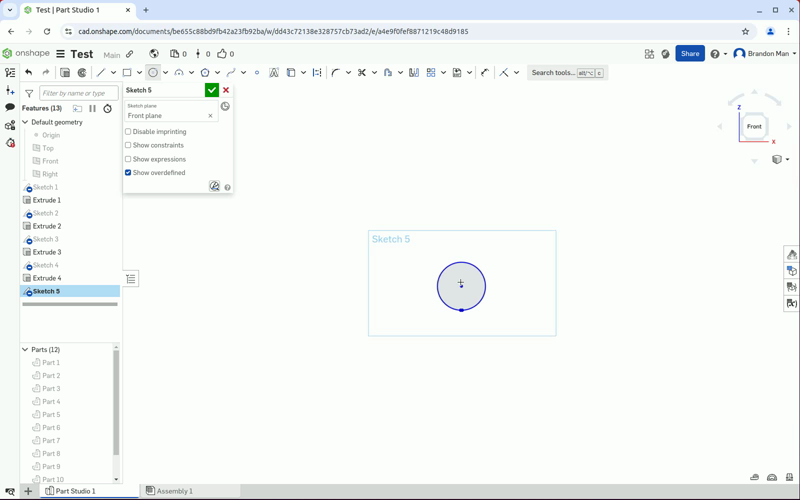
scroll(6)
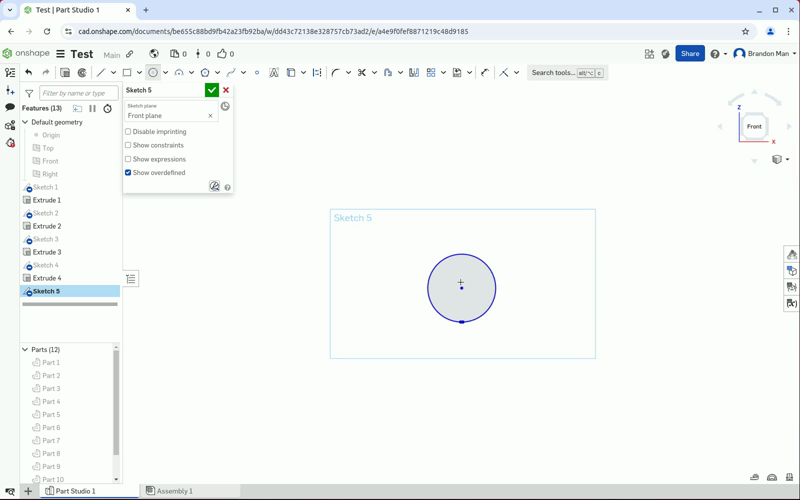
scroll(6)
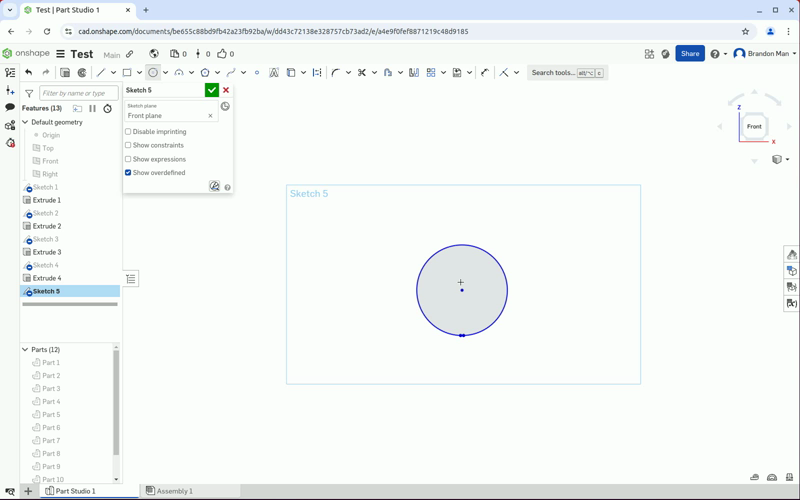
scroll(6)
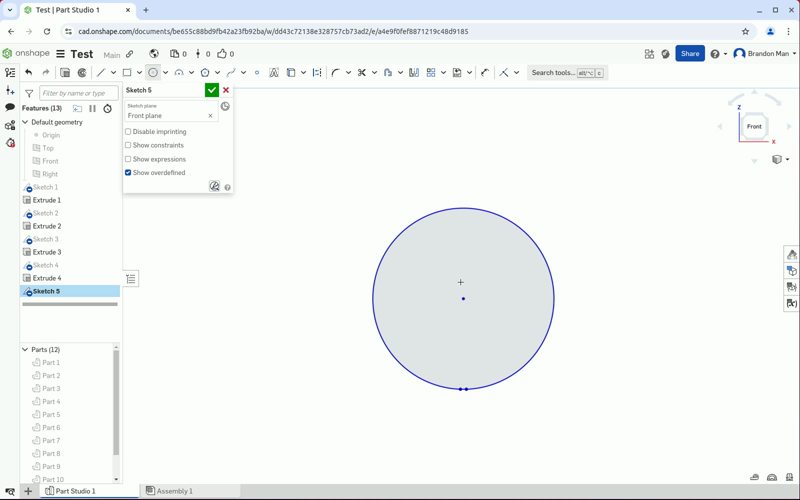
click(460, 281)
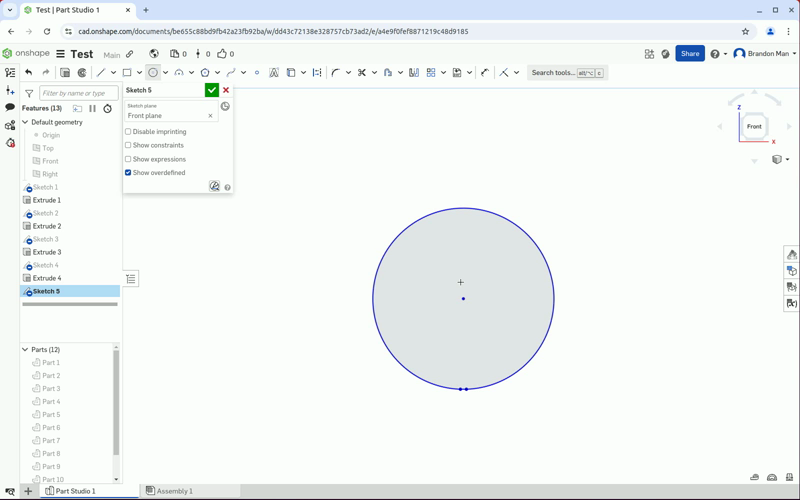
scroll(-6)
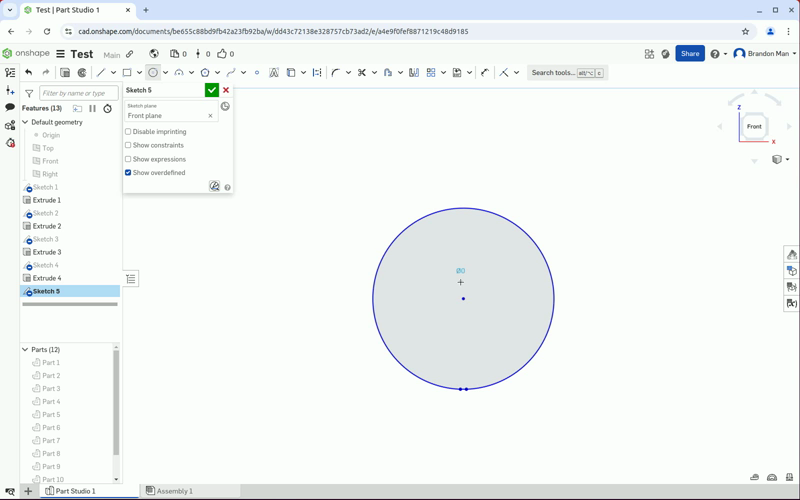
scroll(-6)
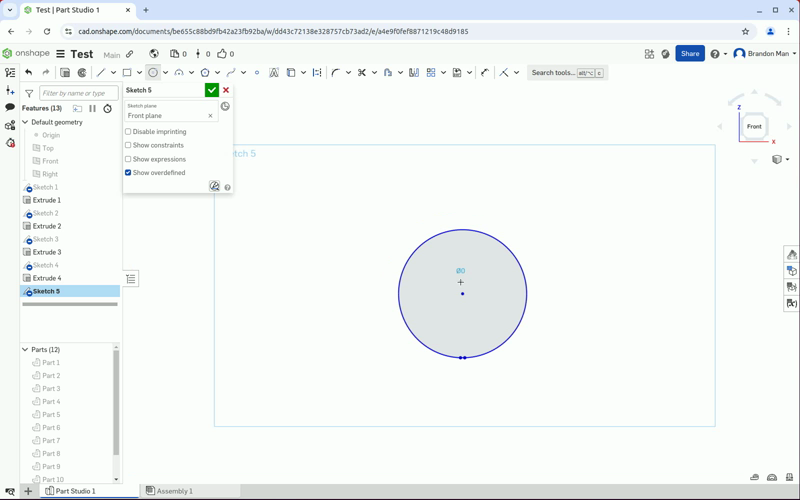
scroll(-6)
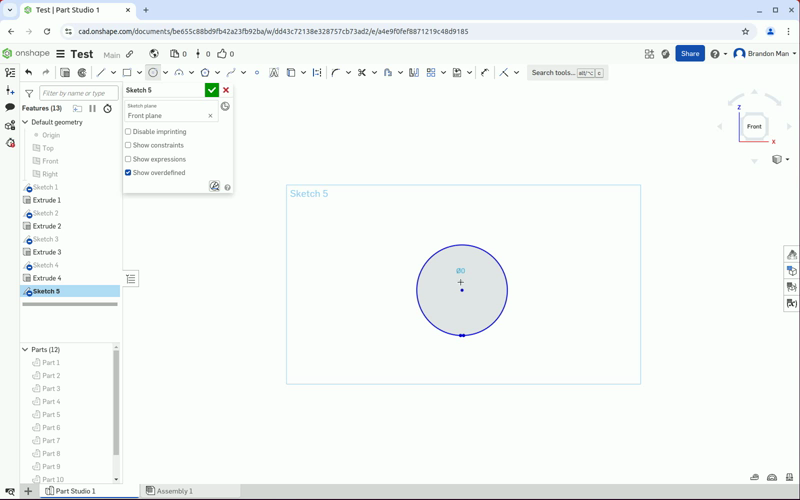
scroll(-6)
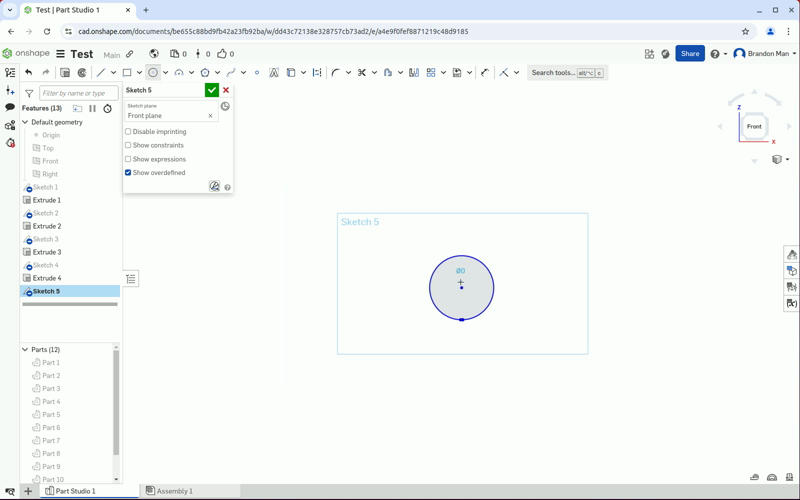
scroll(-6)
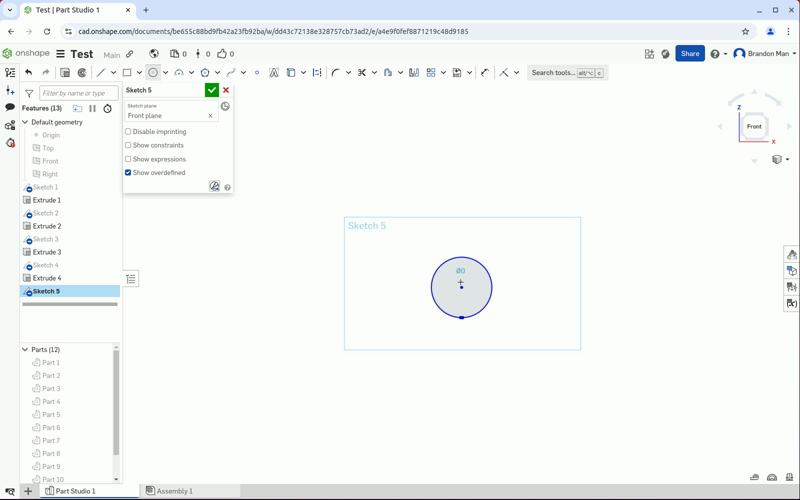
scroll(-6)
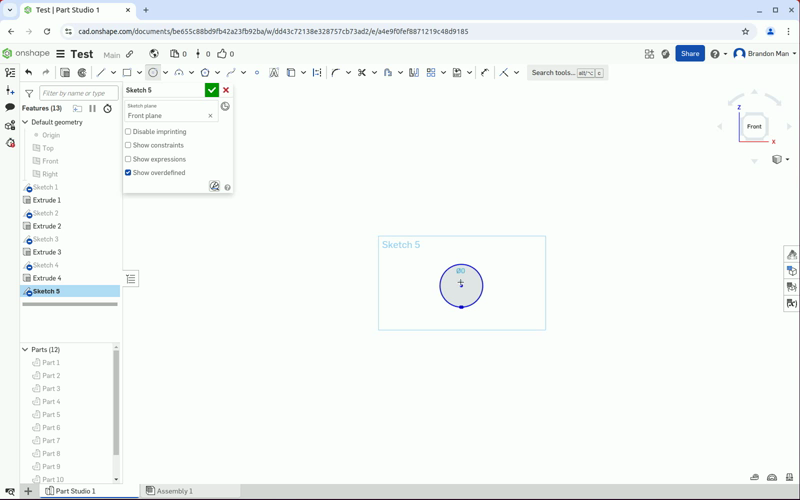
scroll(-6)
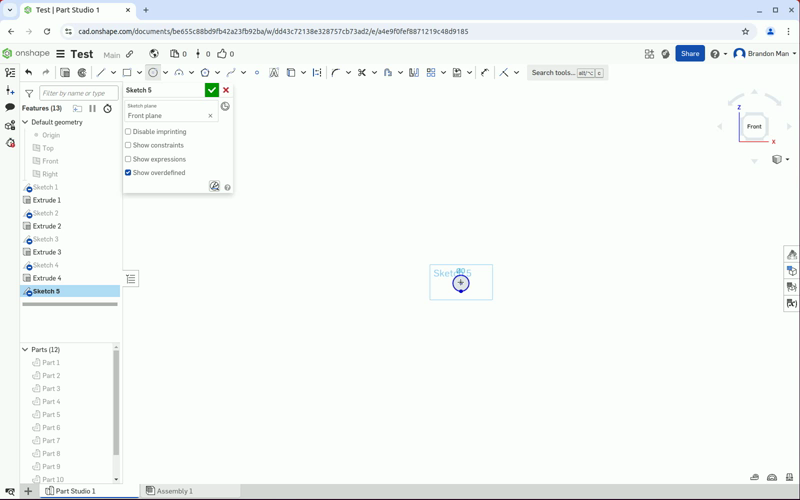
key_up(shift)
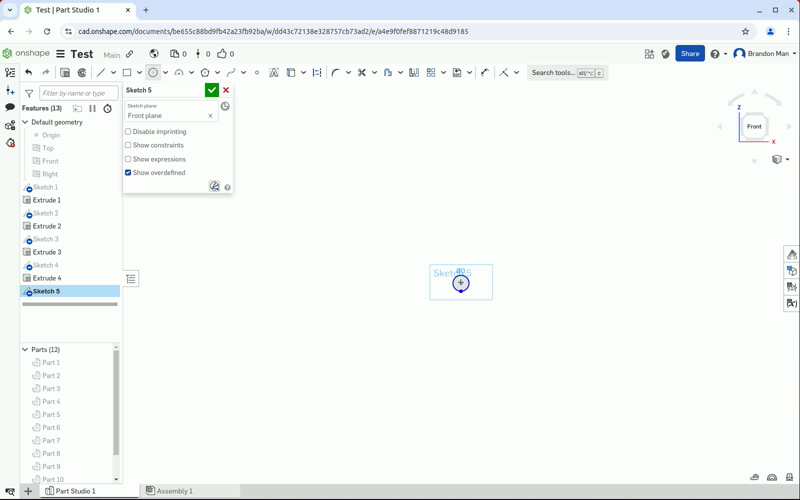
mouse_move(463, 281)
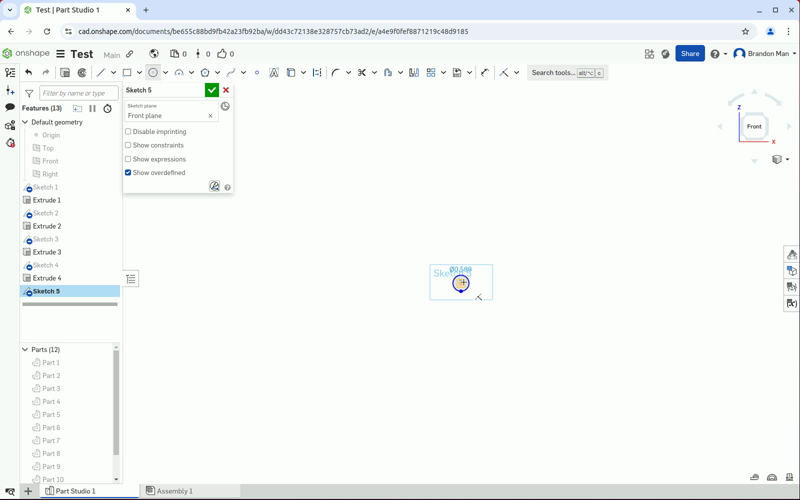
scroll(6)
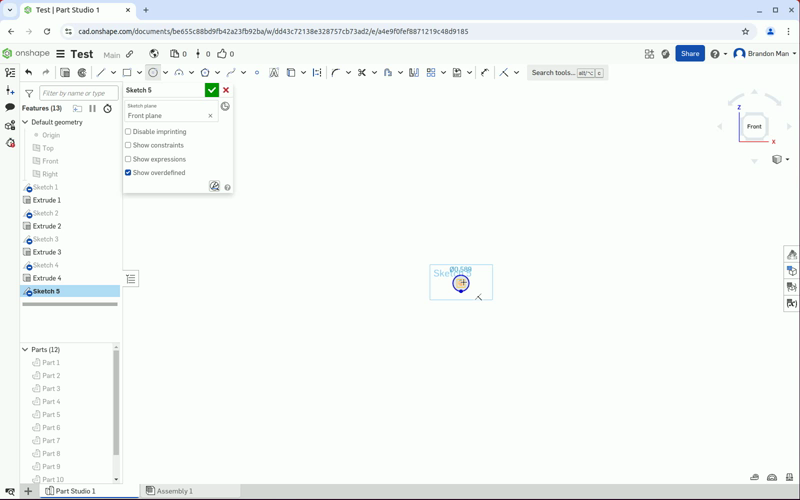
scroll(6)
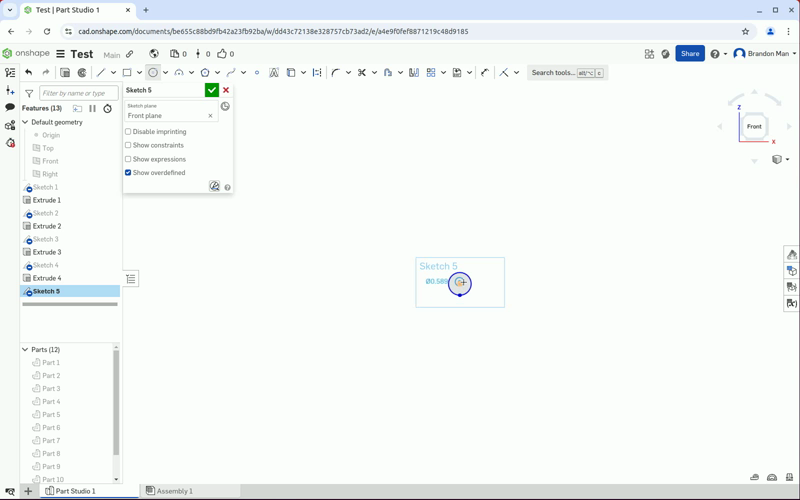
scroll(6)
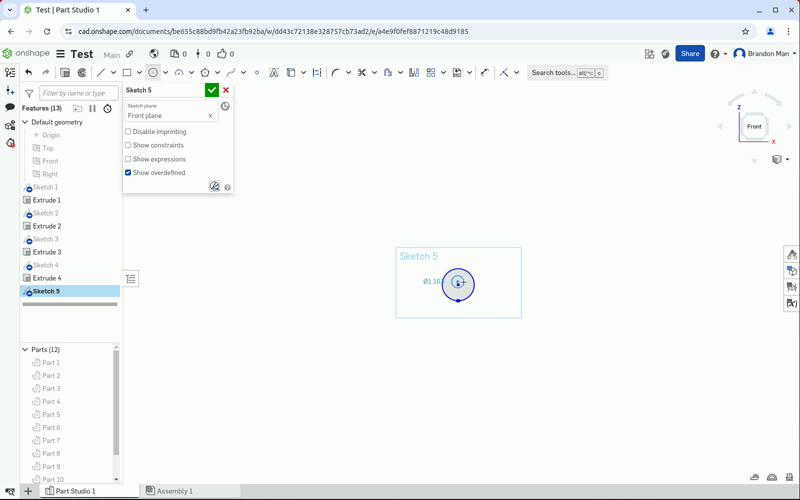
scroll(6)
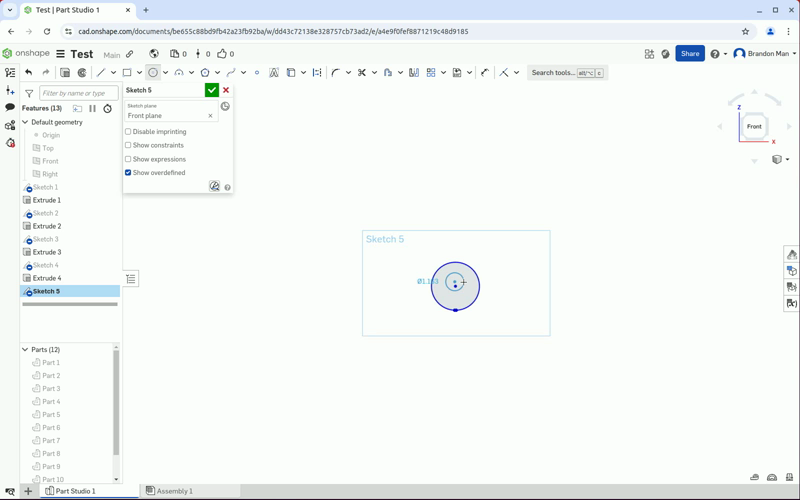
scroll(6)
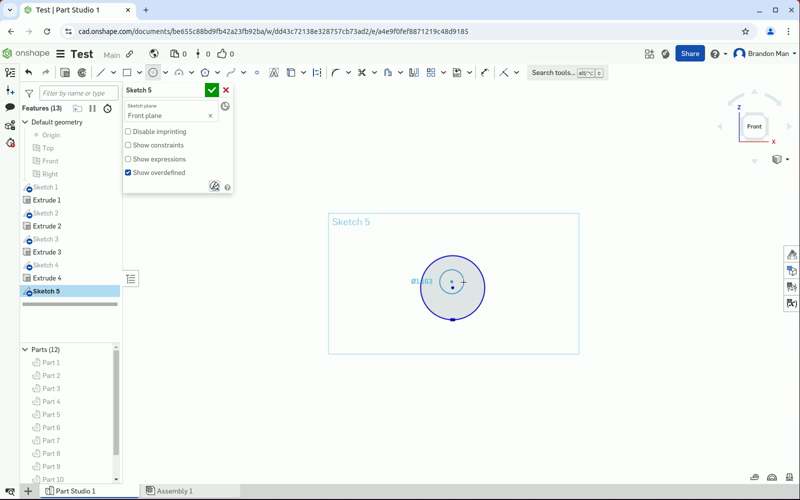
scroll(6)
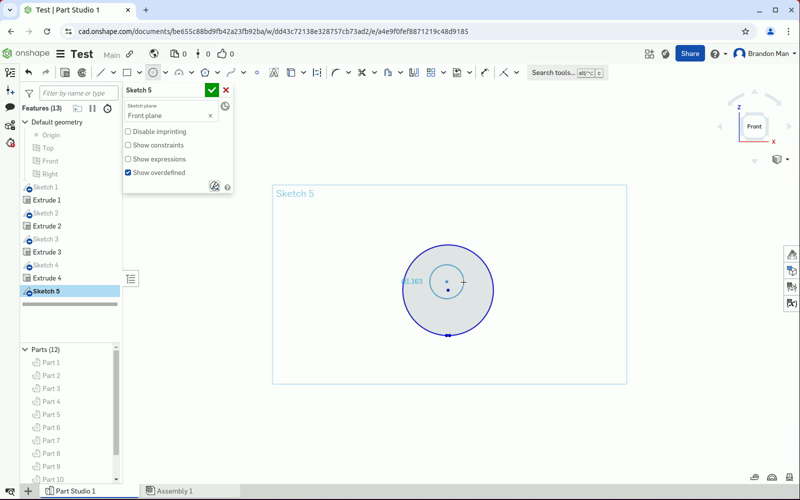
scroll(6)
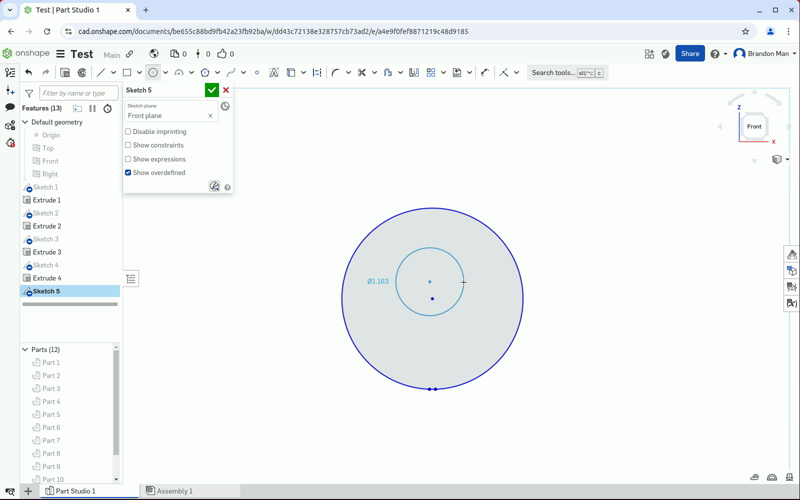
click(463, 281)
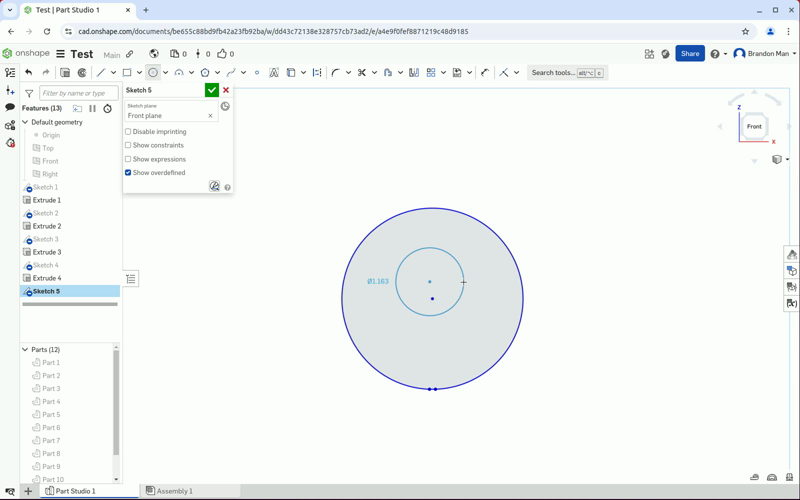
scroll(-6)
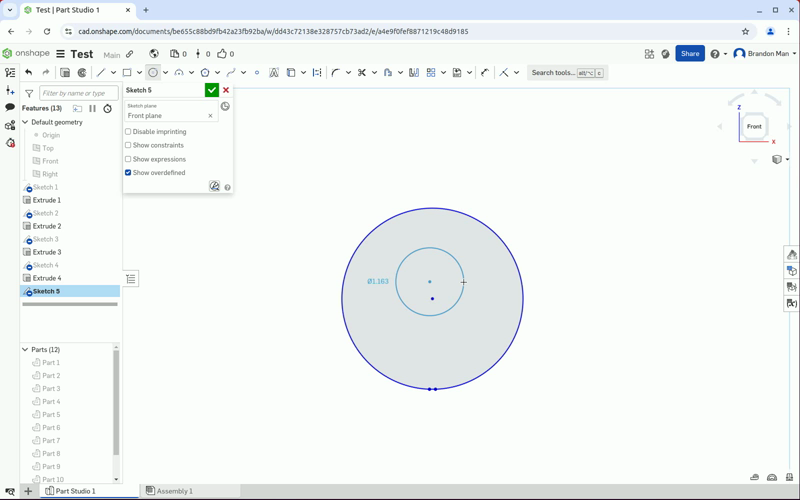
scroll(-6)
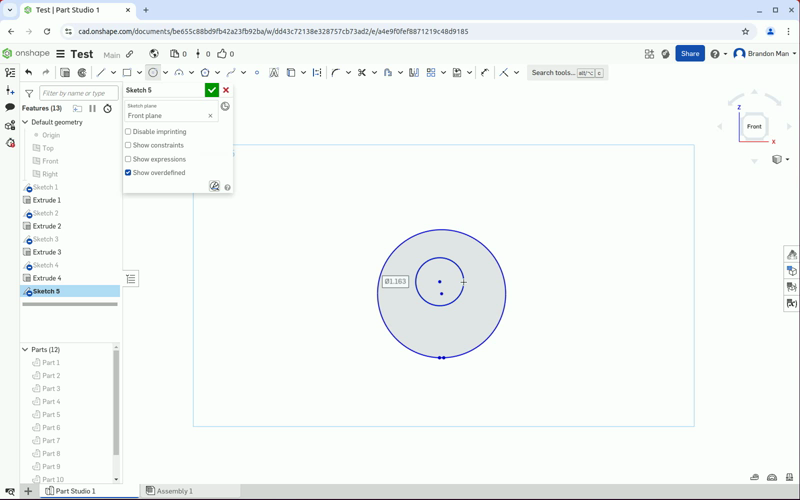
scroll(-6)
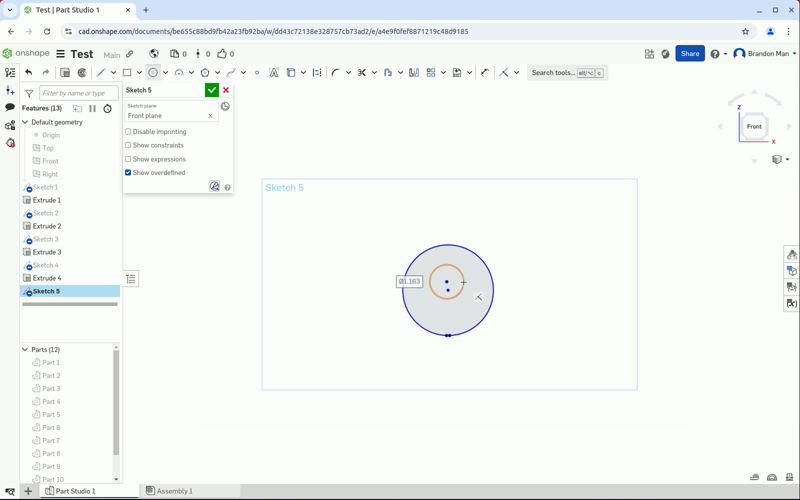
scroll(-6)
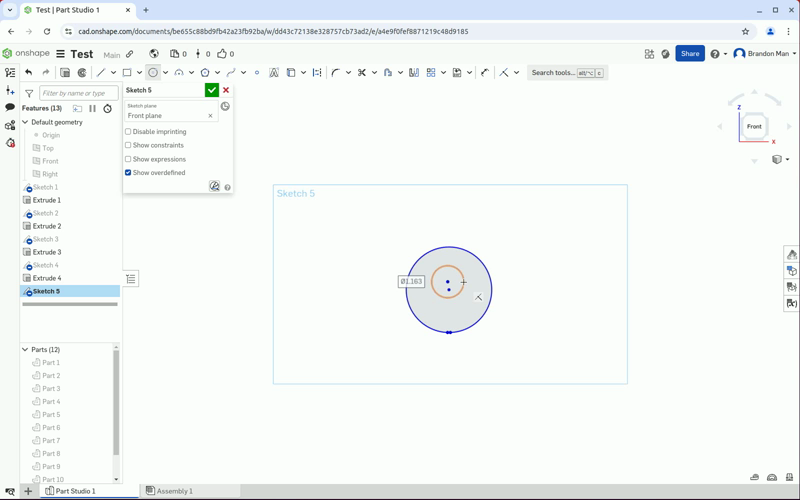
scroll(-6)
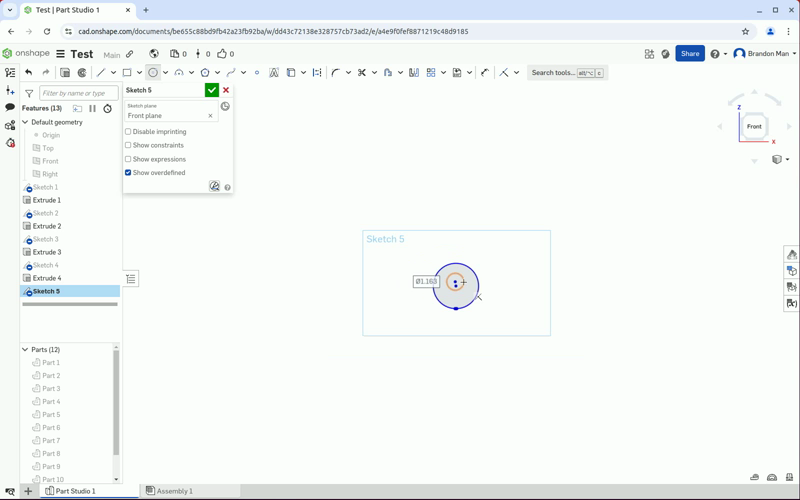
scroll(-6)
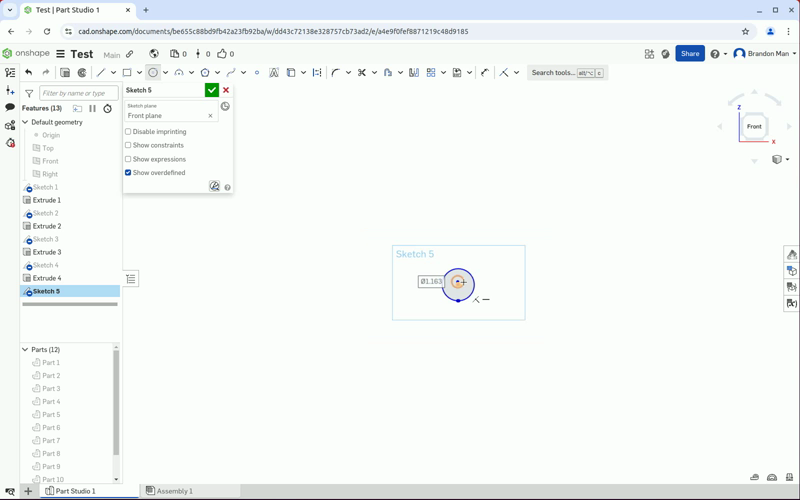
scroll(-6)
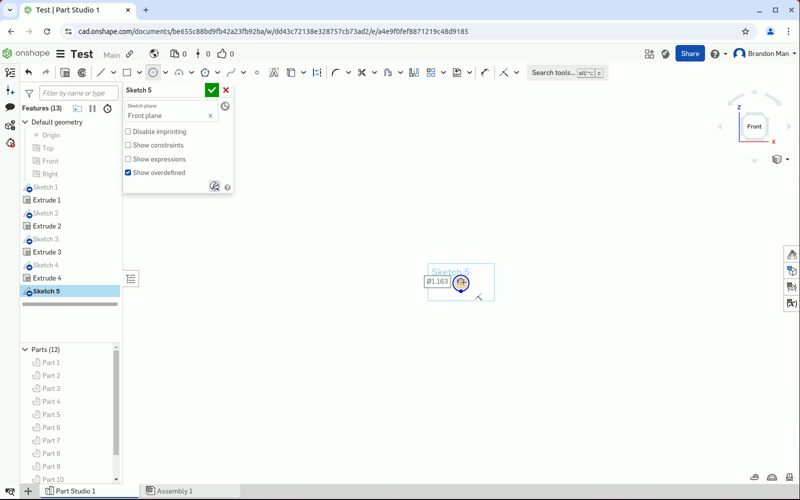
key(esc)
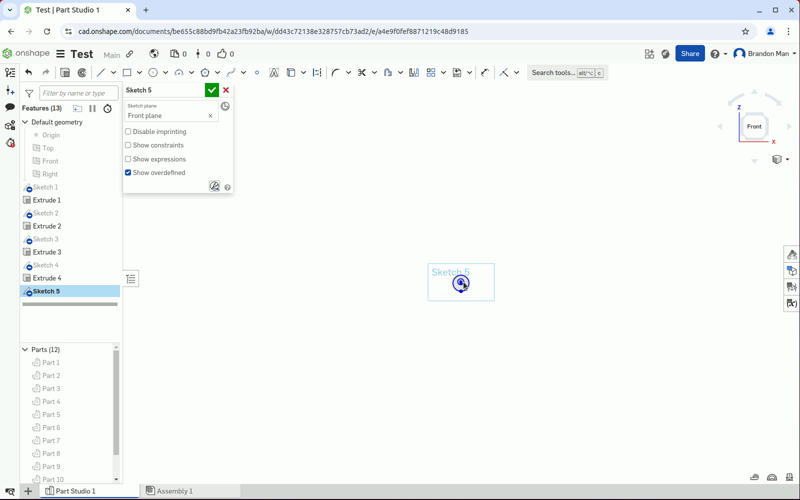
mouse_move(467, 285)
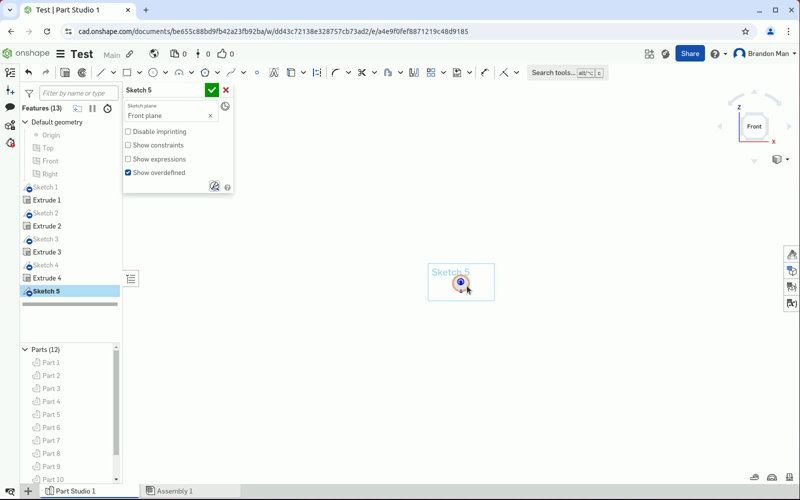
scroll(6)
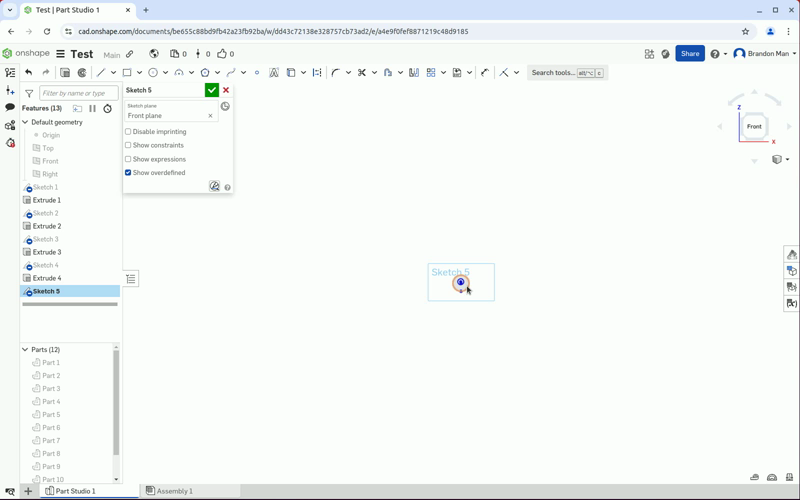
scroll(6)
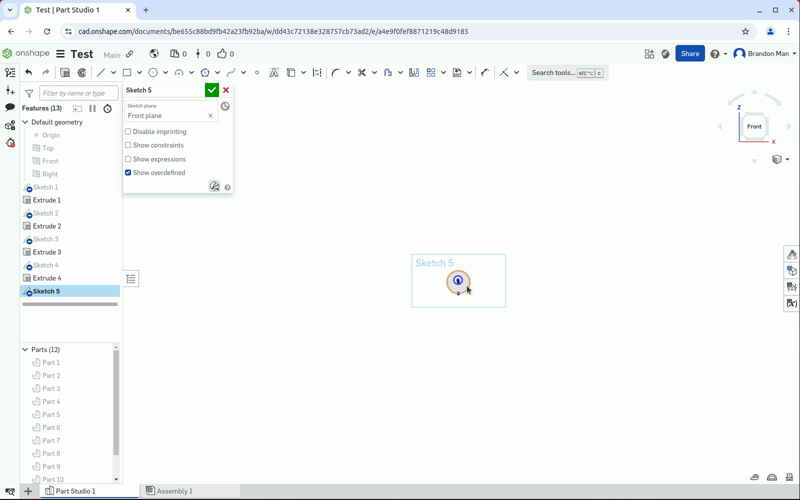
scroll(6)
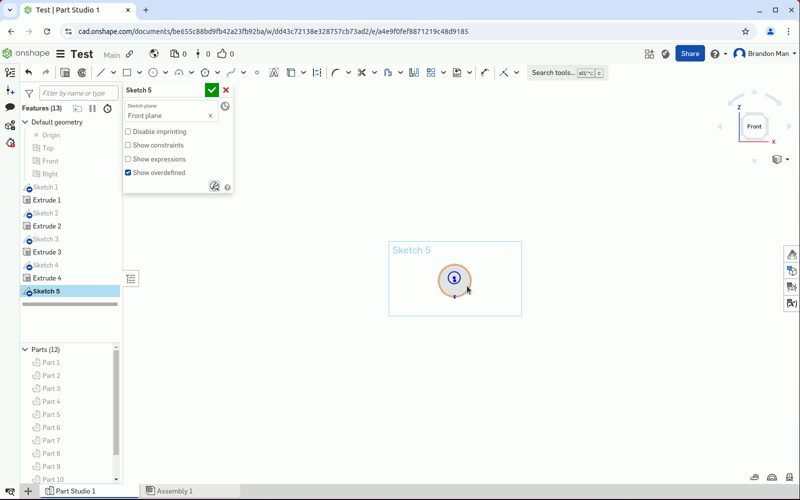
scroll(6)
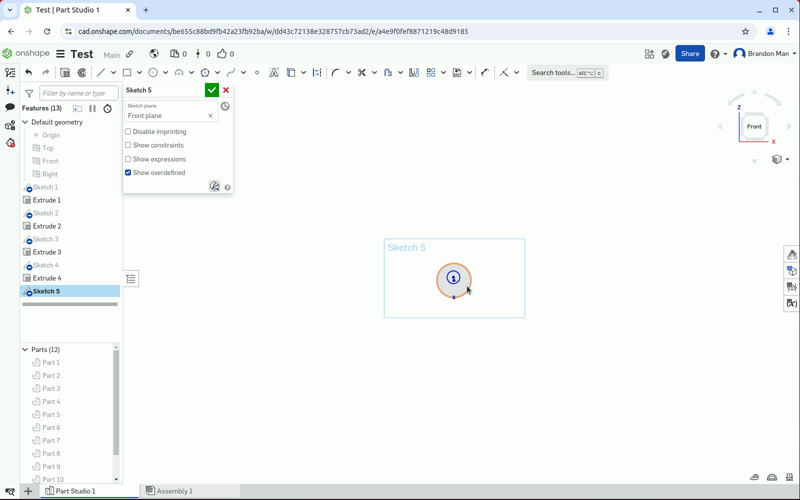
scroll(6)
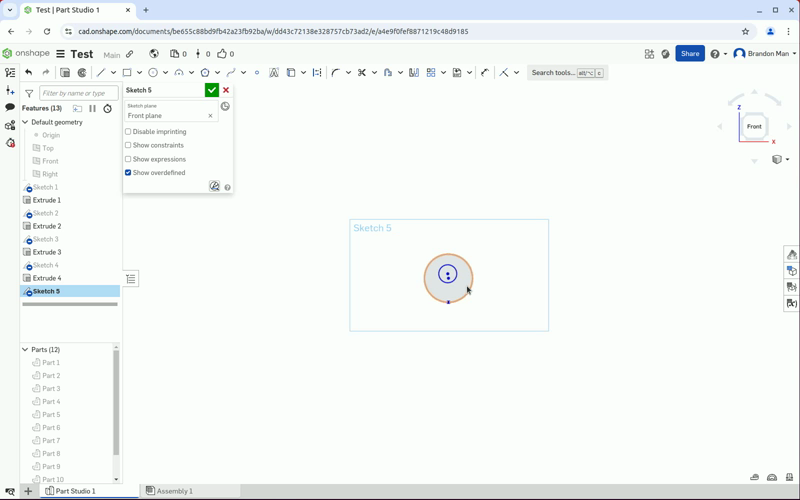
scroll(6)
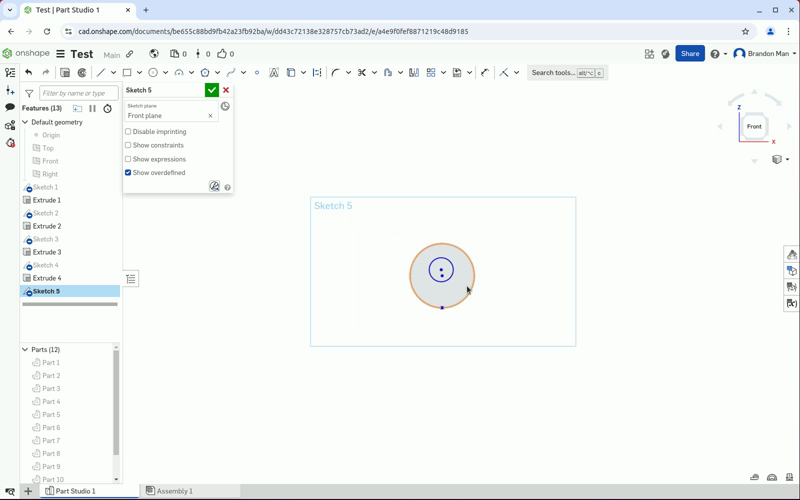
scroll(6)
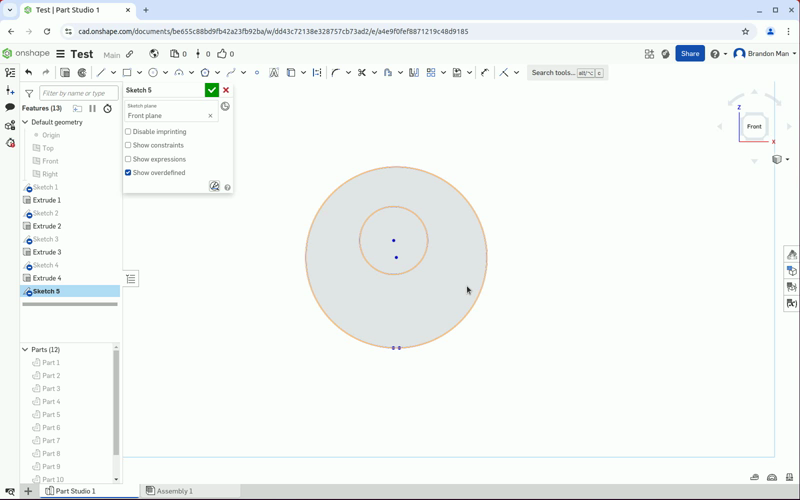
click(467, 285)
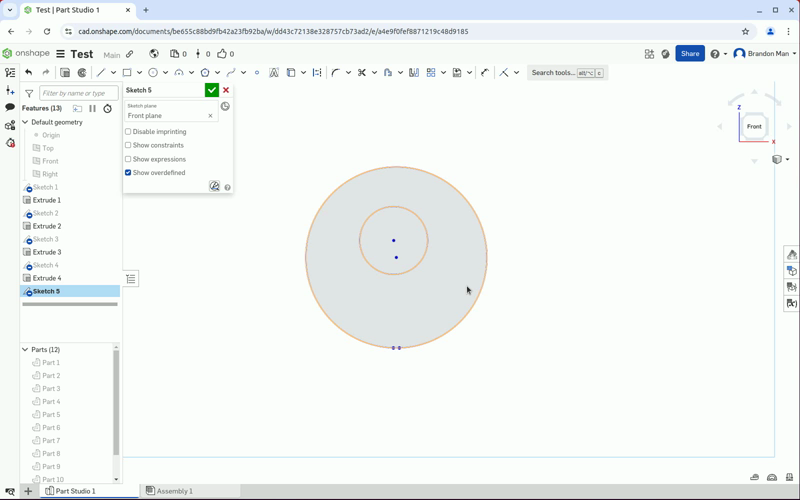
scroll(-6)
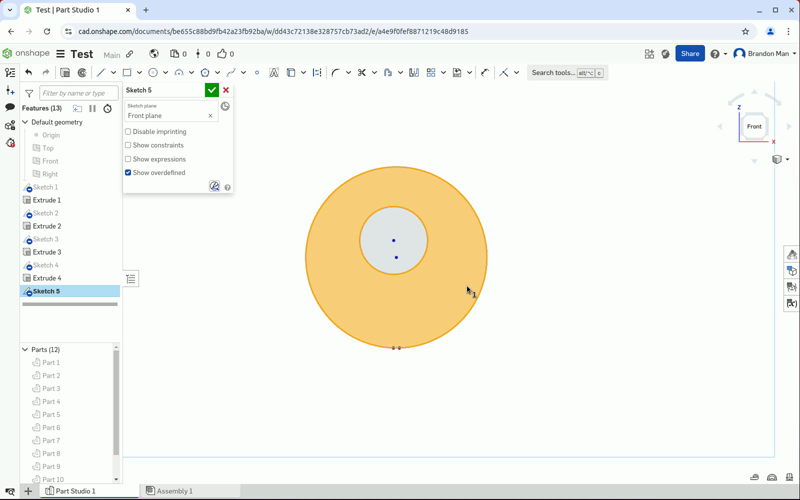
scroll(-6)
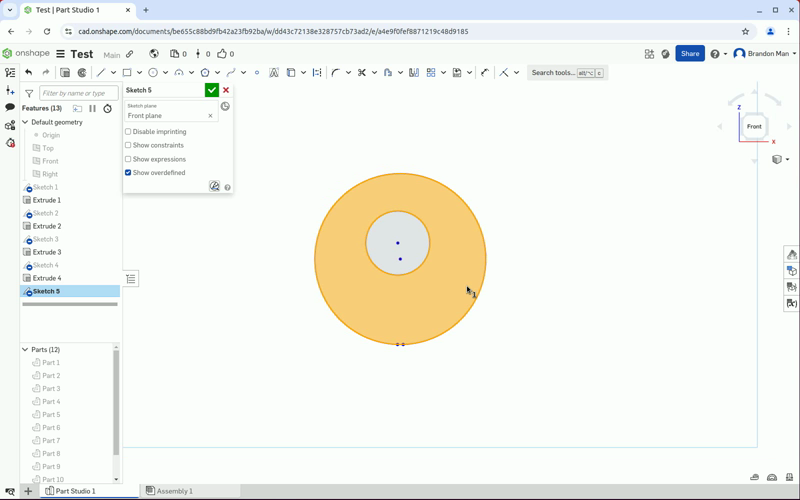
scroll(-6)
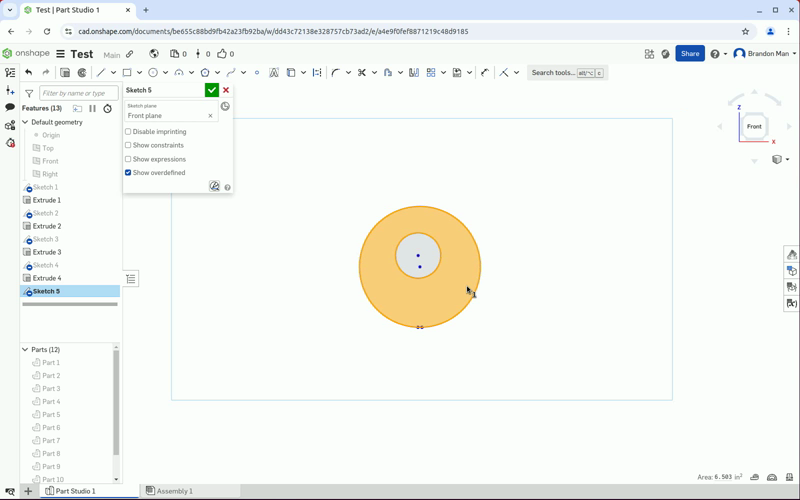
scroll(-6)
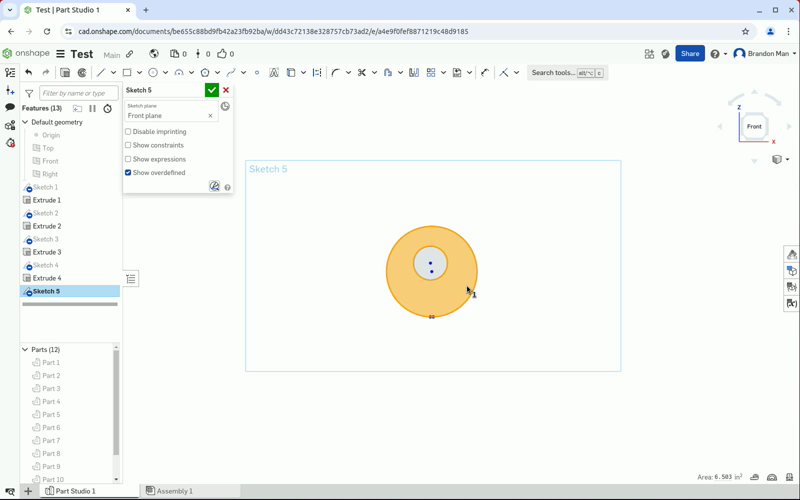
scroll(-6)
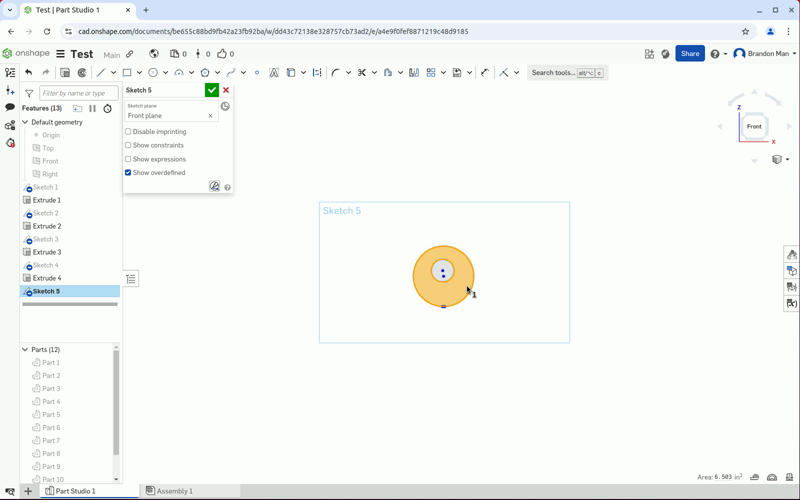
scroll(-6)
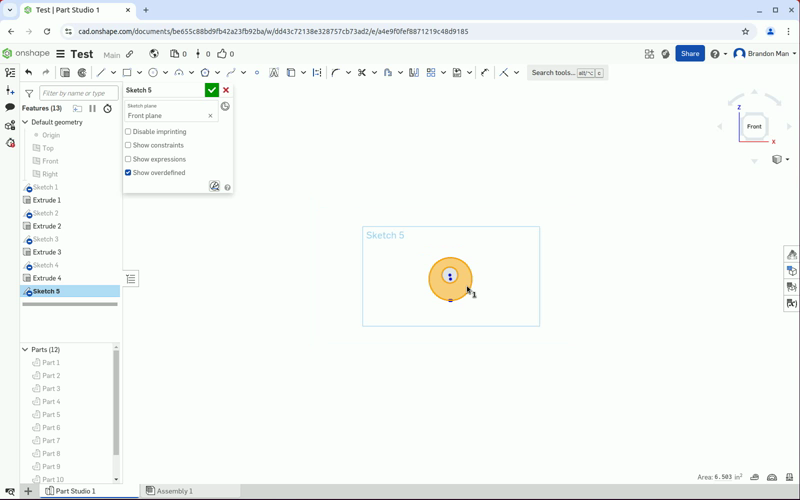
scroll(-6)
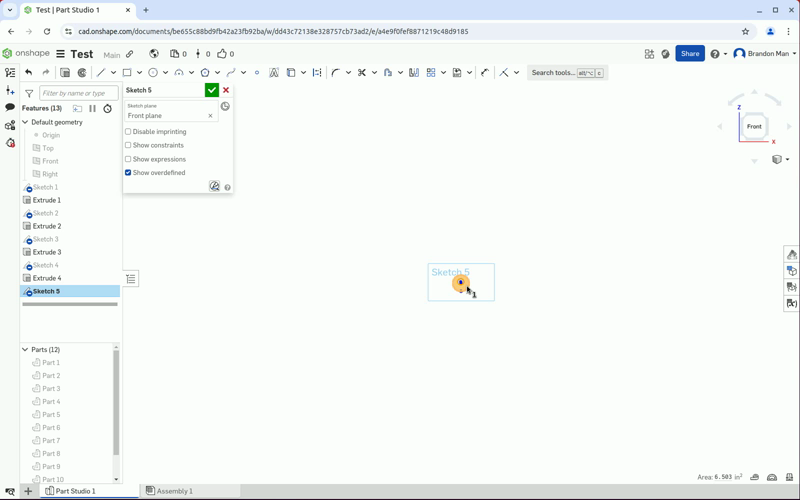
mouse_move(69, 352)
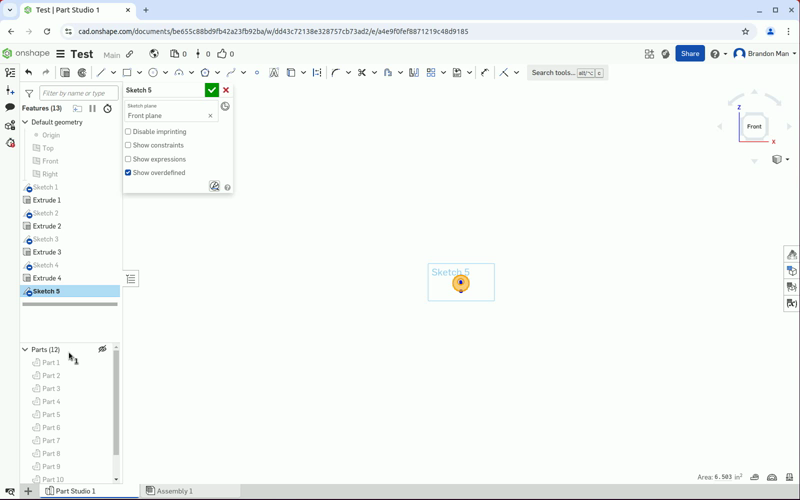
key(shift+y)
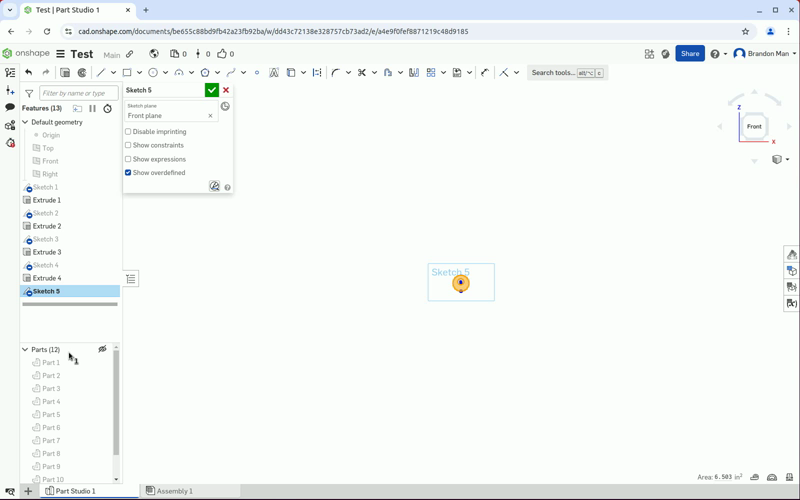
key(shift+e)
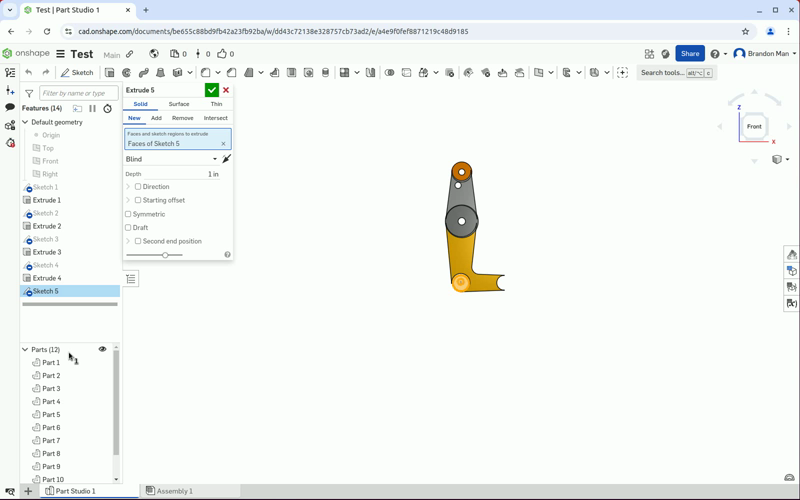
mouse_move(143, 106)
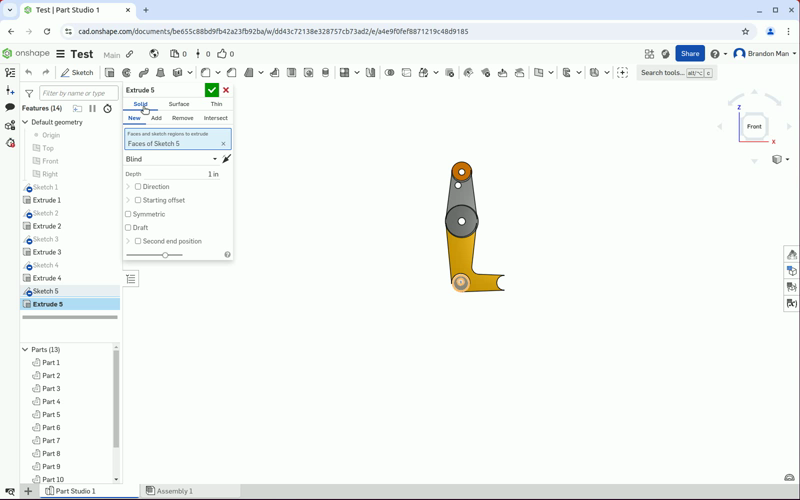
click(143, 106)
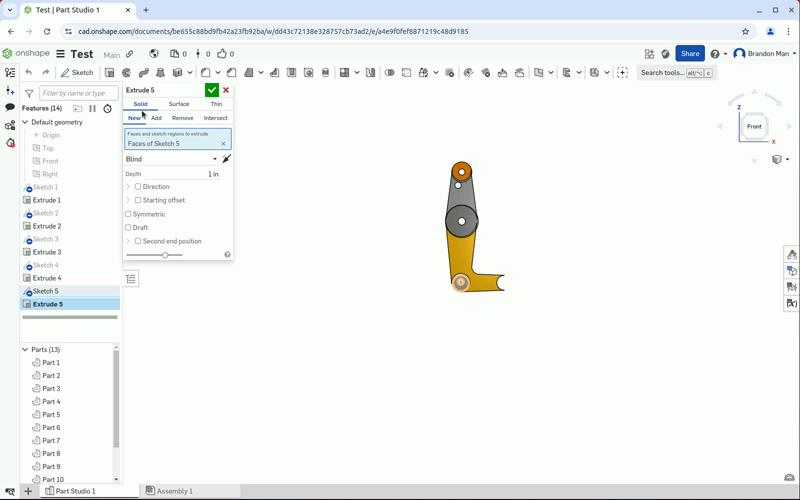
mouse_move(137, 120)
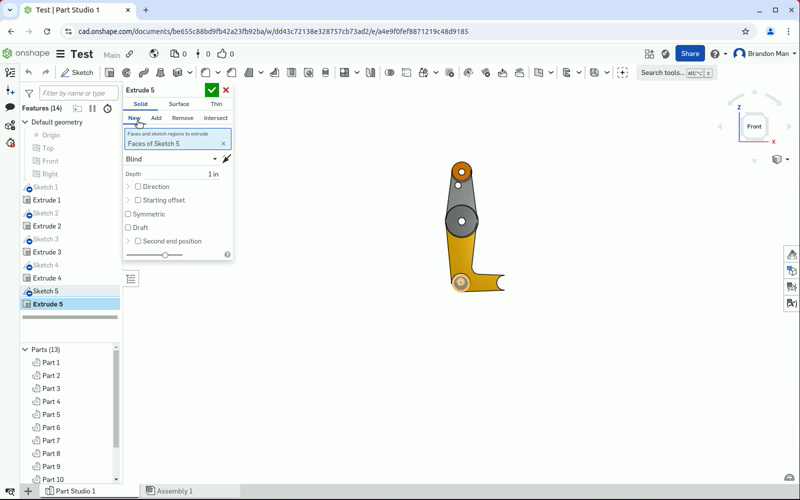
click(137, 120)
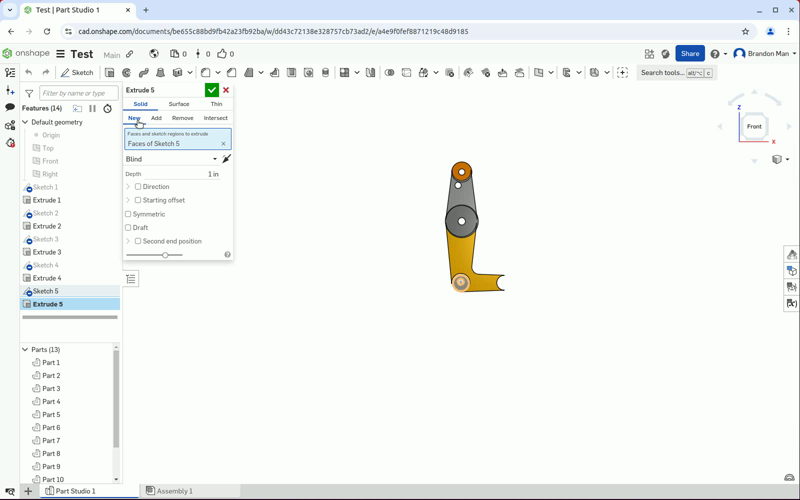
key(tab, 4)
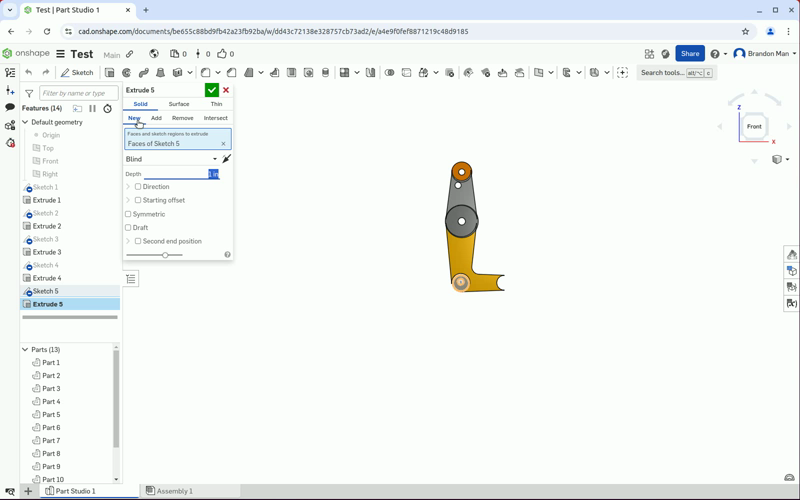
text(0.481)
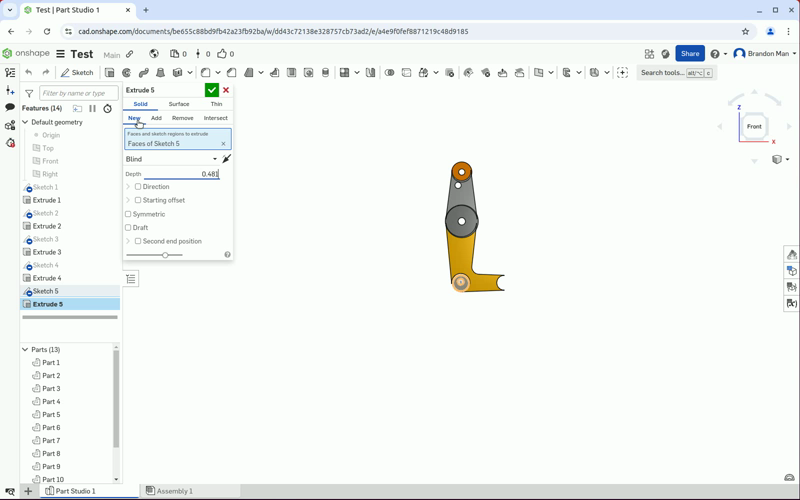
key(enter)
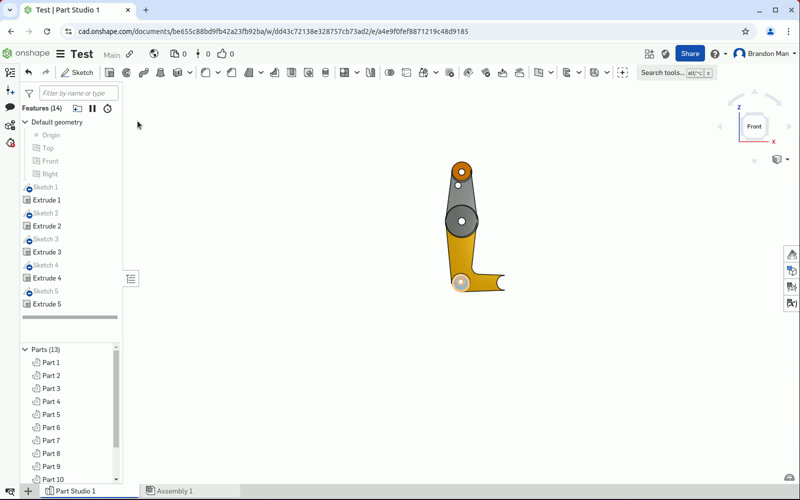
key(shift+h)
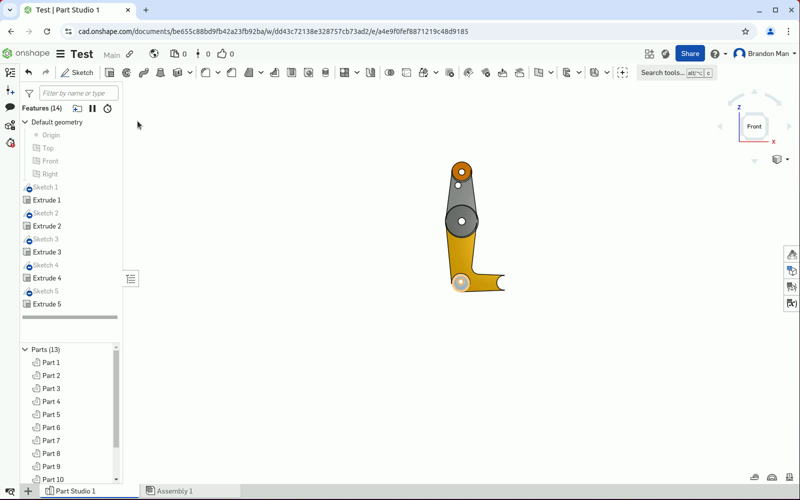
key(shift+h)
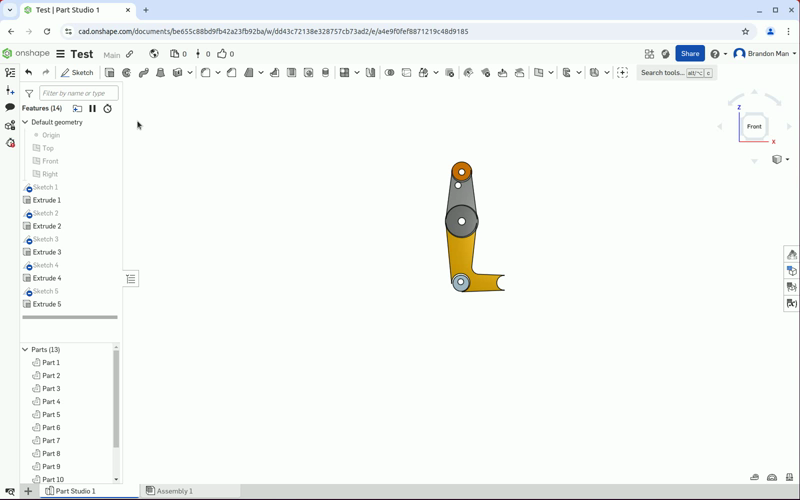
mouse_move(73, 189)
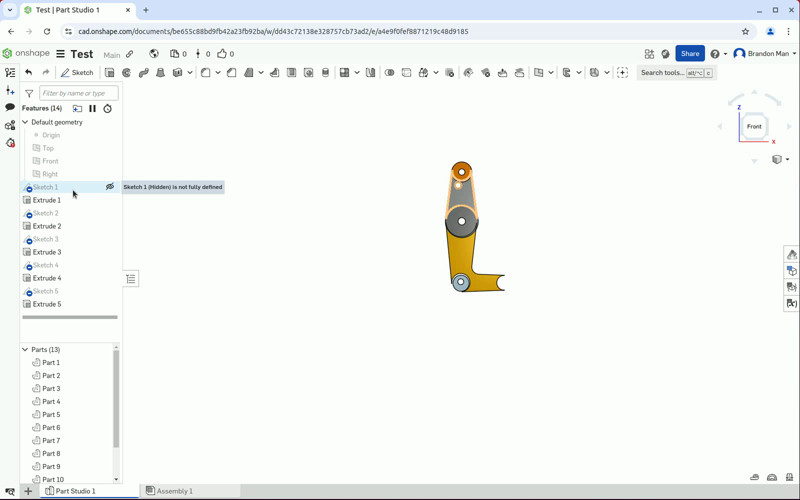
click(73, 189)
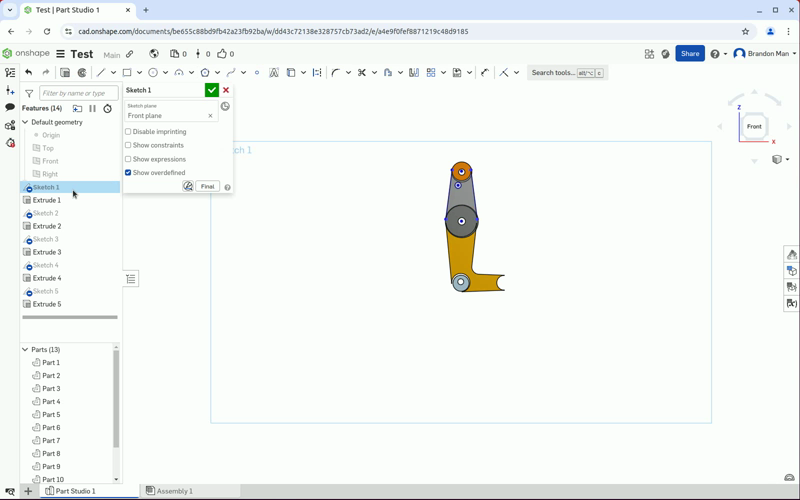
mouse_move(229, 92)
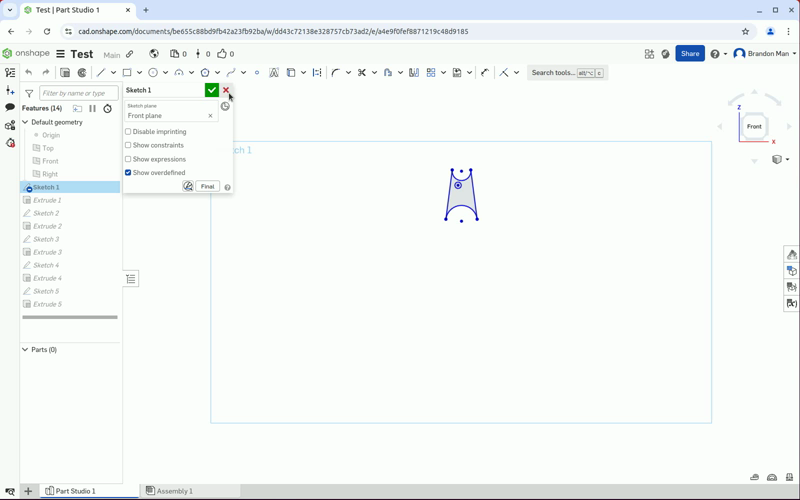
click(229, 92)
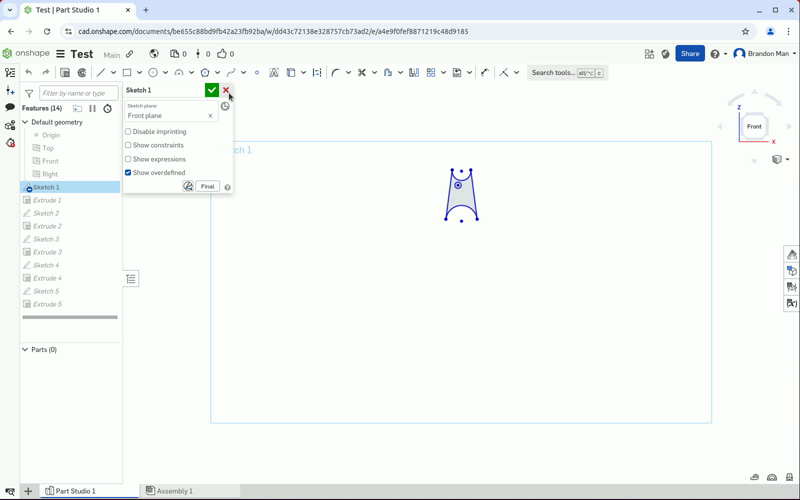
key(shift+s)
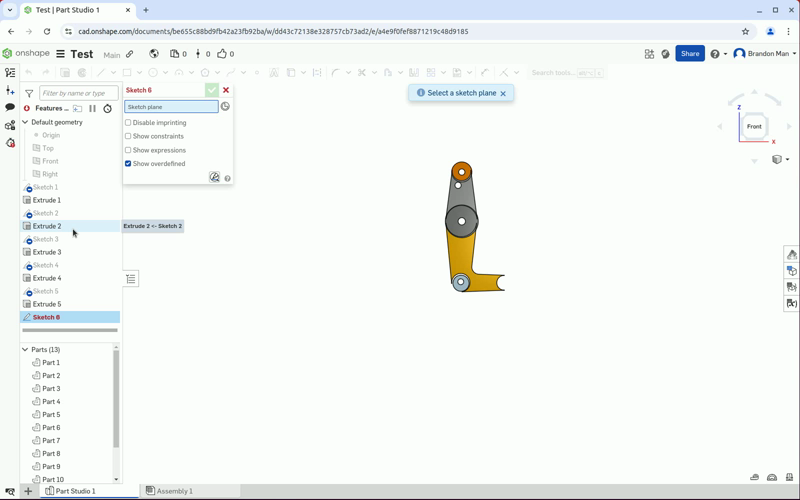
scroll(3)
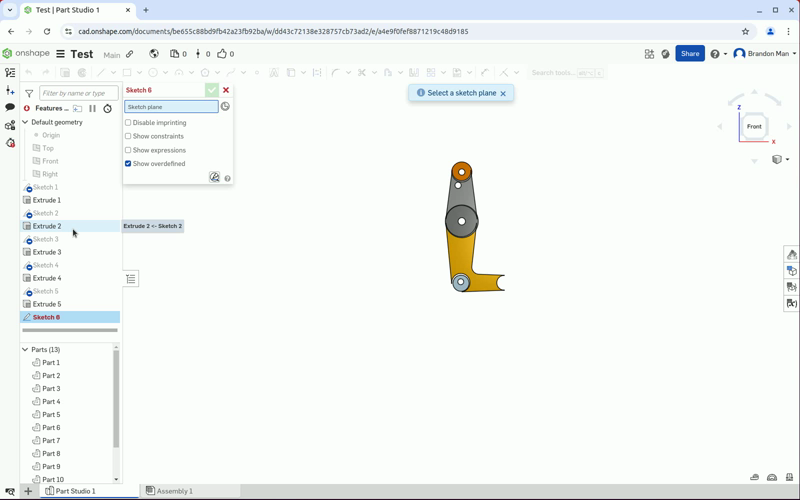
mouse_move(73, 163)
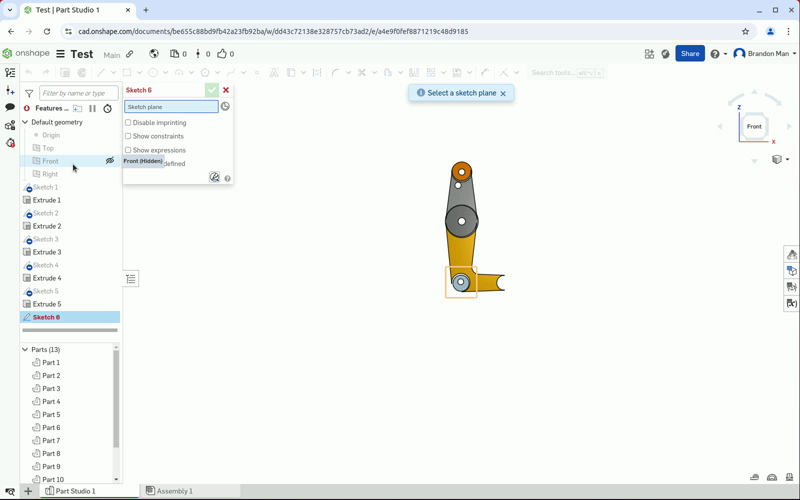
click(73, 163)
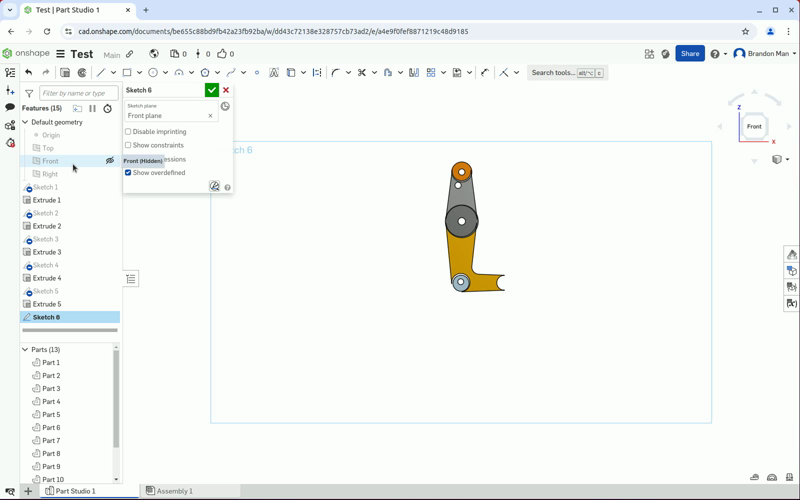
mouse_move(69, 352)
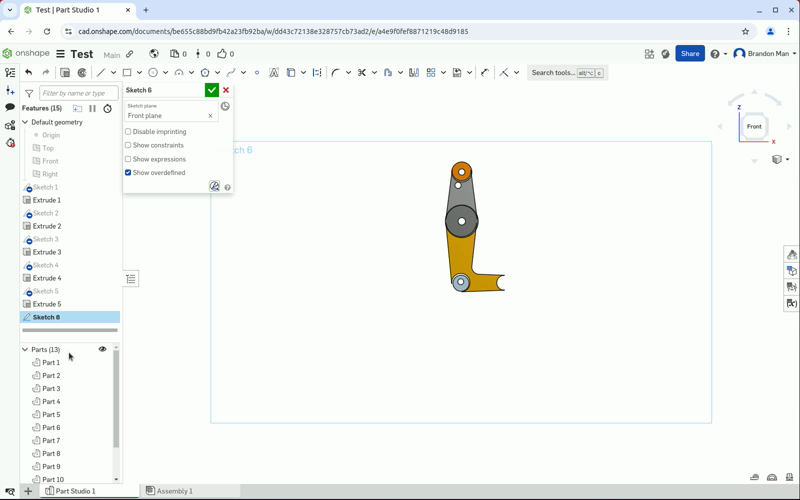
key(y)
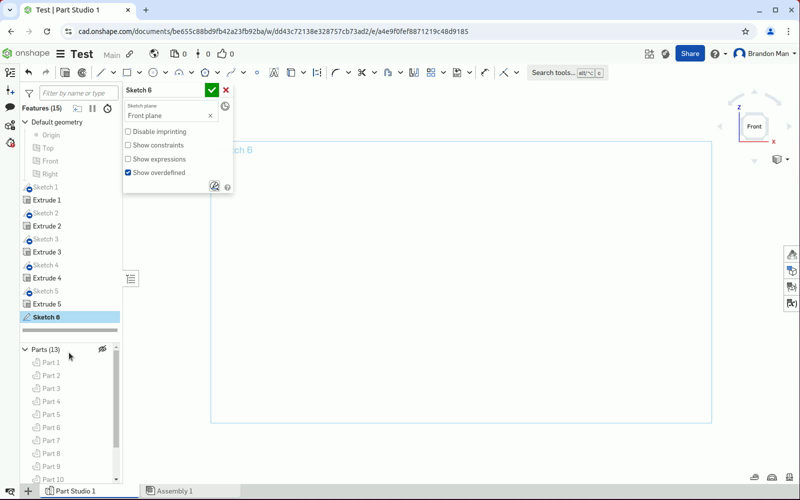
key(c)
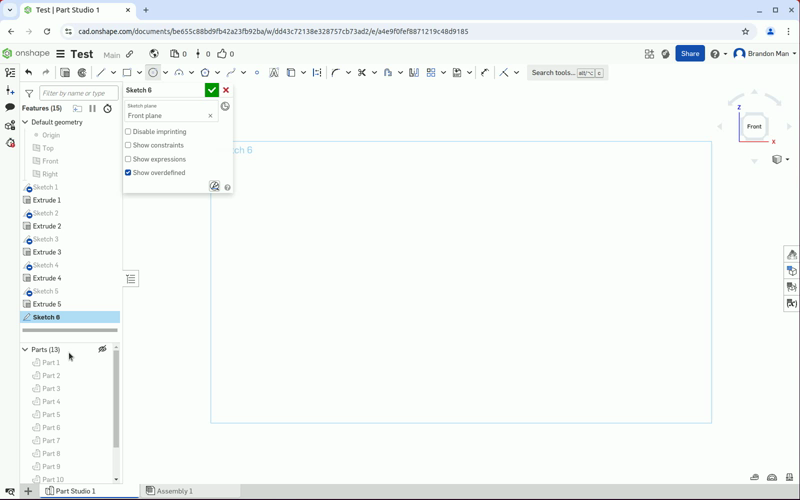
key_down(shift)
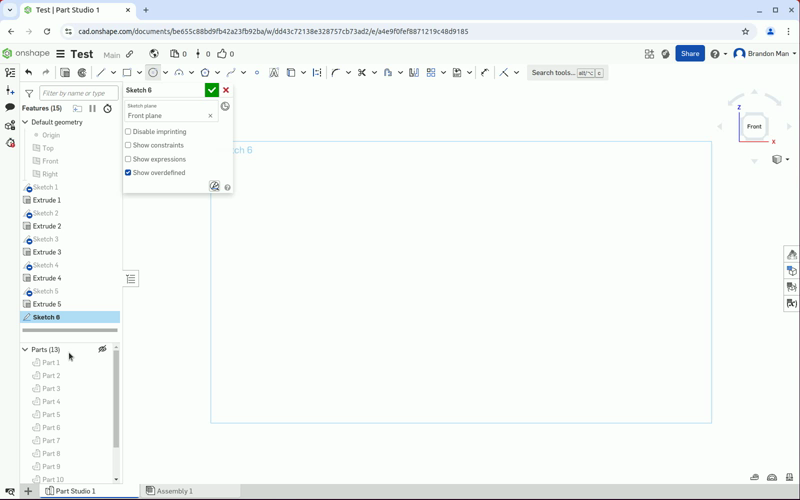
mouse_move(501, 282)
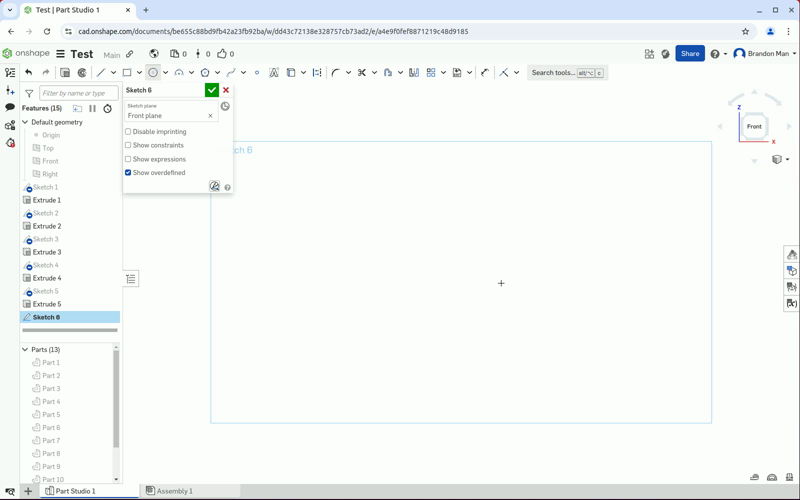
click(501, 282)
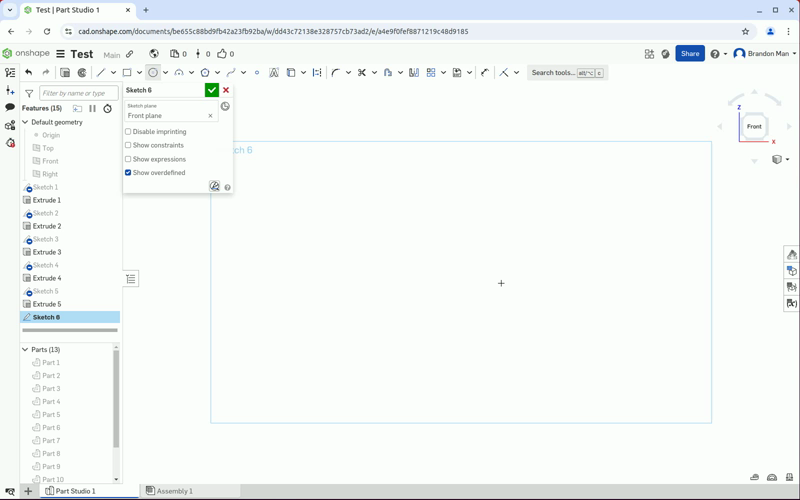
key_up(shift)
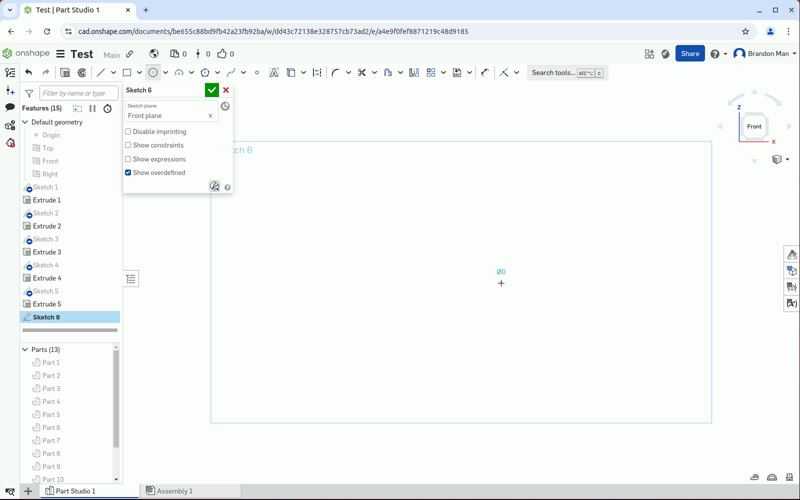
mouse_move(508, 282)
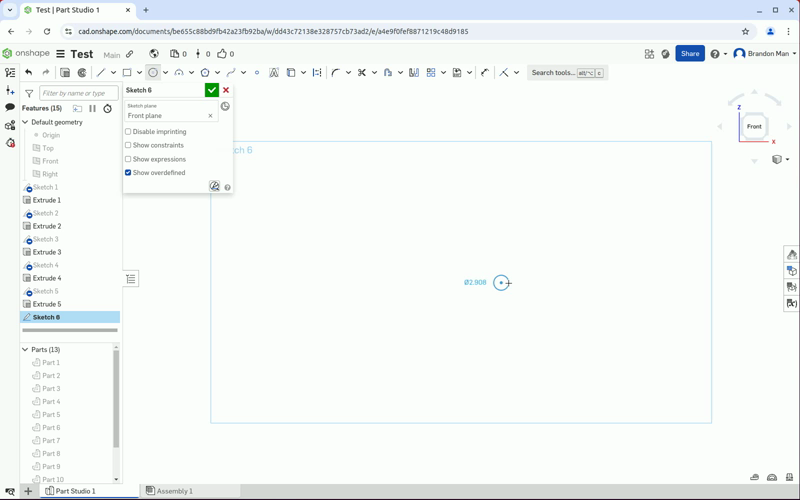
click(508, 282)
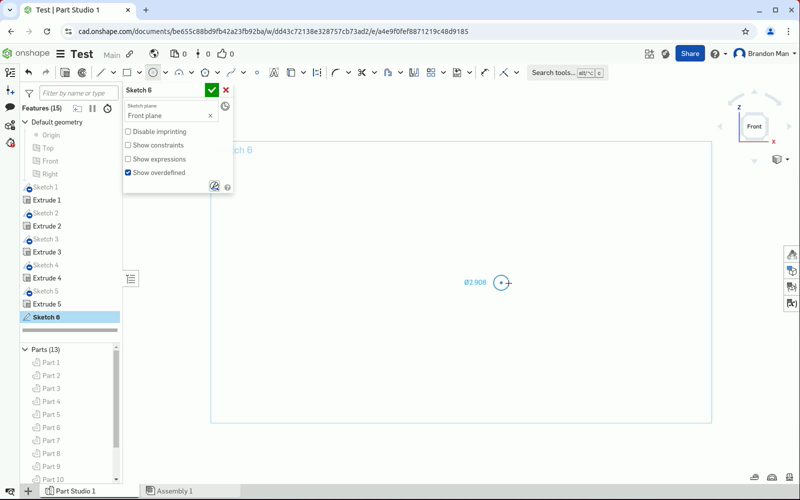
key(esc)
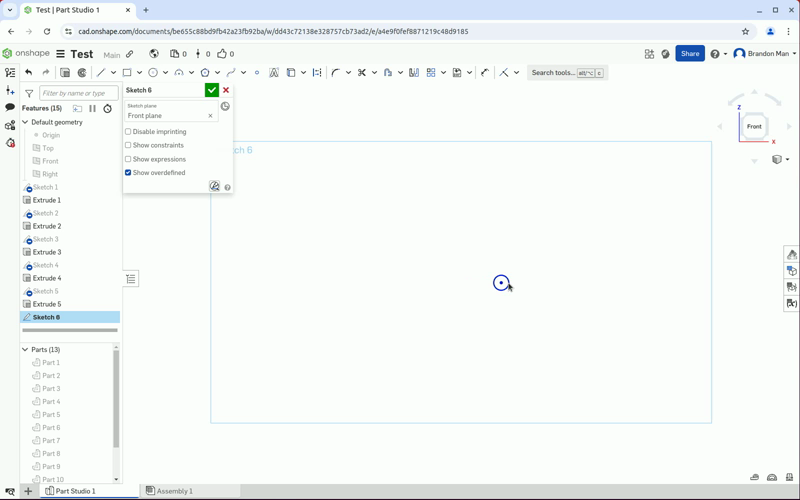
key(c)
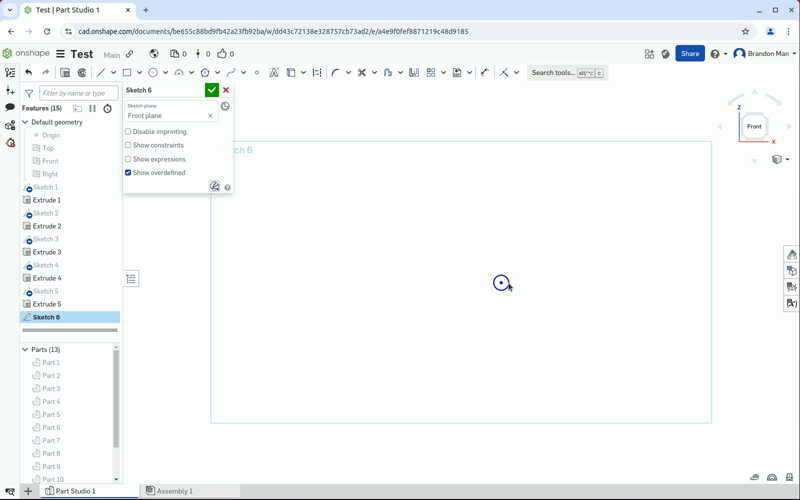
key_down(shift)
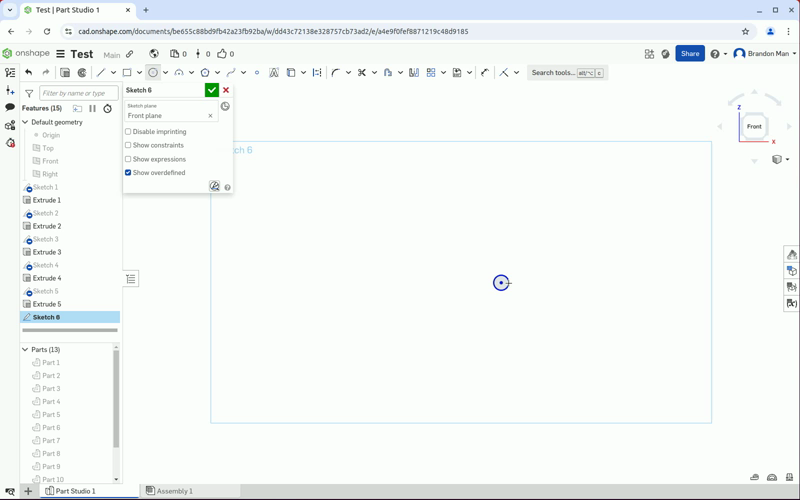
mouse_move(501, 282)
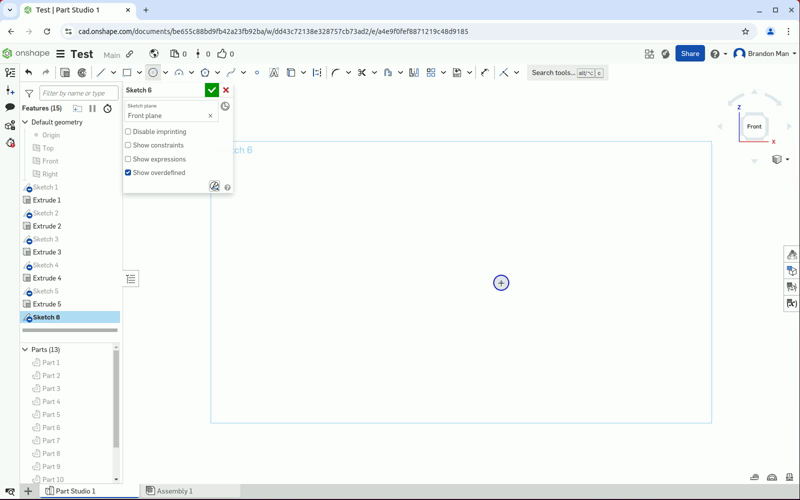
click(501, 282)
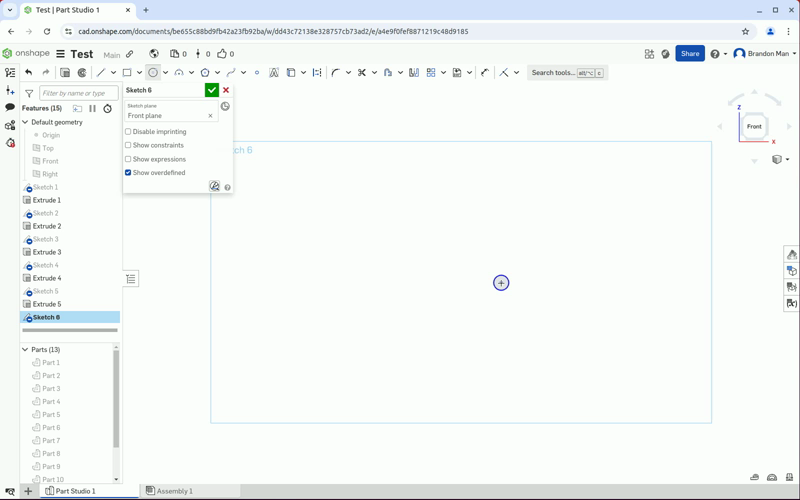
key_up(shift)
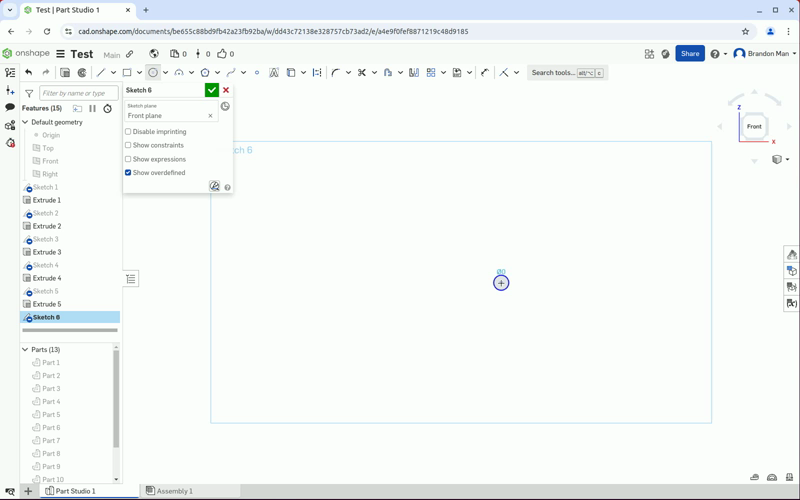
mouse_move(504, 282)
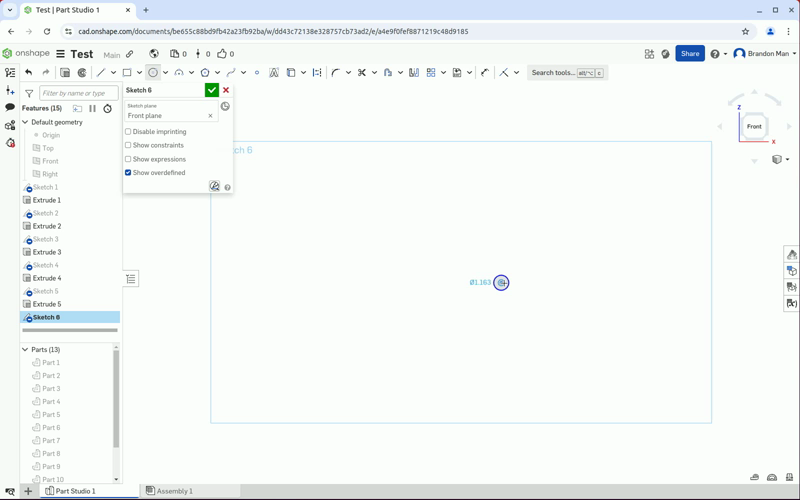
scroll(6)
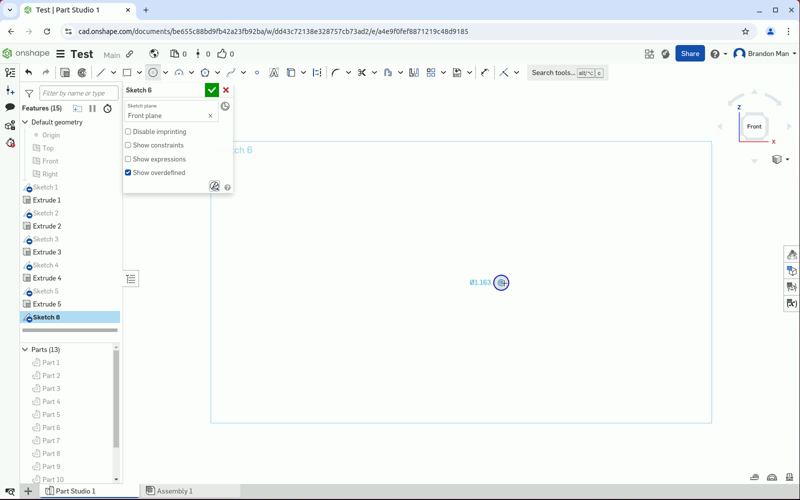
scroll(6)
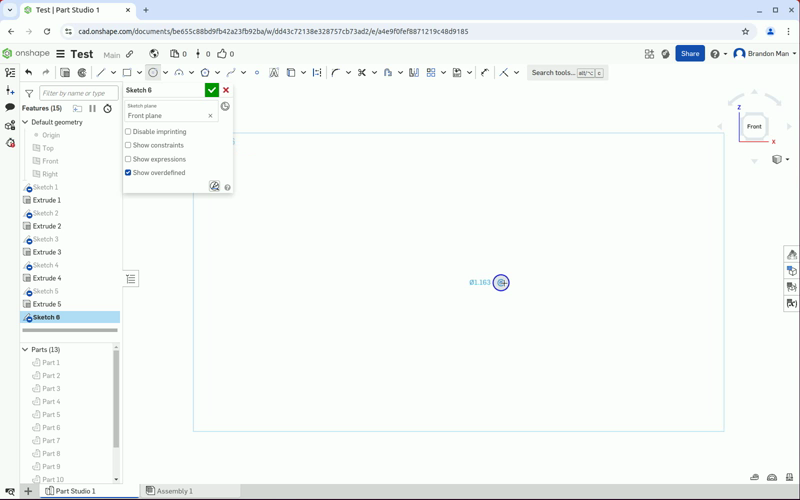
scroll(6)
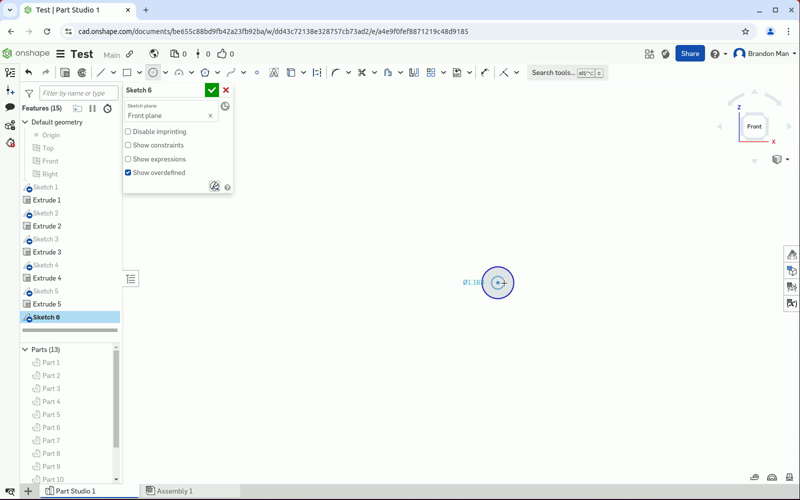
scroll(6)
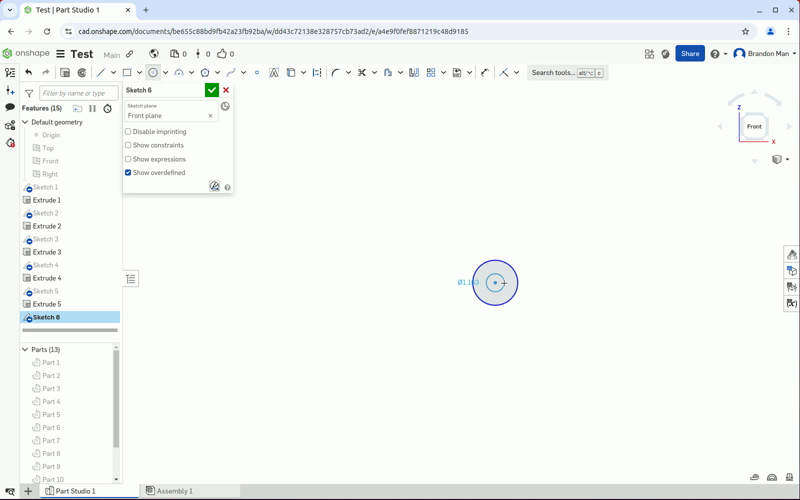
scroll(6)
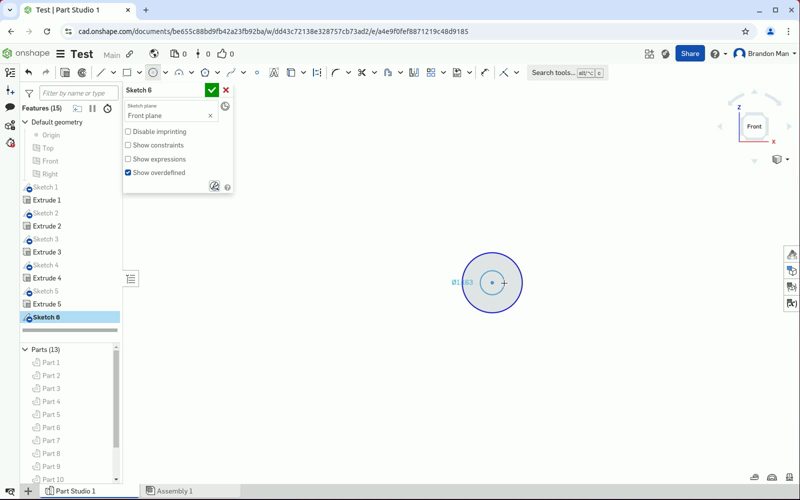
scroll(6)
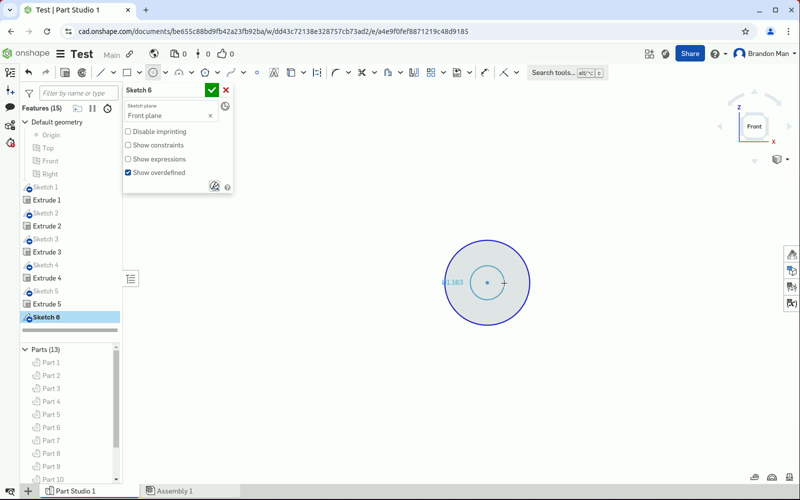
scroll(6)
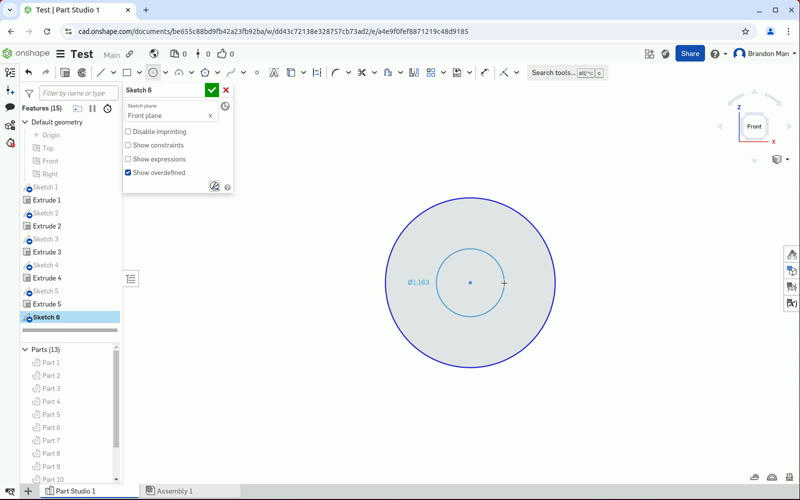
click(504, 282)
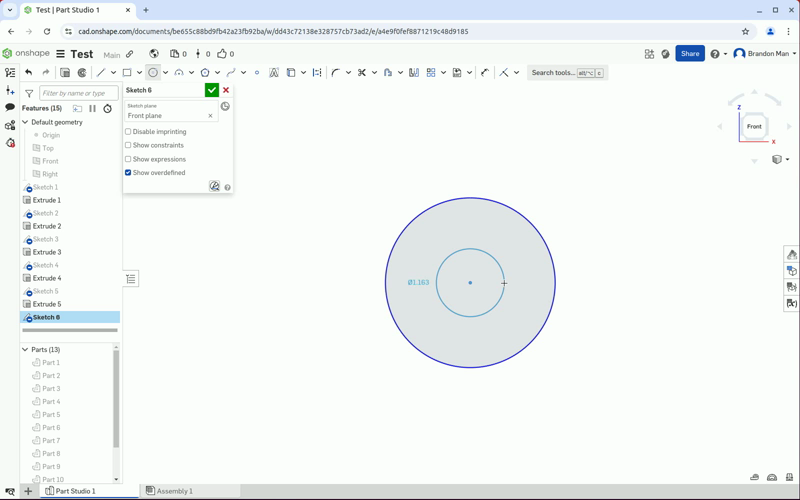
scroll(-6)
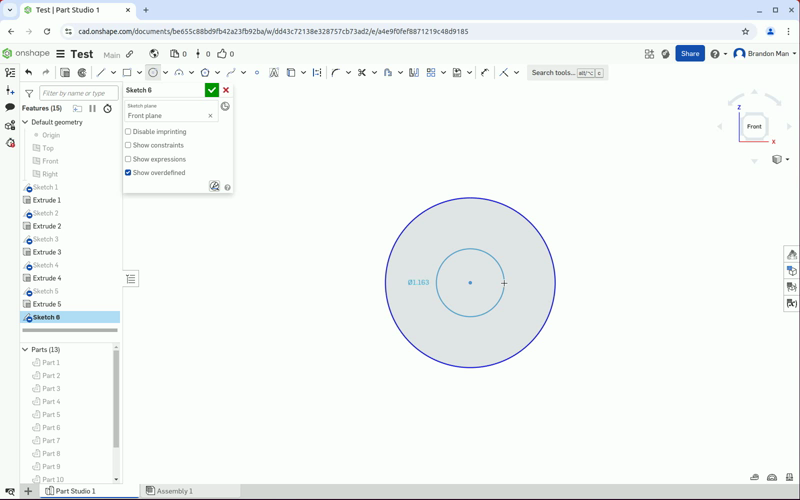
scroll(-6)
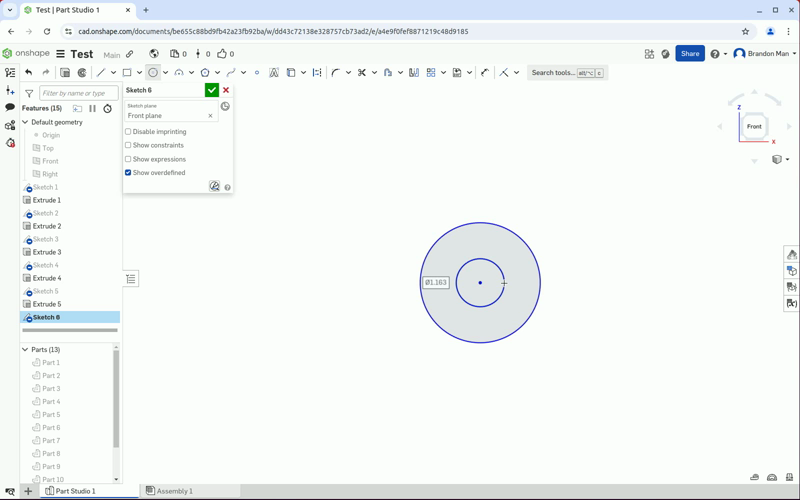
scroll(-6)
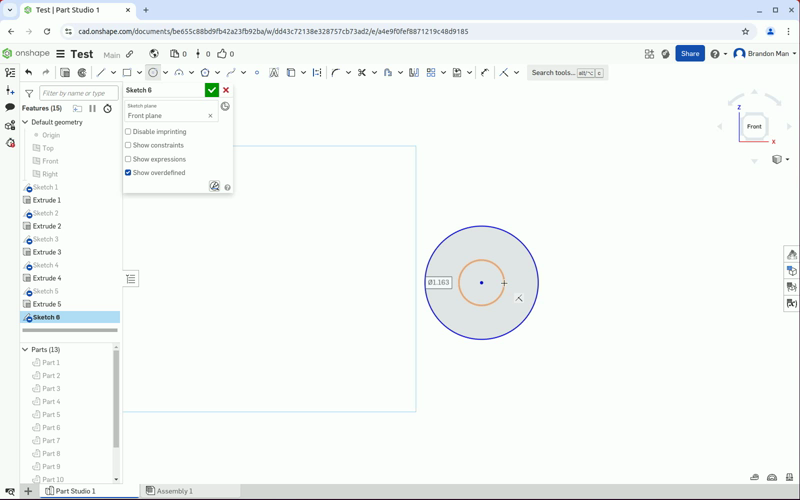
scroll(-6)
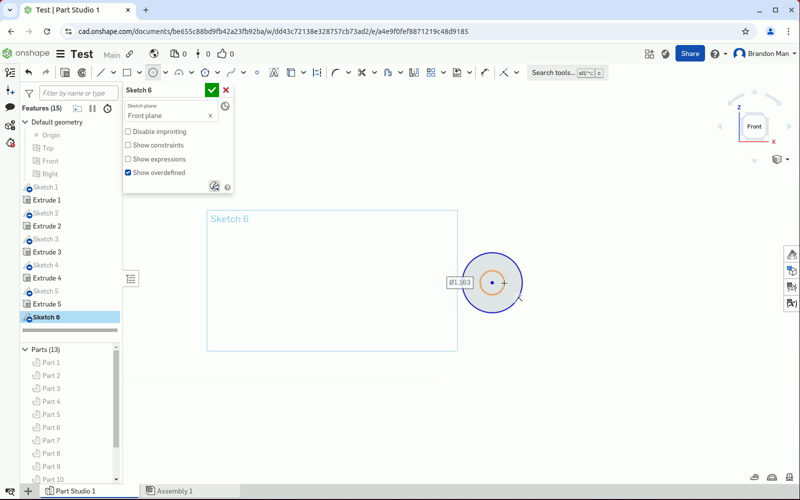
scroll(-6)
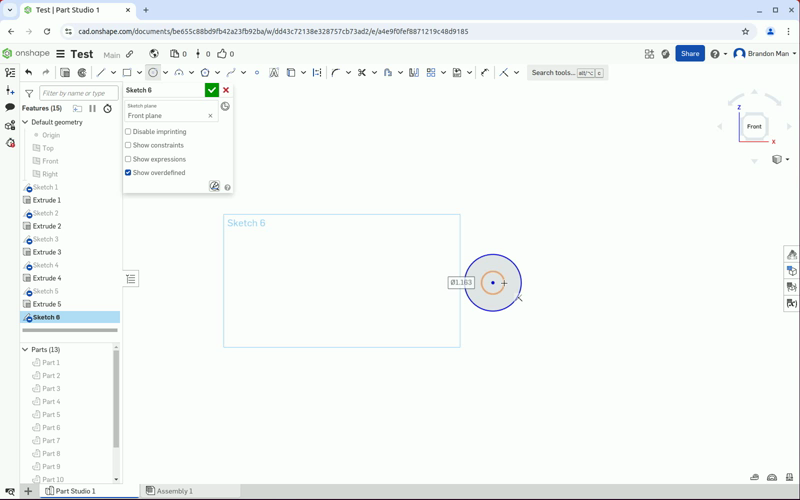
scroll(-6)
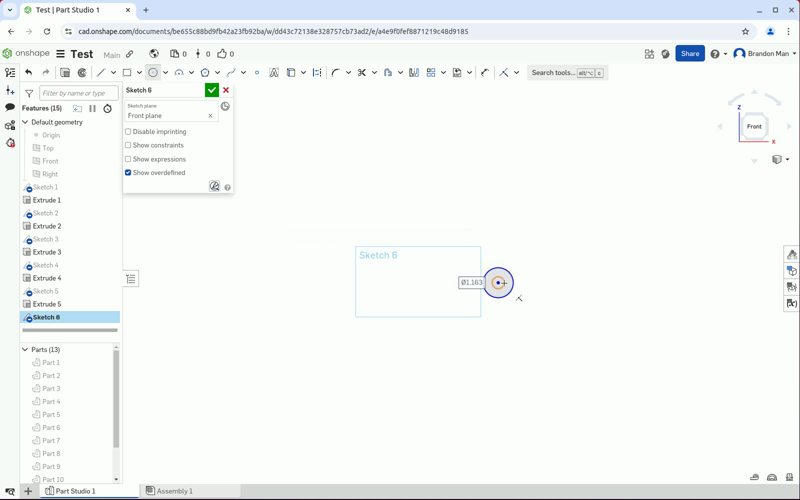
scroll(-6)
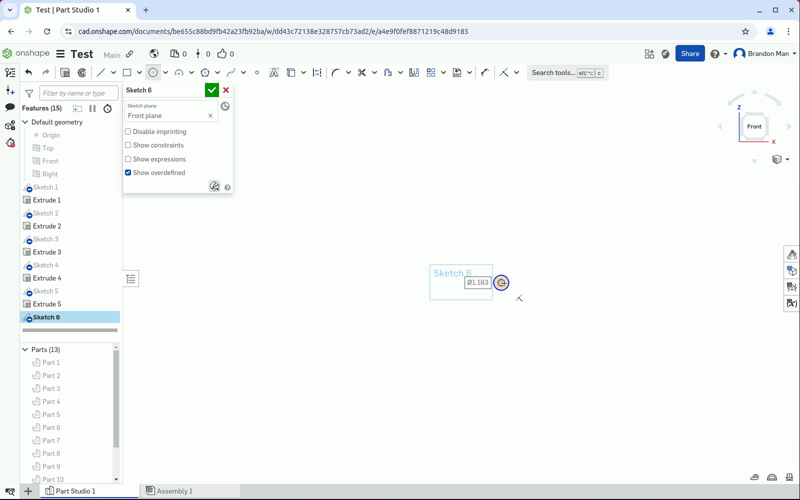
key(esc)
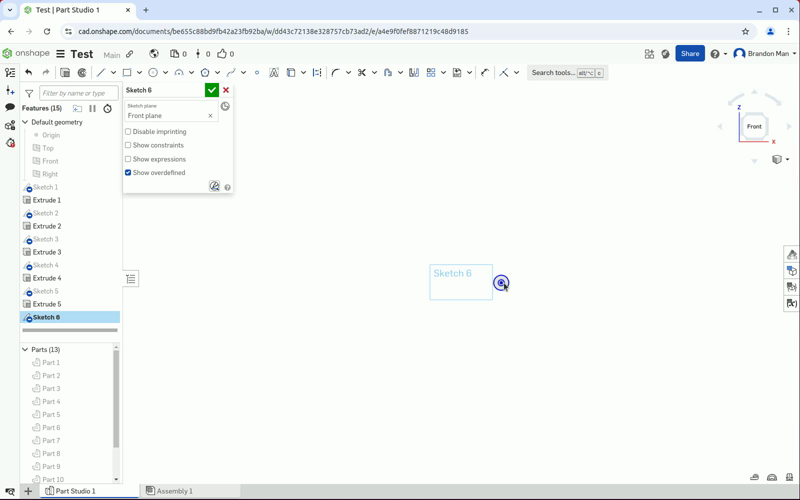
mouse_move(503, 277)
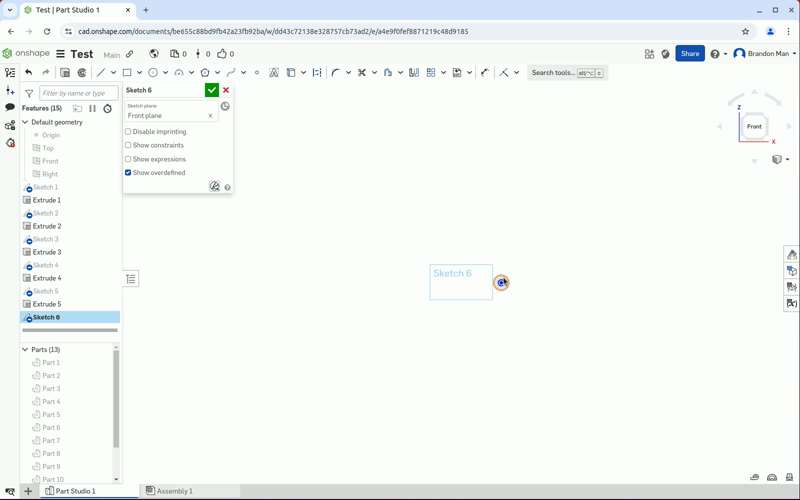
scroll(6)
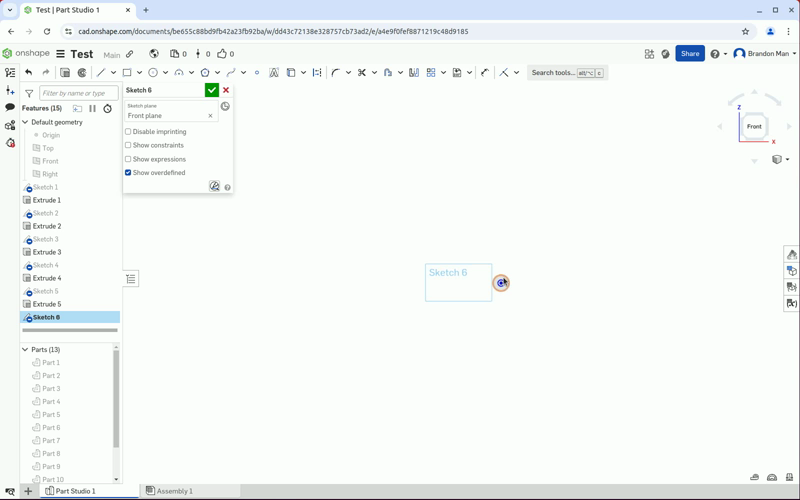
scroll(6)
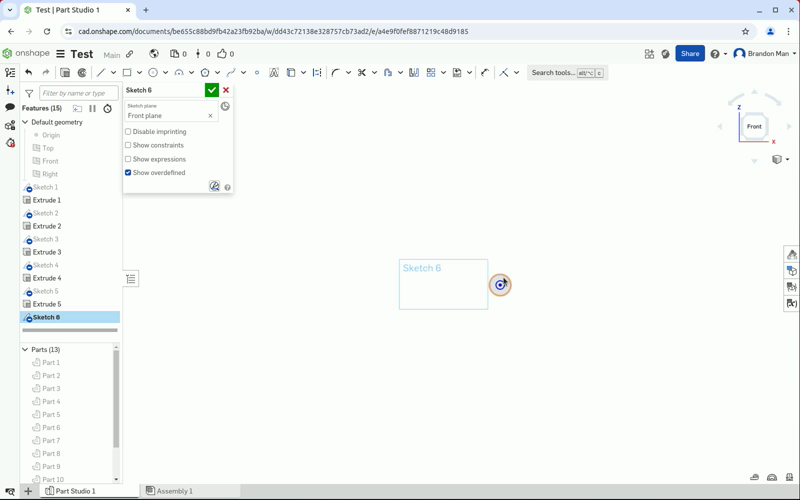
scroll(6)
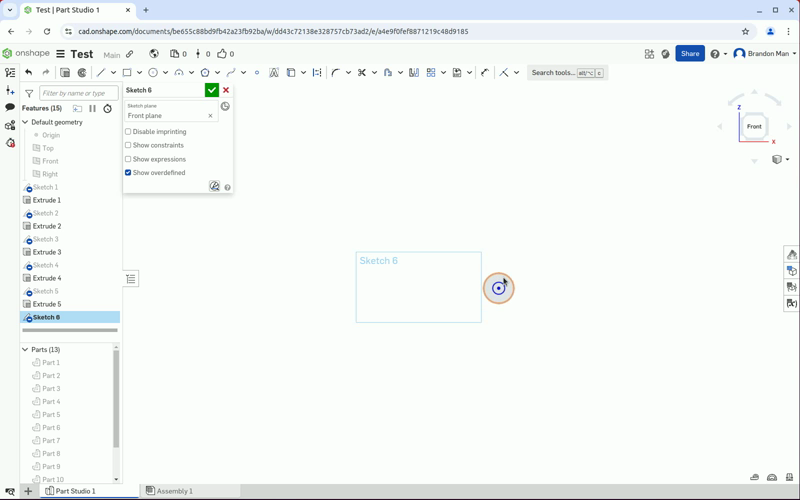
scroll(6)
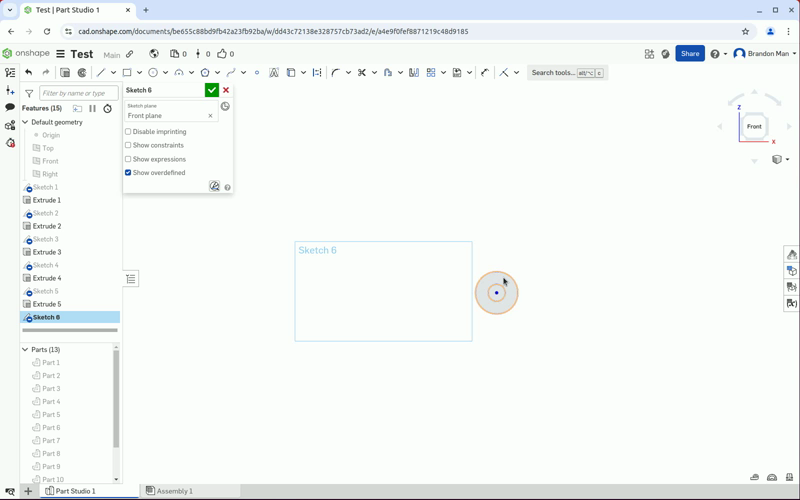
scroll(6)
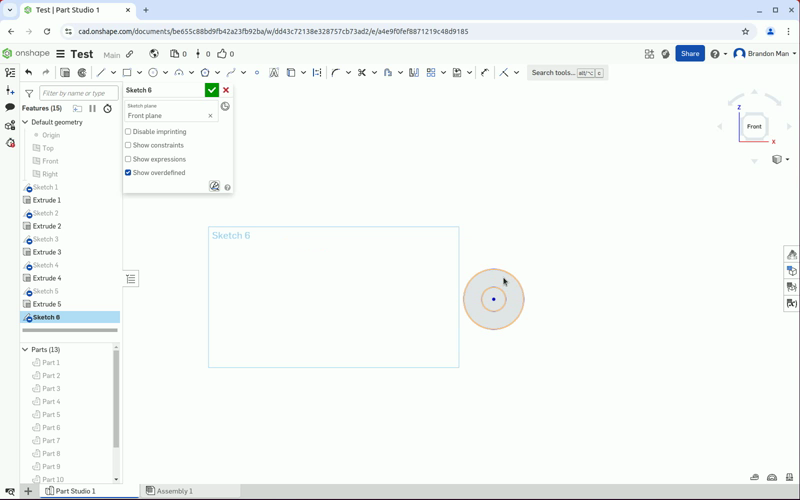
scroll(6)
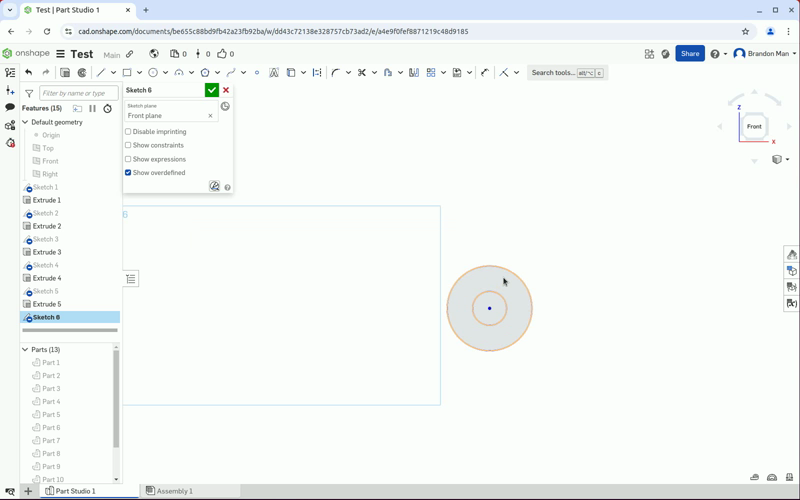
scroll(6)
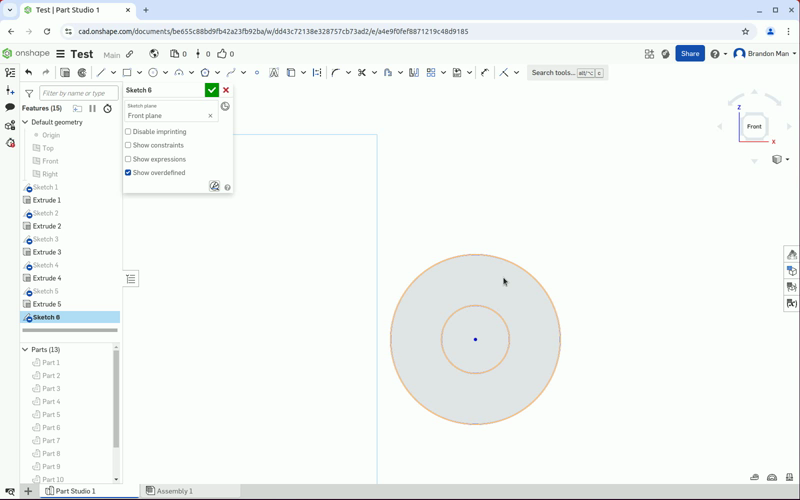
click(503, 277)
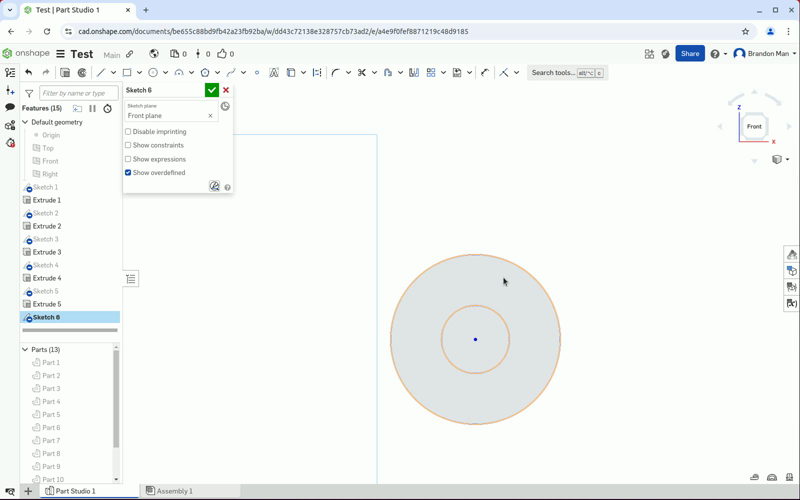
scroll(-6)
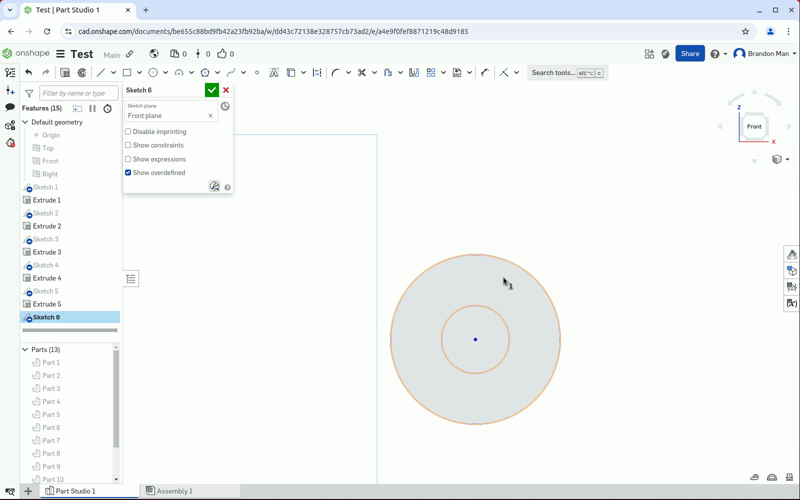
scroll(-6)
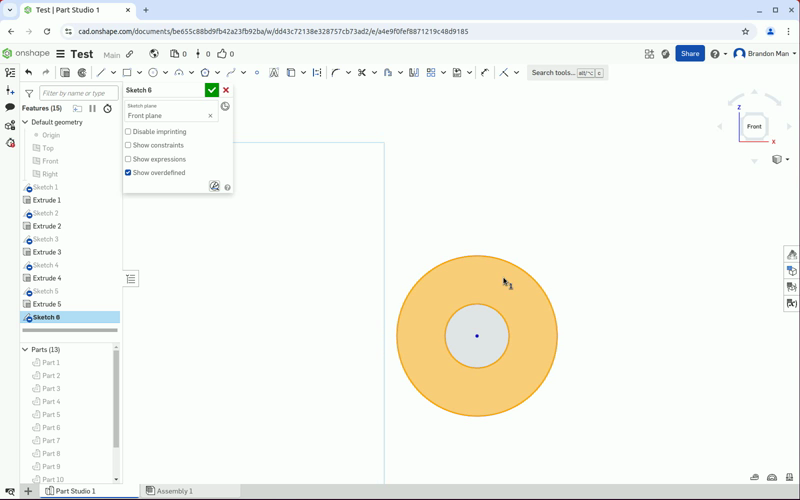
scroll(-6)
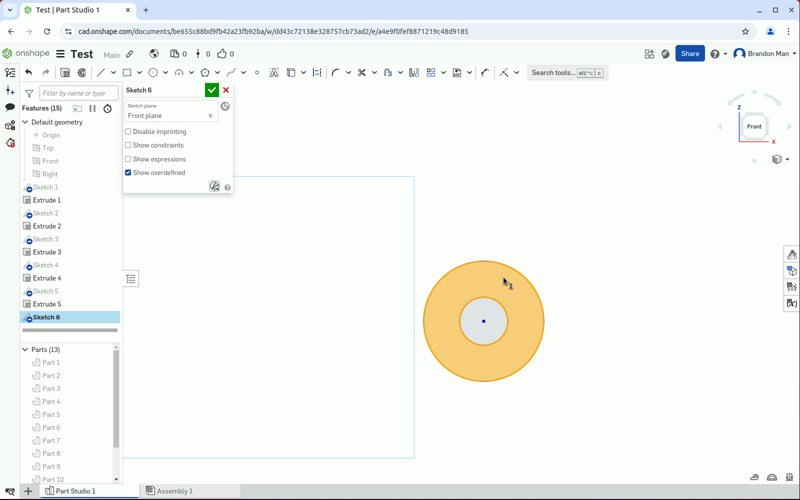
scroll(-6)
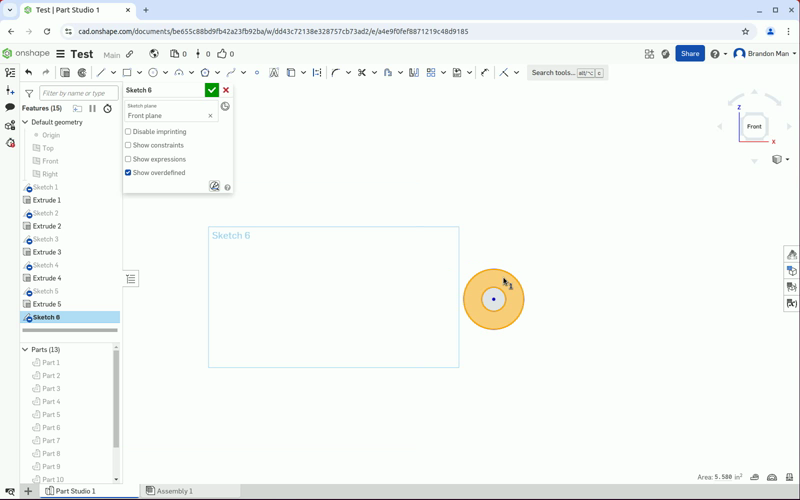
scroll(-6)
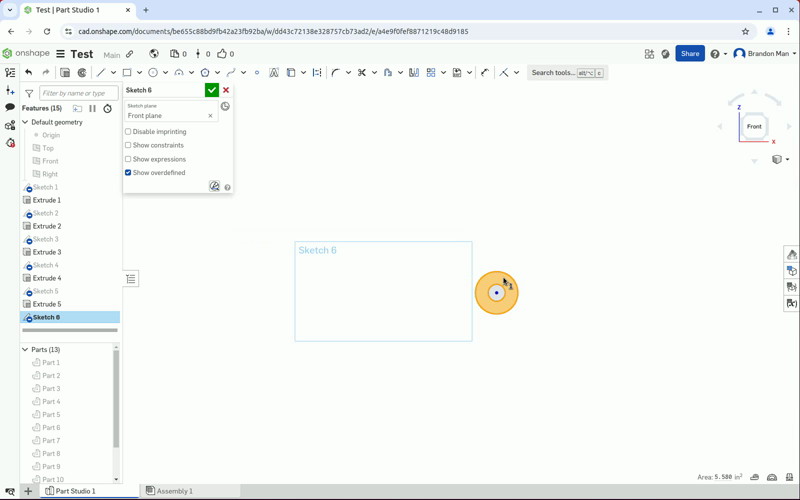
scroll(-6)
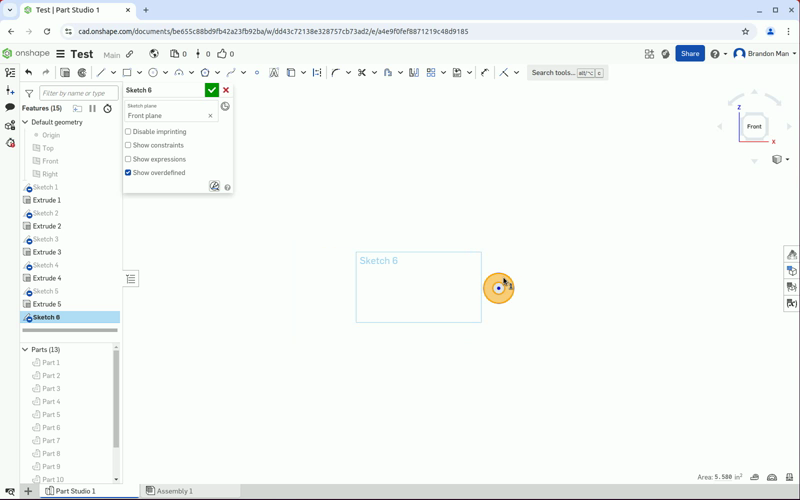
scroll(-6)
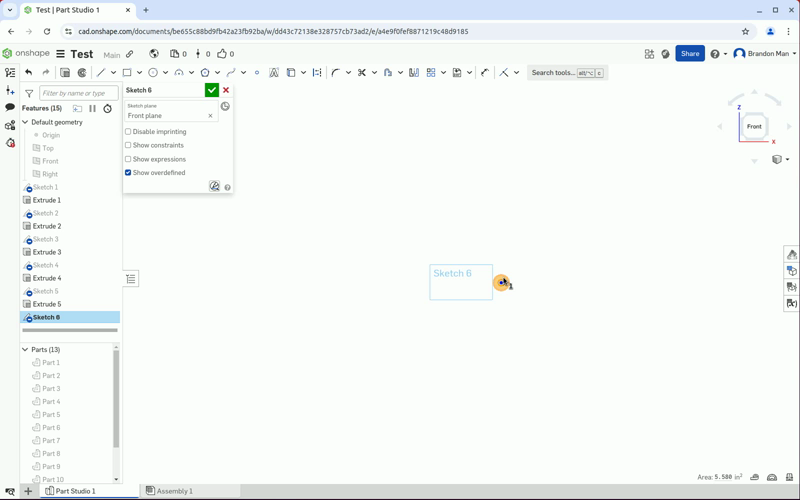
mouse_move(69, 352)
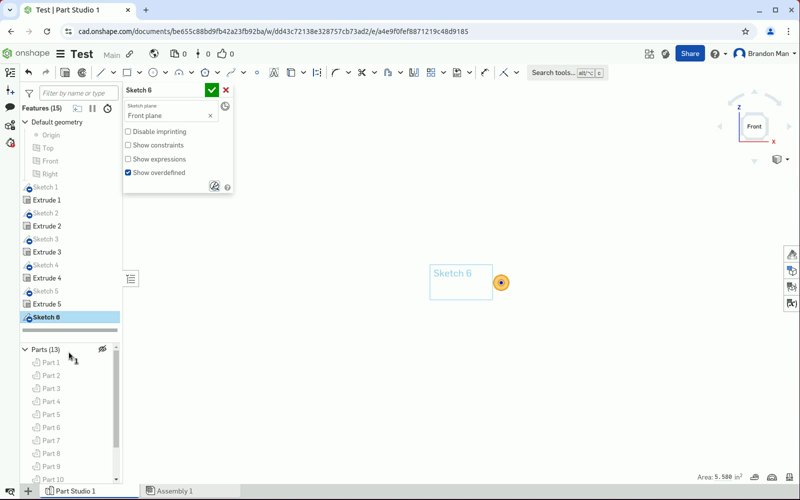
key(shift+y)
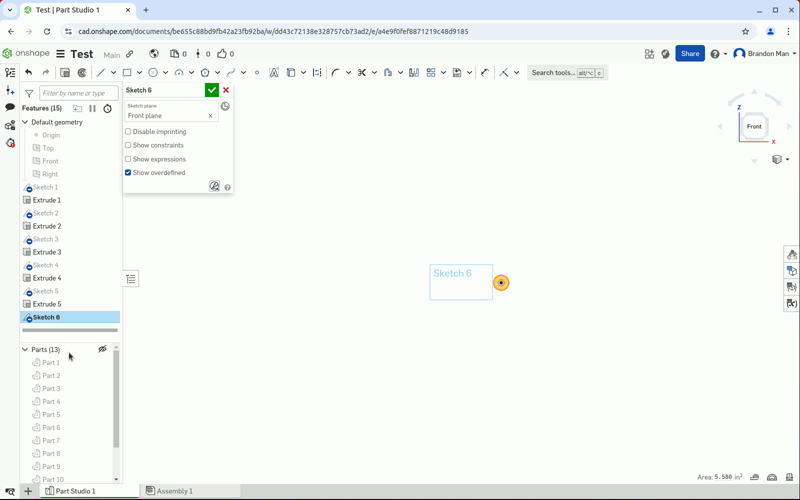
key(shift+e)
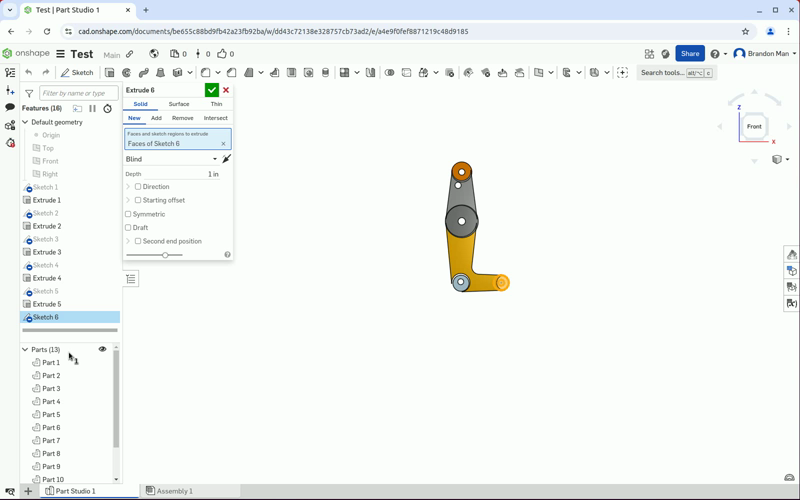
mouse_move(143, 106)
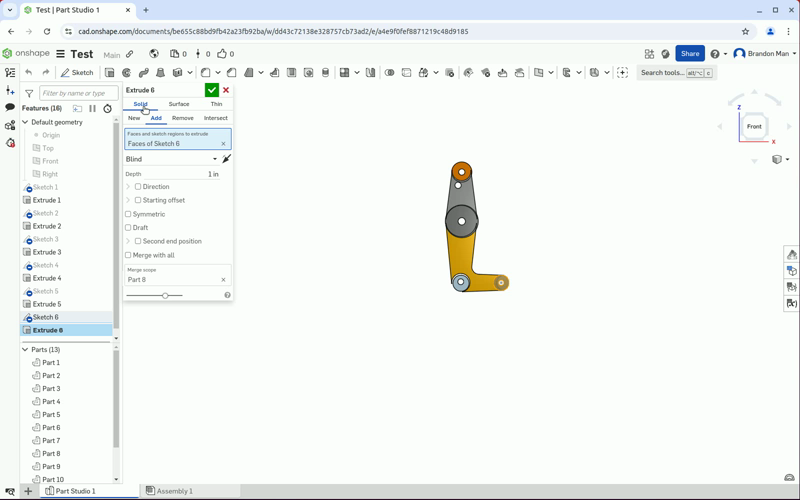
click(143, 106)
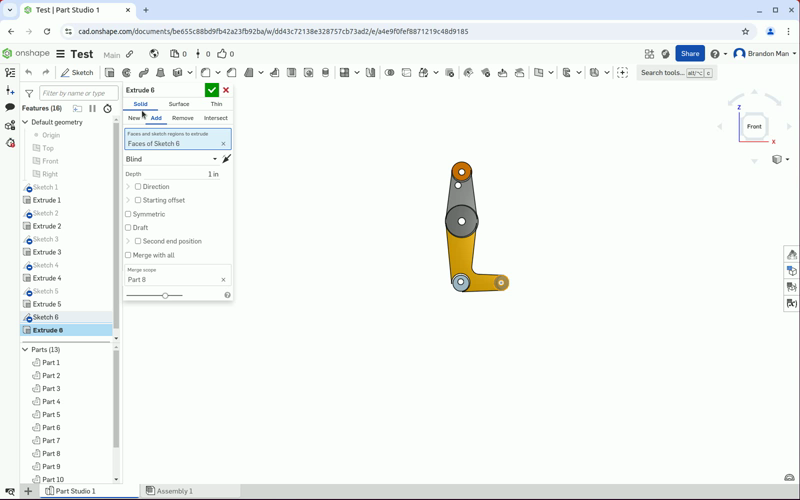
mouse_move(137, 120)
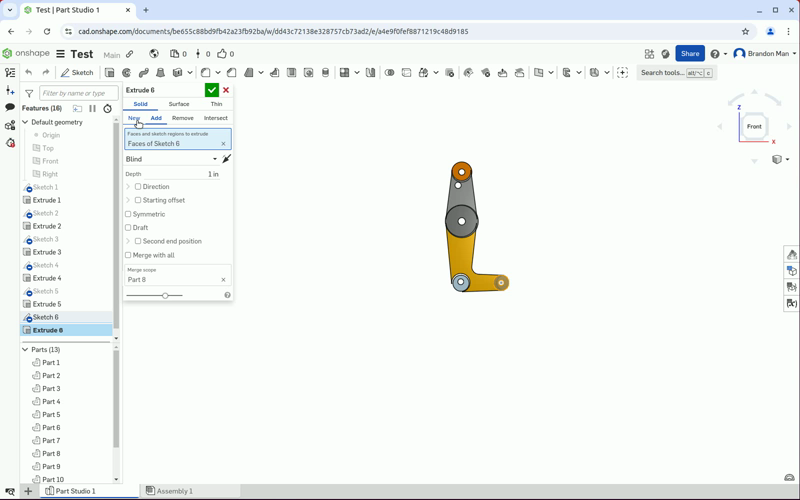
click(137, 120)
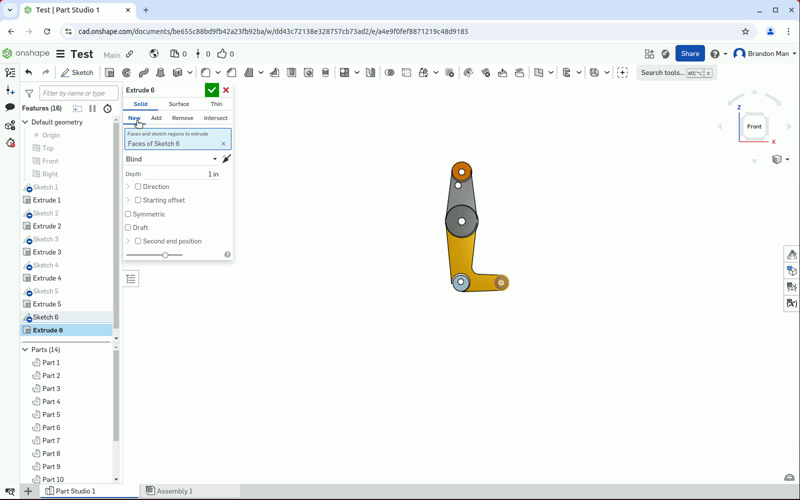
key(tab, 4)
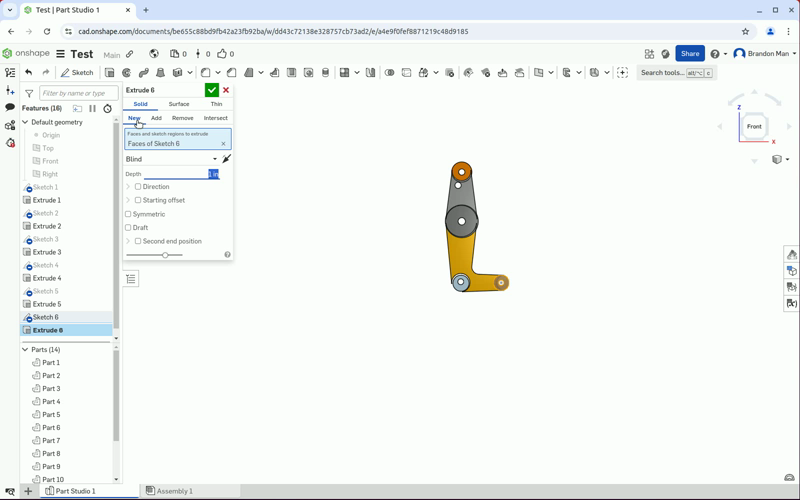
text(0.481)
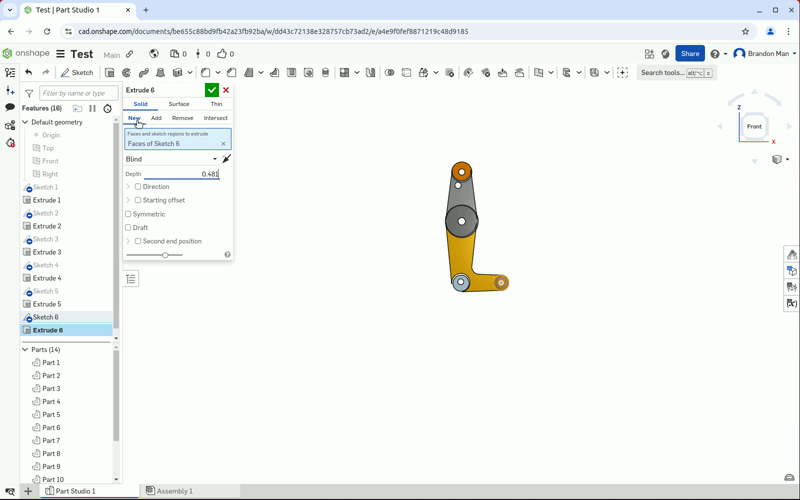
key(enter)
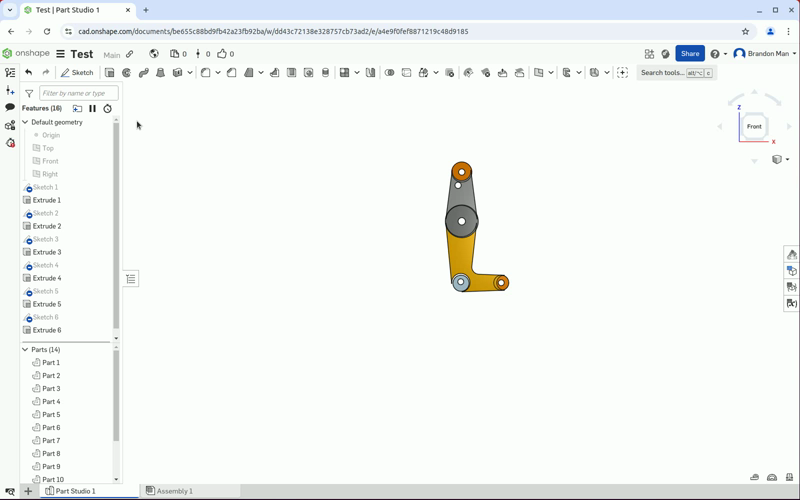
key(shift+h)
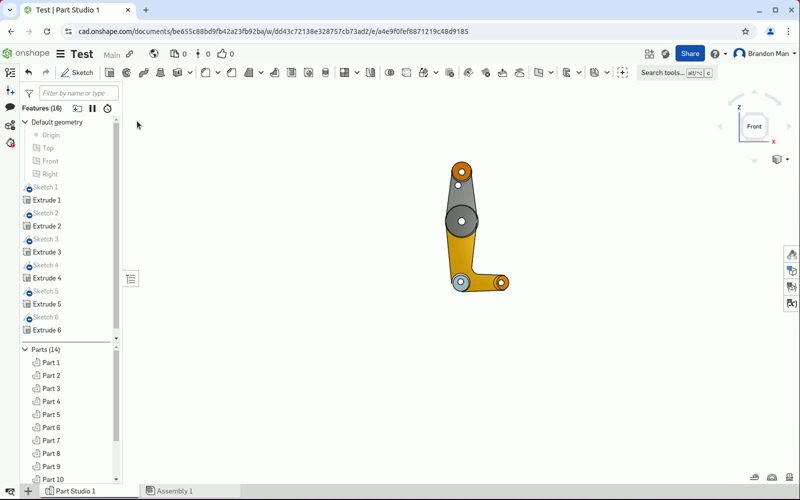
key(shift+h)
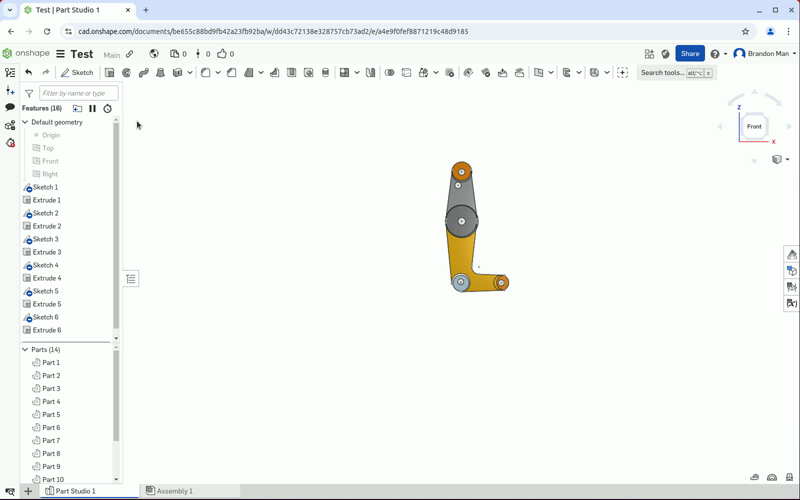
key(shift+7)
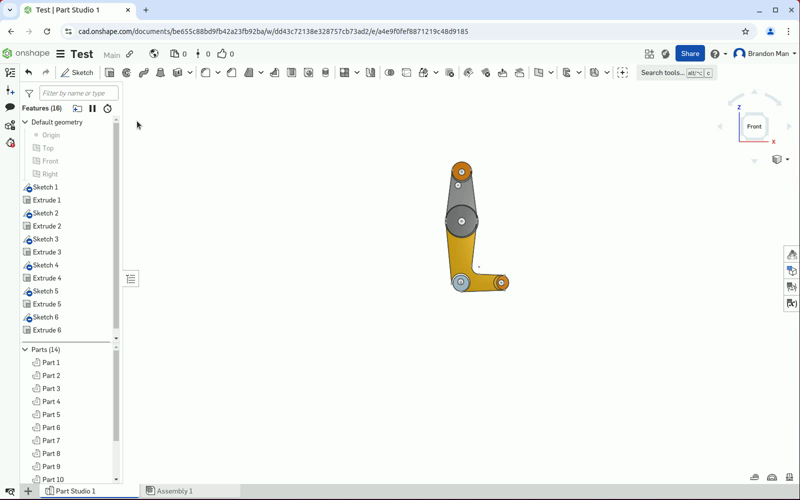
key(left, 2)
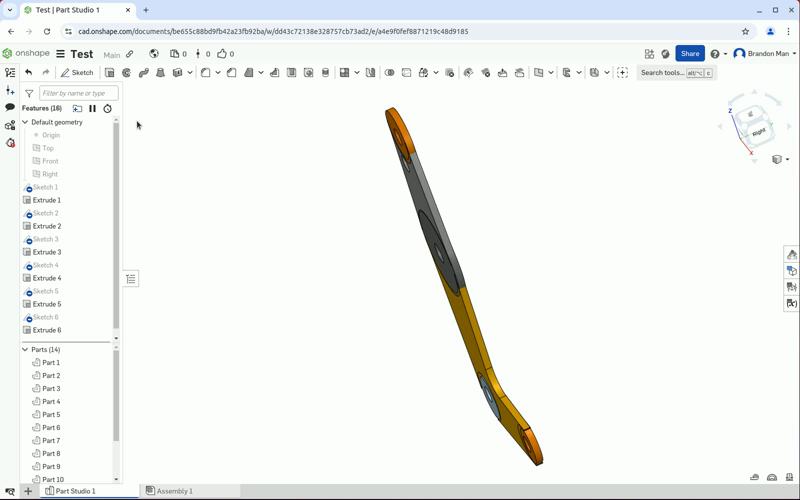
key(down, 2)
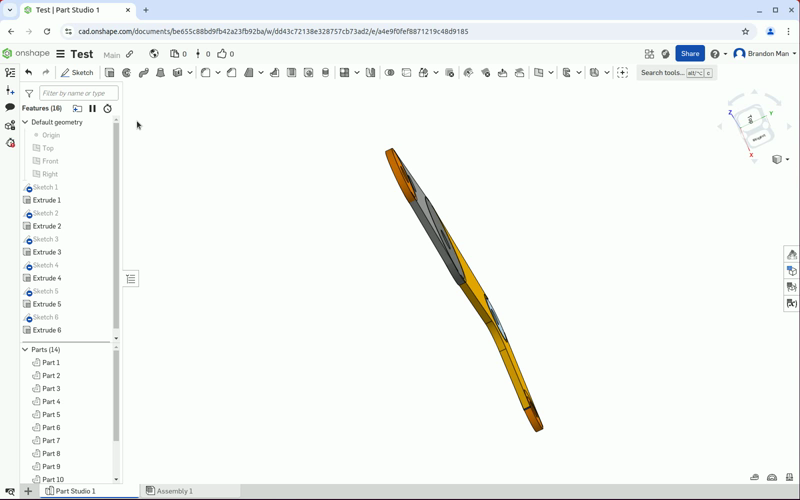
key(up, 2)
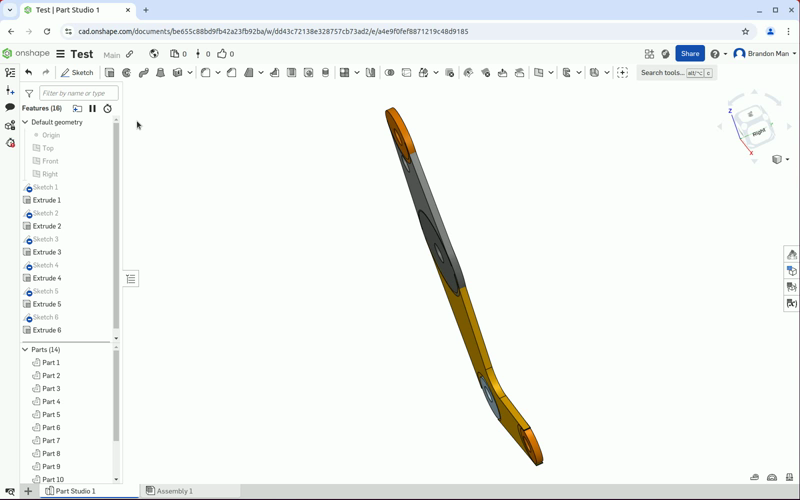
key(right, 2)
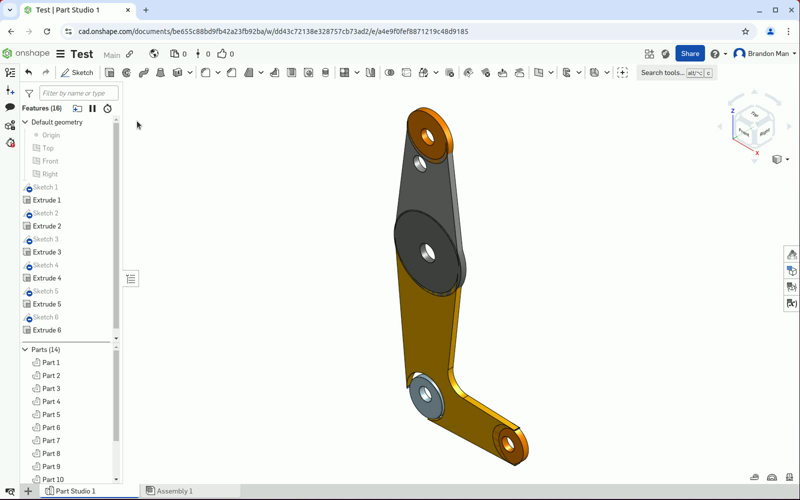
mouse_move(69, 189)
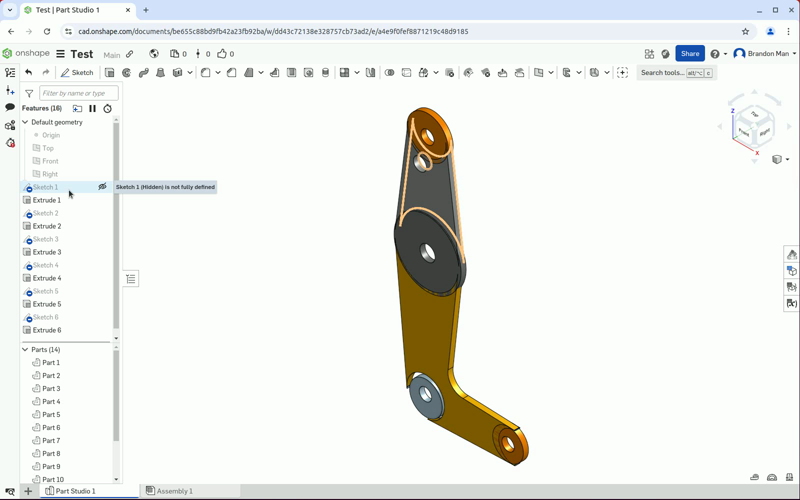
click(69, 189)